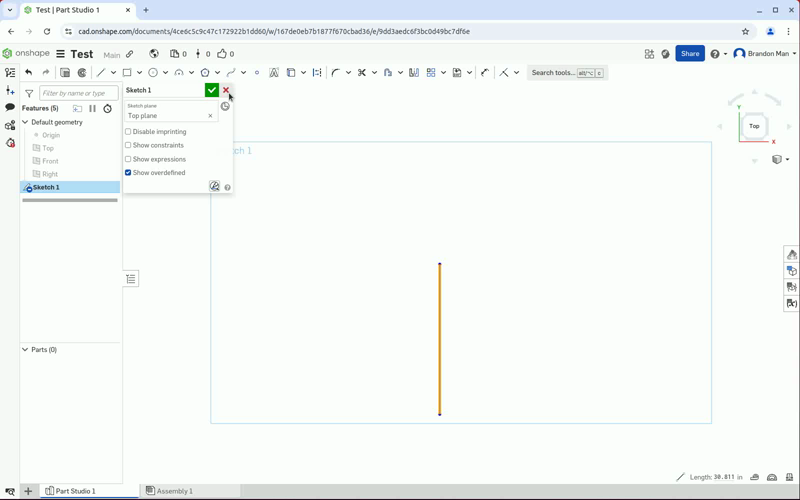
key(shift+h)
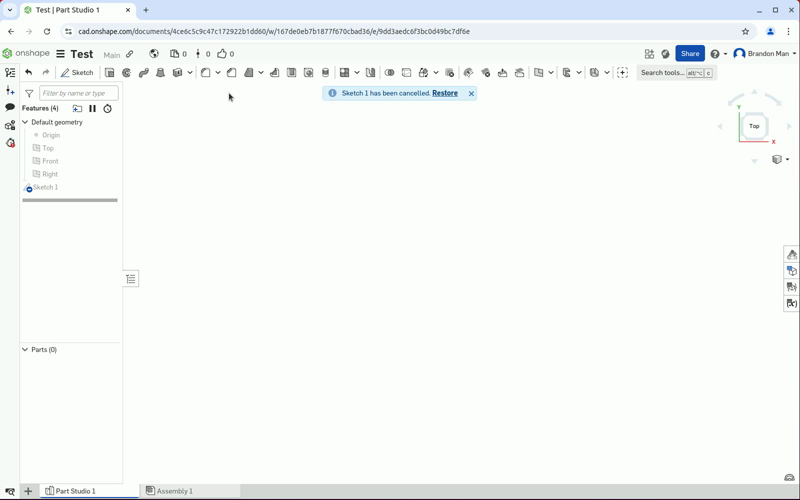
mouse_move(73, 352)
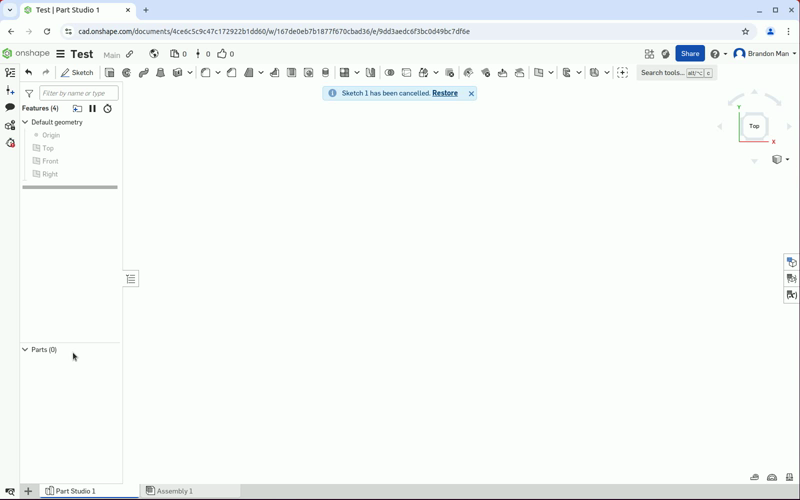
key(y)
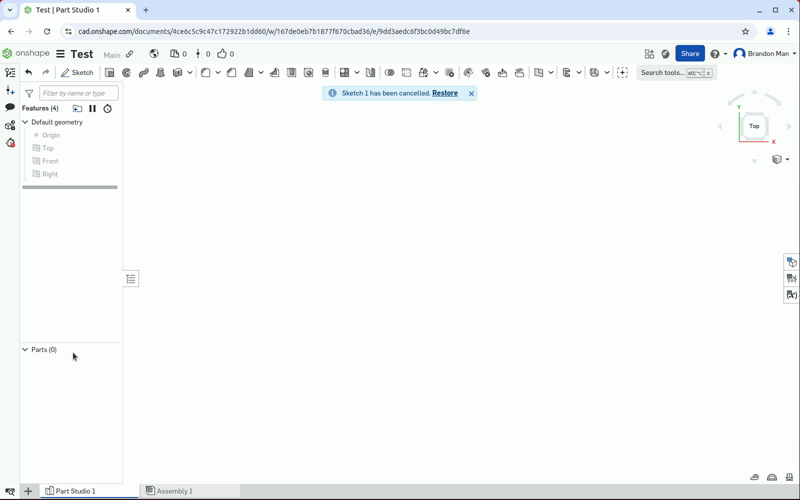
key(shift+p)
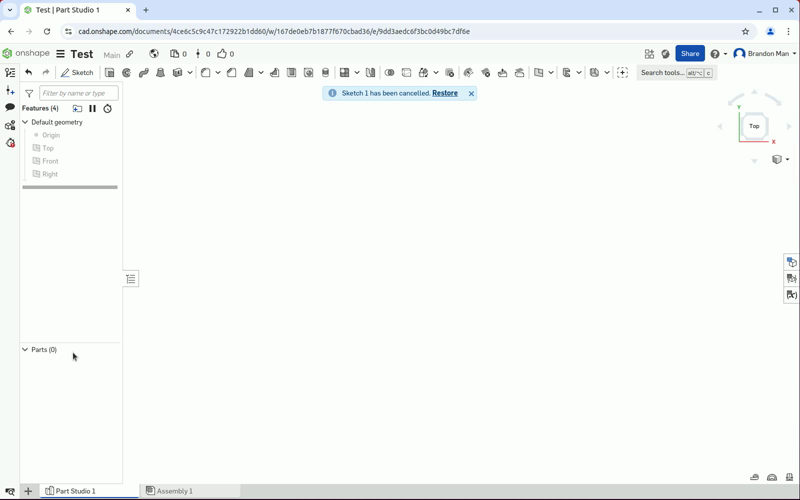
key(space)
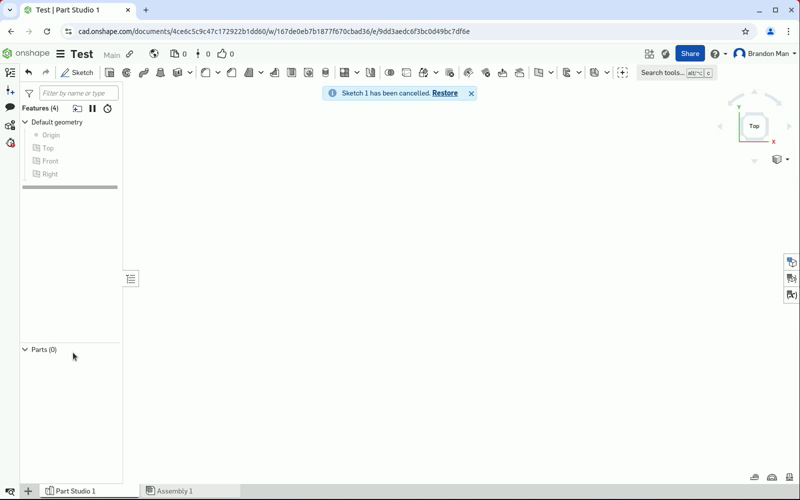
key_down(shift)
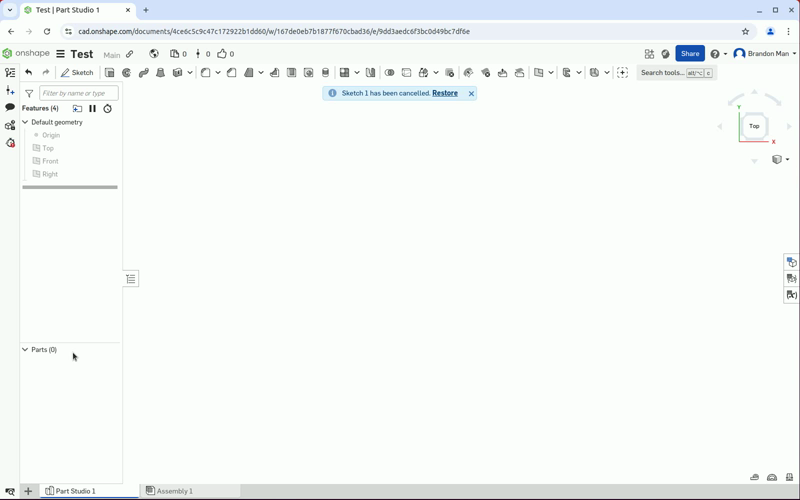
key(up)
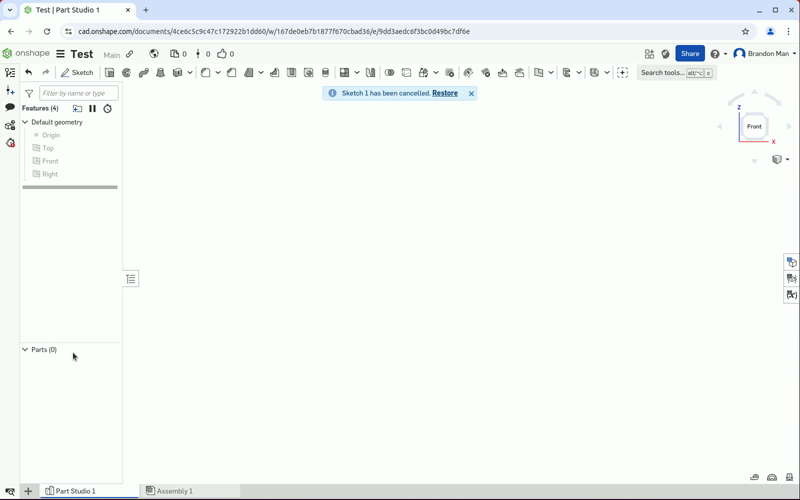
key_up(shift)
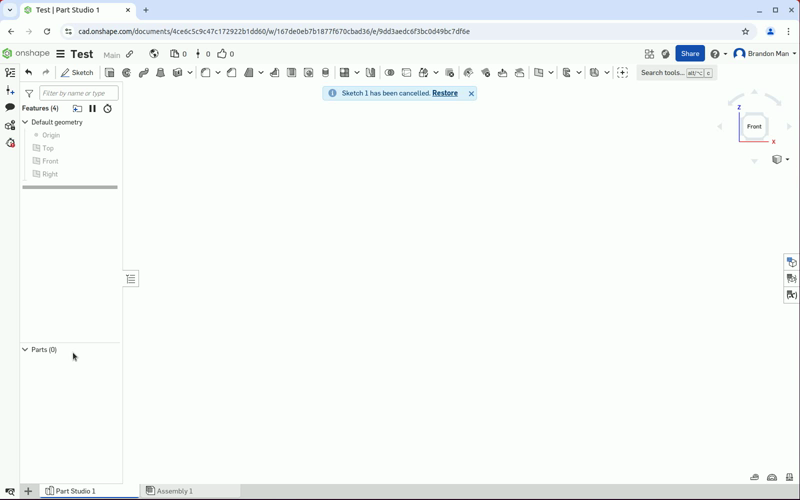
mouse_move(73, 352)
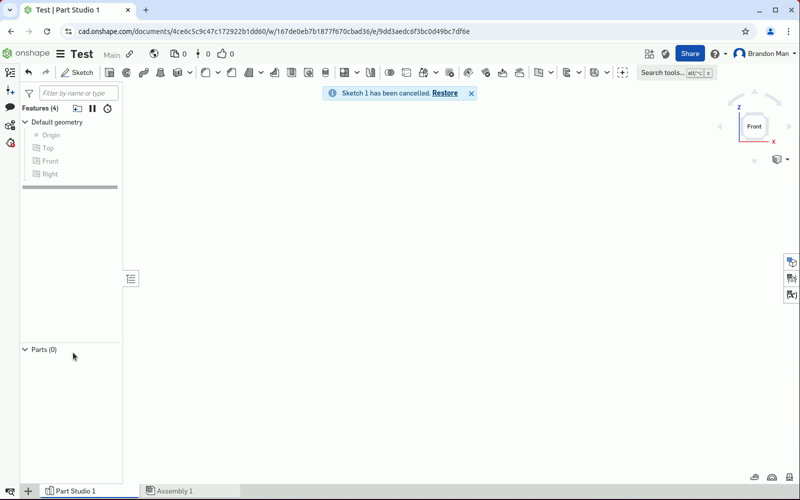
key(shift+y)
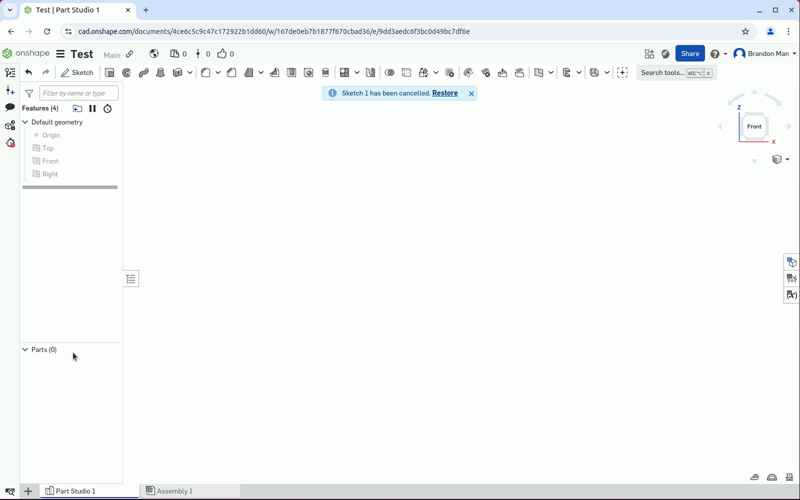
key(shift+s)
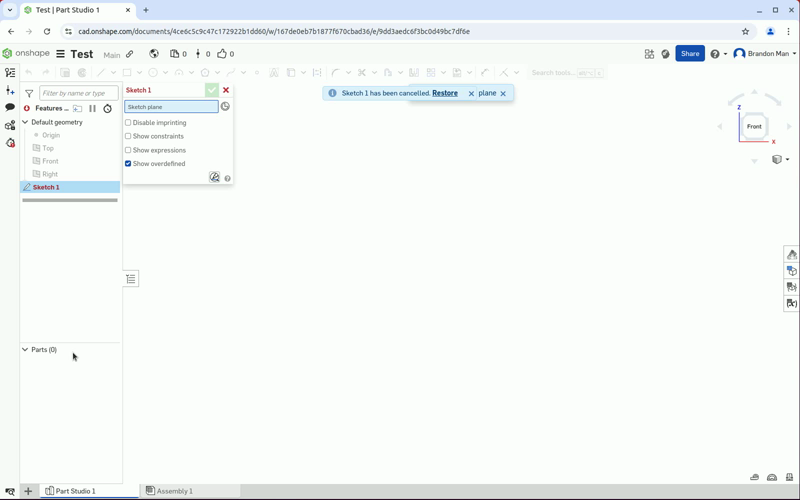
mouse_move(73, 163)
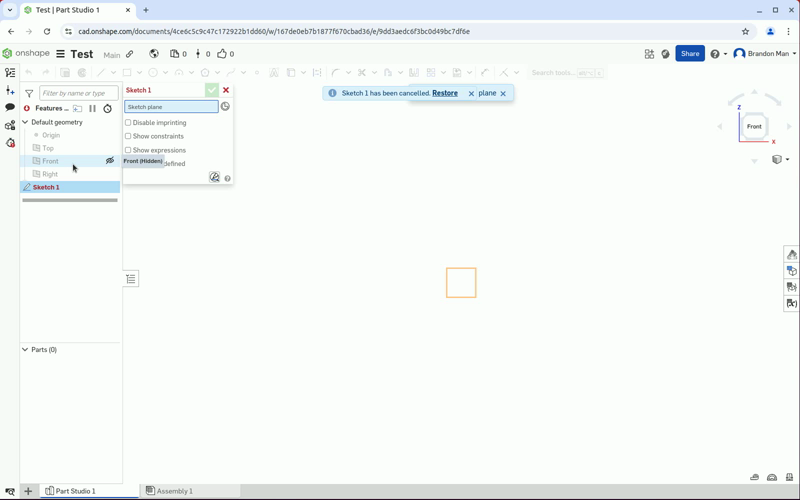
click(73, 163)
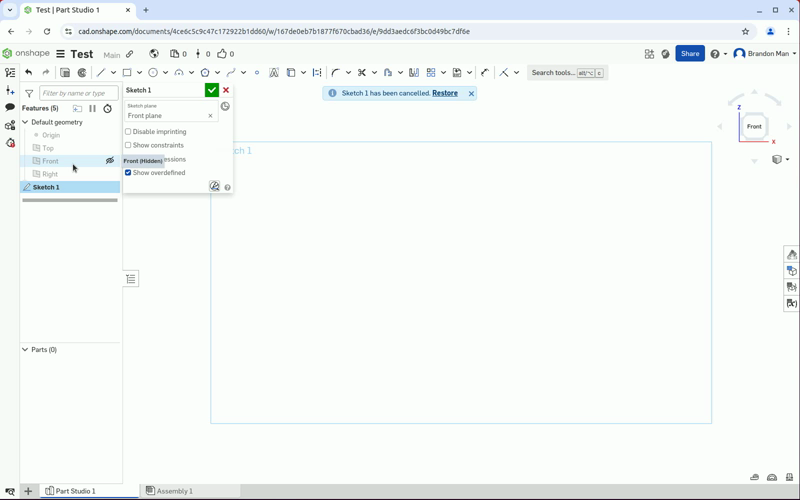
mouse_move(73, 352)
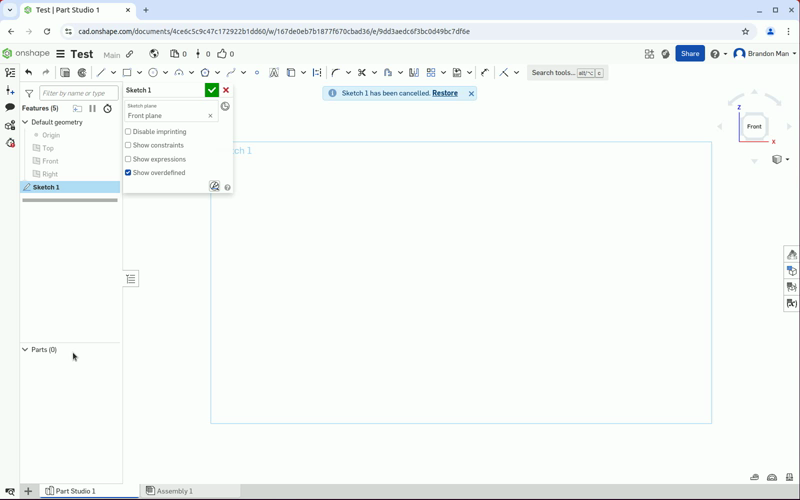
key(y)
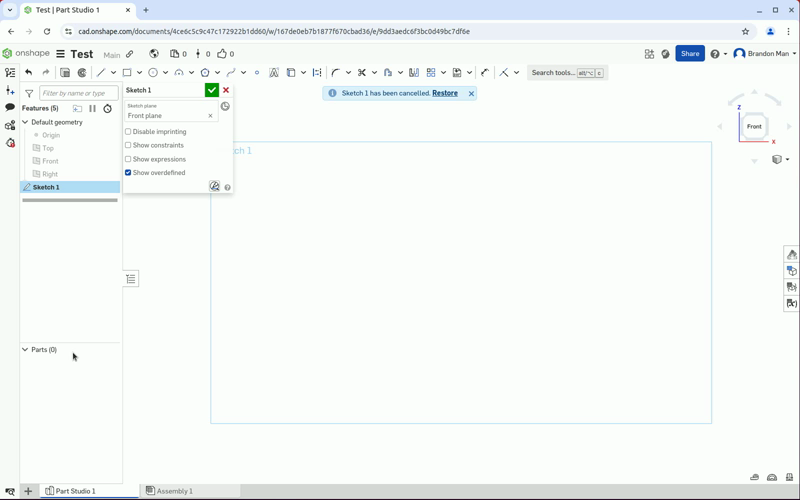
key(l)
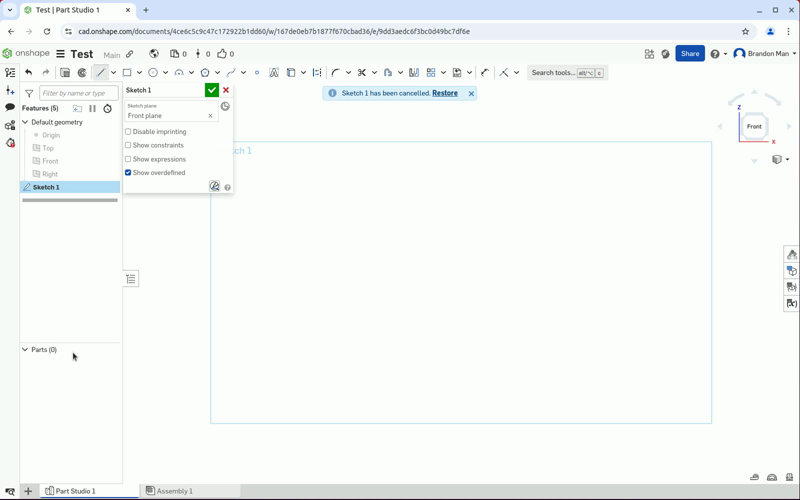
key_down(shift)
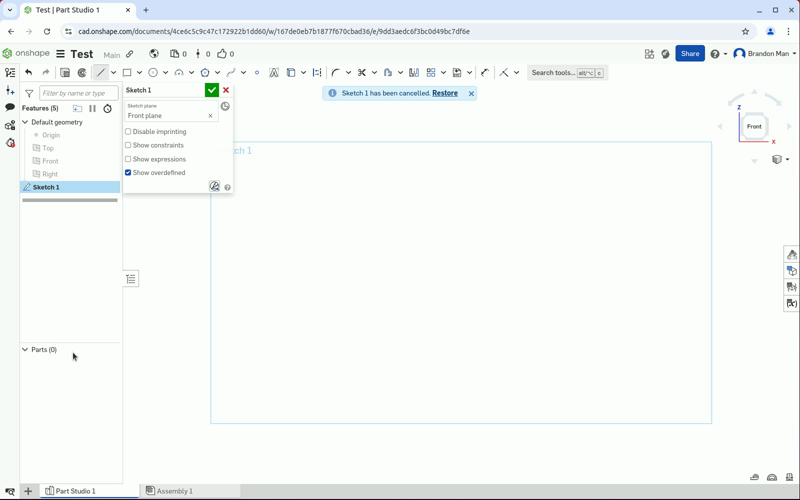
mouse_move(449, 282)
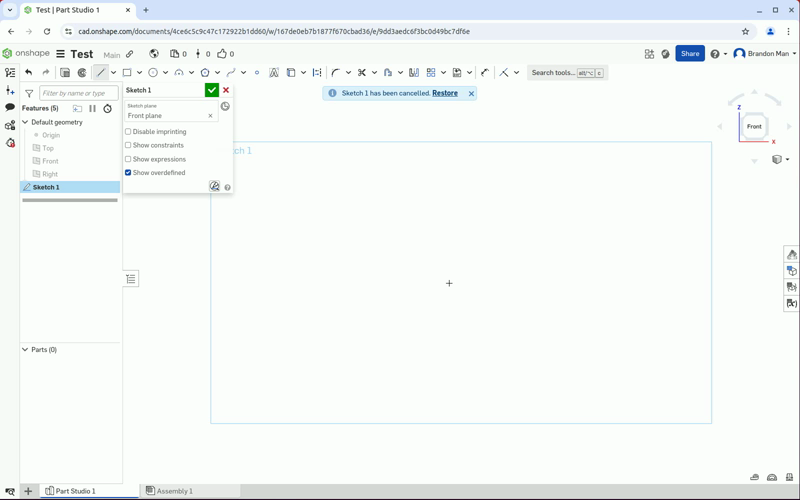
click(449, 282)
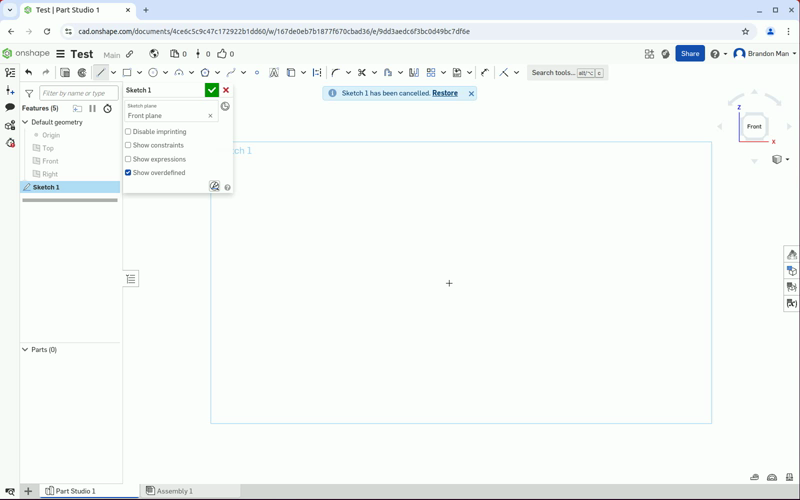
key_up(shift)
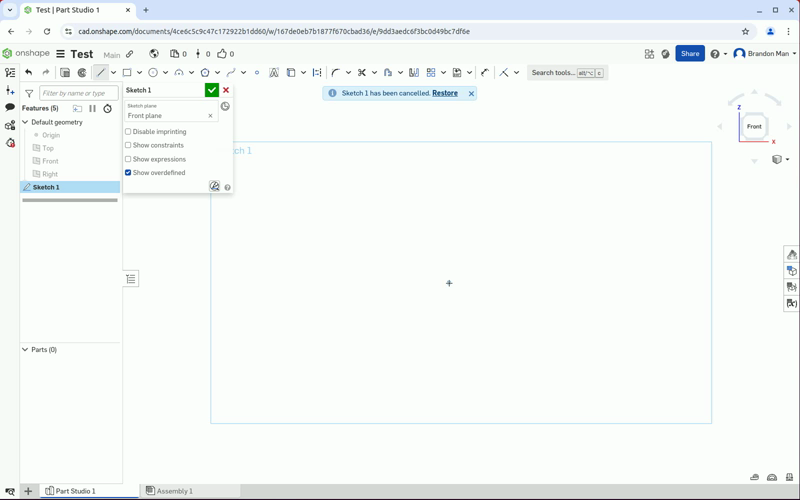
key_down(shift)
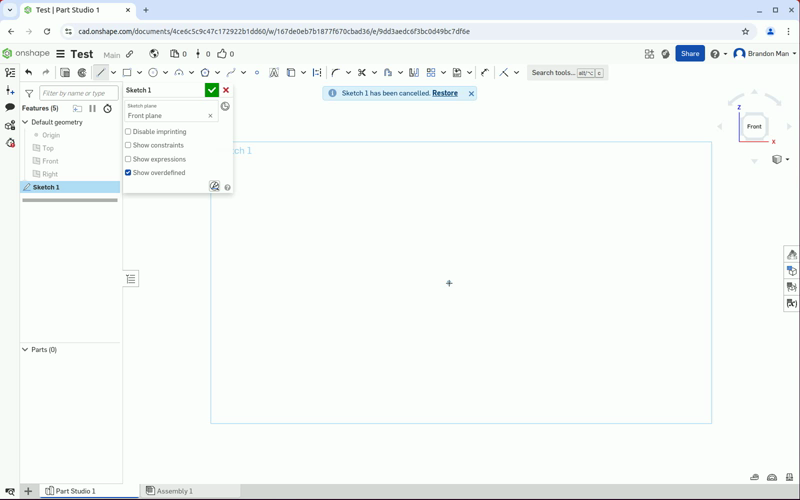
mouse_move(479, 282)
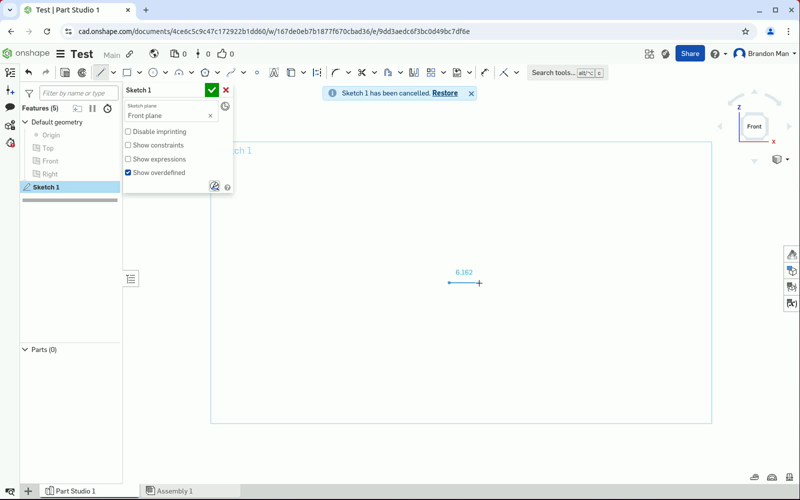
mouse_move(461, 282)
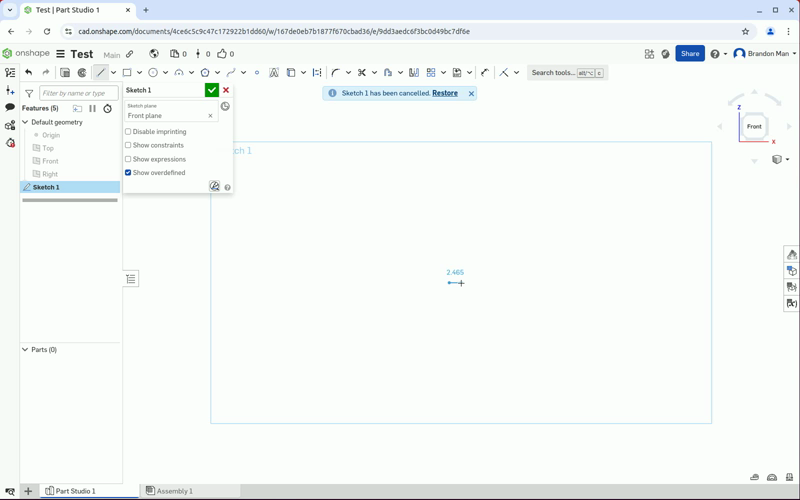
click(461, 282)
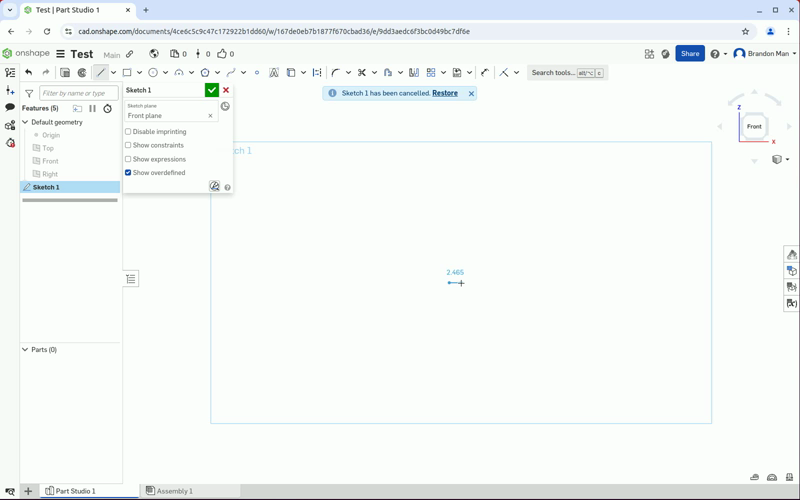
key_up(shift)
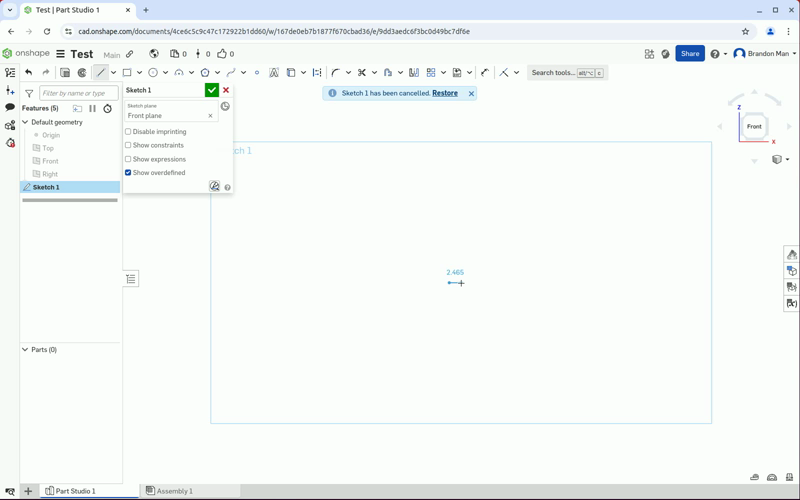
key_down(shift)
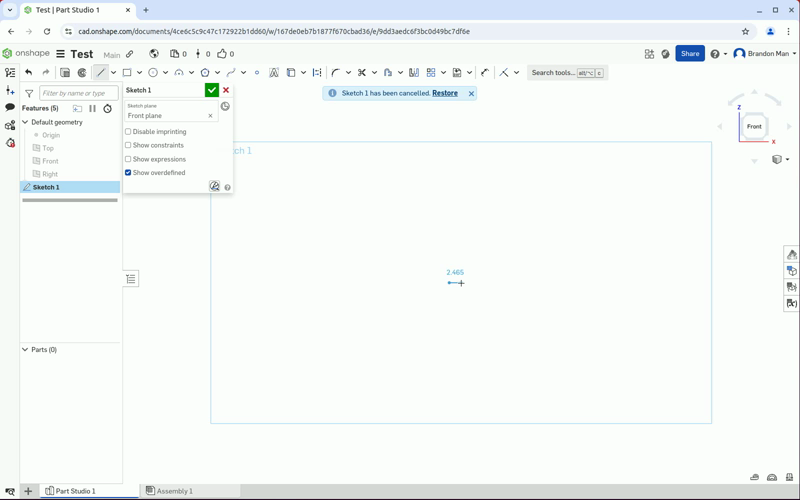
mouse_move(491, 282)
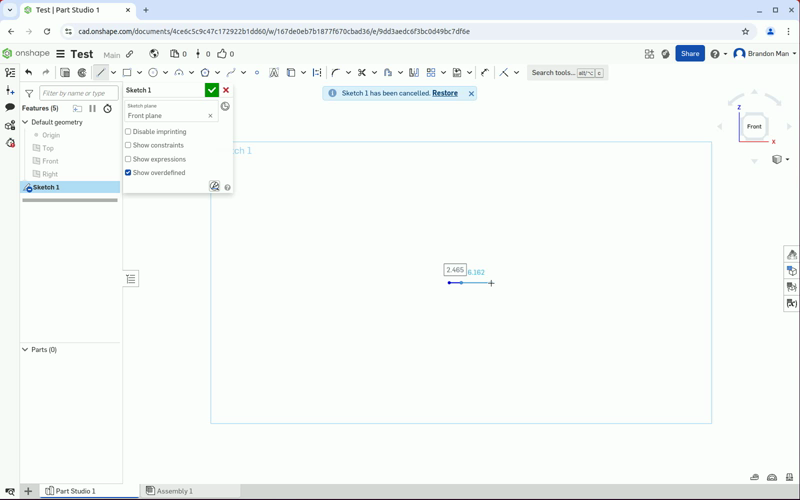
mouse_move(461, 229)
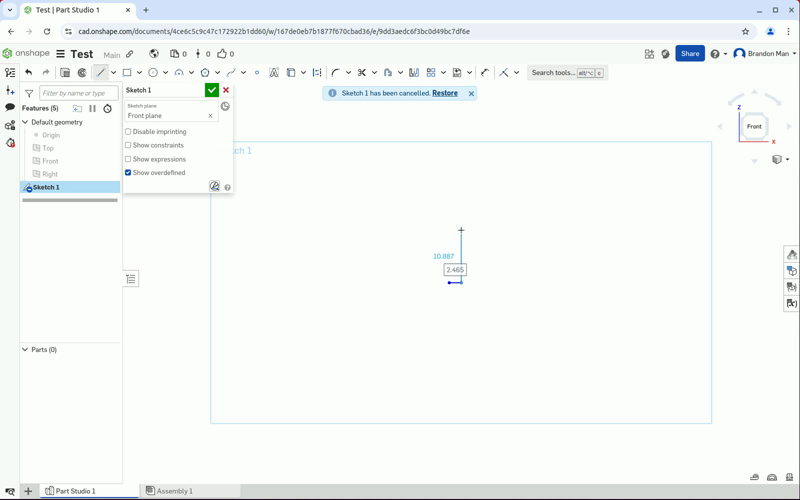
click(461, 229)
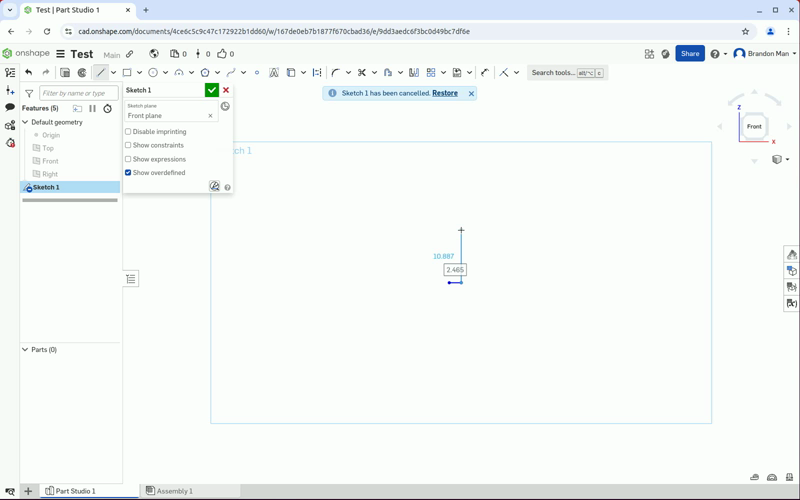
key_up(shift)
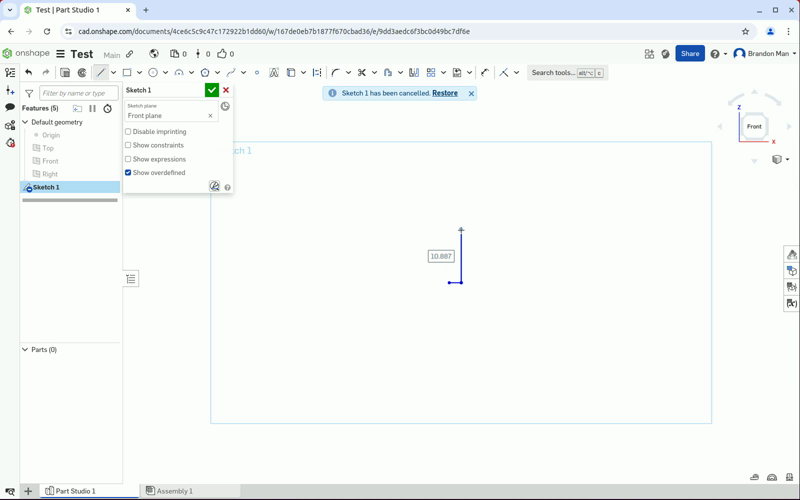
key_down(shift)
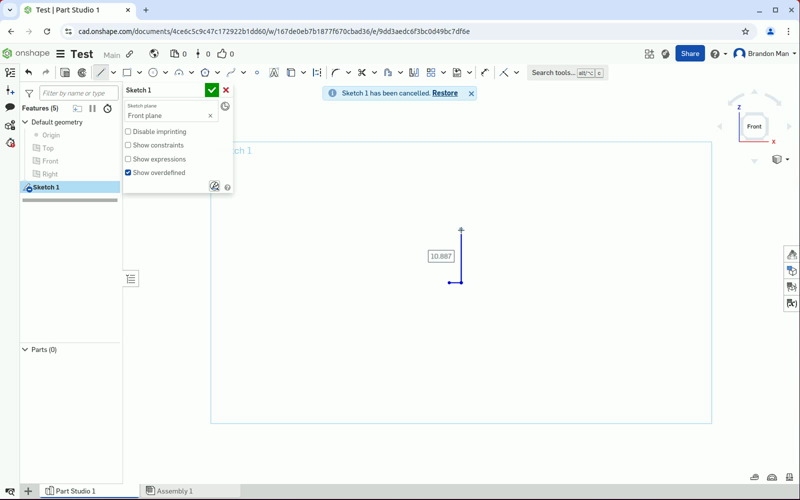
mouse_move(491, 229)
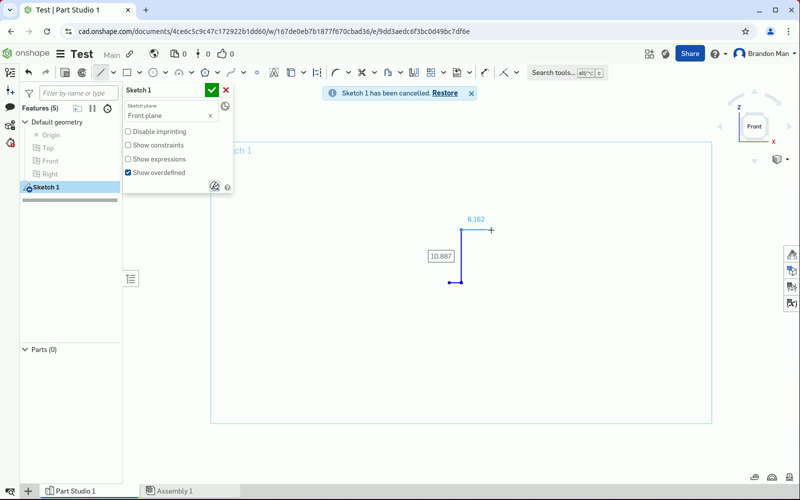
mouse_move(449, 229)
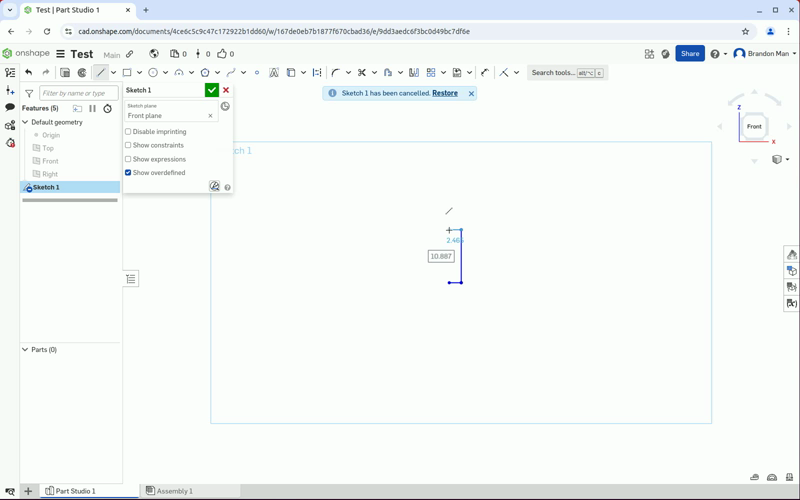
click(449, 229)
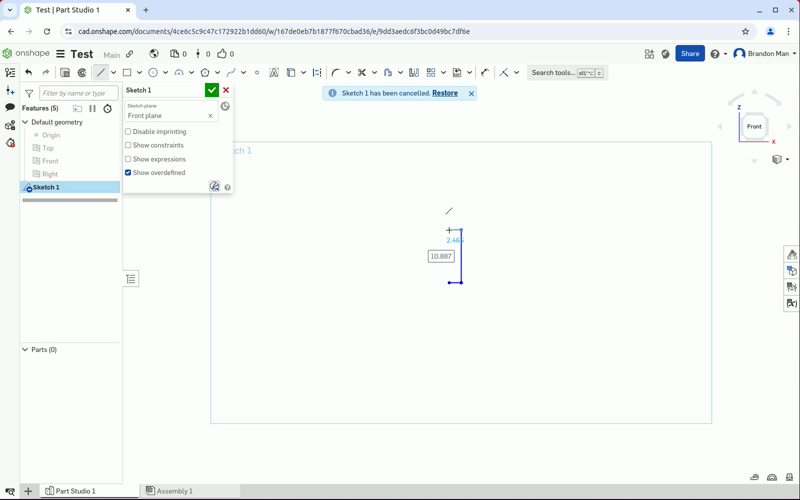
key_up(shift)
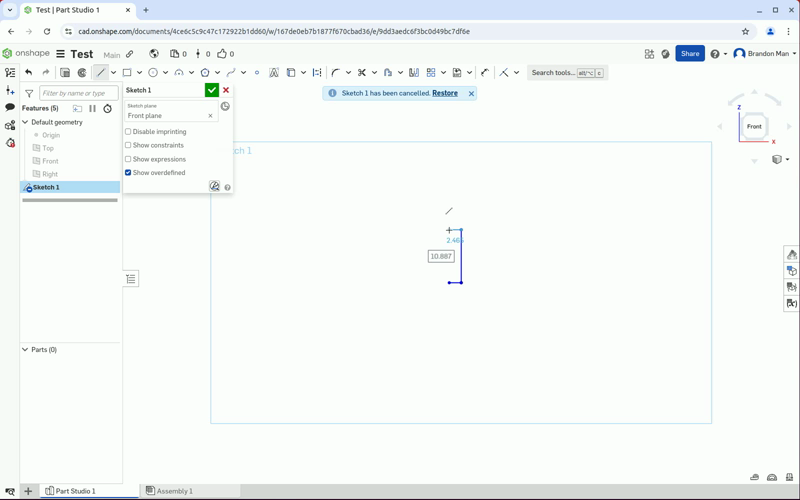
mouse_move(479, 229)
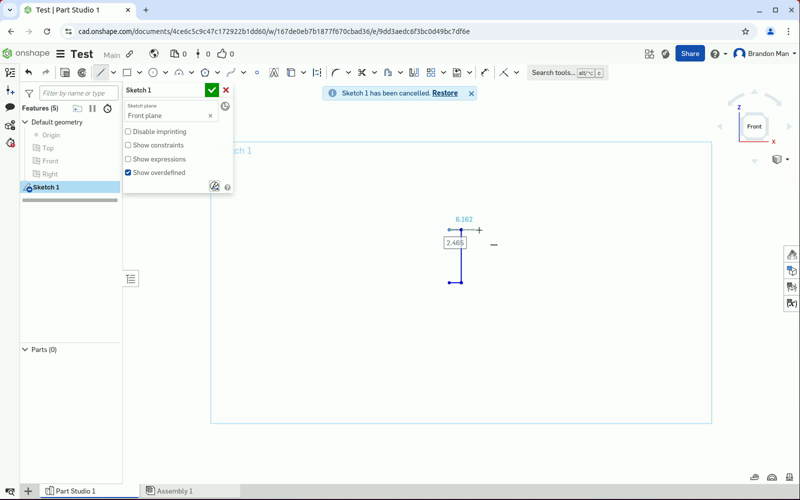
key_down(shift)
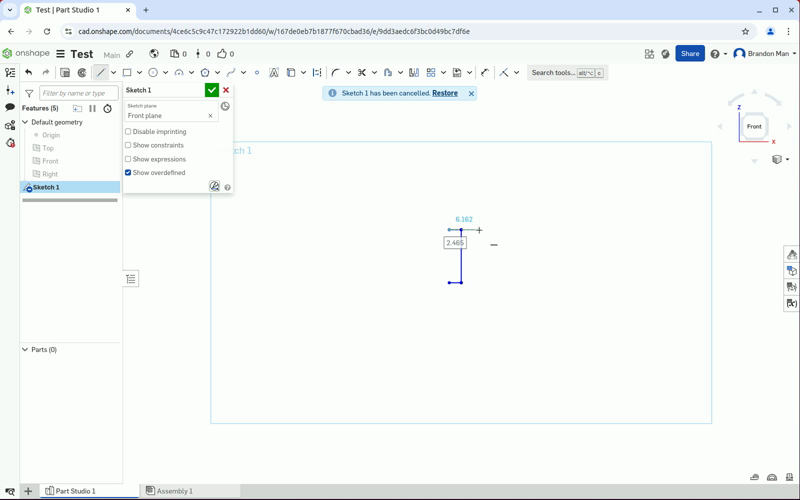
mouse_move(449, 282)
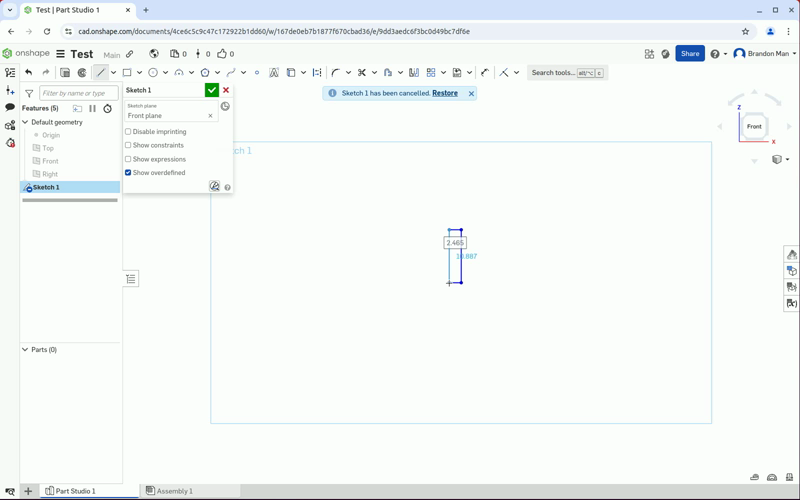
key_up(shift)
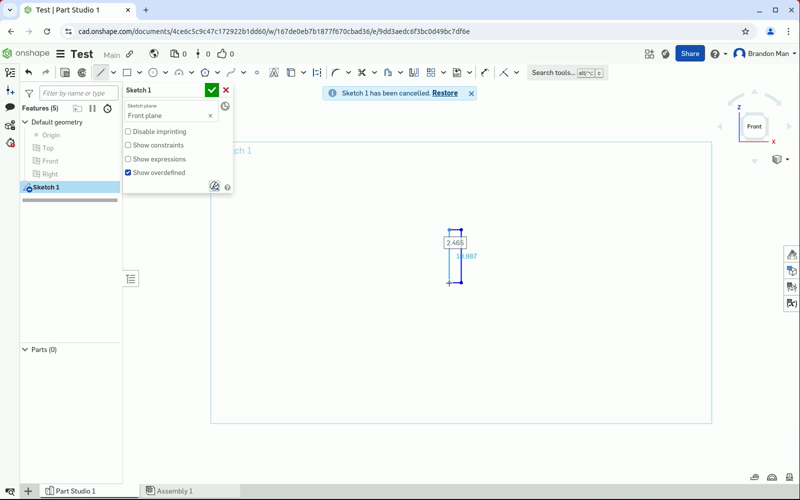
click(449, 282)
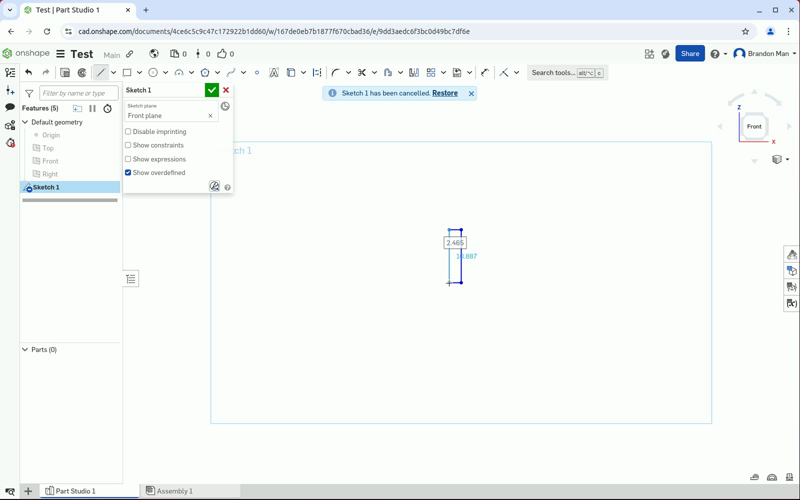
key(esc)
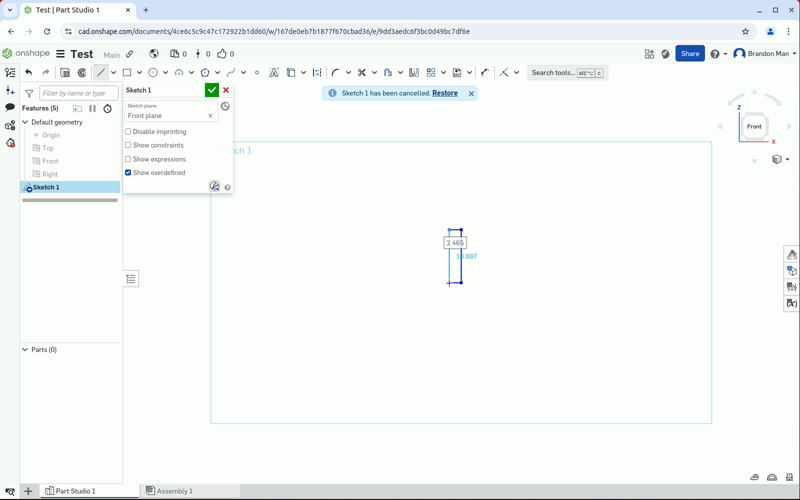
mouse_move(455, 240)
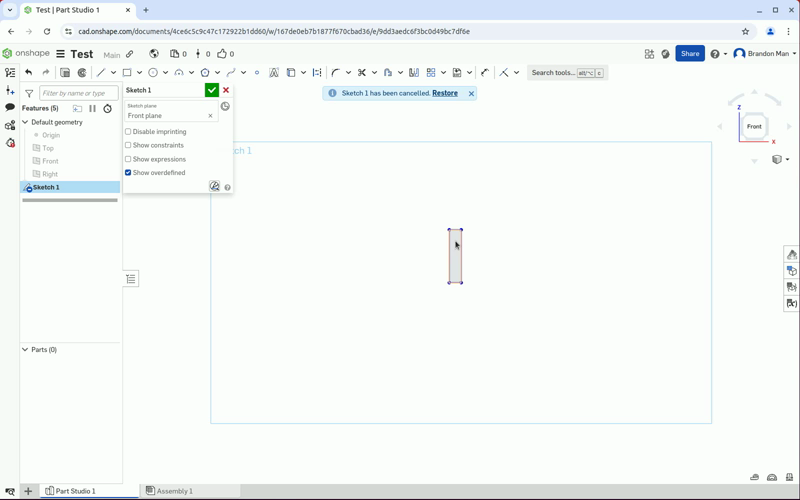
scroll(6)
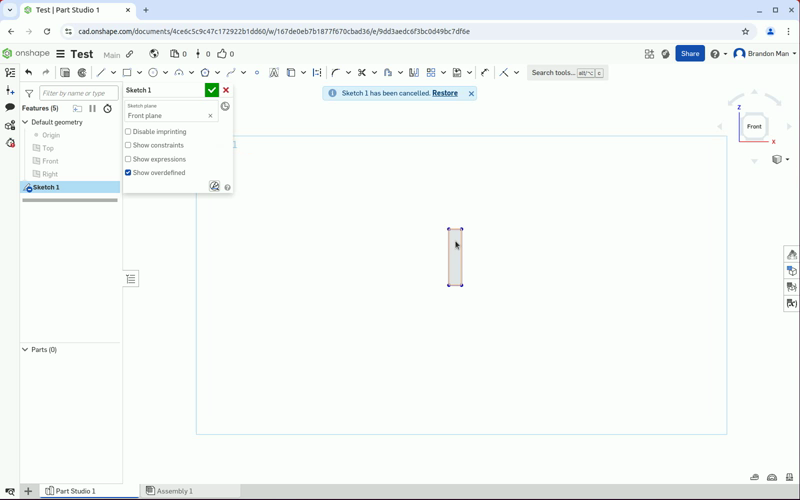
scroll(6)
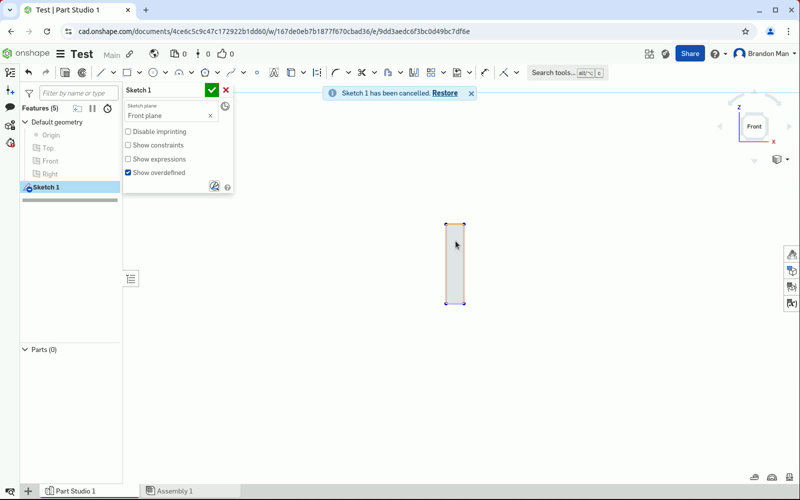
scroll(6)
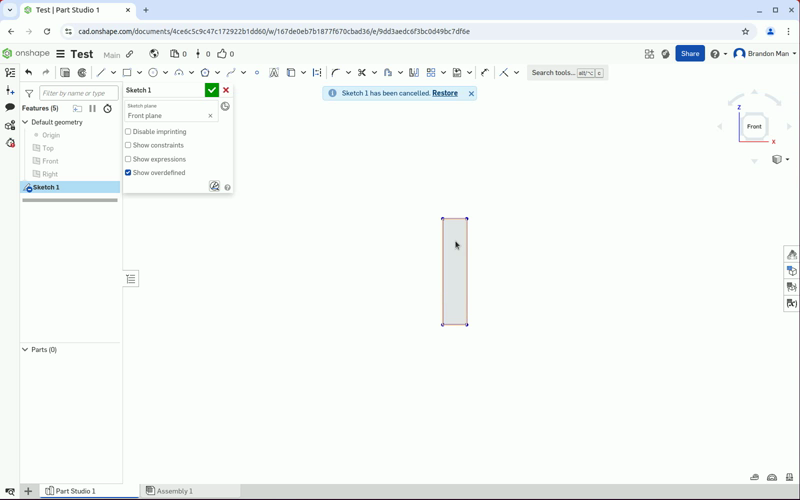
scroll(6)
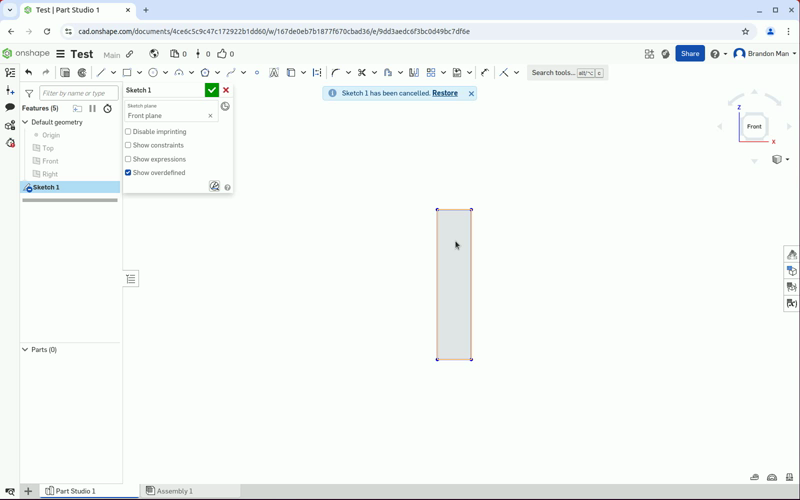
scroll(6)
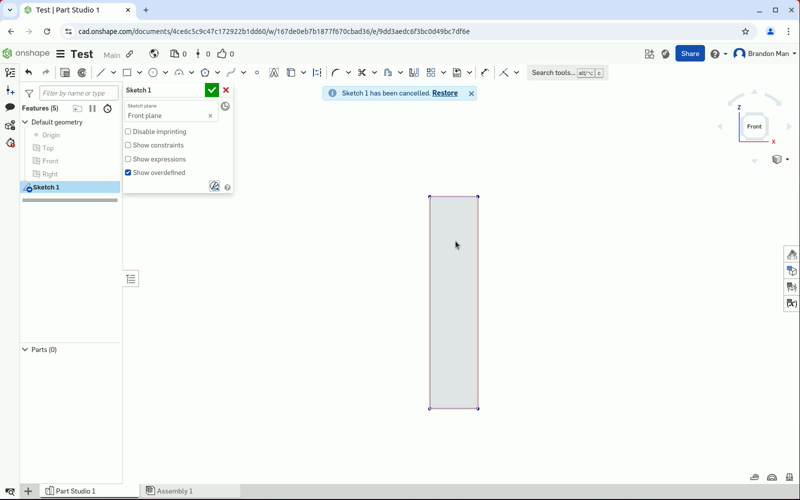
scroll(6)
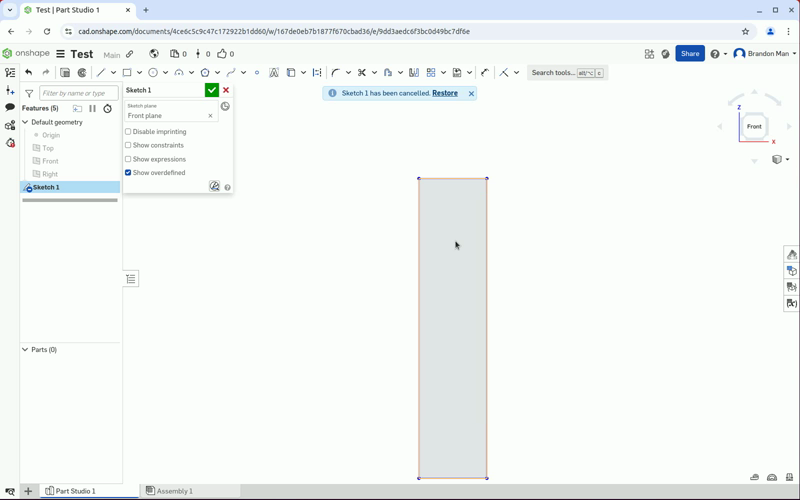
scroll(6)
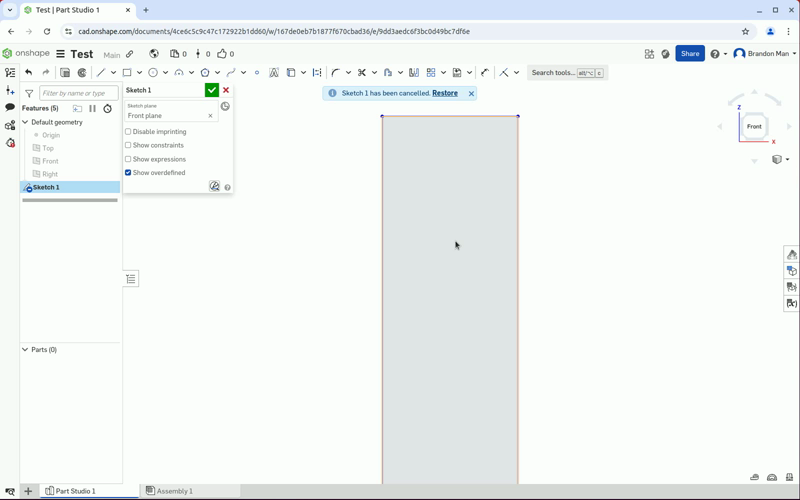
click(455, 240)
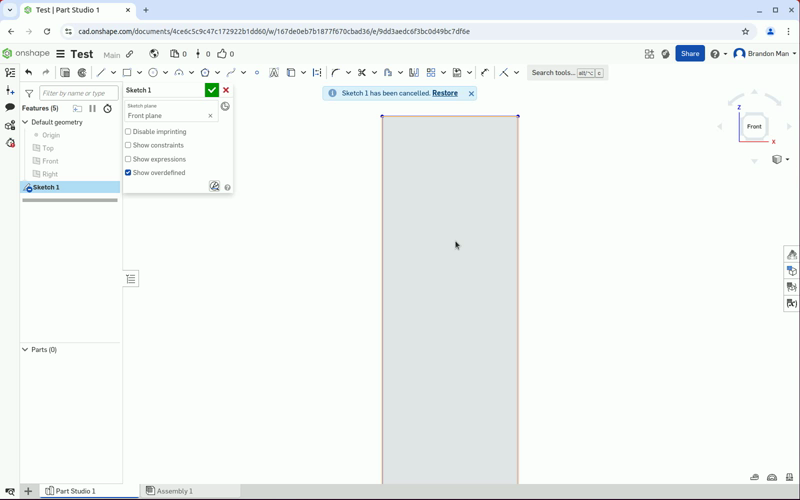
scroll(-6)
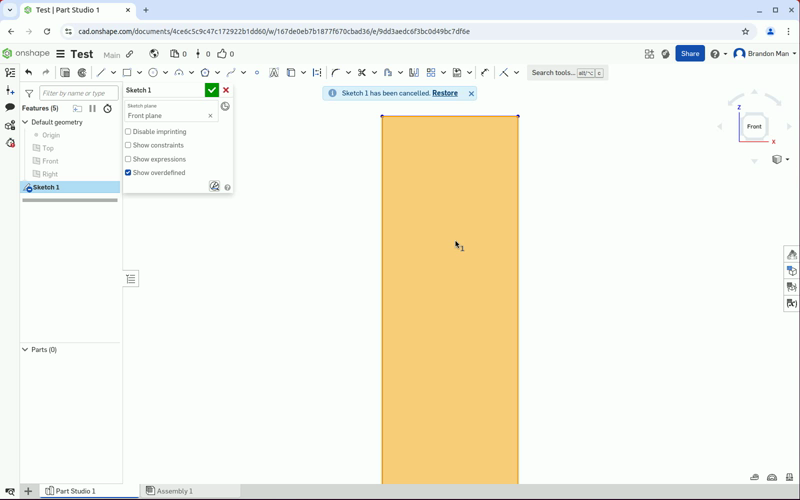
scroll(-6)
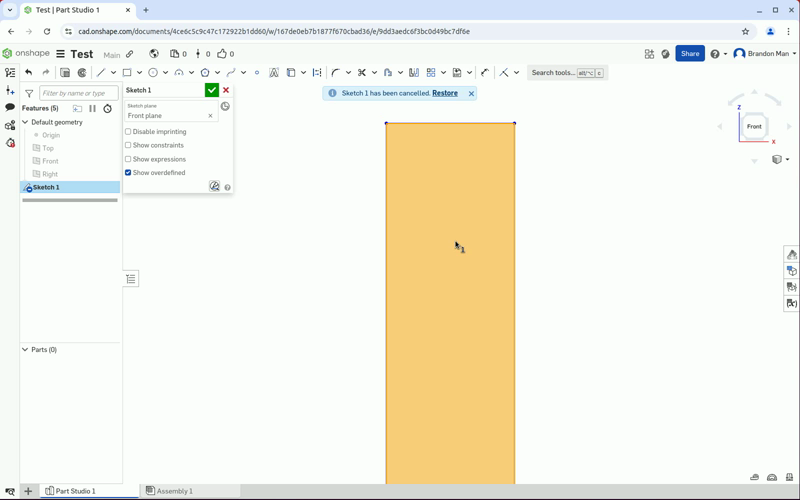
scroll(-6)
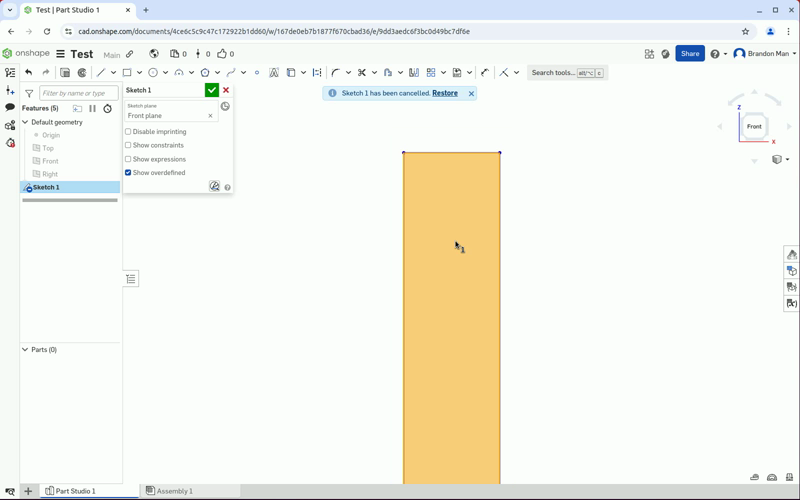
scroll(-6)
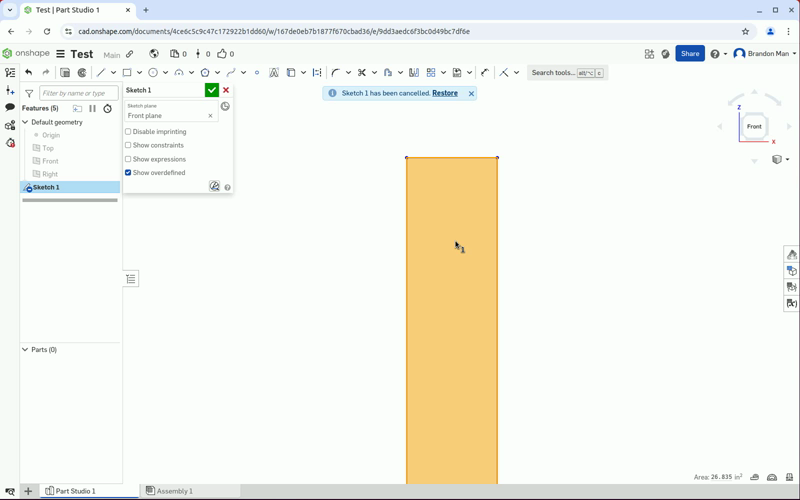
scroll(-6)
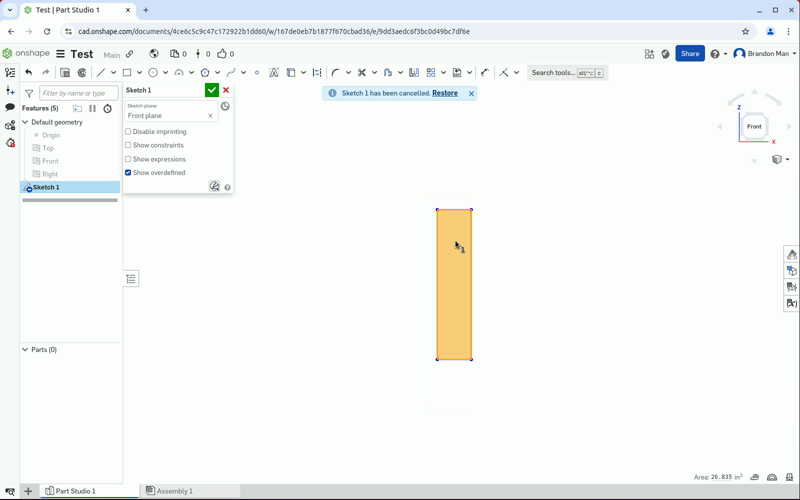
scroll(-6)
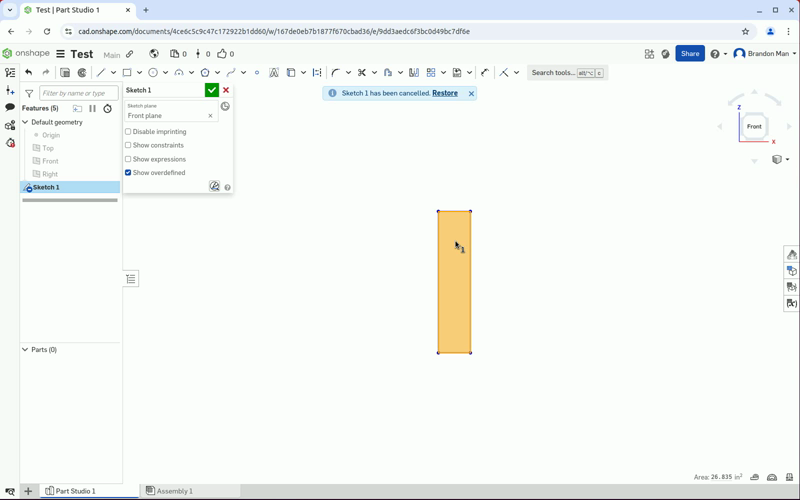
scroll(-6)
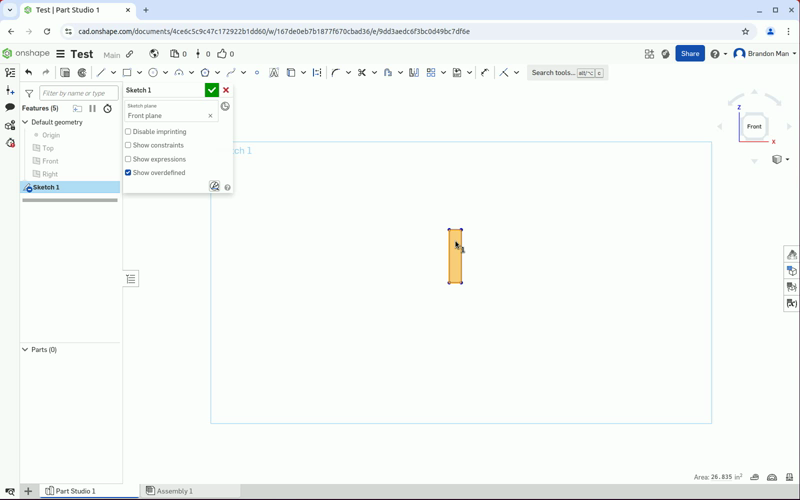
mouse_move(73, 352)
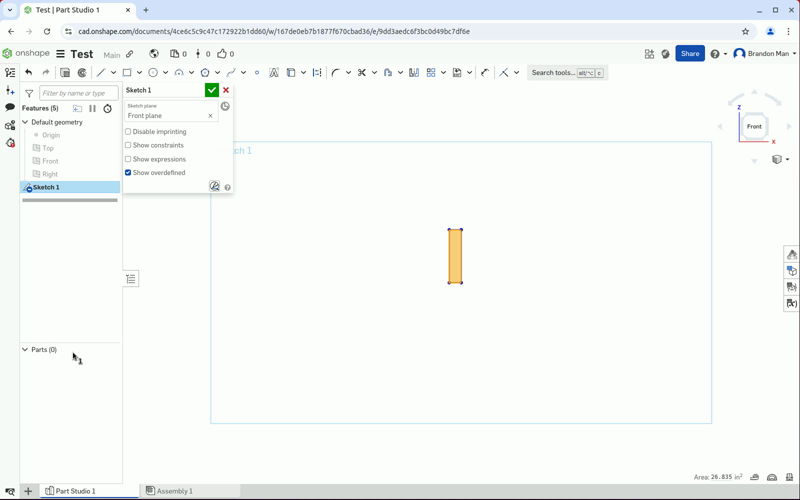
key(shift+y)
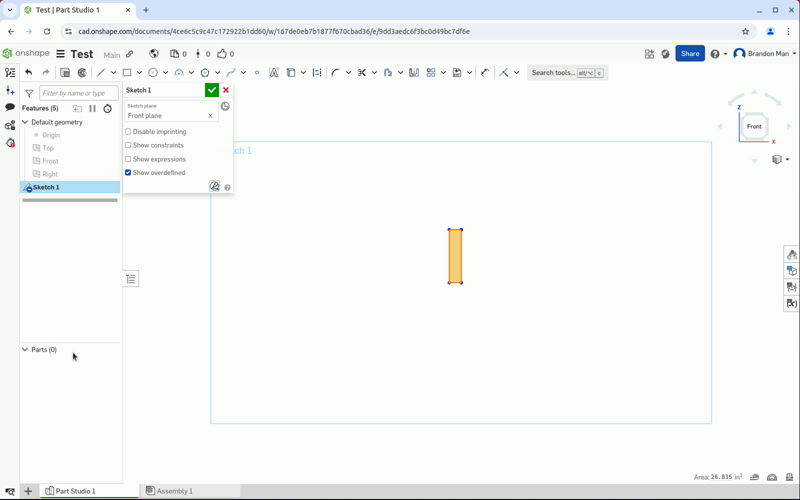
key(shift+e)
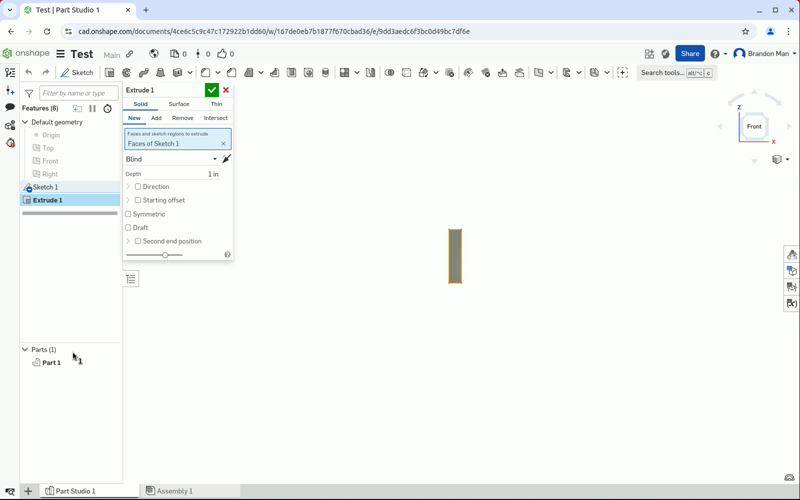
mouse_move(143, 106)
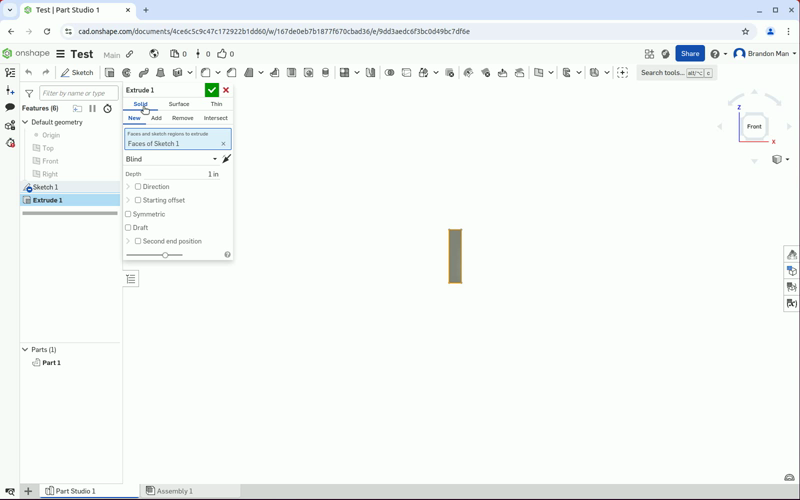
click(143, 106)
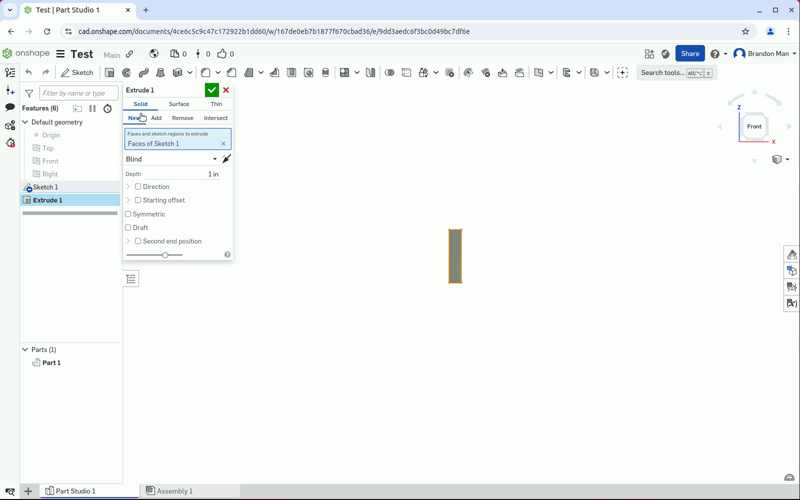
mouse_move(137, 120)
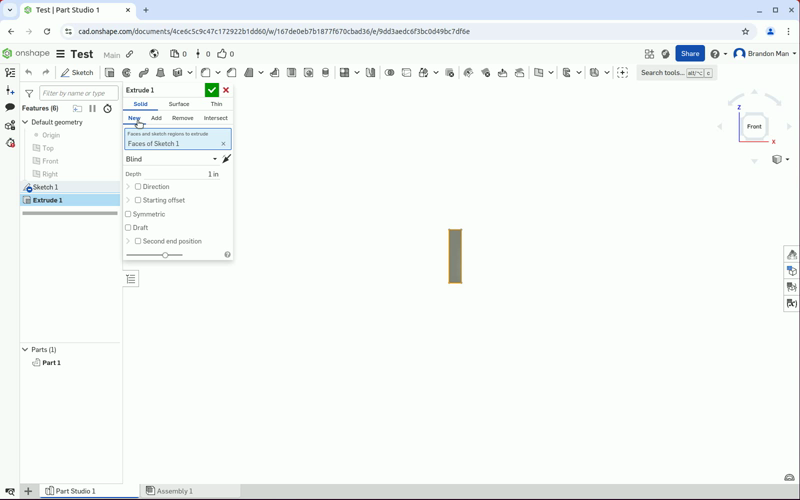
click(137, 120)
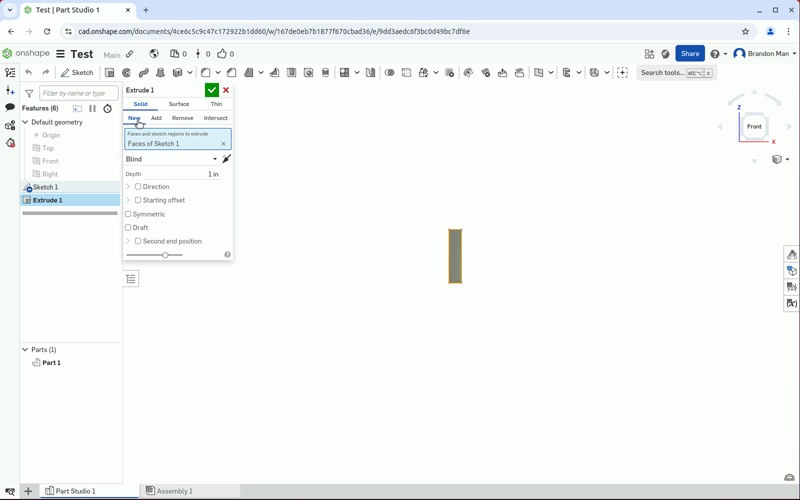
key(tab, 4)
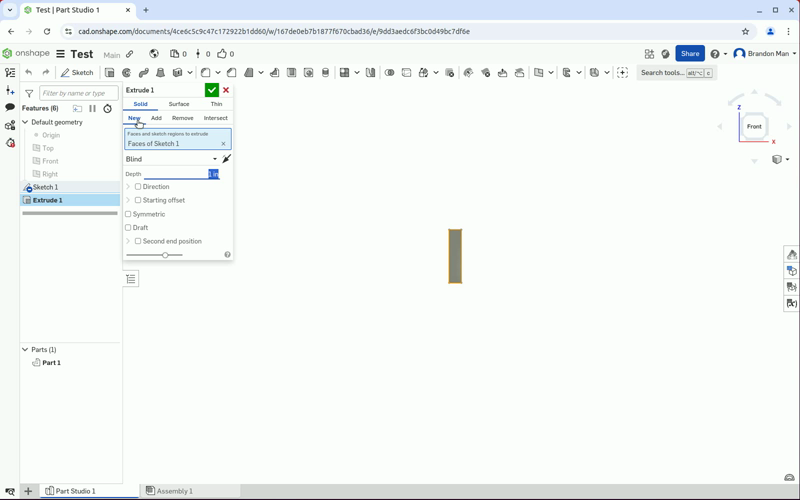
text(2.407)
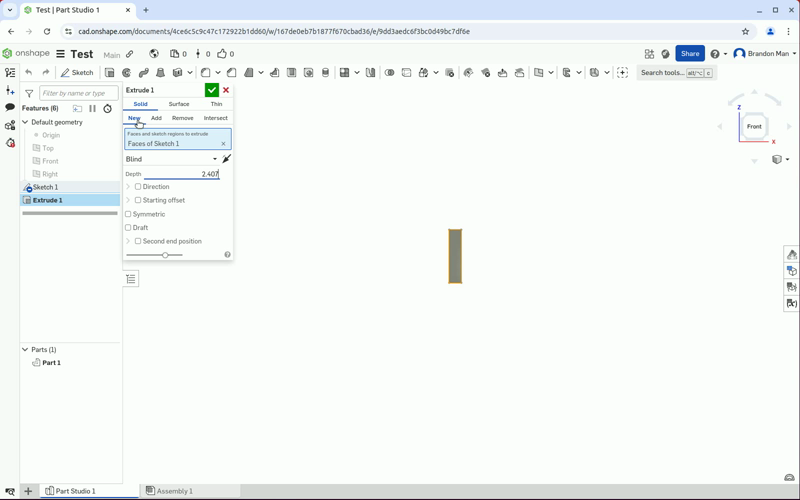
key(enter)
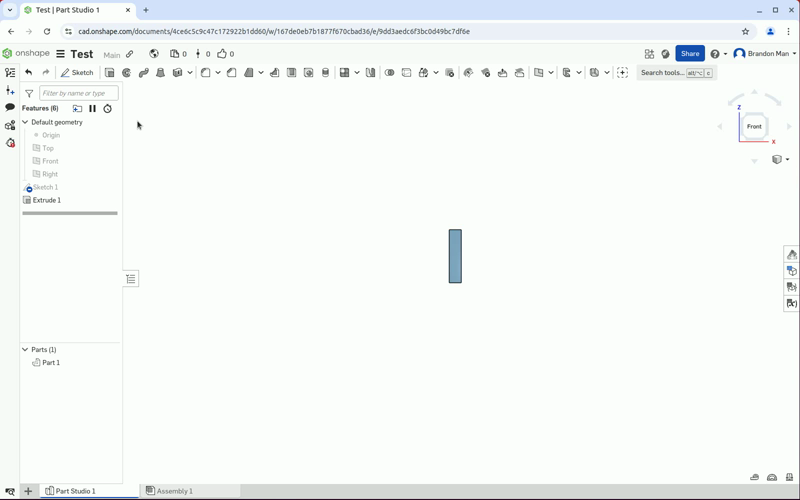
key(shift+h)
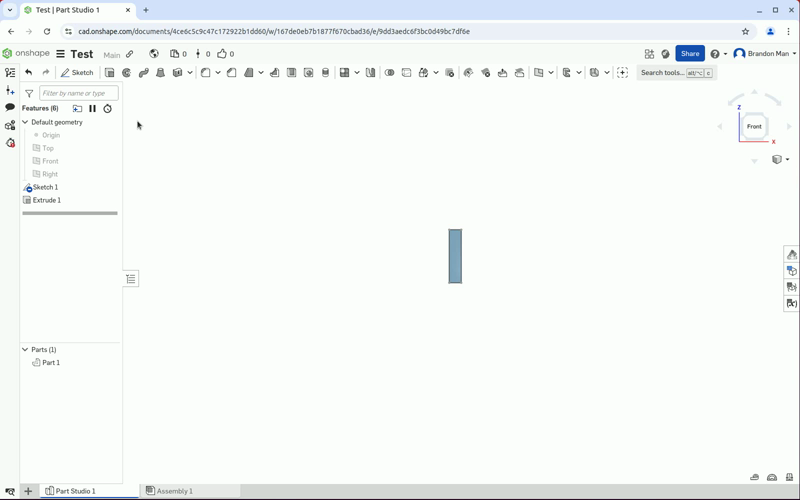
key(shift+h)
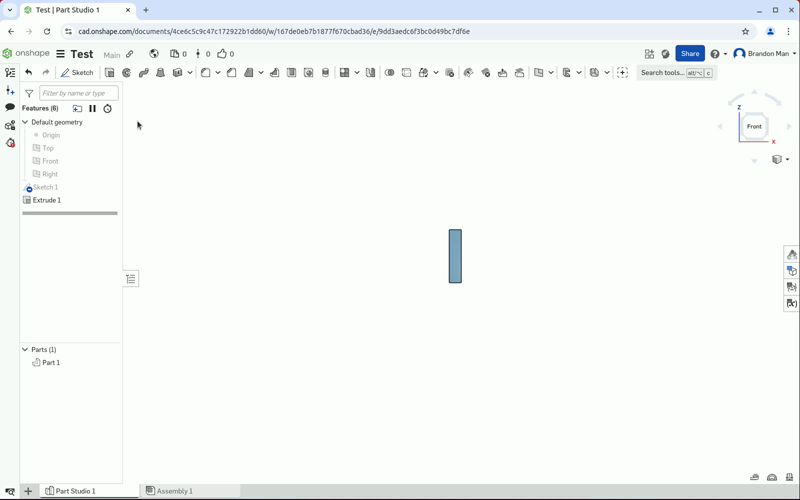
mouse_move(73, 189)
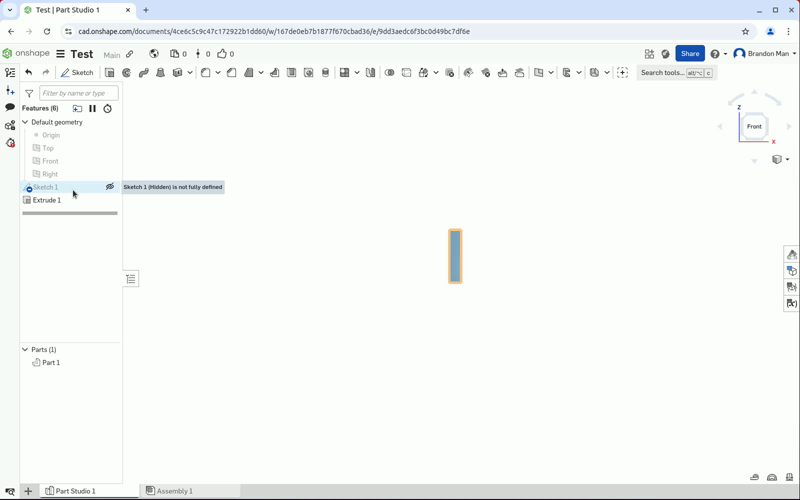
click(73, 189)
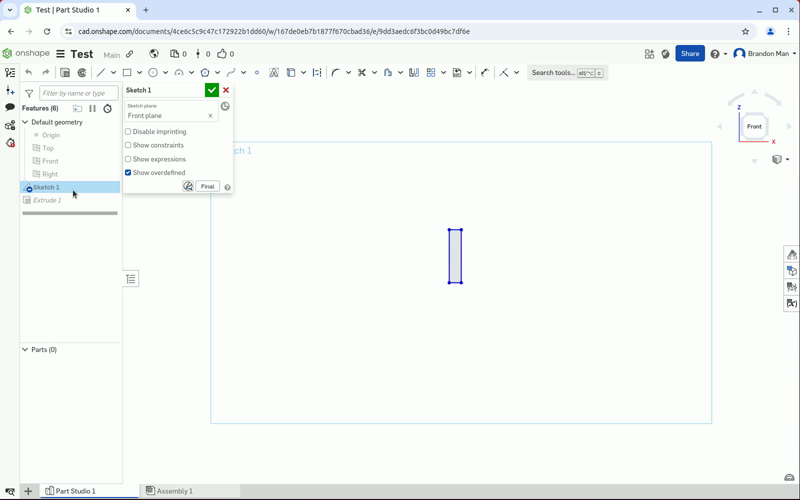
mouse_move(229, 92)
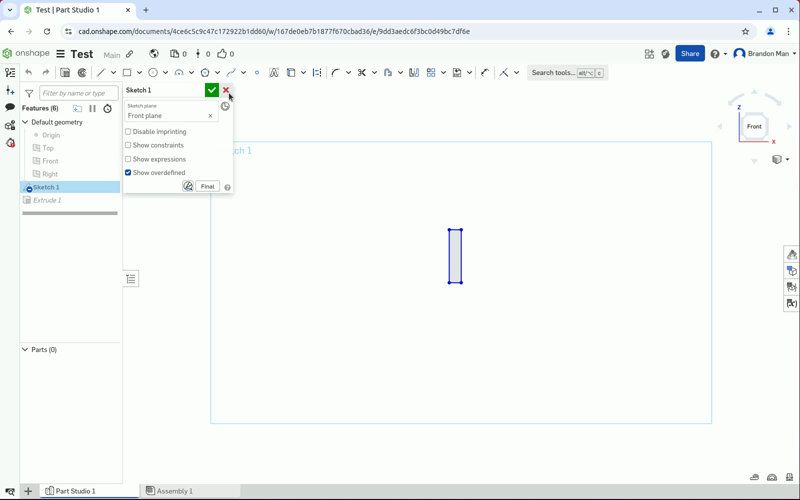
click(229, 92)
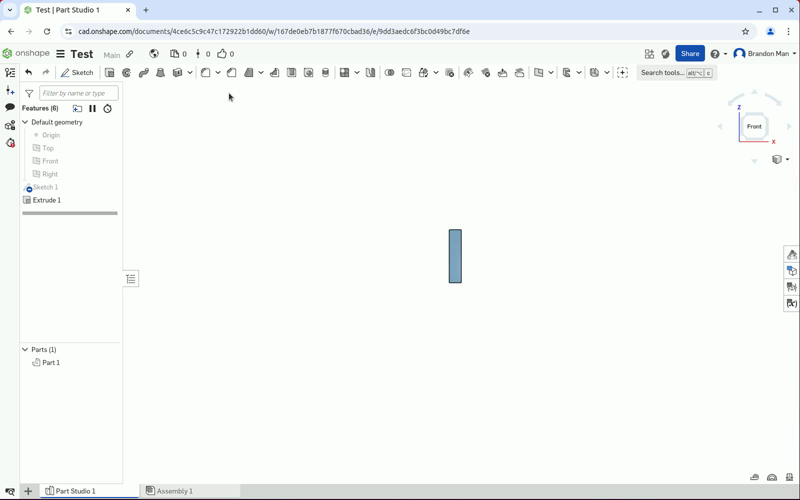
mouse_move(541, 75)
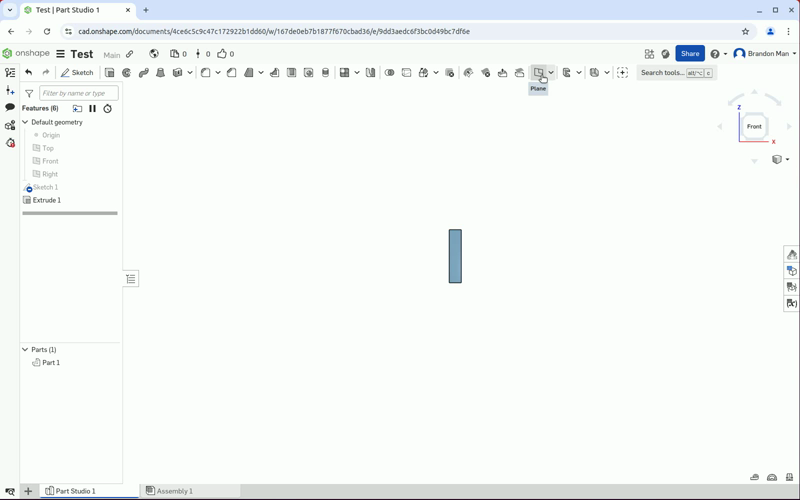
click(541, 75)
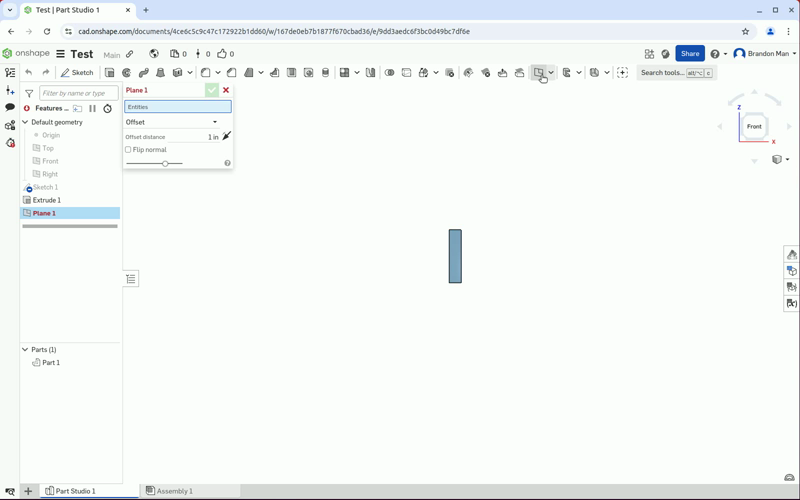
mouse_move(73, 163)
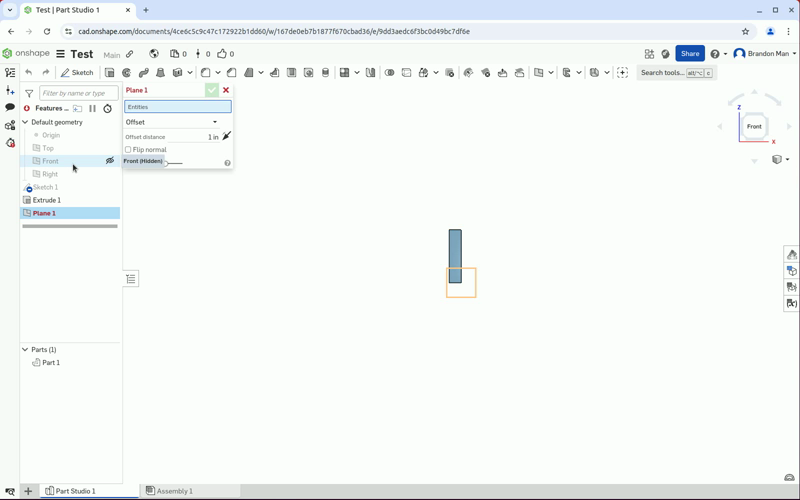
click(73, 163)
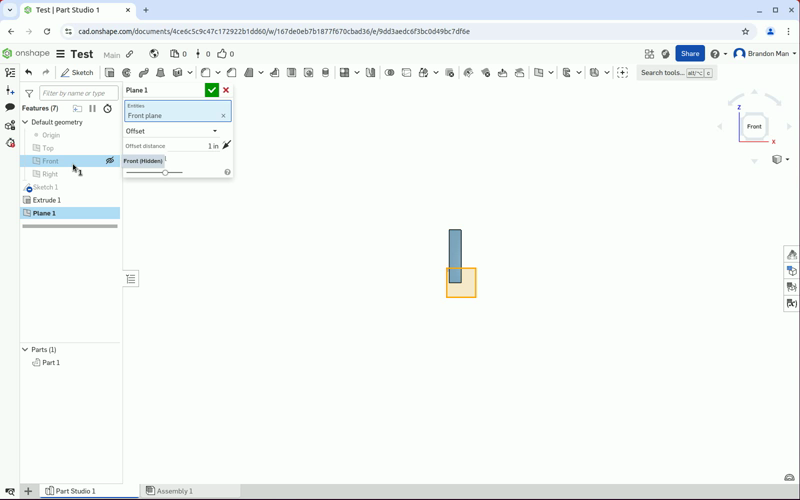
key(tab, 2)
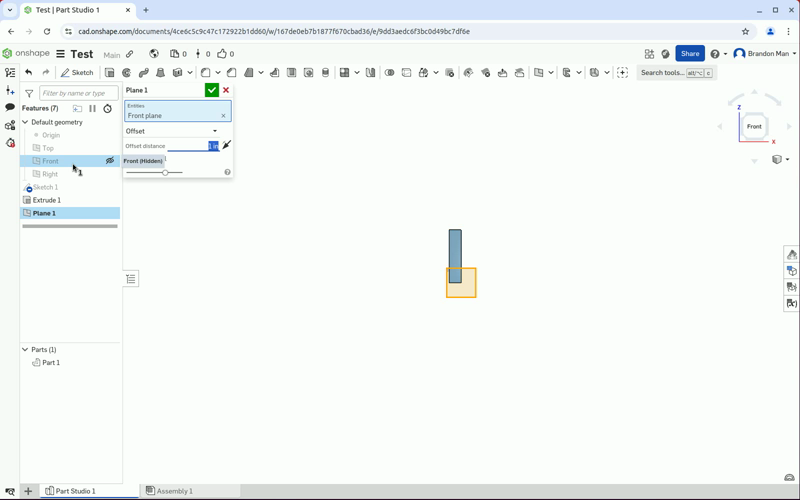
text(2.403)
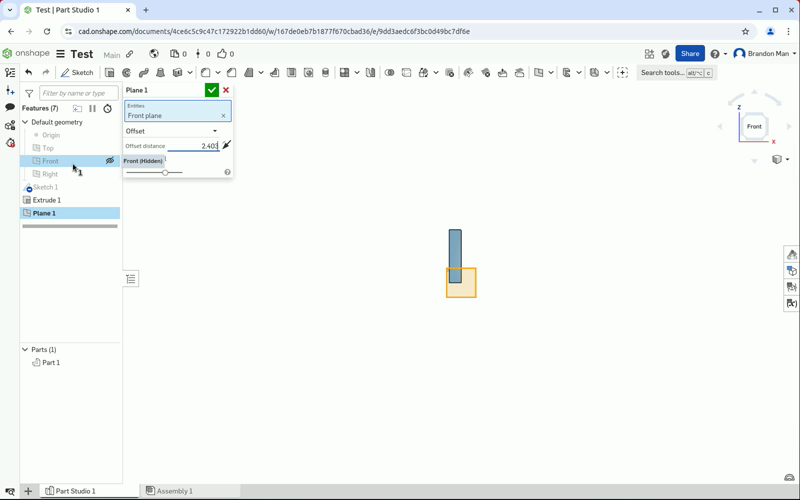
key(enter, 2)
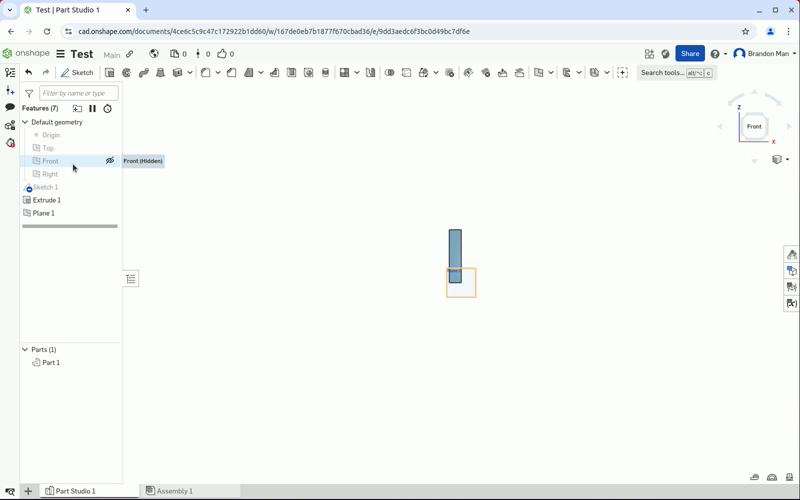
key(shift+s)
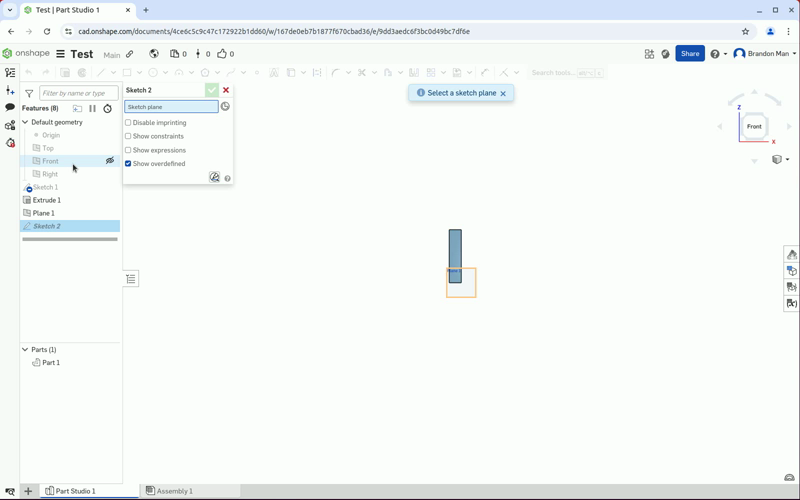
mouse_move(73, 215)
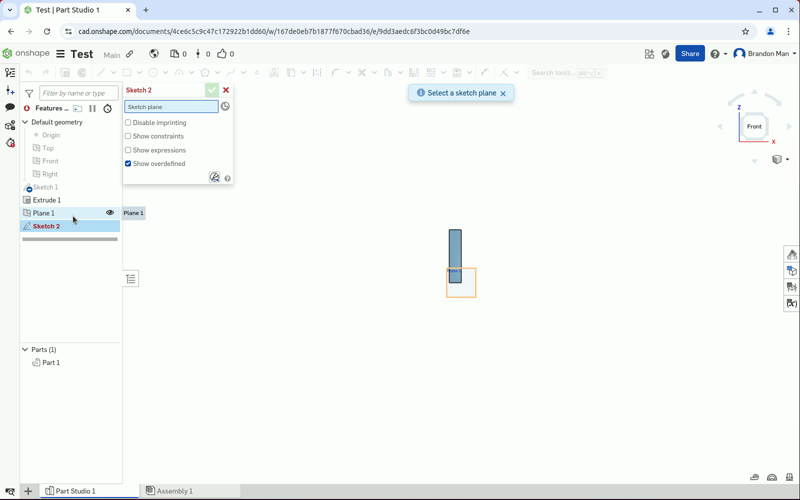
click(73, 215)
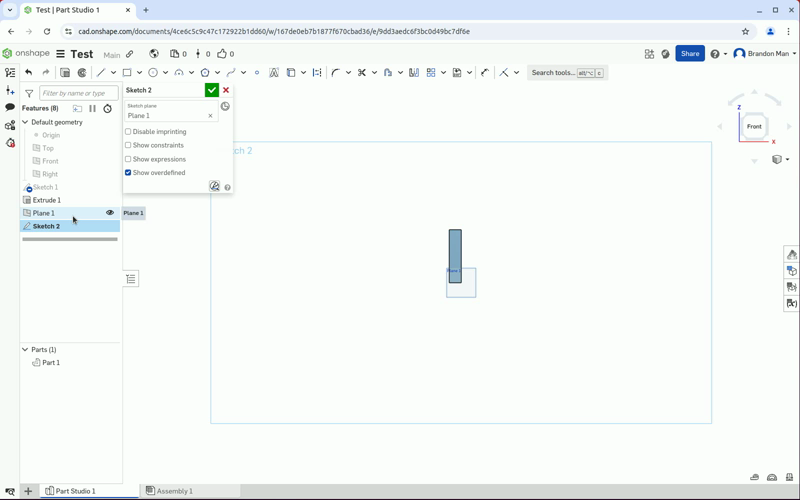
mouse_move(73, 352)
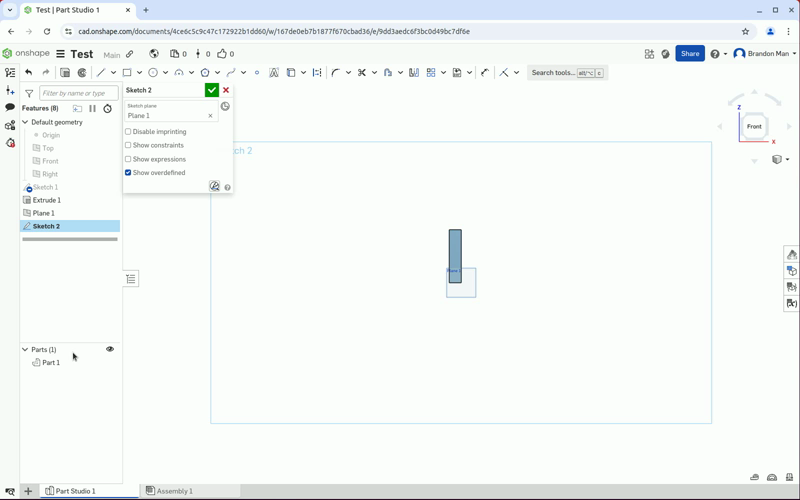
key(y)
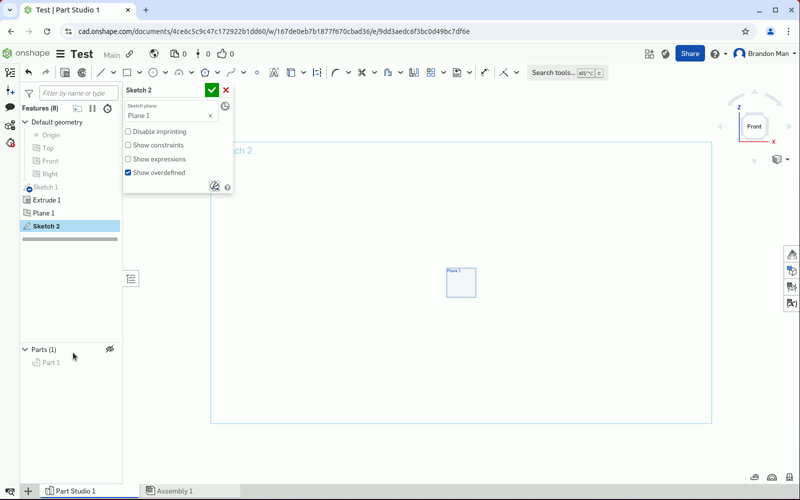
key(l)
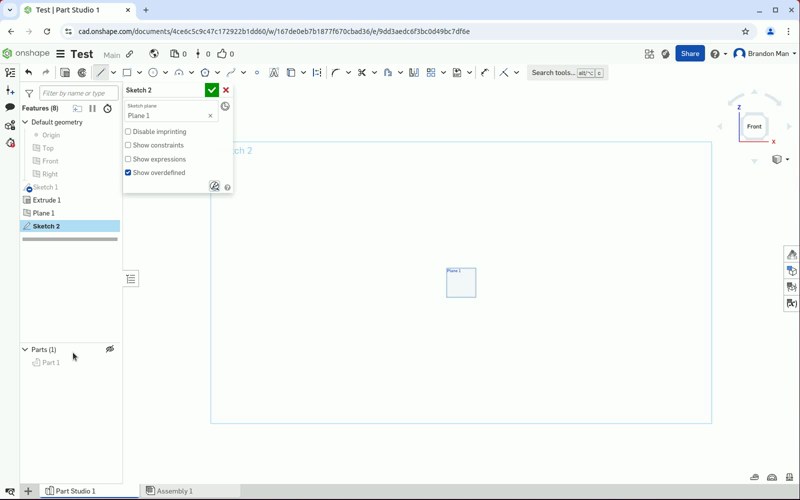
key_down(shift)
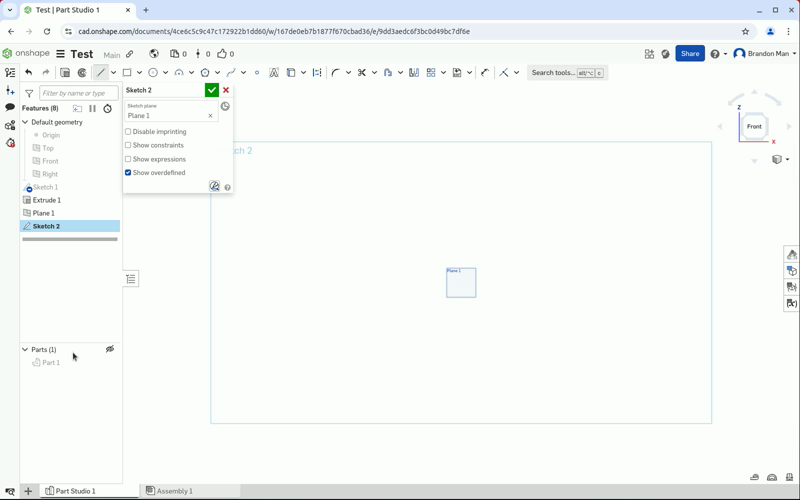
mouse_move(426, 282)
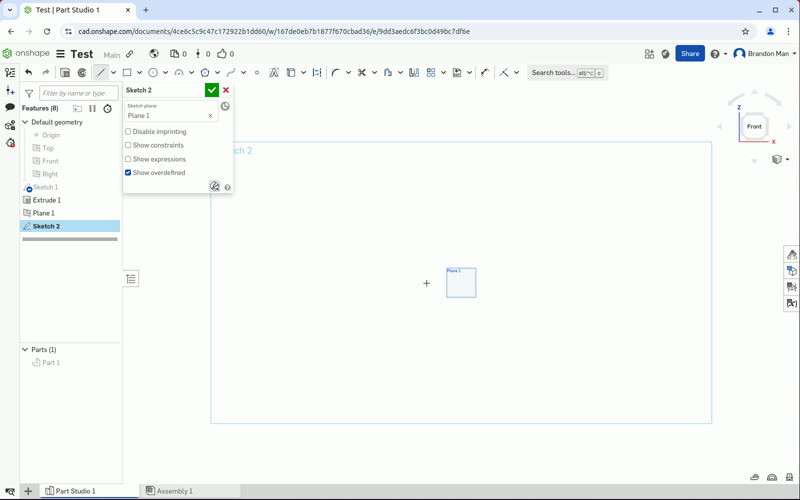
click(426, 282)
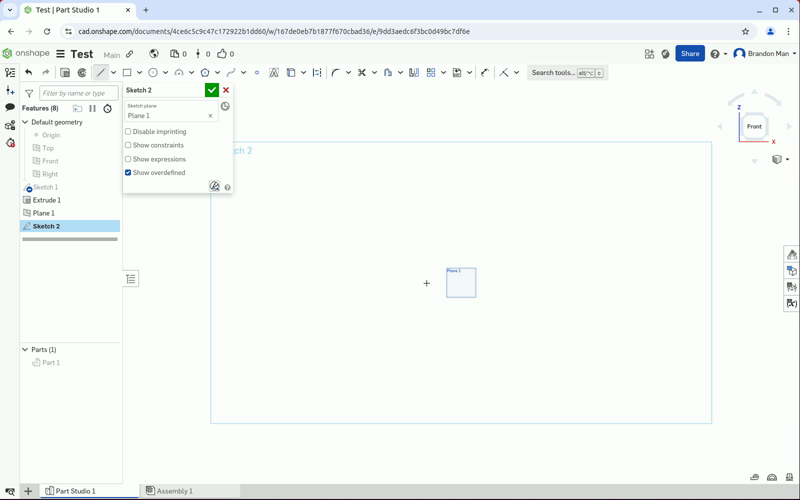
key_up(shift)
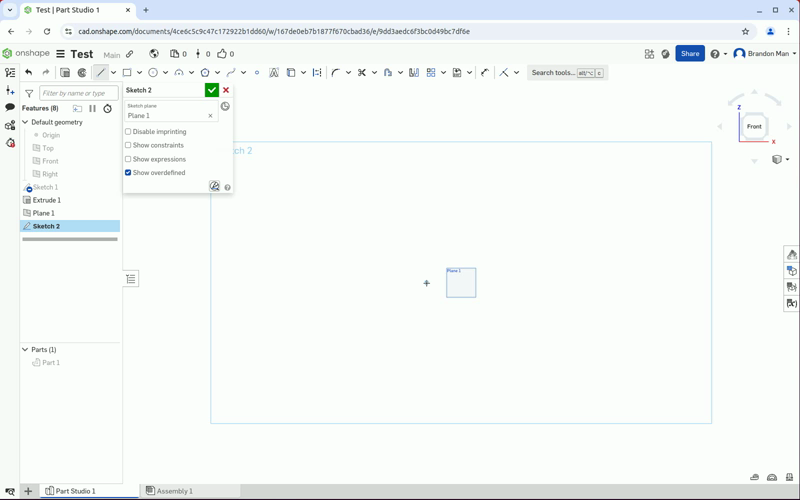
key_down(shift)
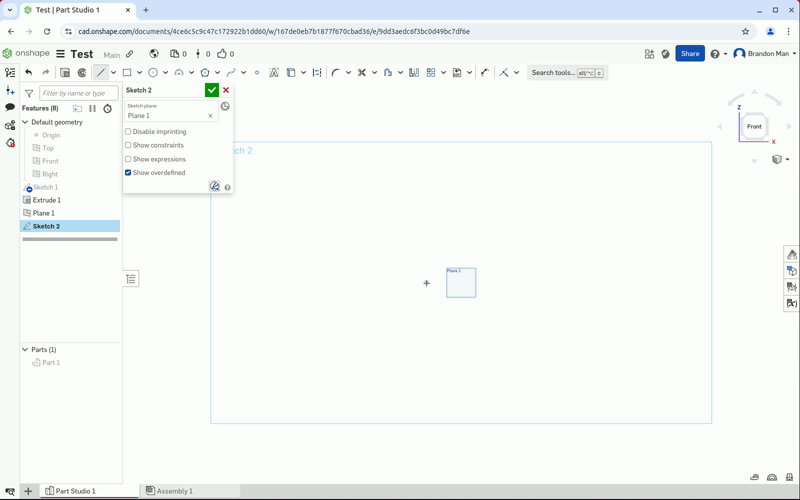
mouse_move(456, 282)
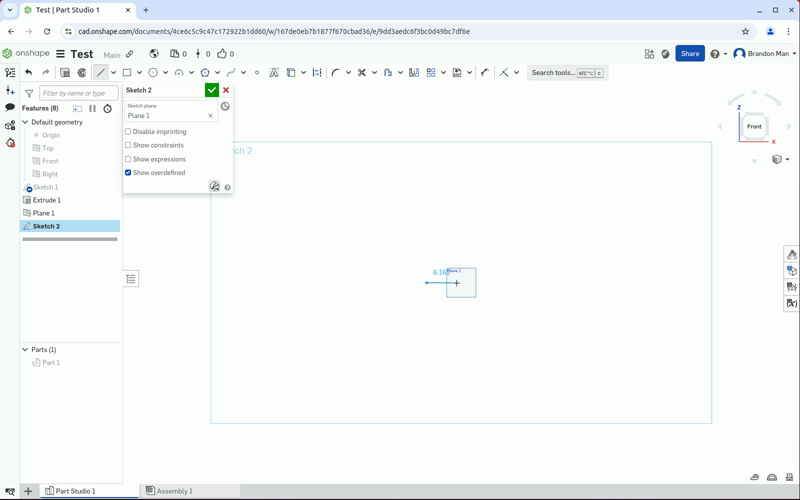
mouse_move(450, 282)
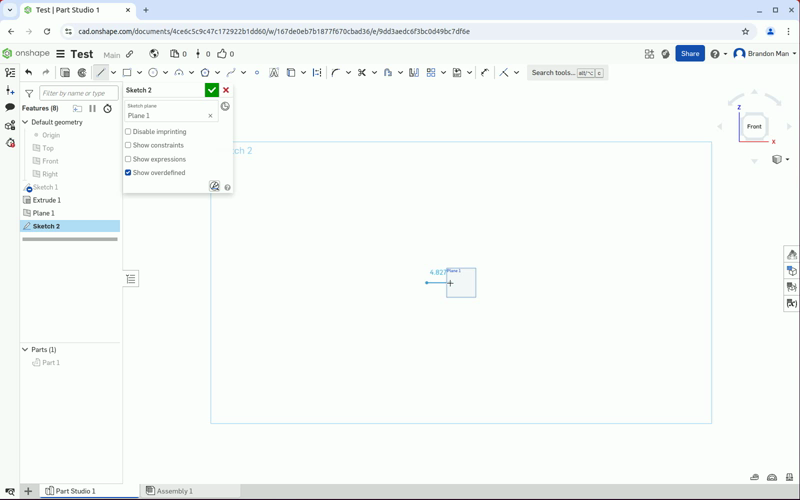
click(450, 282)
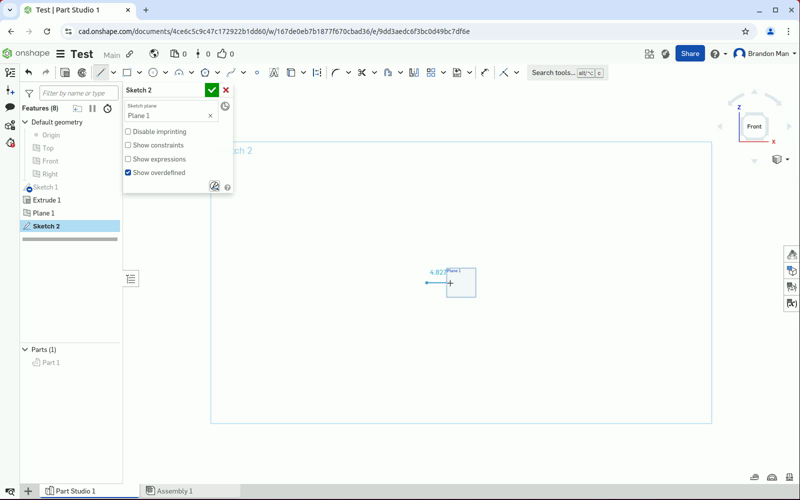
key_up(shift)
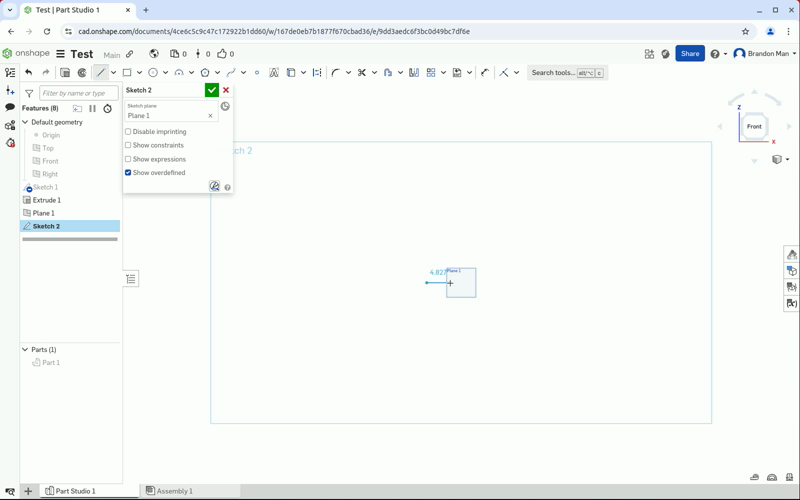
key_down(shift)
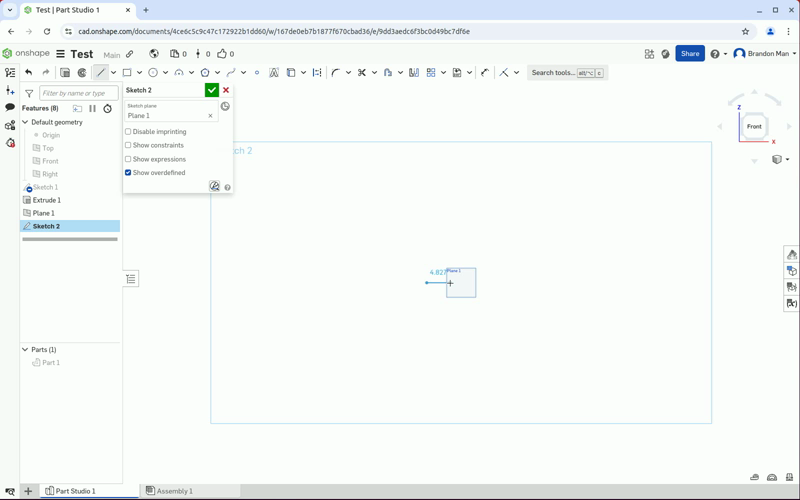
mouse_move(480, 282)
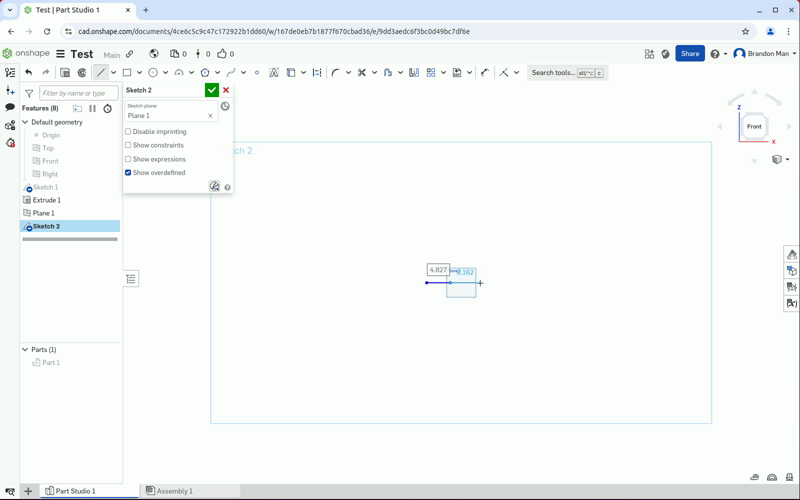
mouse_move(450, 278)
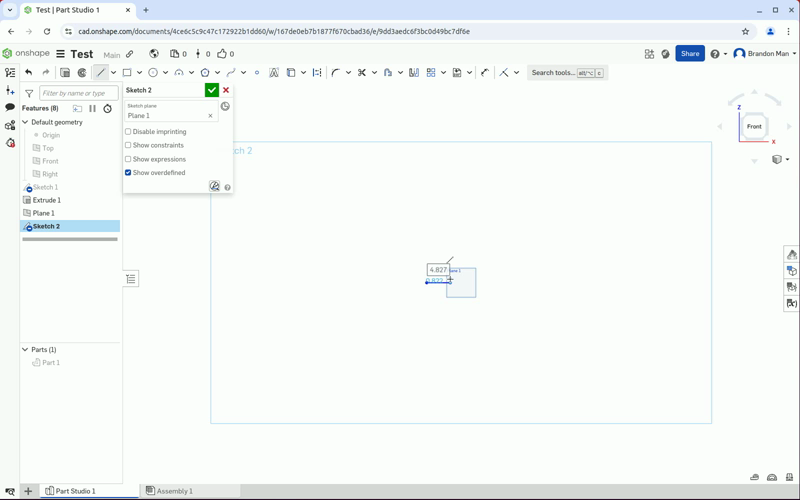
scroll(6)
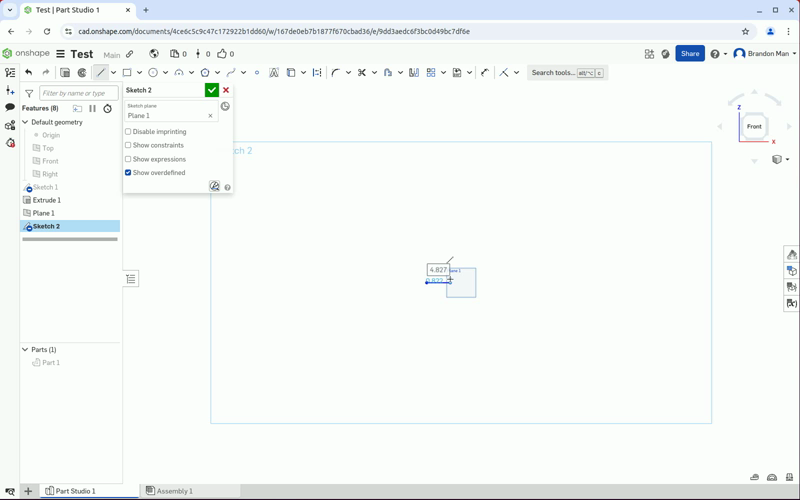
scroll(6)
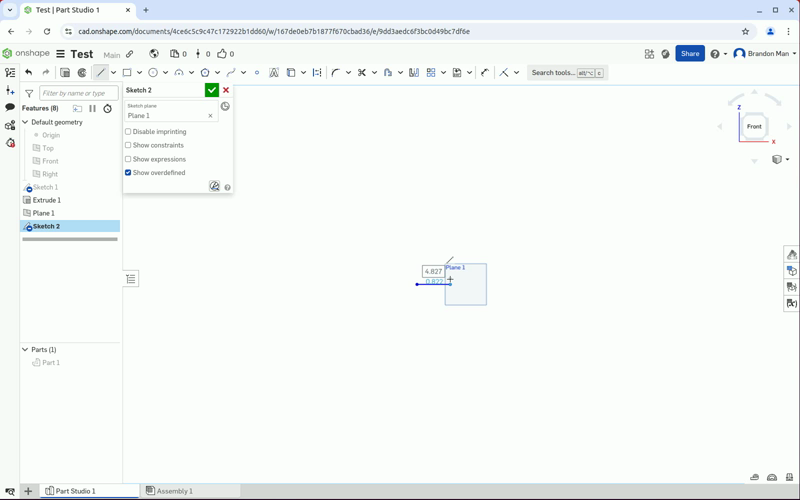
scroll(6)
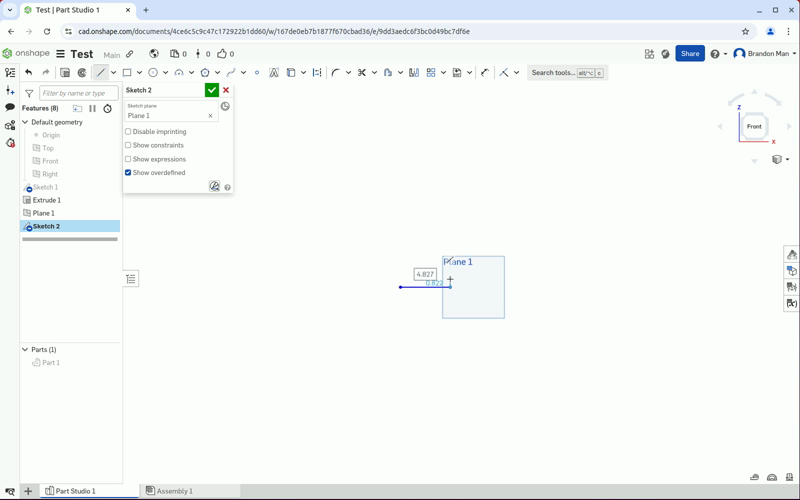
scroll(6)
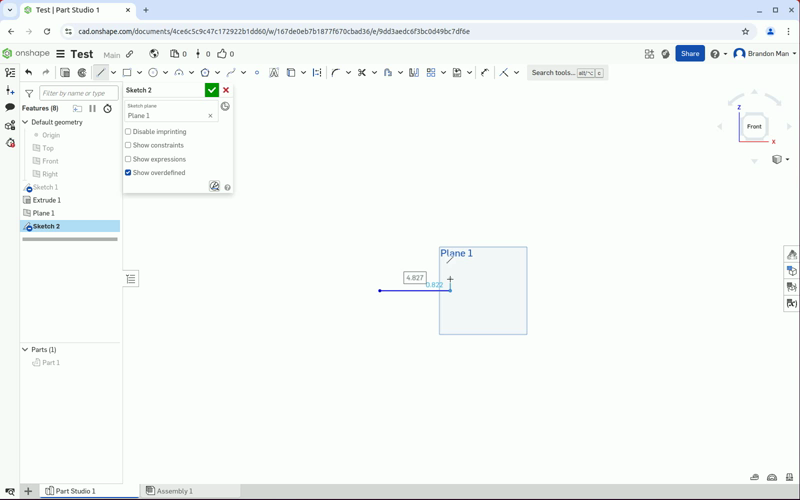
scroll(6)
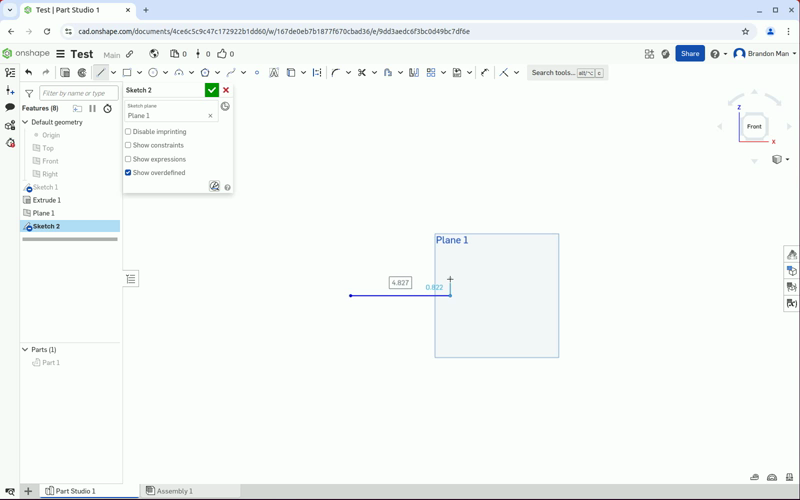
scroll(6)
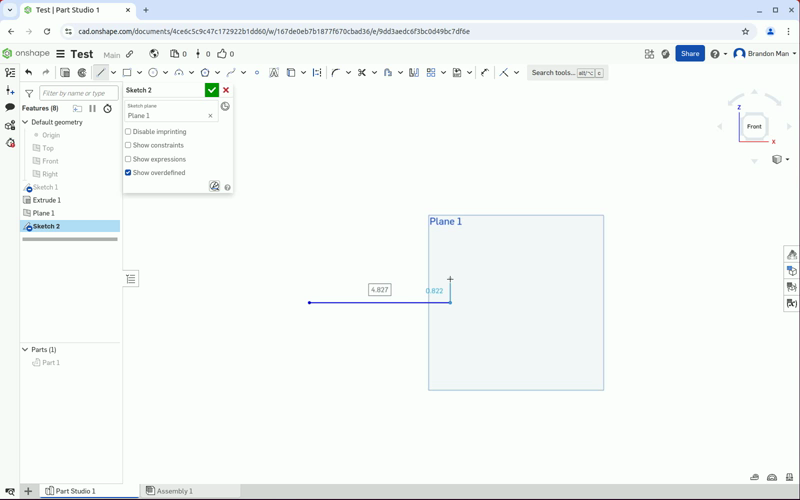
scroll(6)
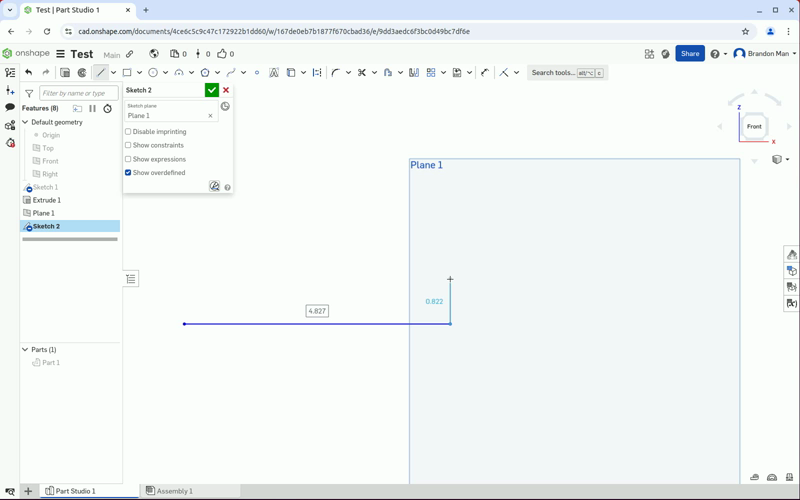
click(450, 278)
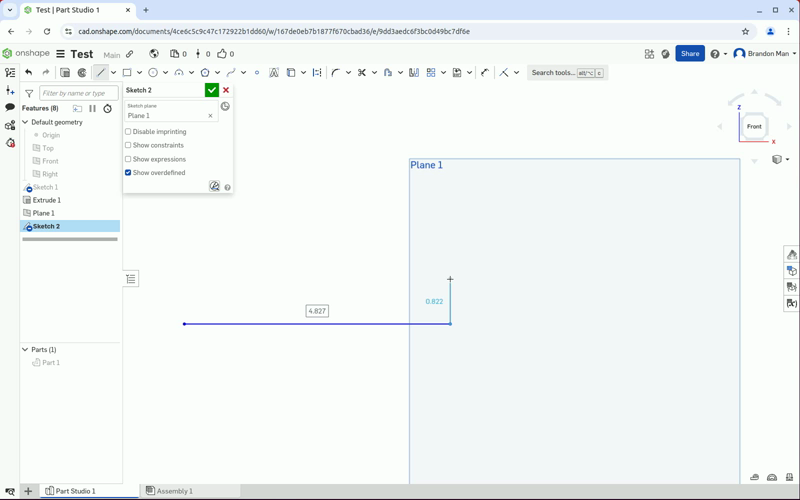
scroll(-6)
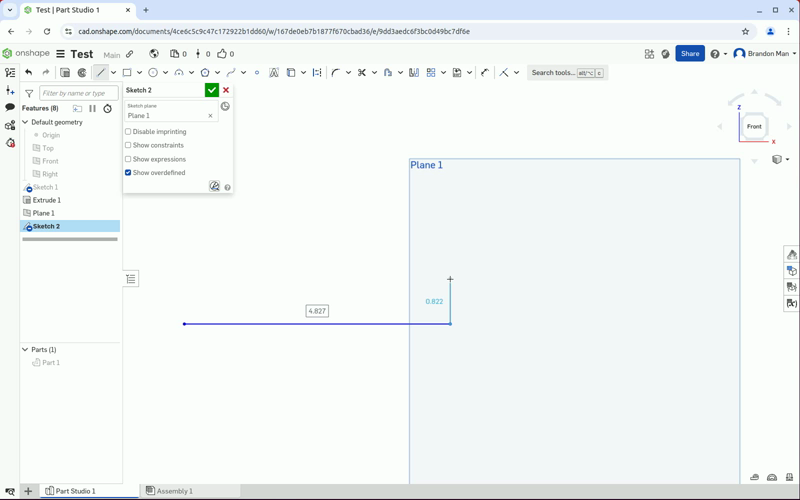
scroll(-6)
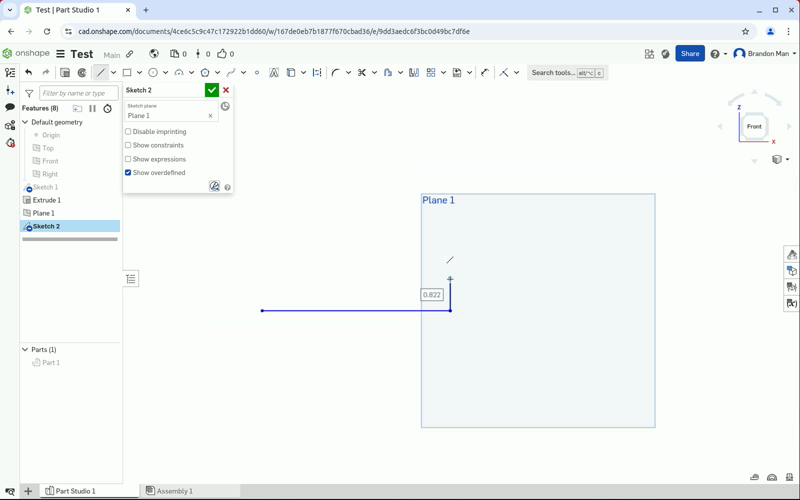
scroll(-6)
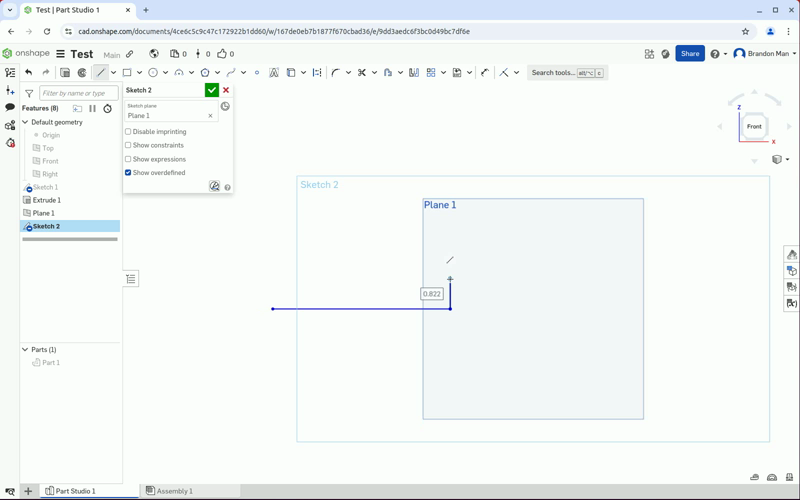
scroll(-6)
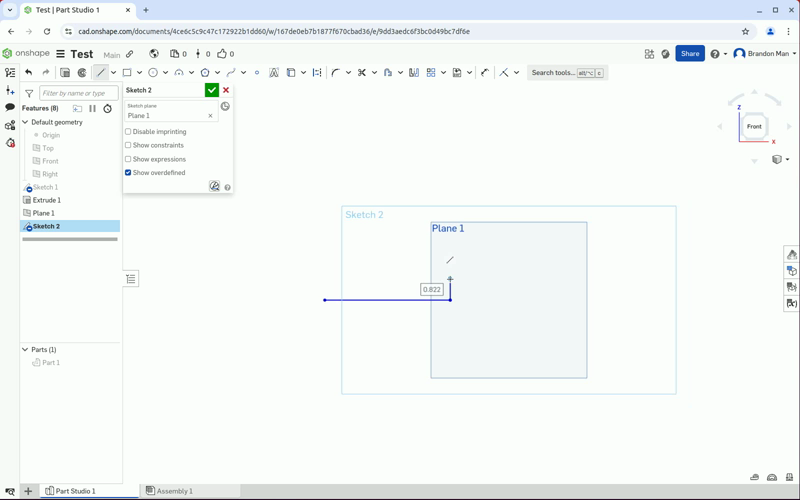
scroll(-6)
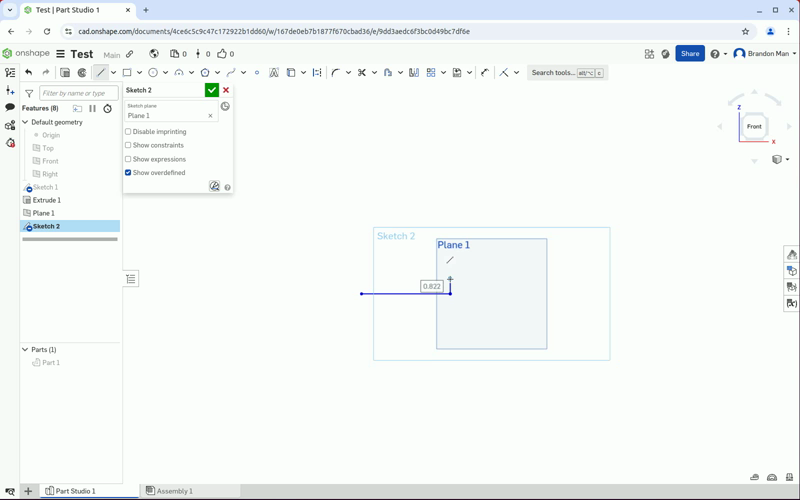
scroll(-6)
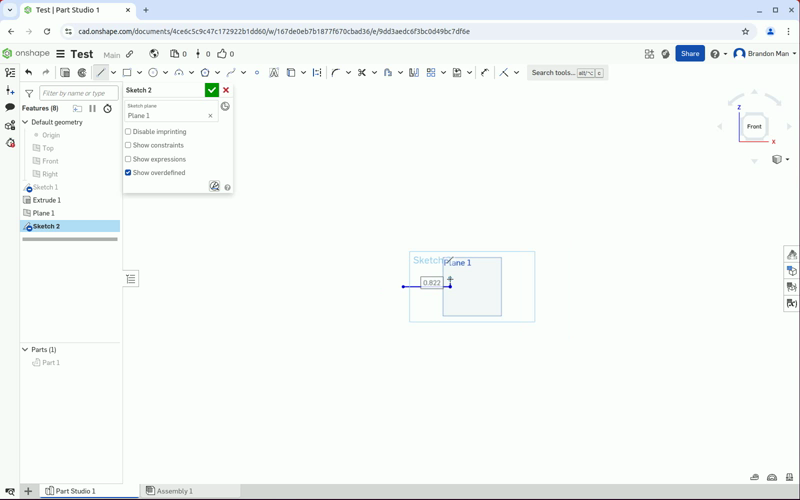
scroll(-6)
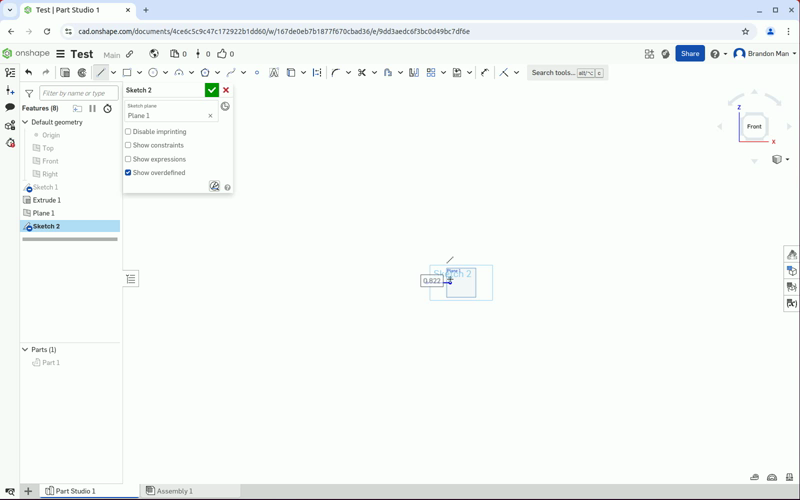
key_up(shift)
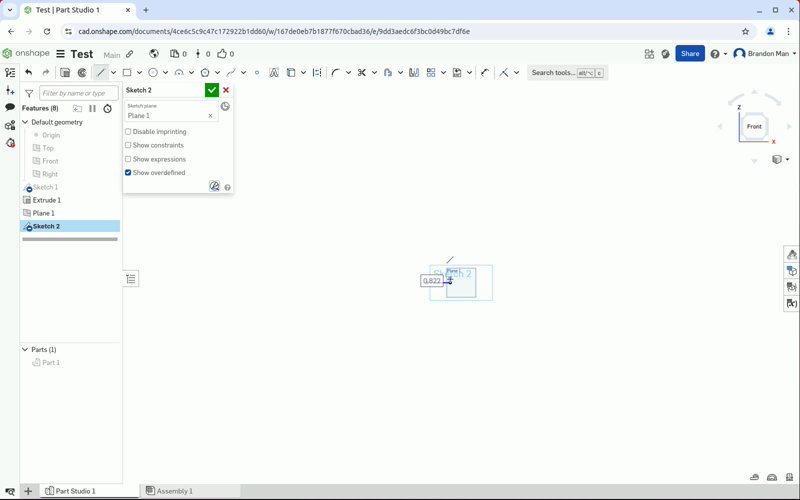
key_down(shift)
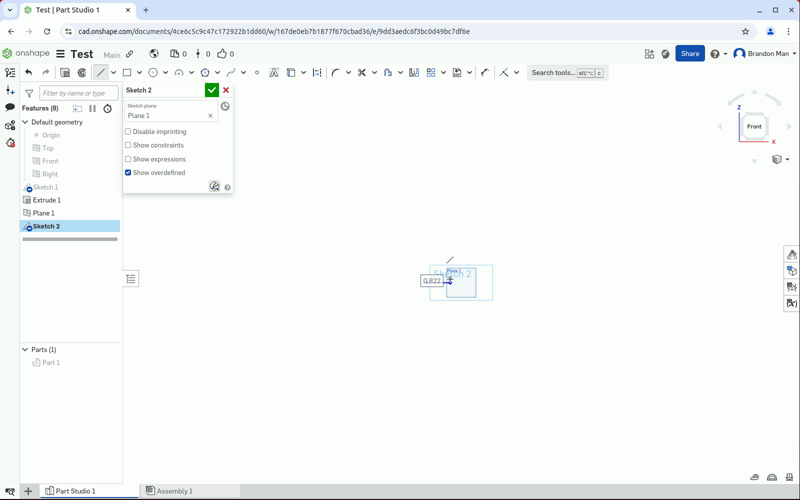
mouse_move(480, 278)
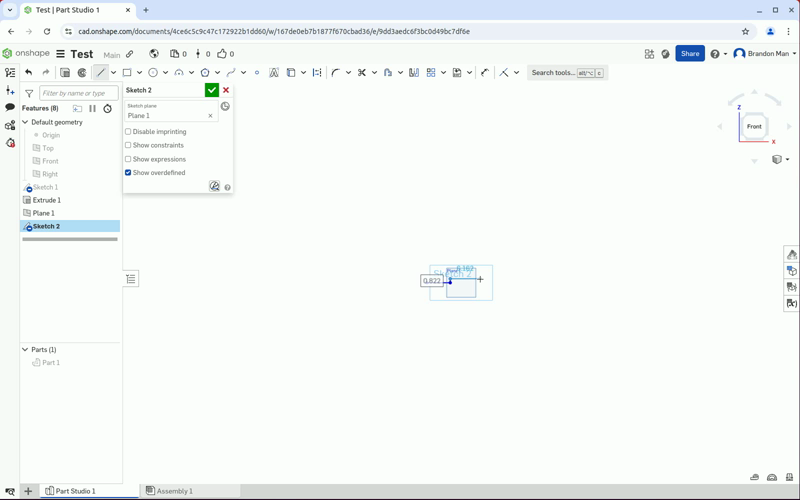
mouse_move(426, 278)
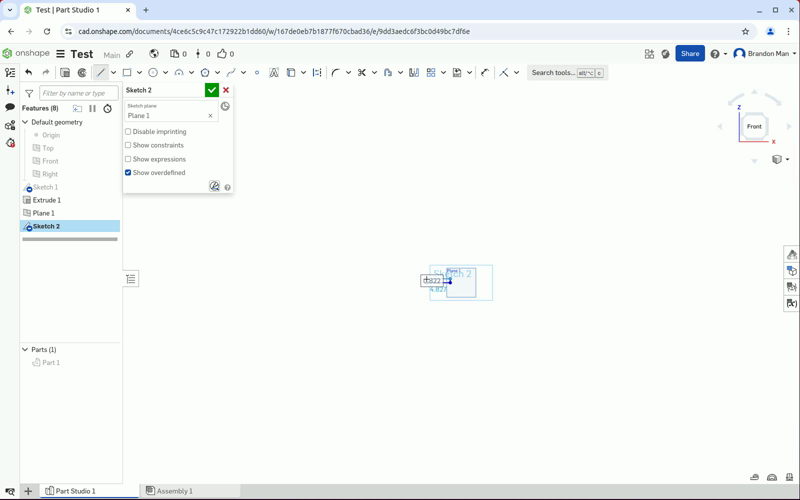
scroll(6)
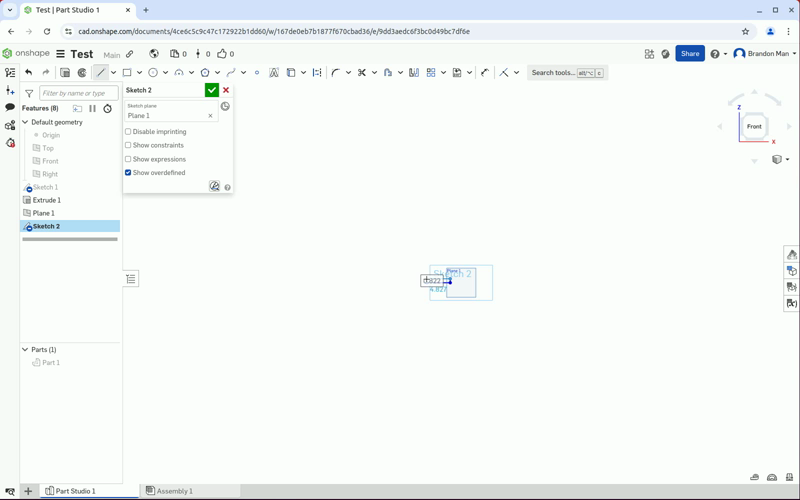
scroll(6)
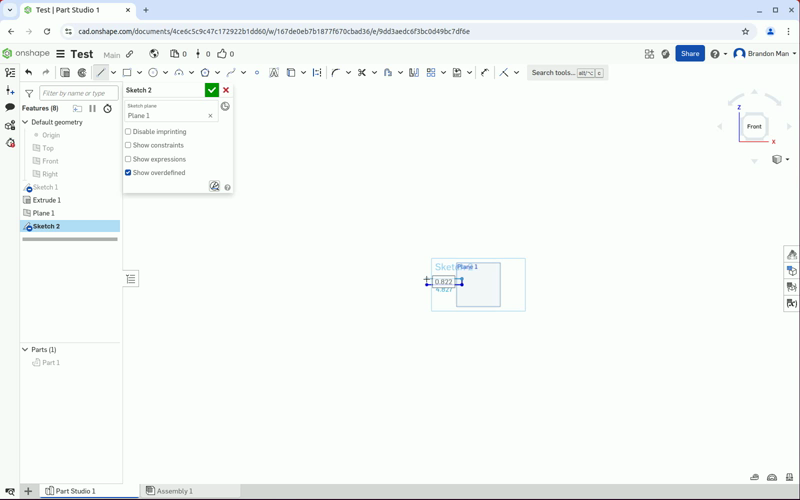
scroll(6)
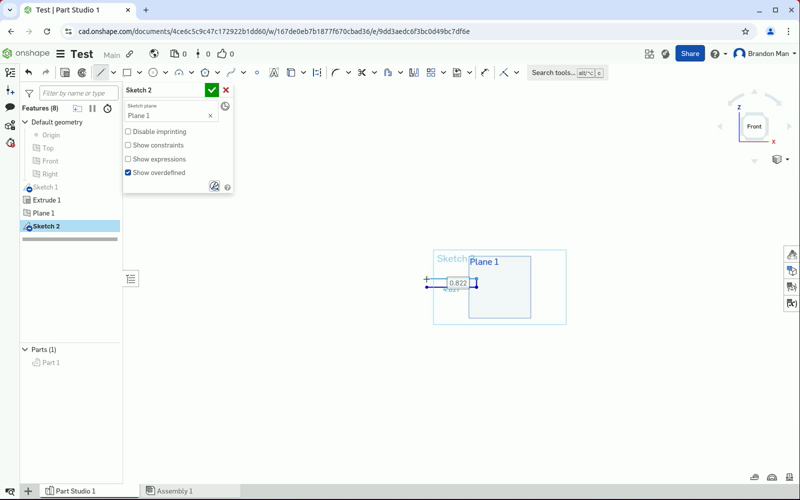
scroll(6)
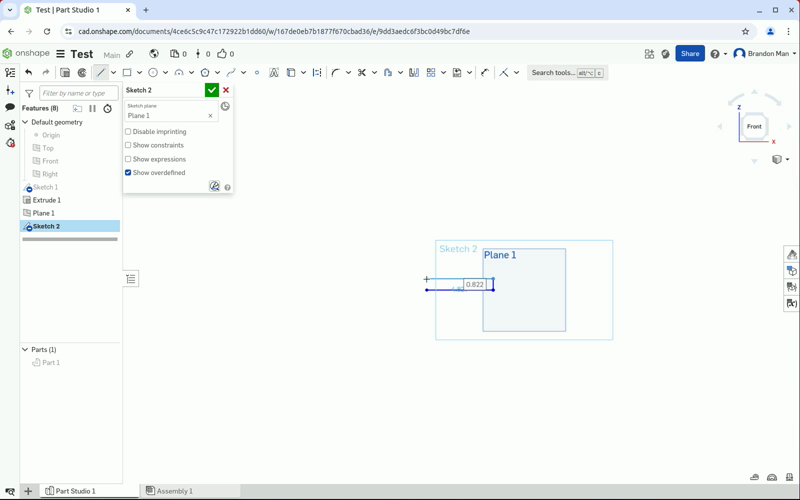
scroll(6)
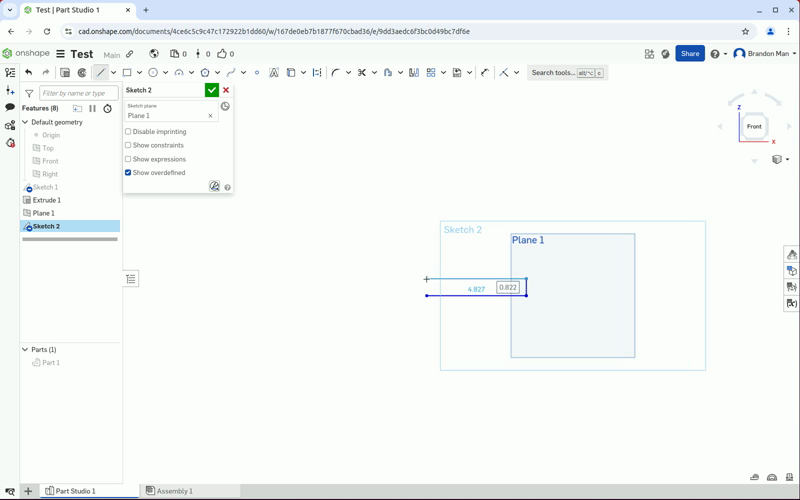
scroll(6)
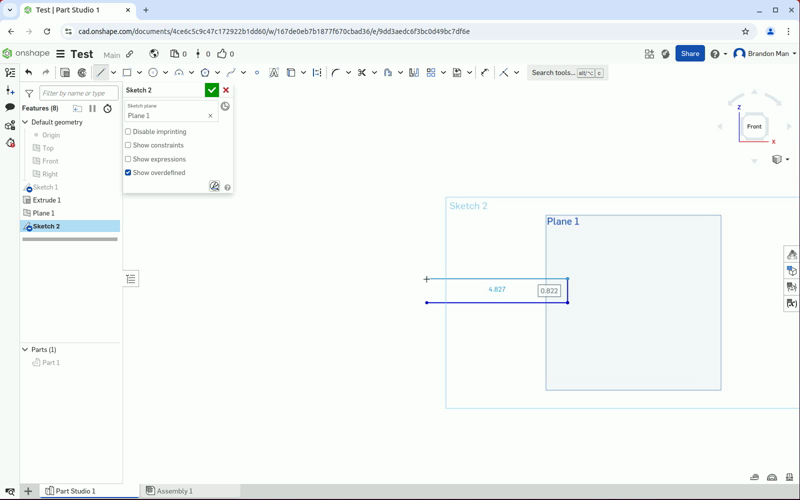
scroll(6)
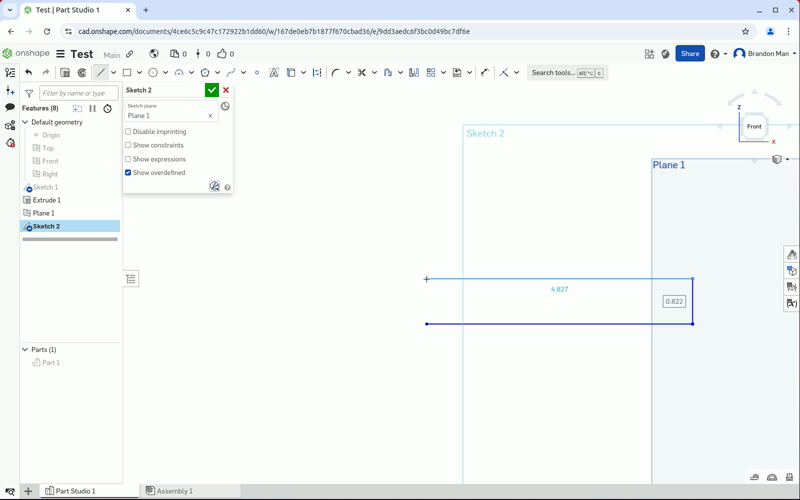
click(426, 278)
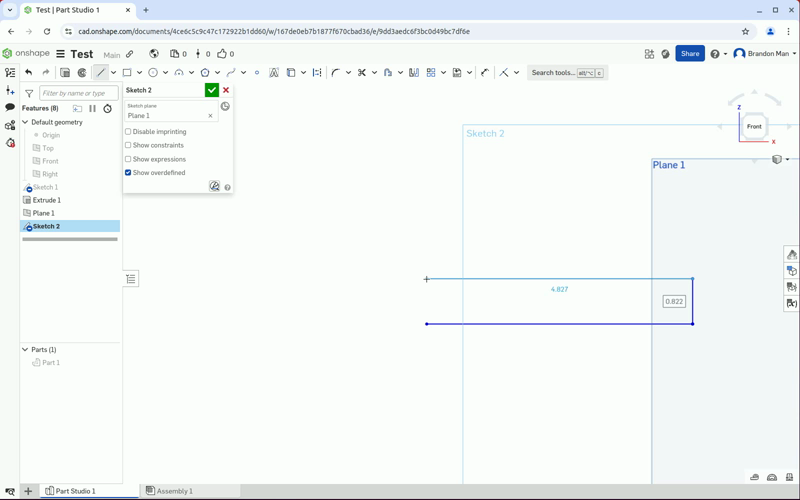
scroll(-6)
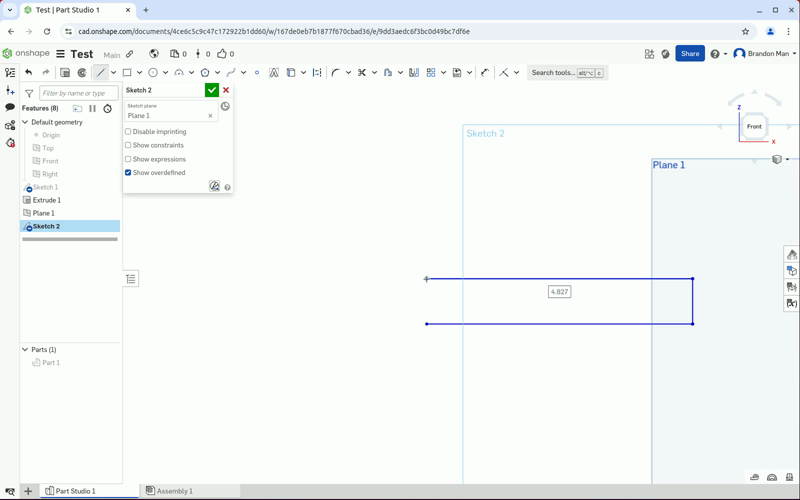
scroll(-6)
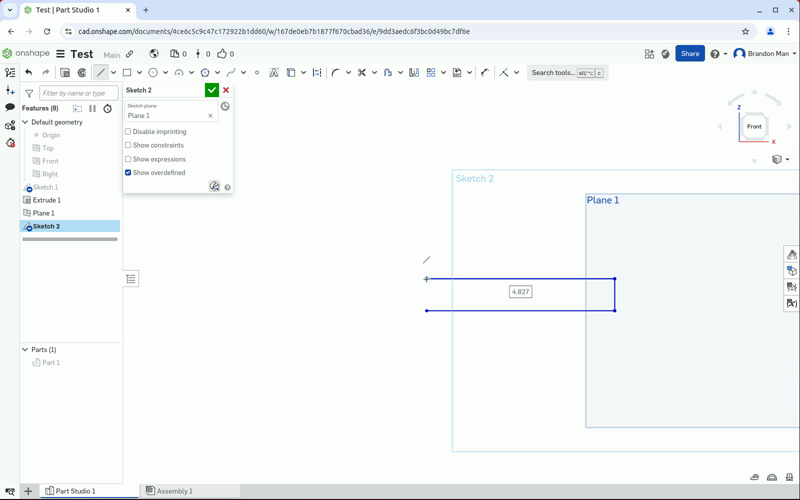
scroll(-6)
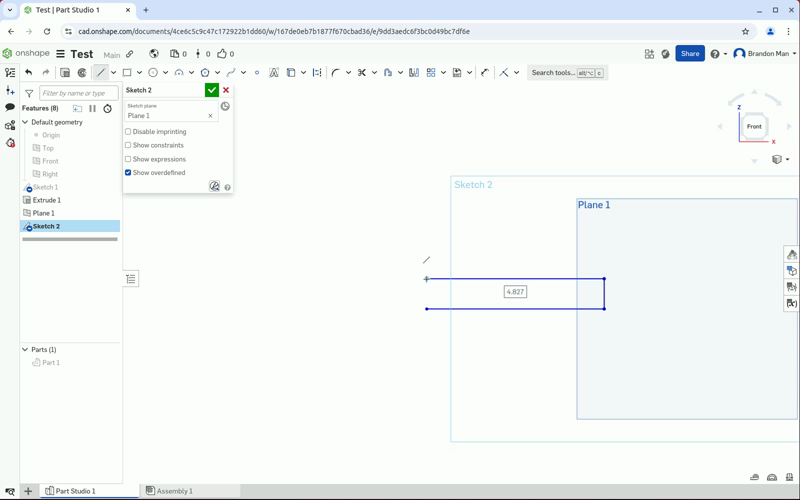
scroll(-6)
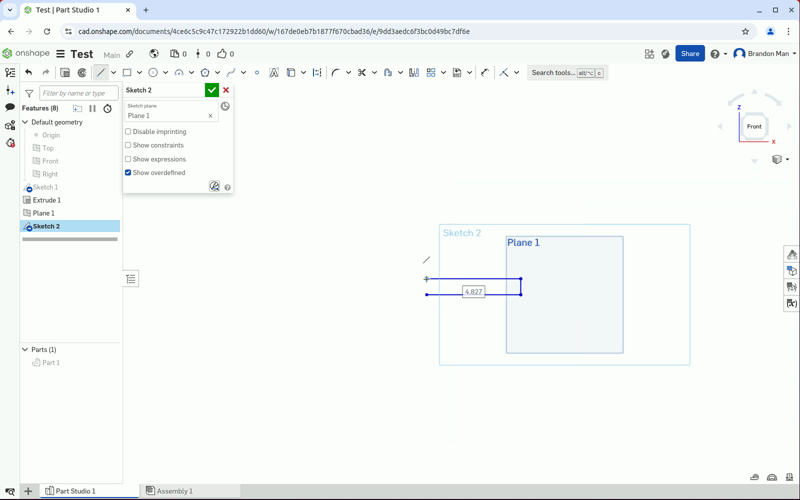
scroll(-6)
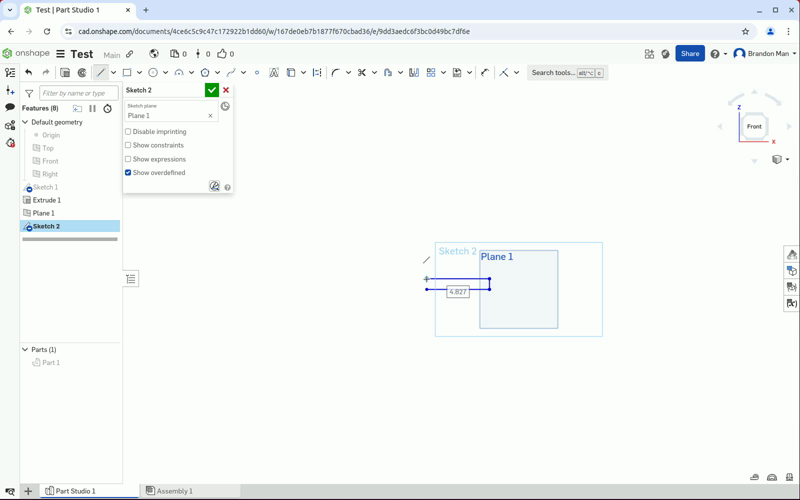
scroll(-6)
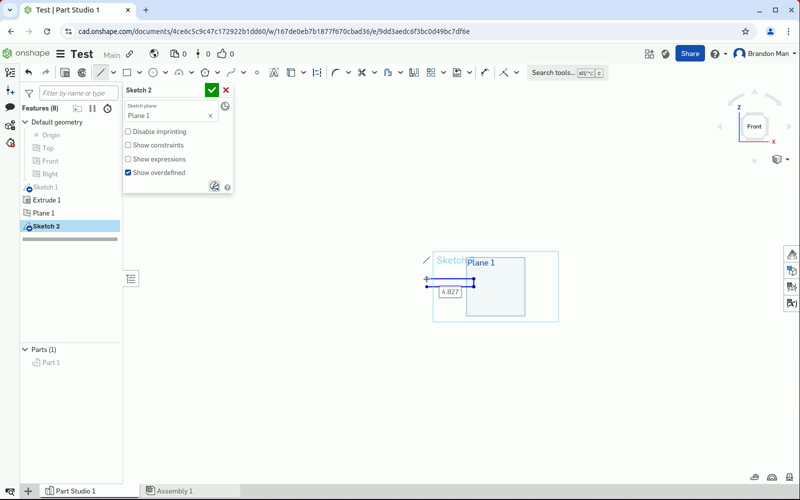
scroll(-6)
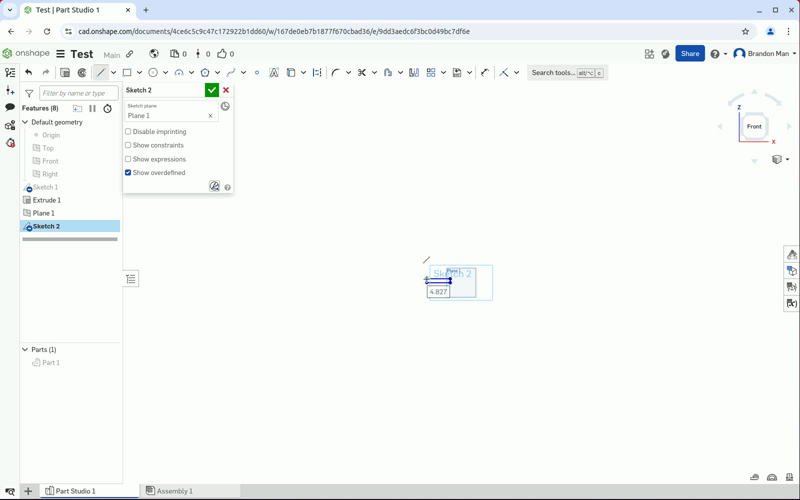
key_up(shift)
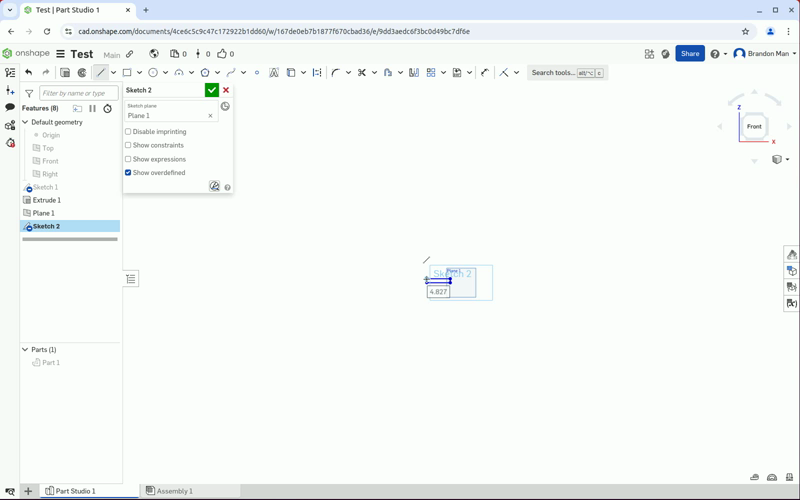
mouse_move(456, 278)
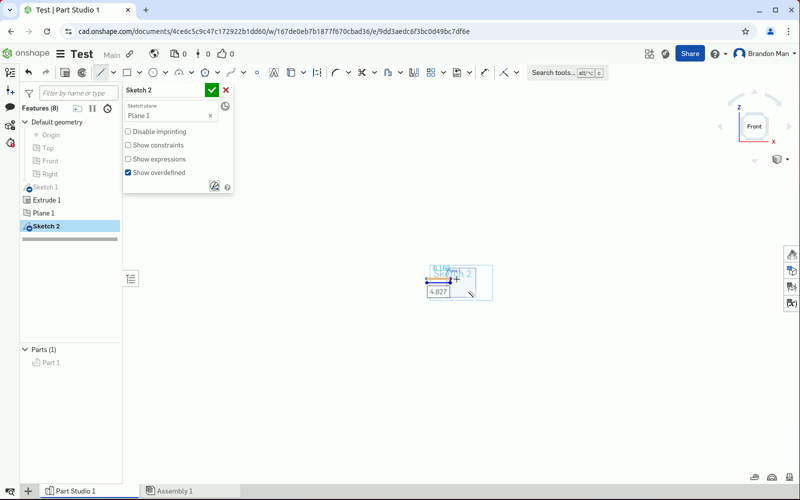
key_down(shift)
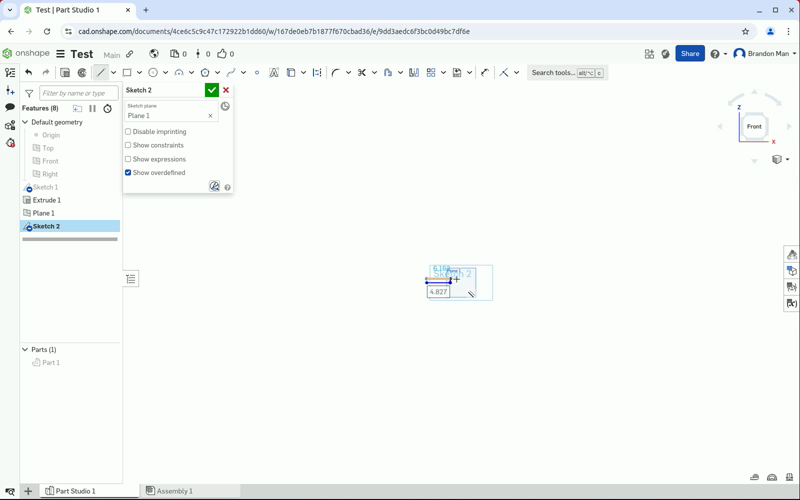
mouse_move(426, 282)
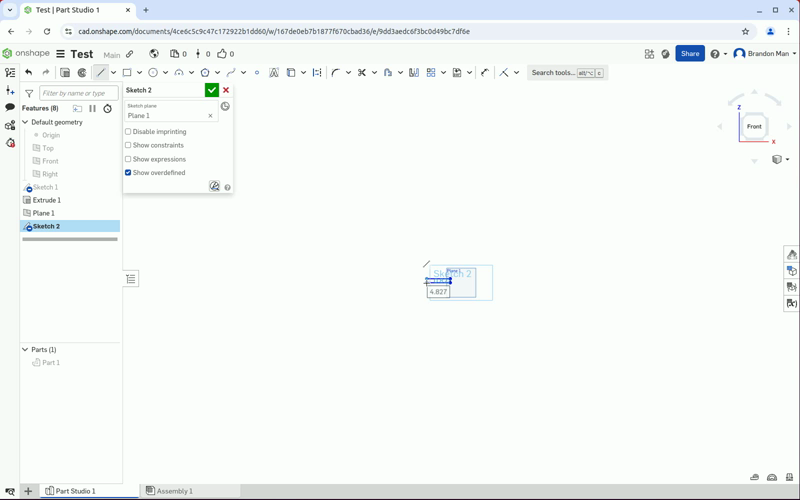
scroll(6)
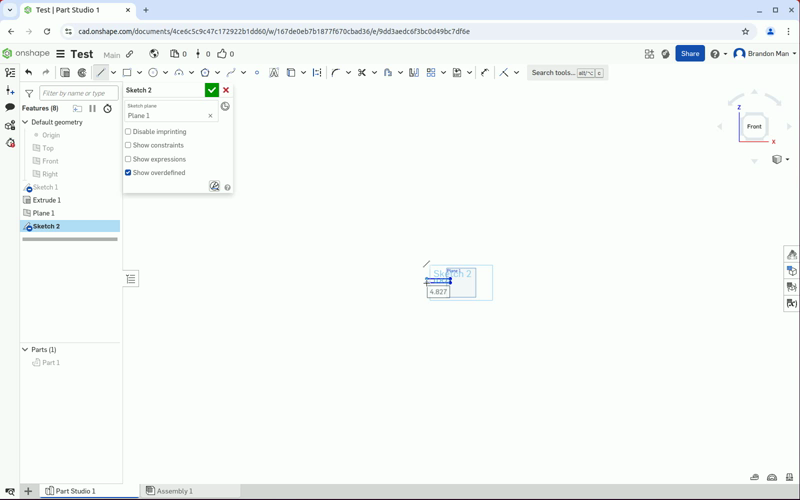
scroll(6)
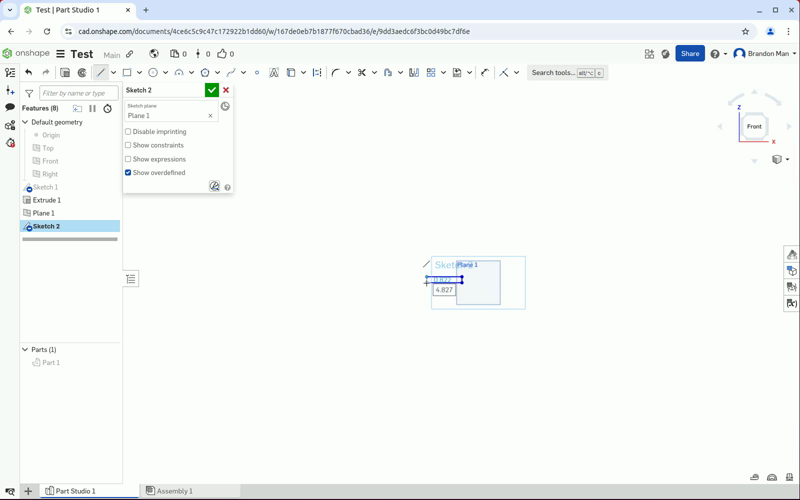
scroll(6)
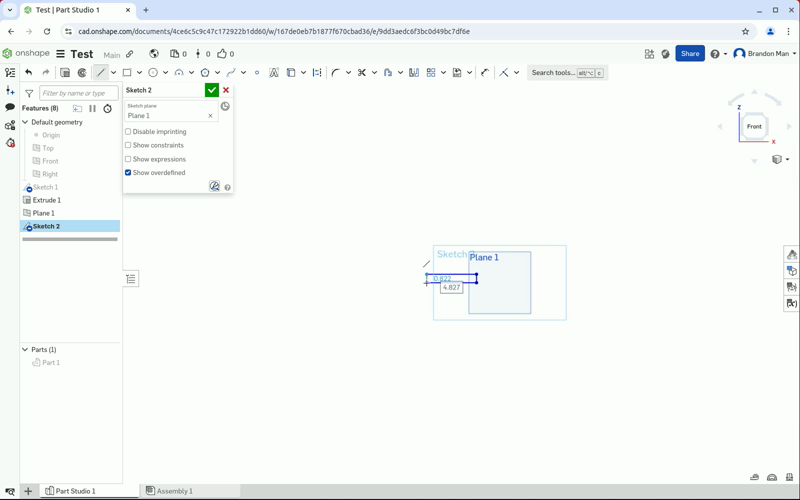
scroll(6)
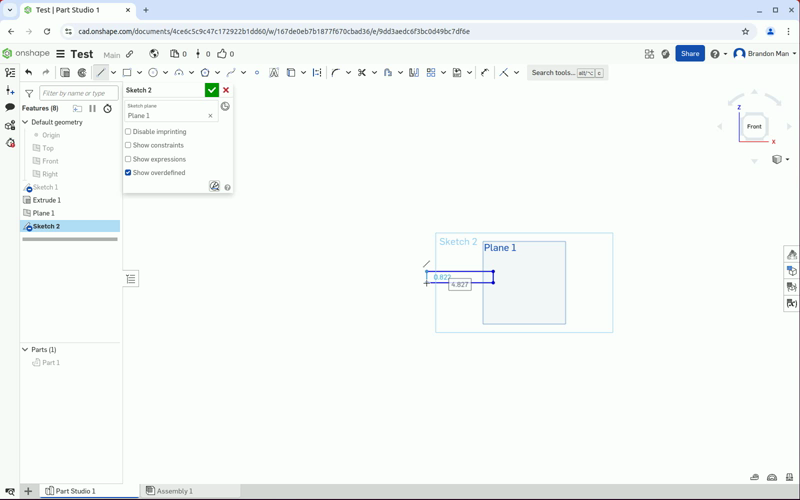
scroll(6)
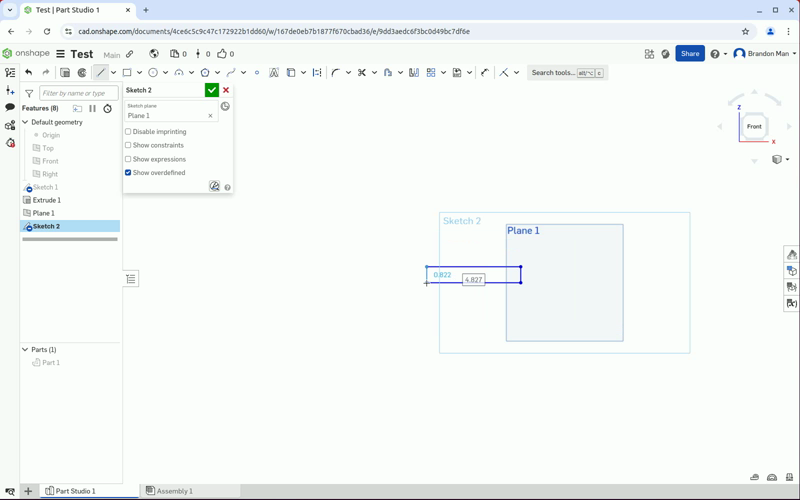
scroll(6)
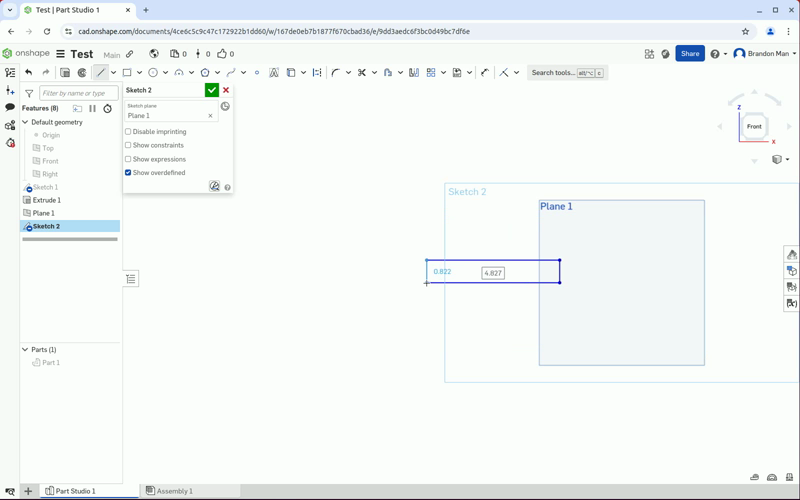
scroll(6)
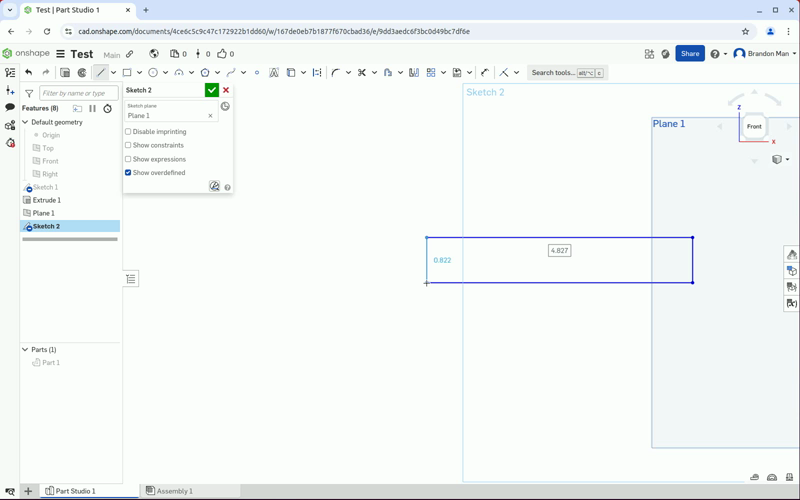
key_up(shift)
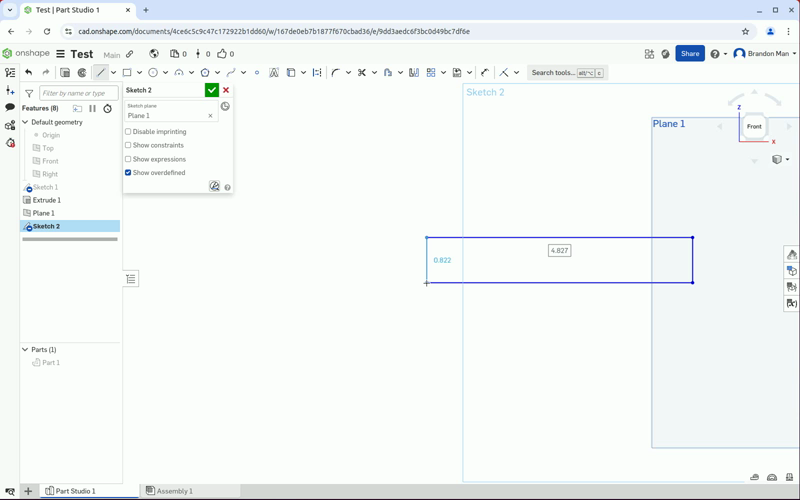
click(426, 282)
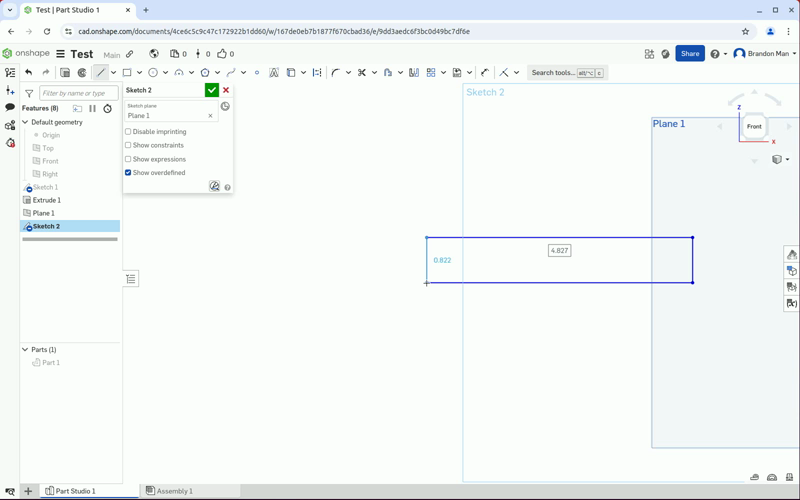
scroll(-6)
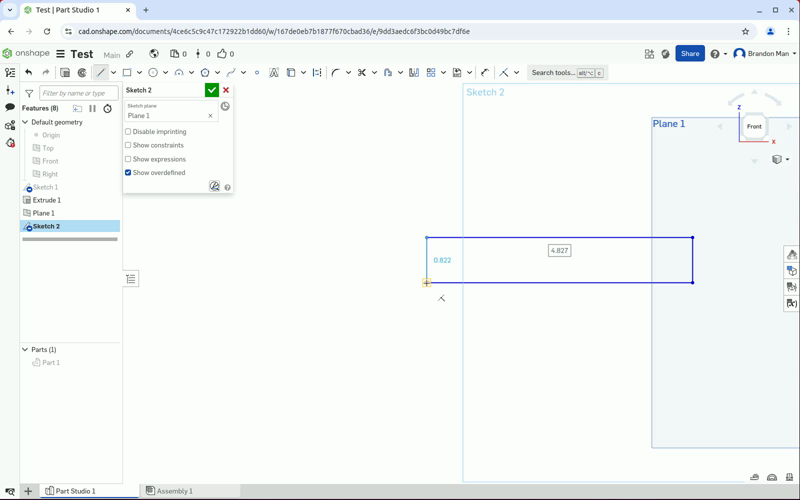
scroll(-6)
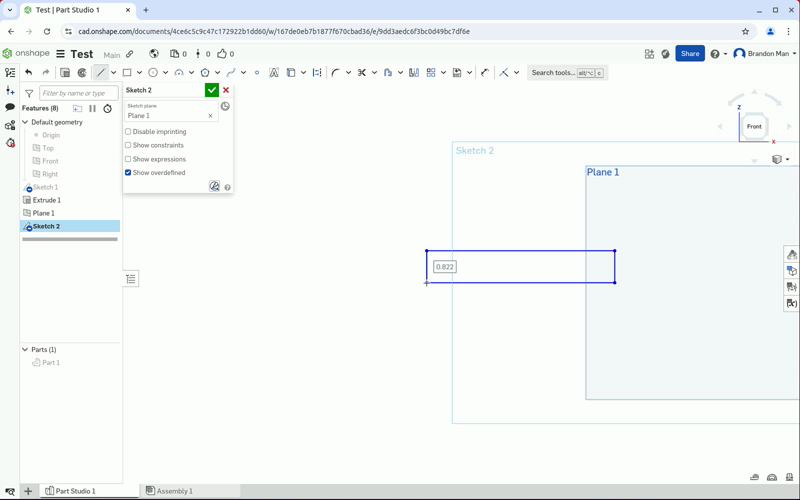
scroll(-6)
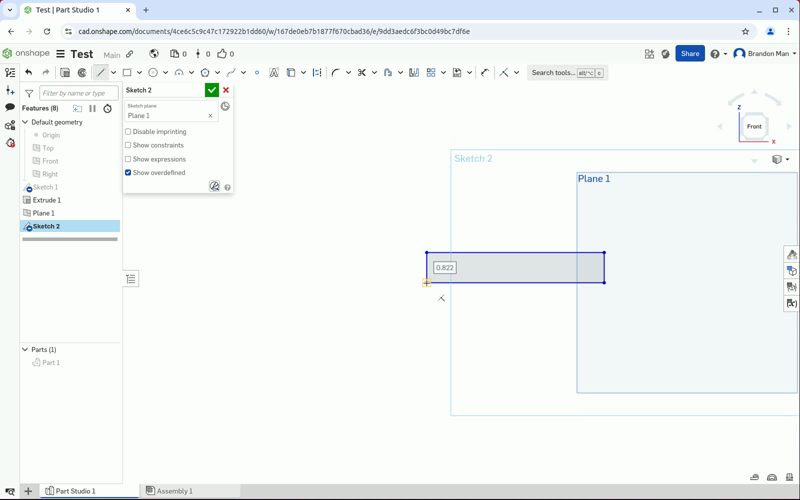
scroll(-6)
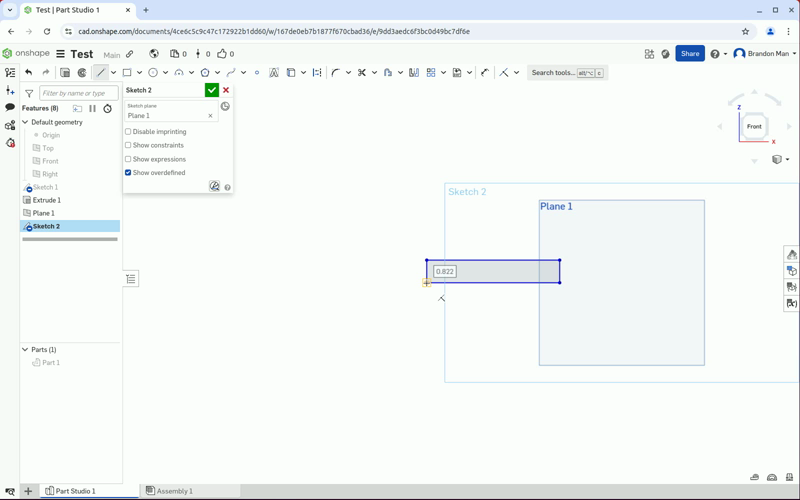
scroll(-6)
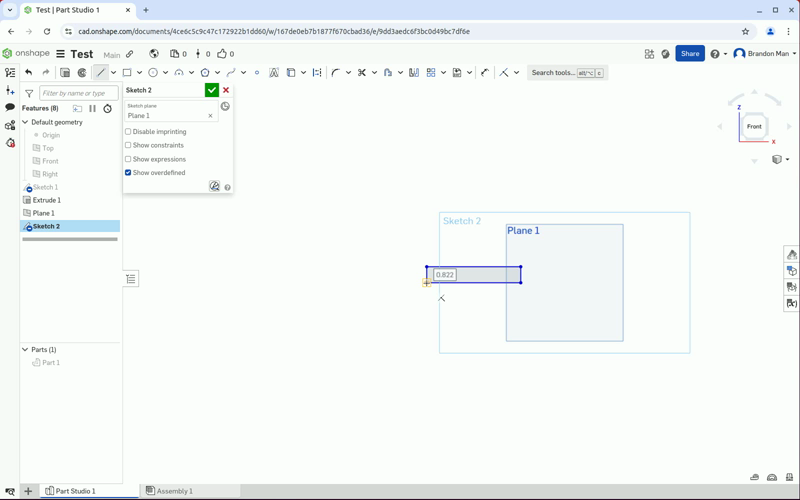
scroll(-6)
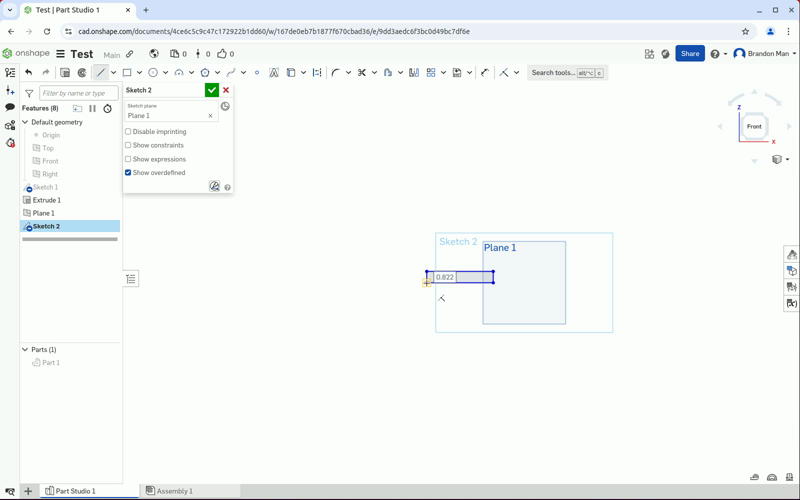
scroll(-6)
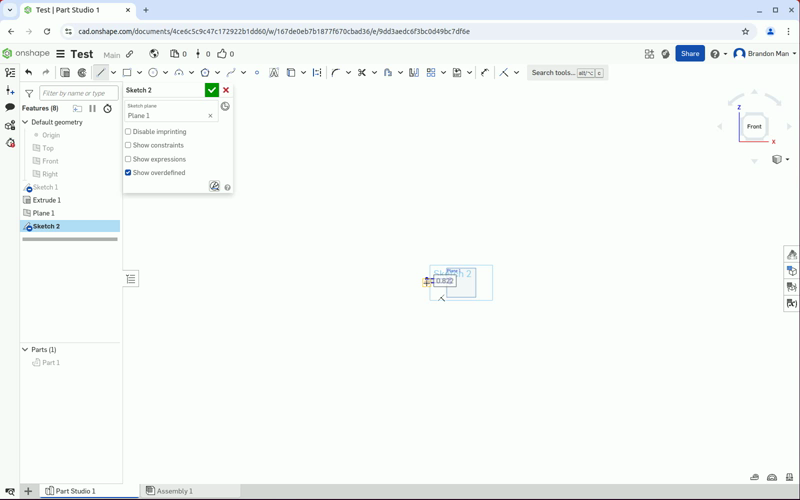
key(esc)
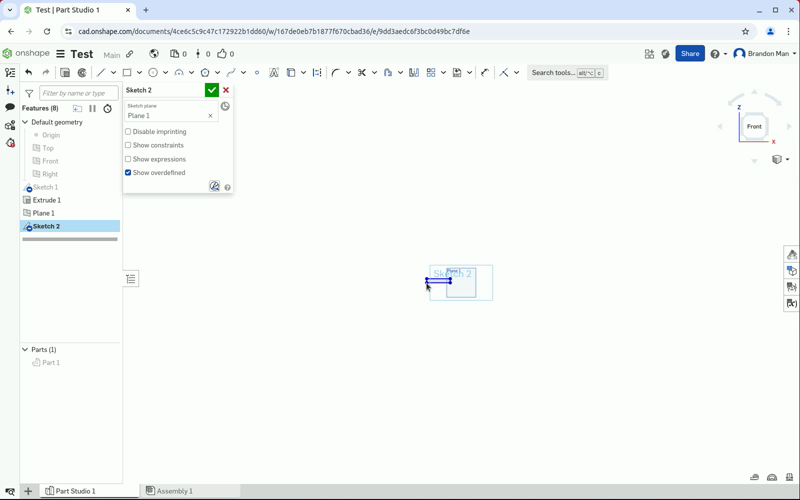
mouse_move(428, 279)
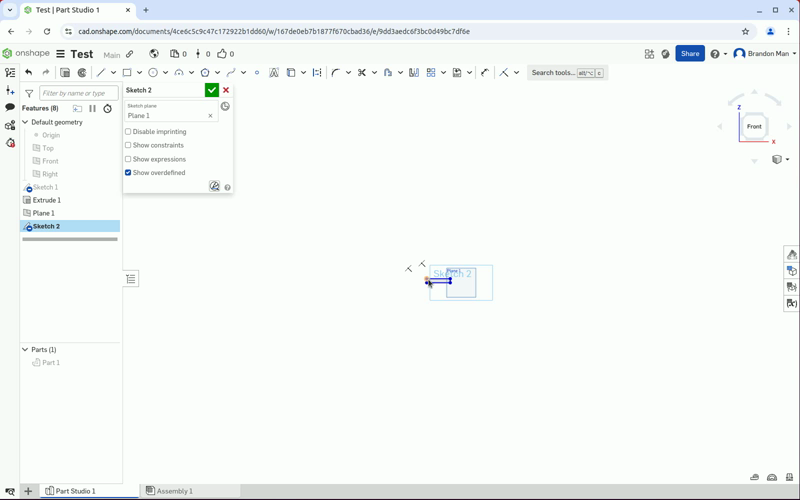
scroll(6)
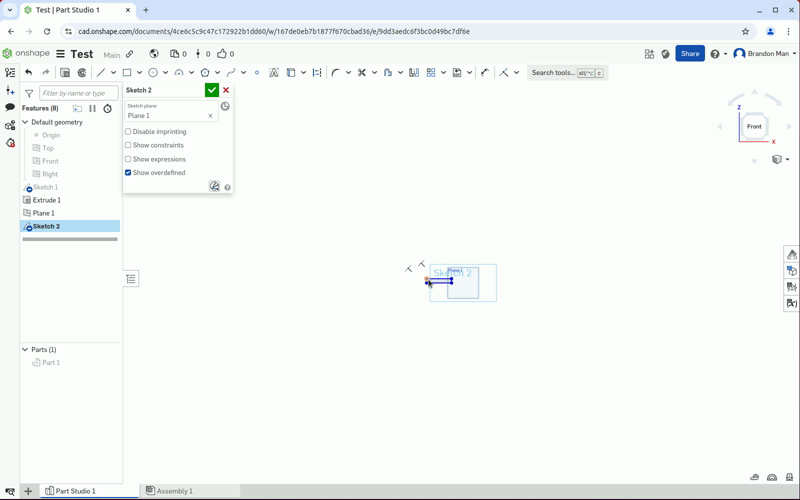
scroll(6)
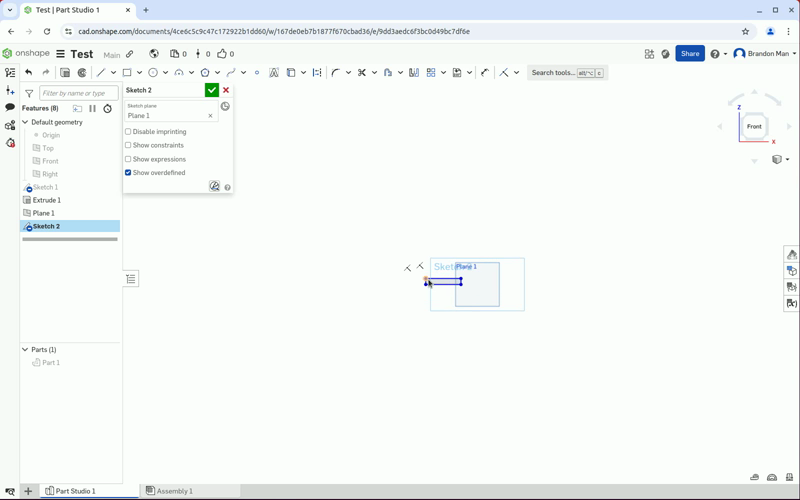
scroll(6)
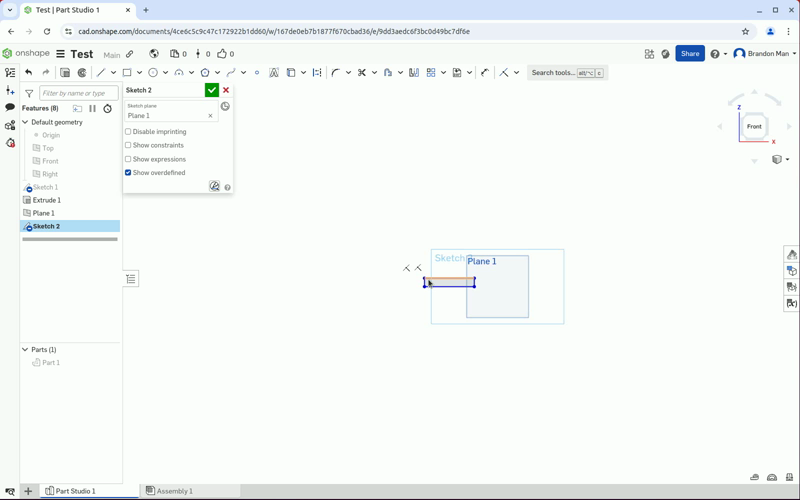
scroll(6)
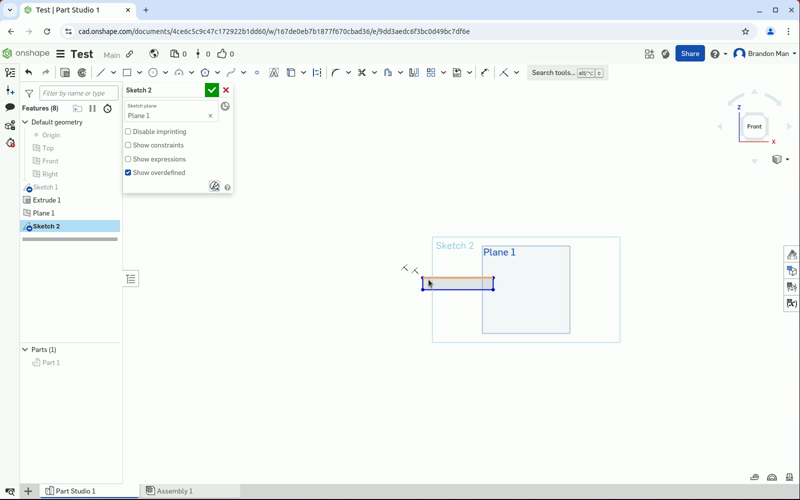
scroll(6)
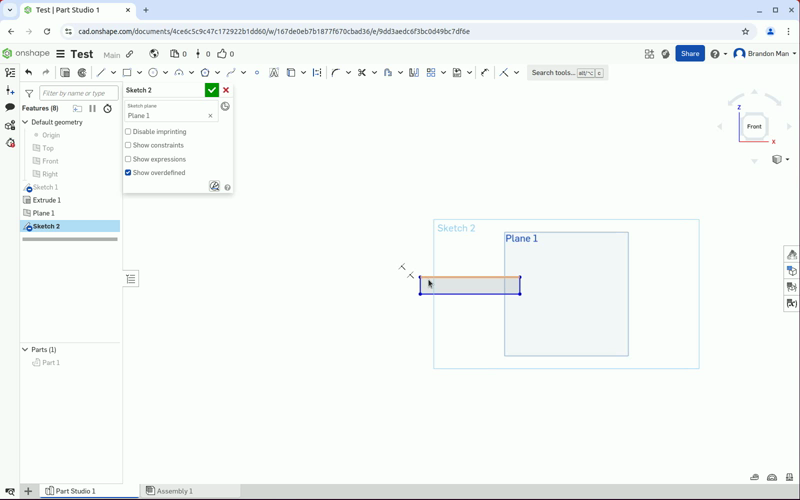
scroll(6)
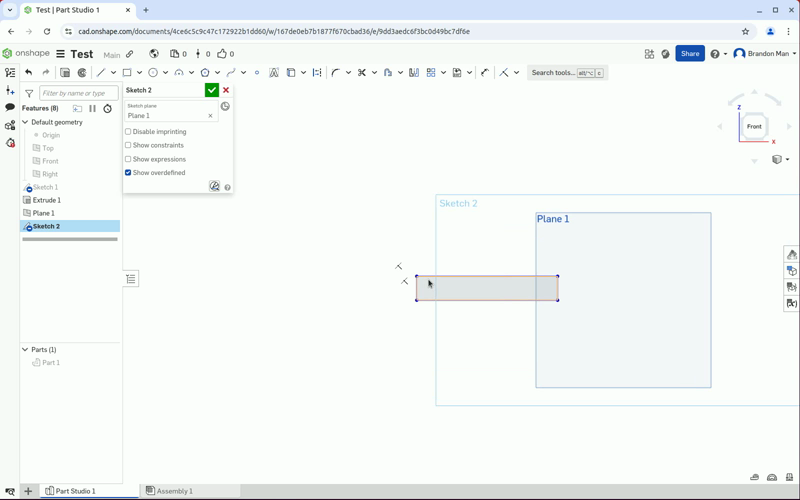
scroll(6)
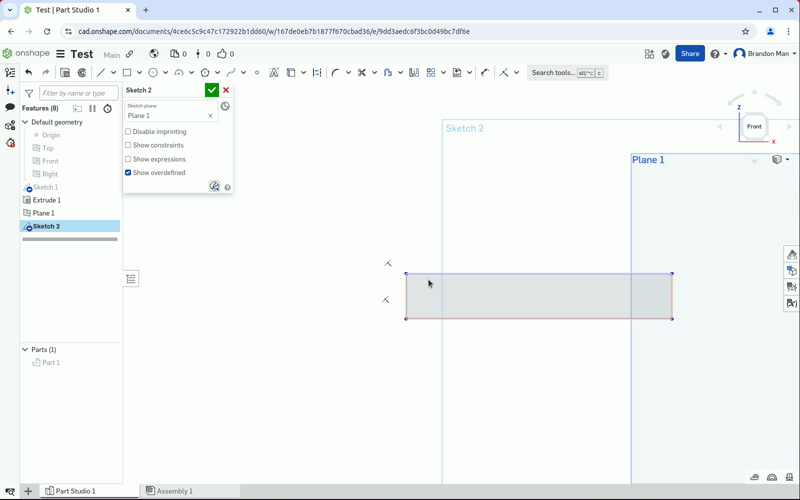
click(428, 279)
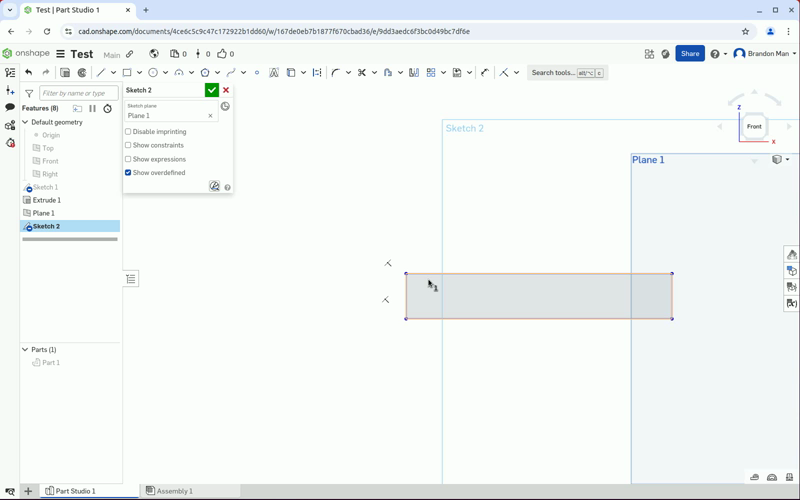
scroll(-6)
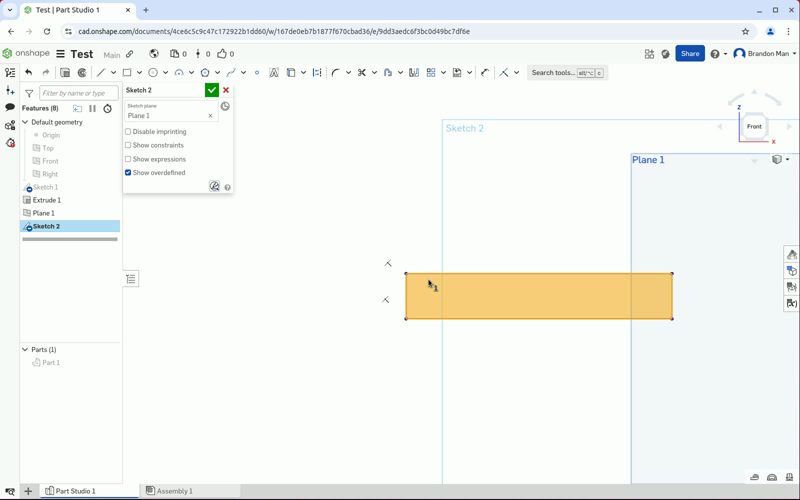
scroll(-6)
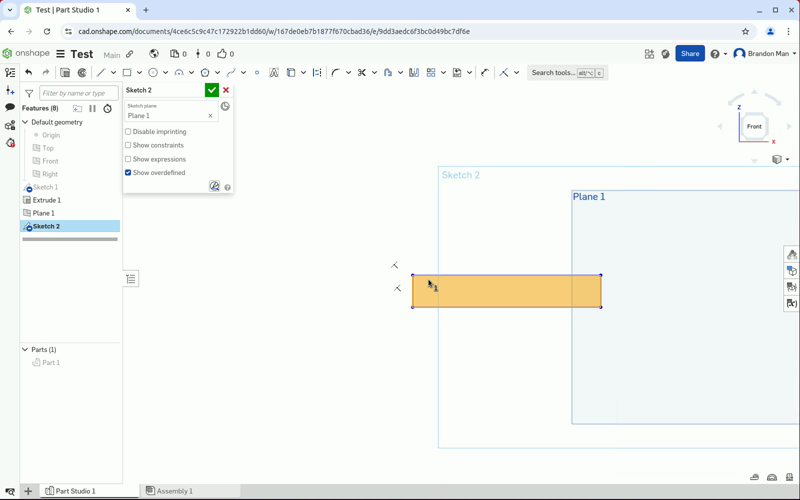
scroll(-6)
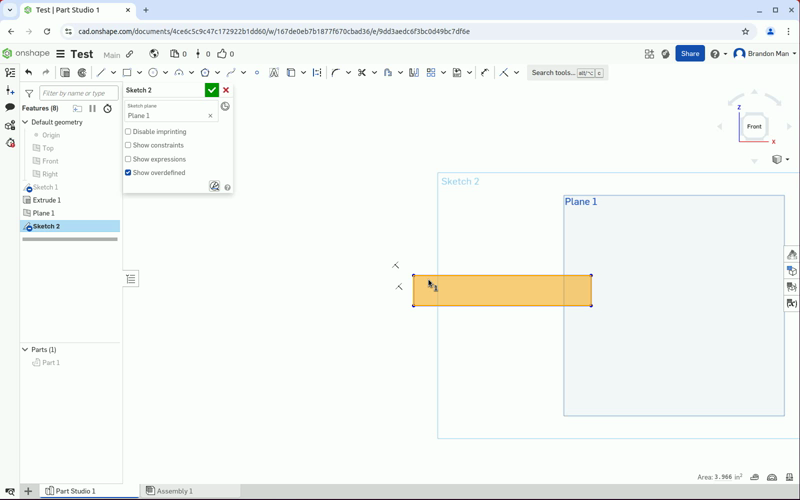
scroll(-6)
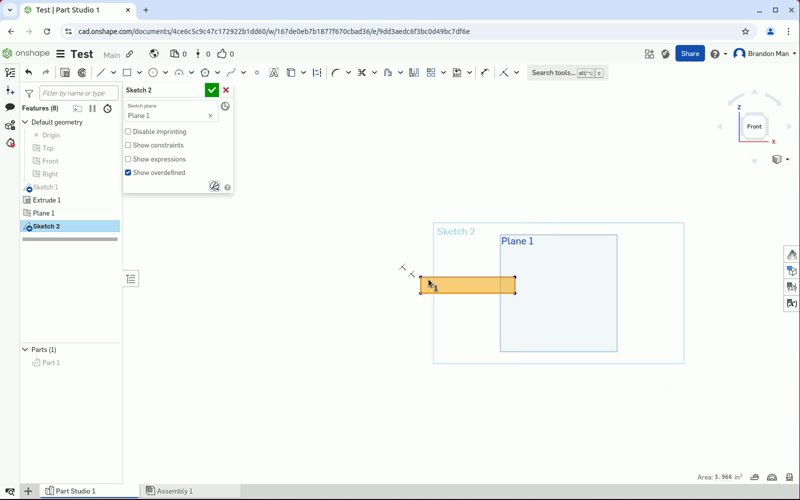
scroll(-6)
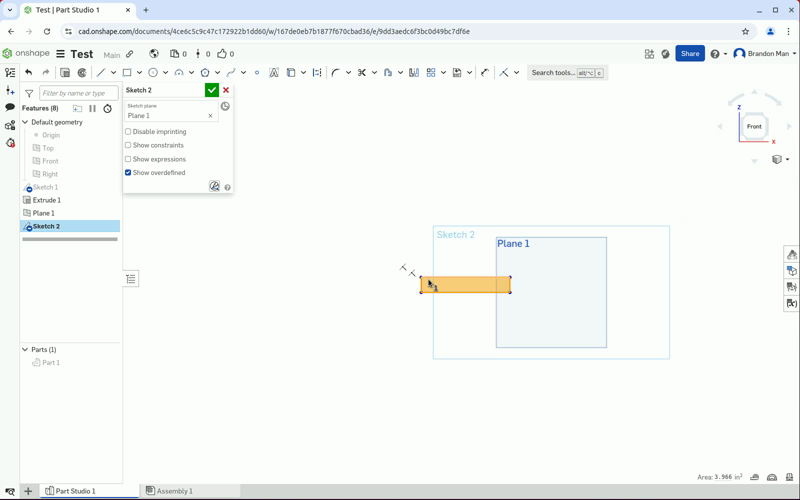
scroll(-6)
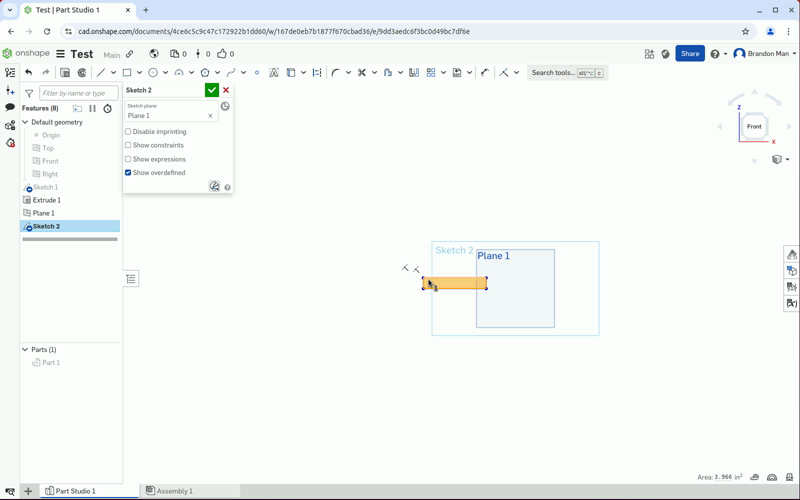
scroll(-6)
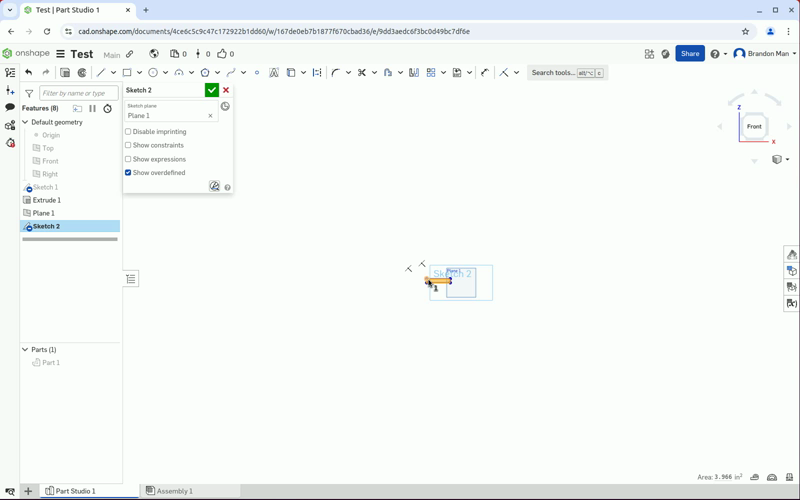
mouse_move(73, 352)
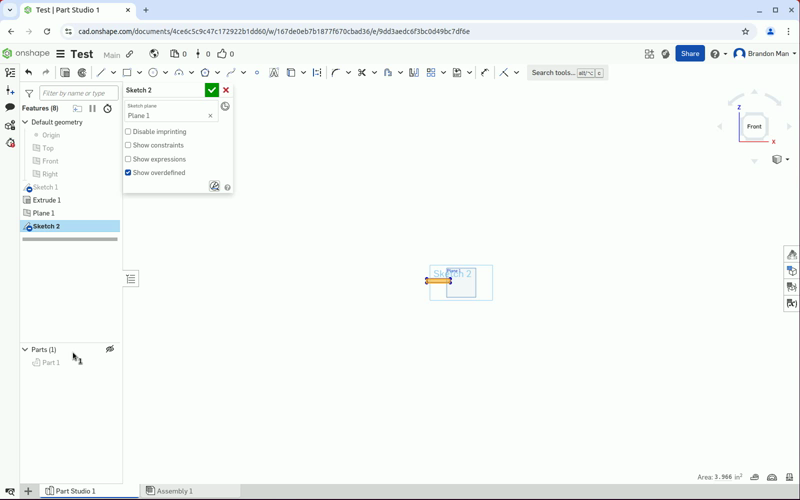
key(shift+y)
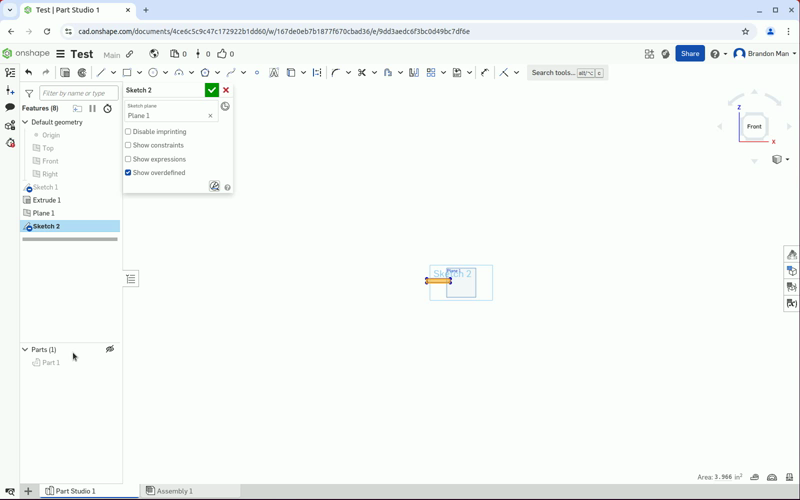
key(shift+e)
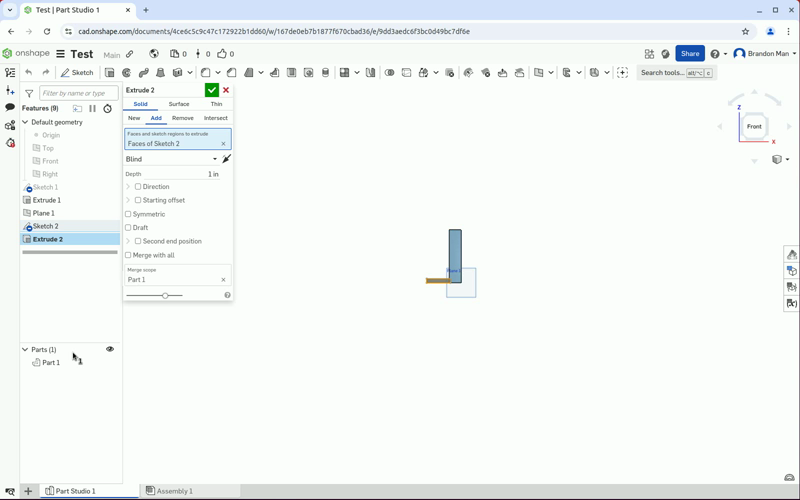
mouse_move(143, 106)
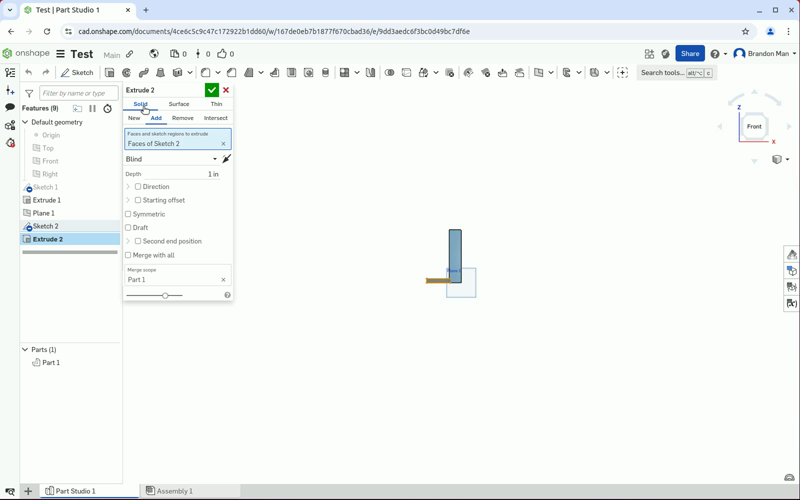
click(143, 106)
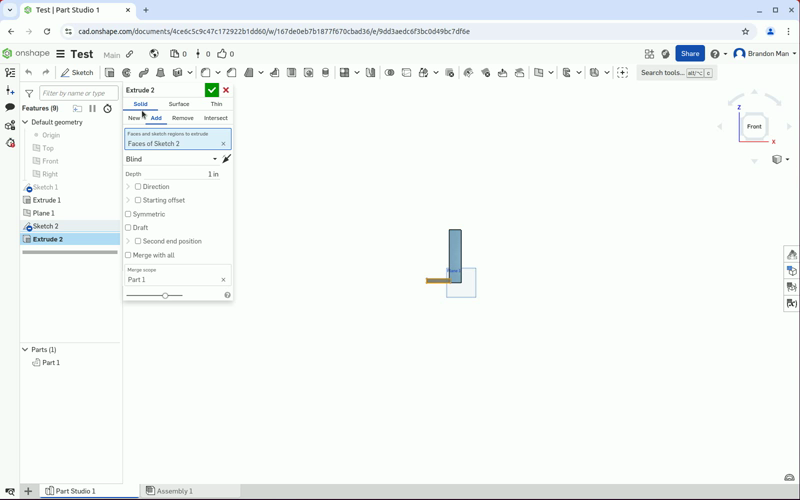
mouse_move(137, 120)
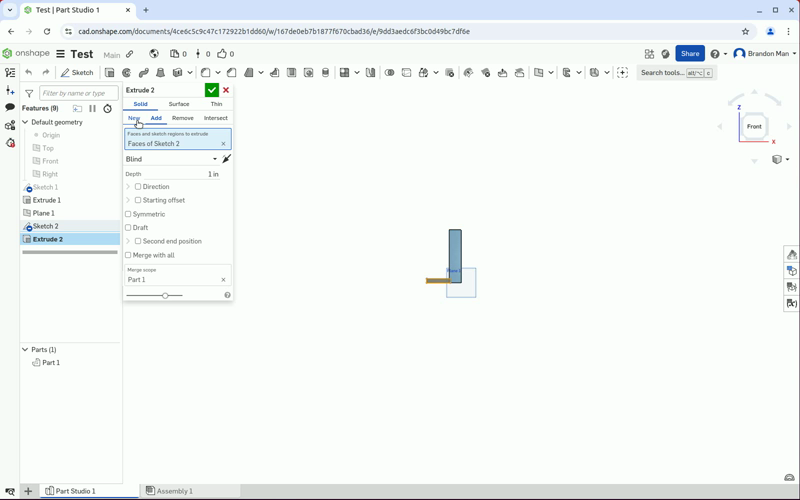
click(137, 120)
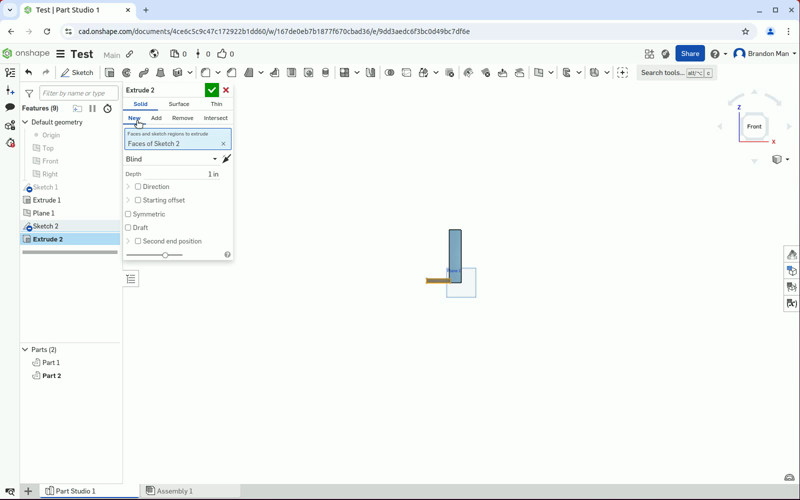
key(tab, 4)
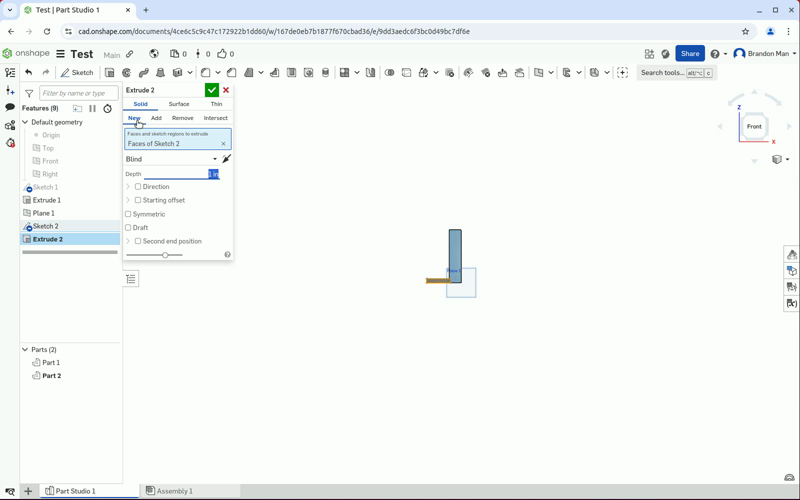
text(41.402)
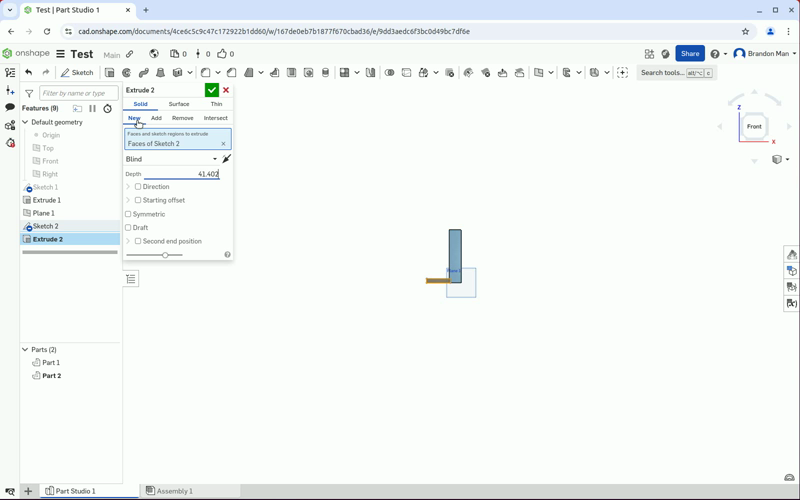
key(tab, 3)
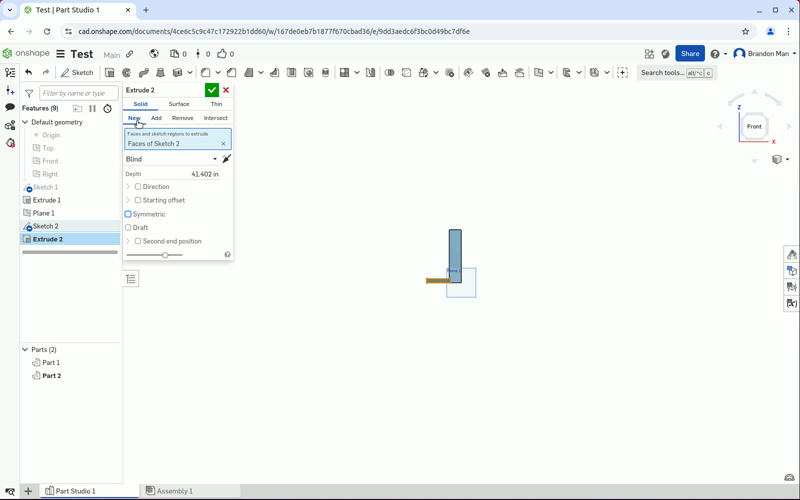
key(space)
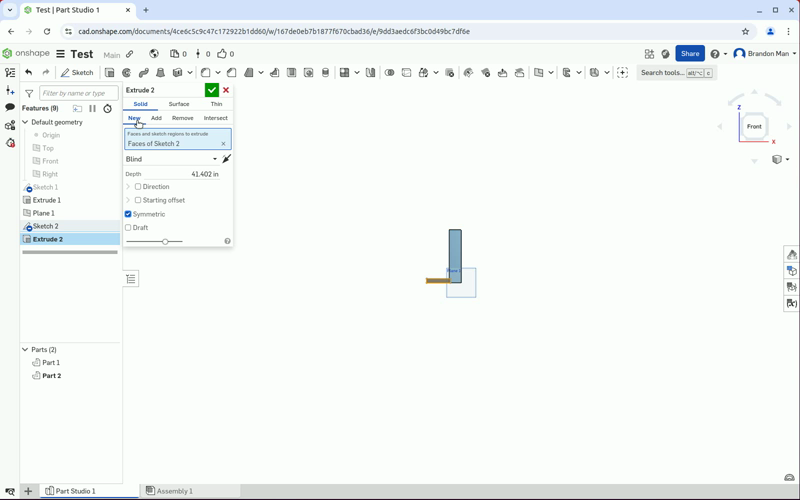
key(enter)
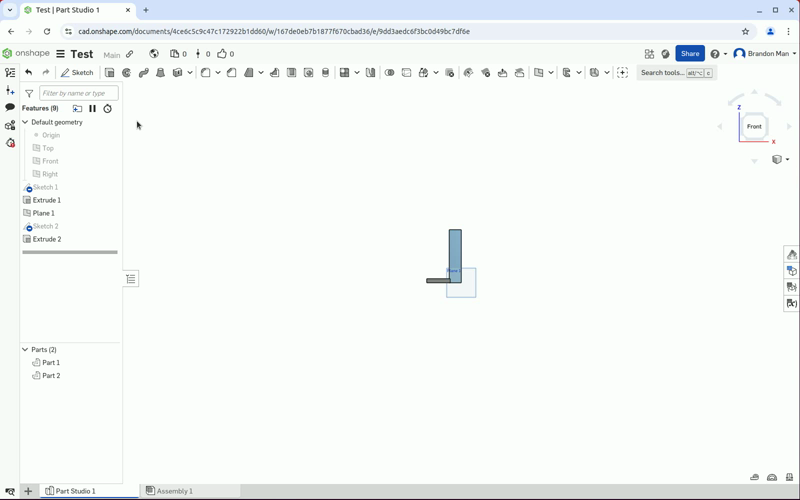
key(shift+h)
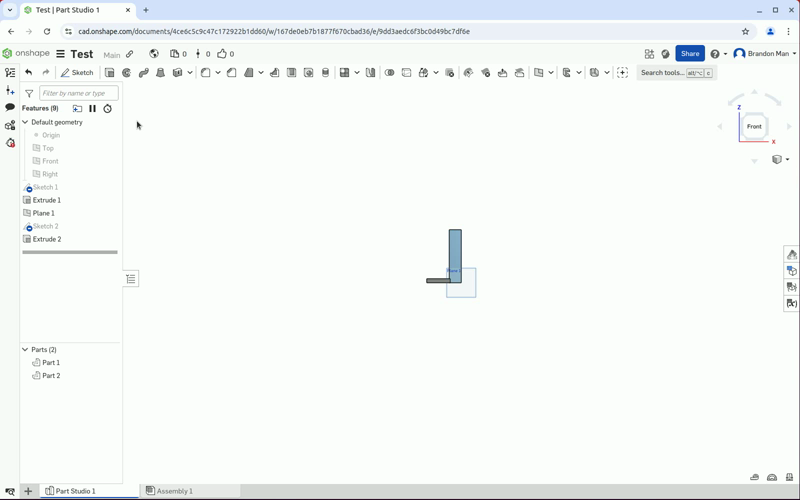
key(shift+h)
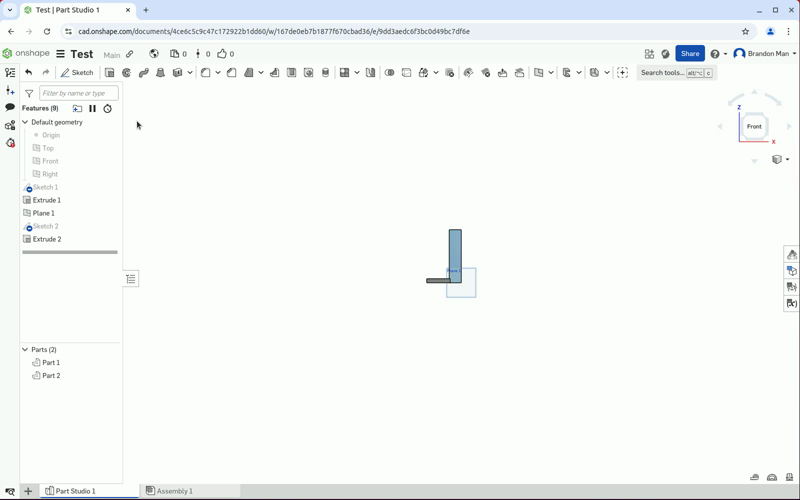
mouse_move(73, 189)
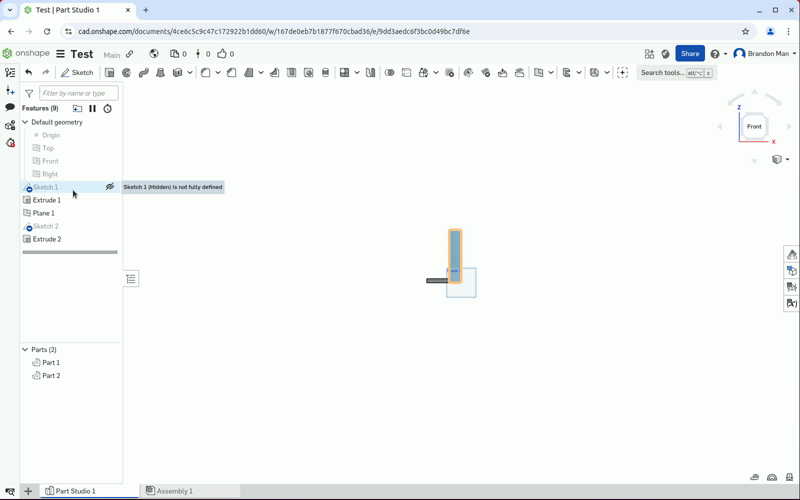
click(73, 189)
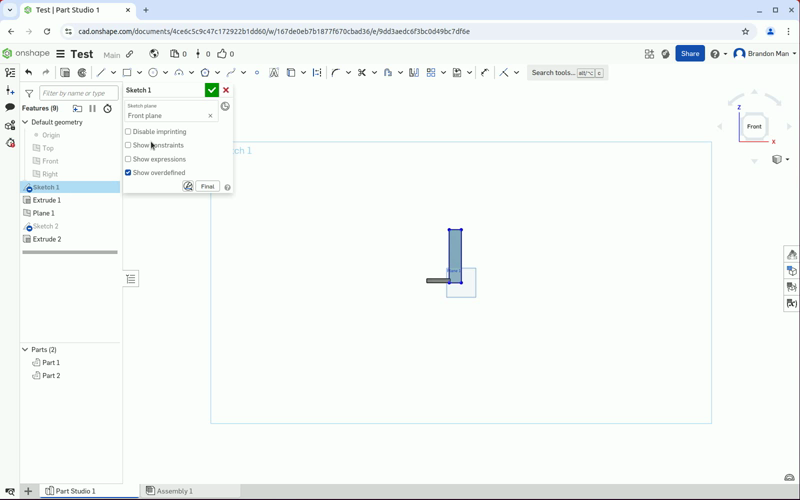
mouse_move(229, 92)
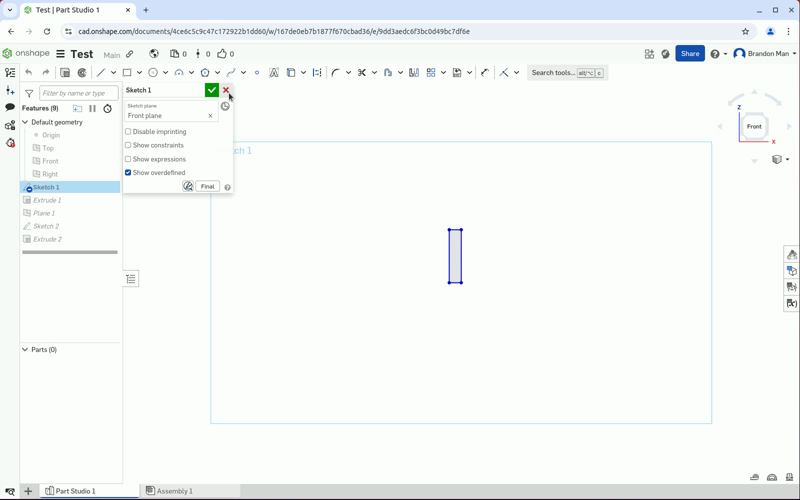
click(229, 92)
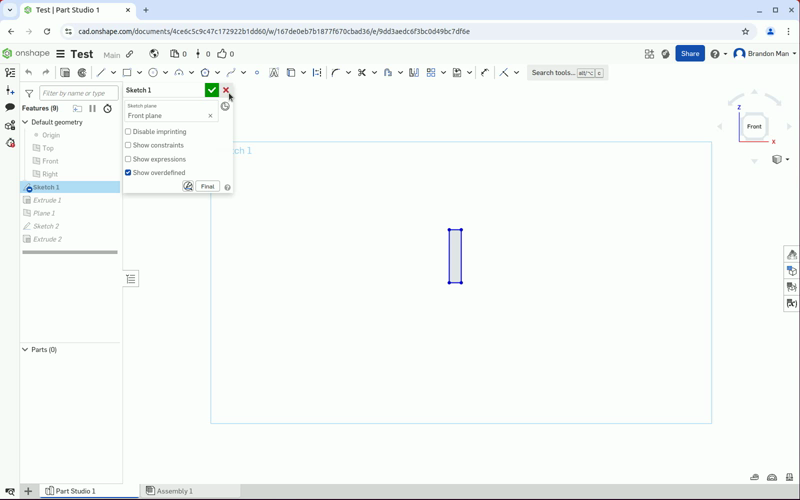
key(shift+s)
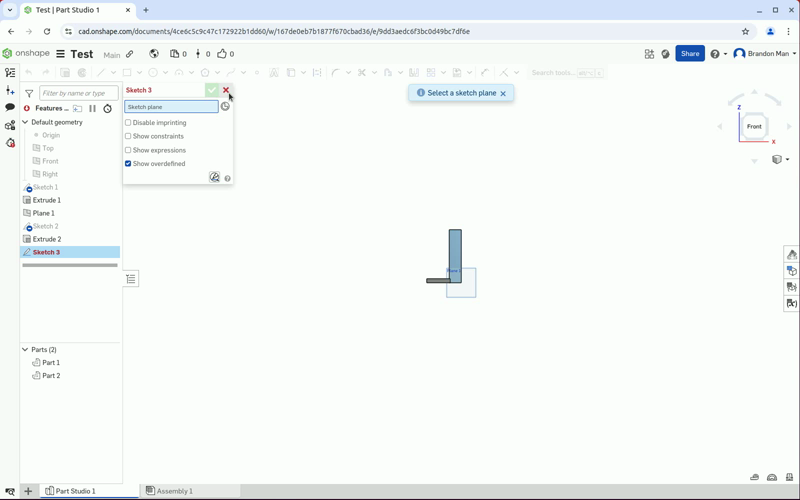
mouse_move(73, 215)
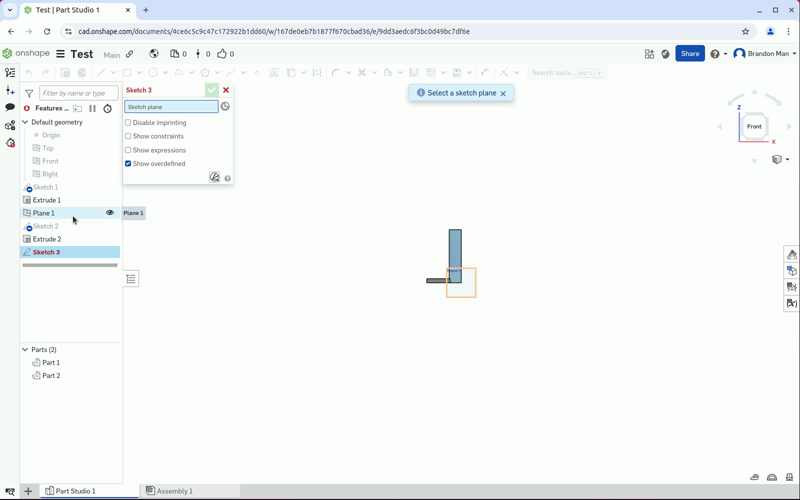
click(73, 215)
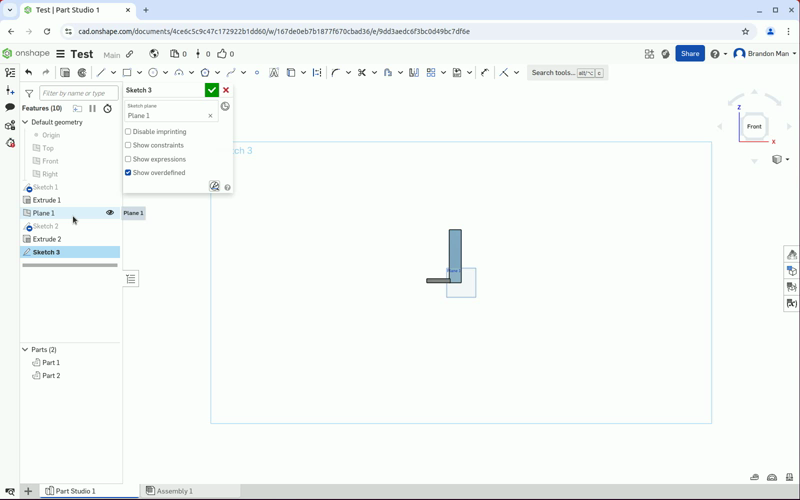
mouse_move(73, 352)
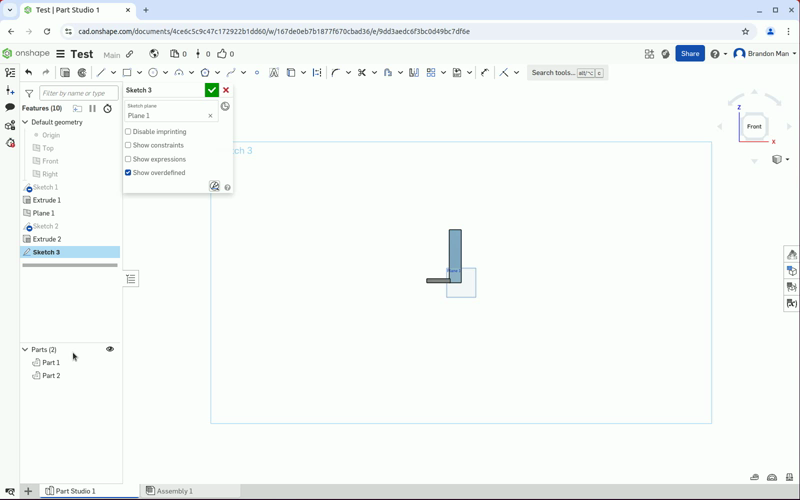
key(y)
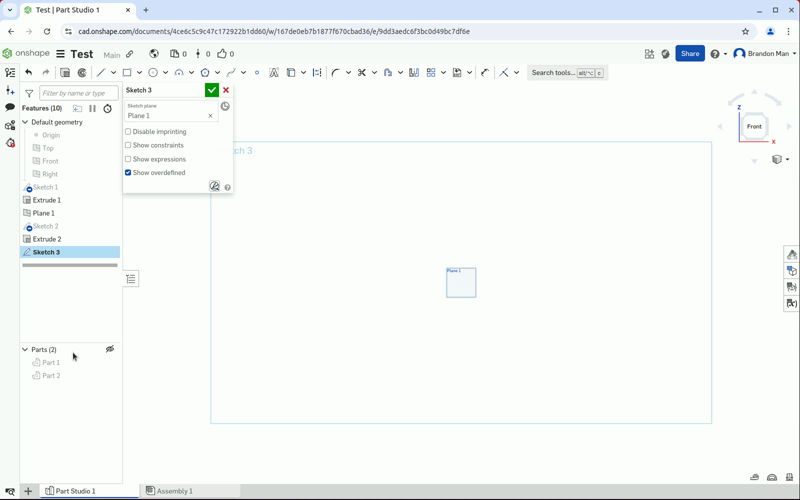
key(l)
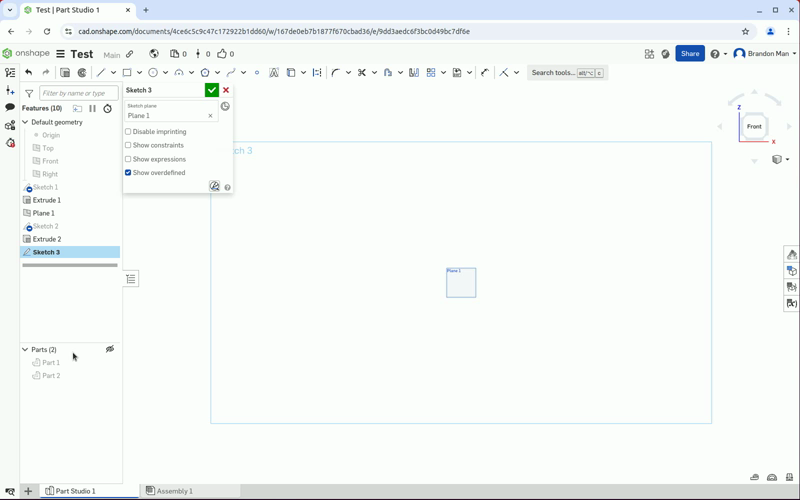
key_down(shift)
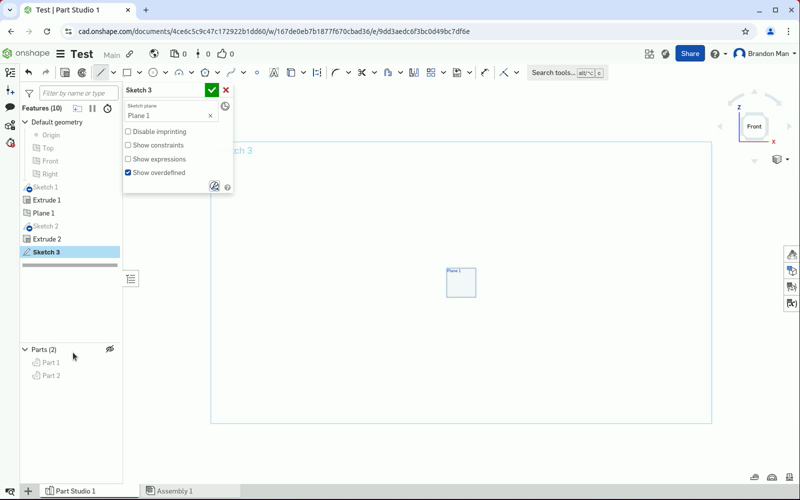
mouse_move(460, 282)
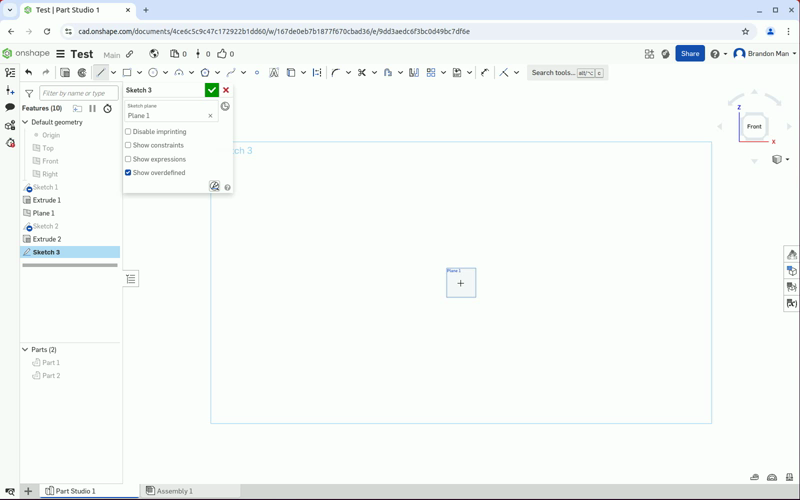
click(460, 282)
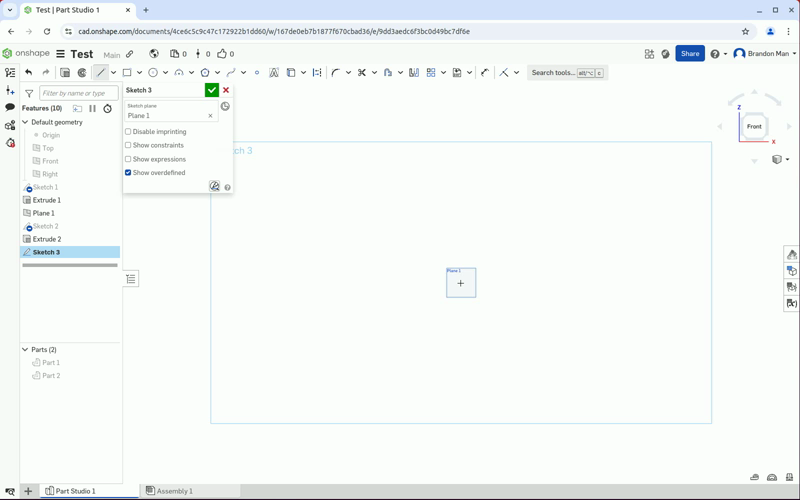
key_up(shift)
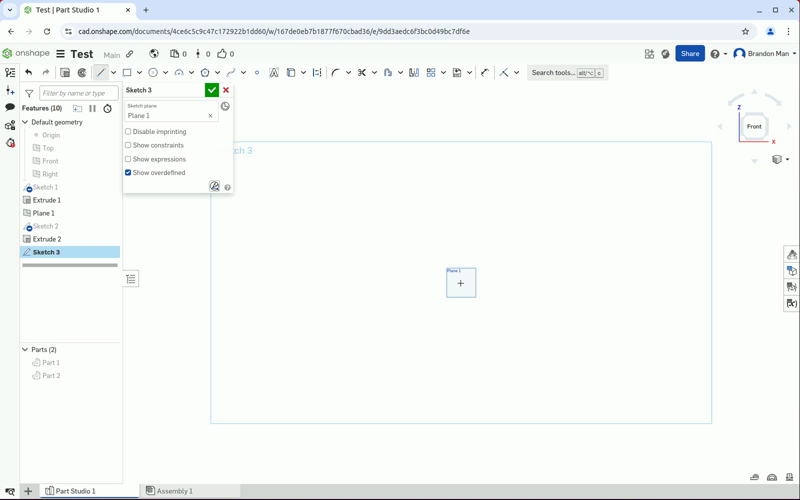
key_down(shift)
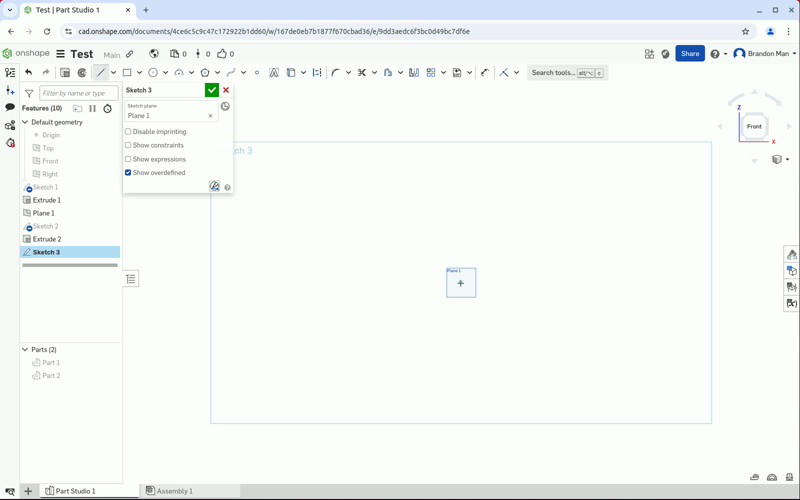
mouse_move(490, 282)
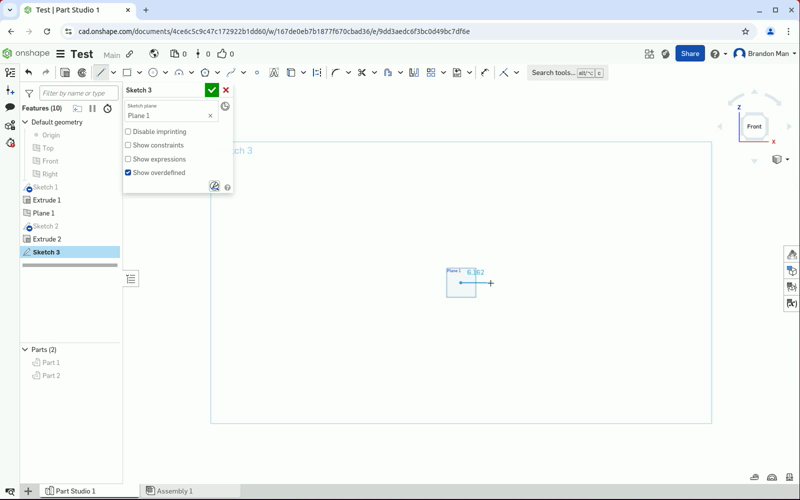
mouse_move(483, 282)
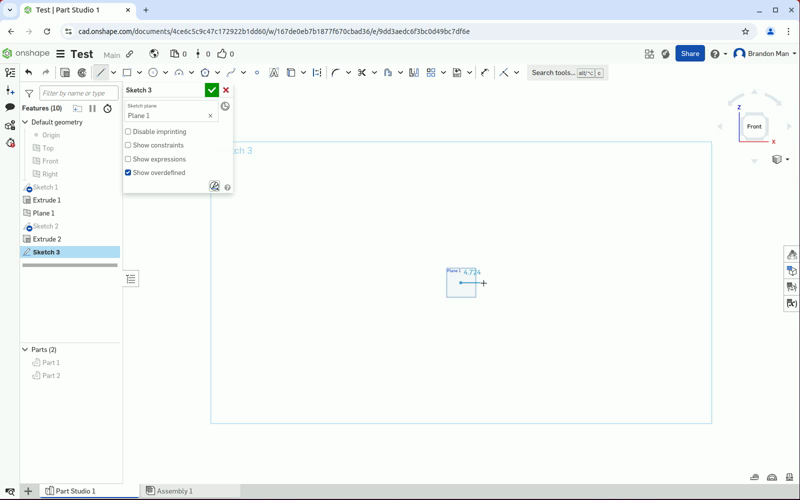
click(483, 282)
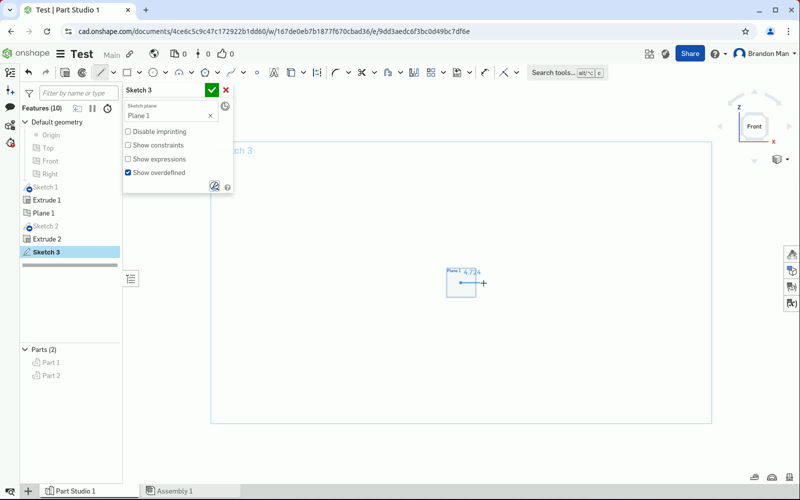
key_up(shift)
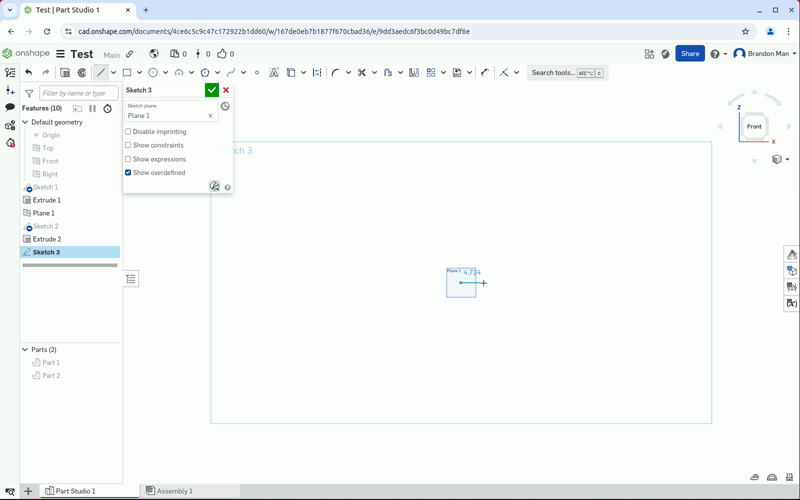
key_down(shift)
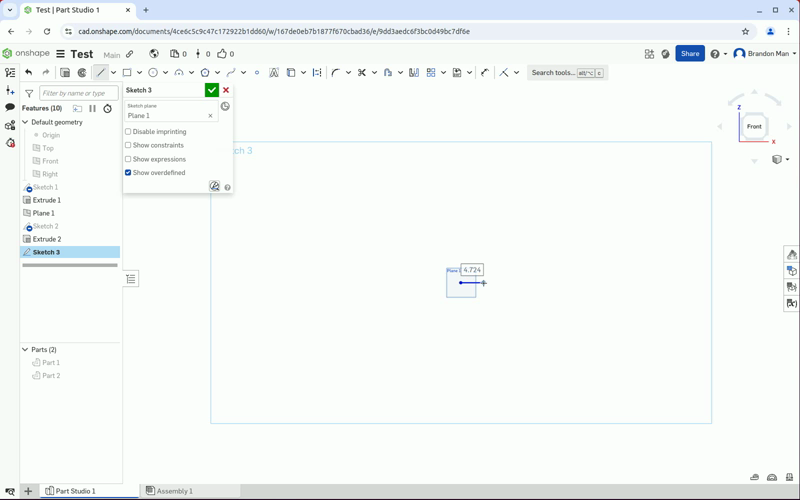
mouse_move(513, 282)
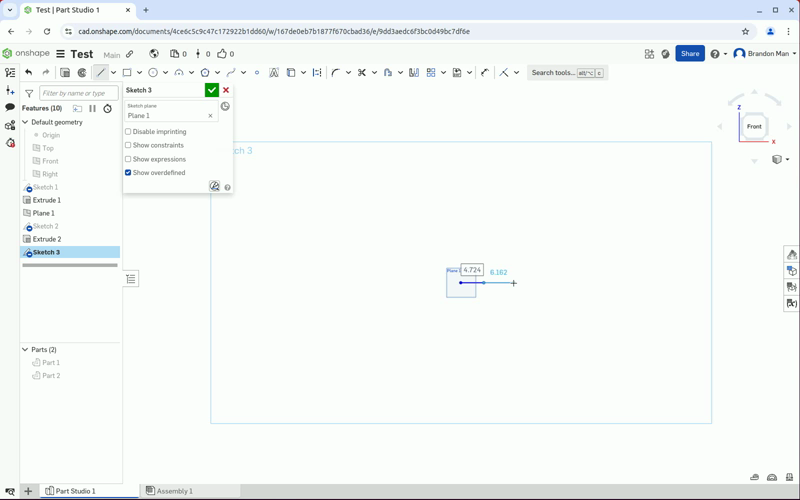
mouse_move(483, 278)
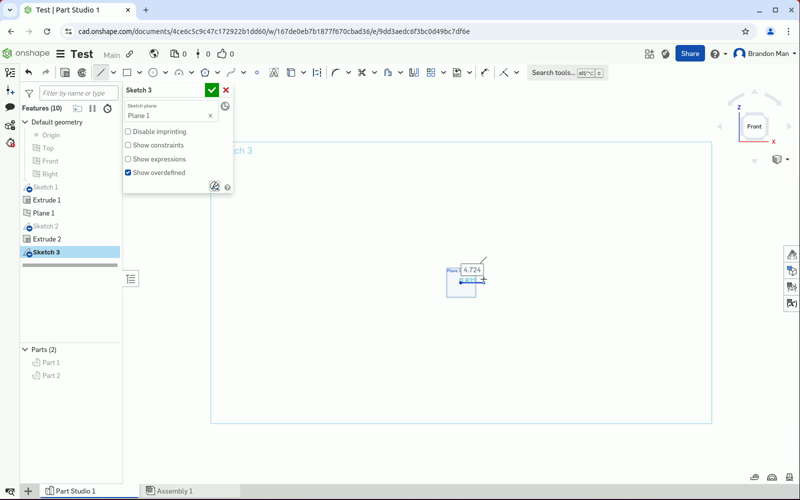
scroll(6)
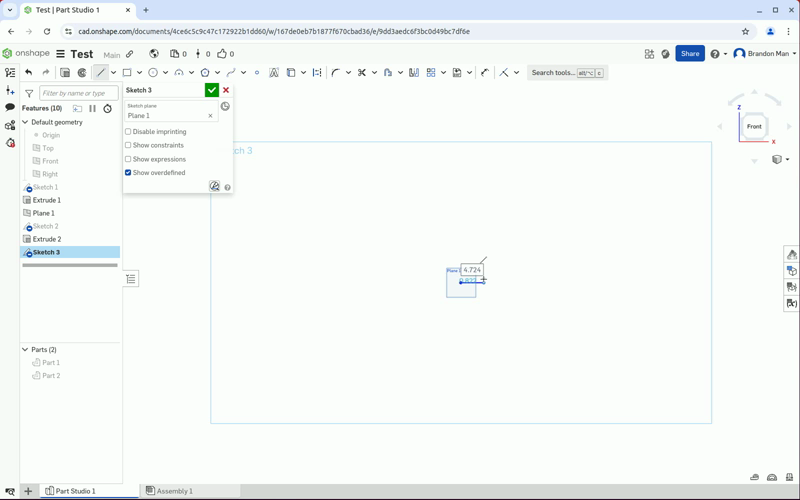
scroll(6)
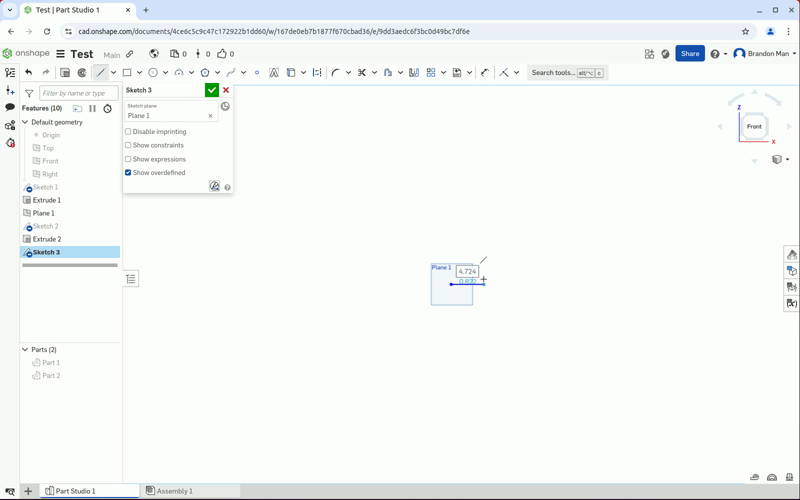
scroll(6)
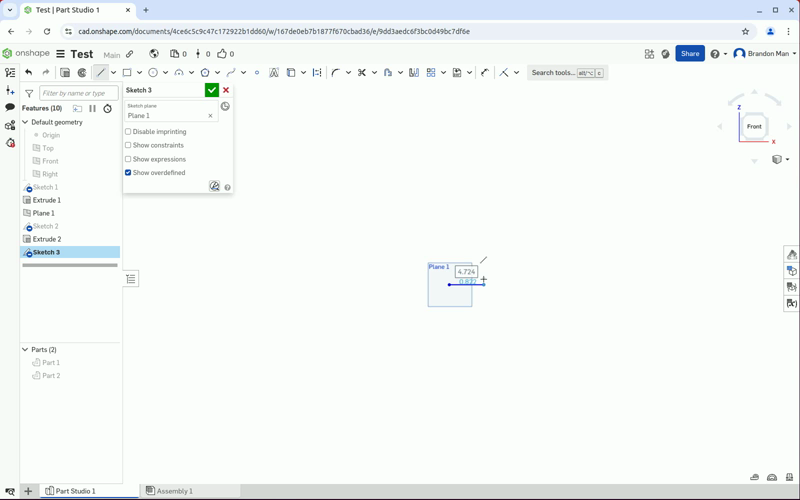
scroll(6)
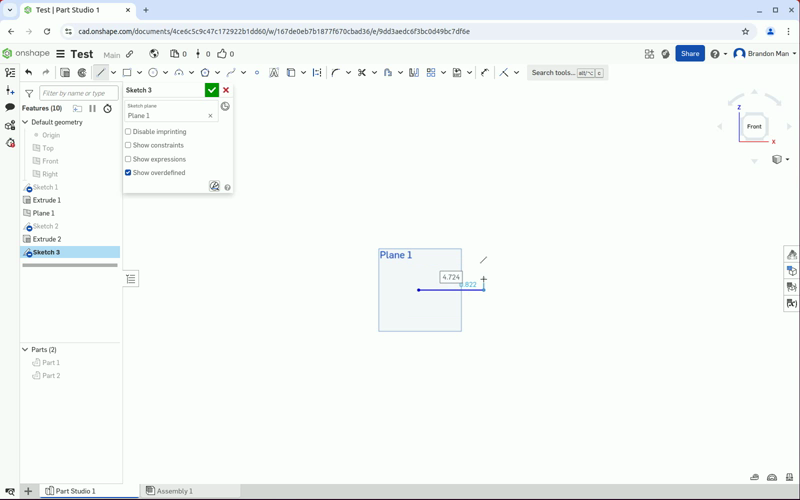
scroll(6)
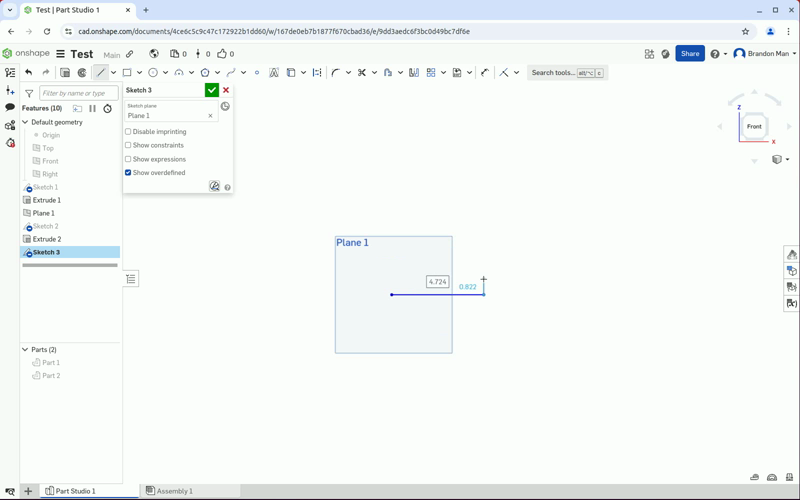
scroll(6)
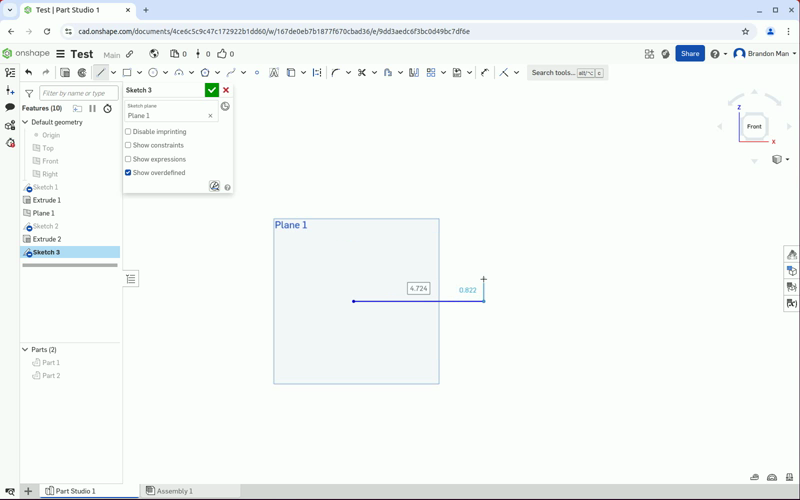
scroll(6)
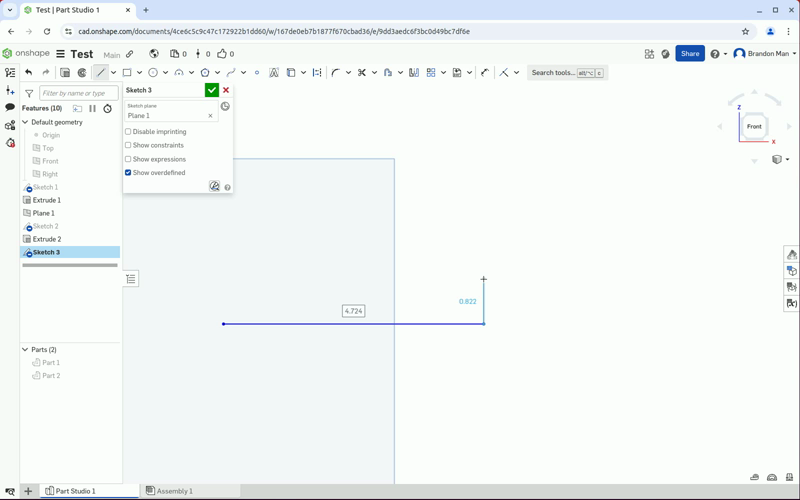
click(483, 278)
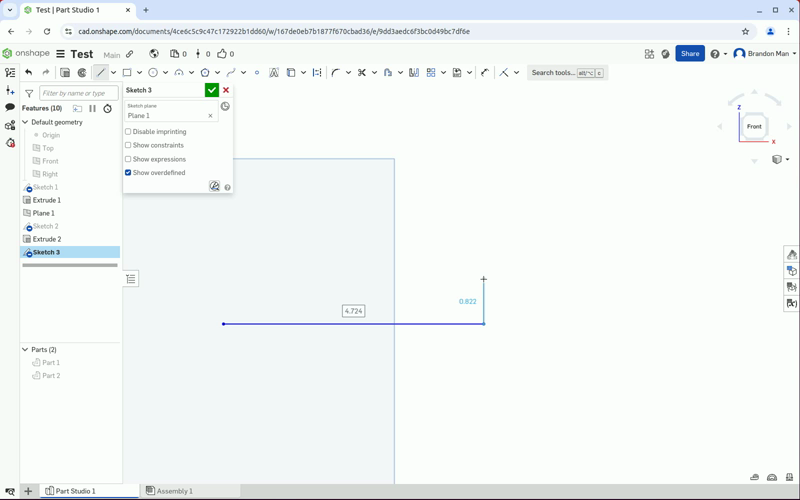
scroll(-6)
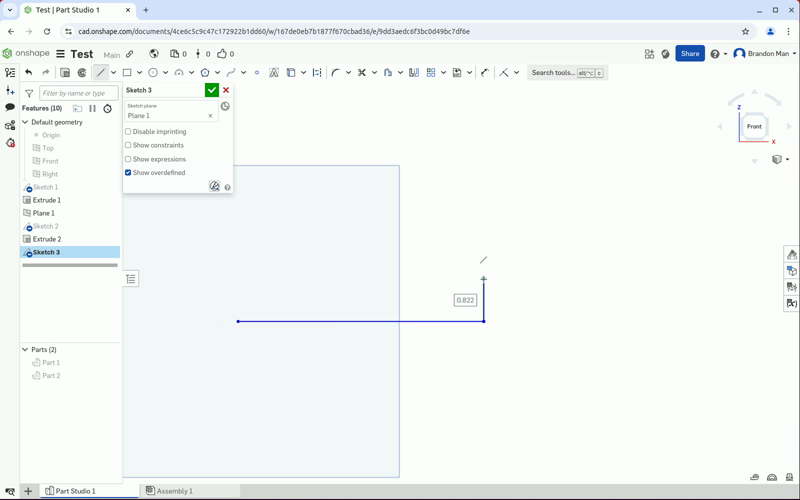
scroll(-6)
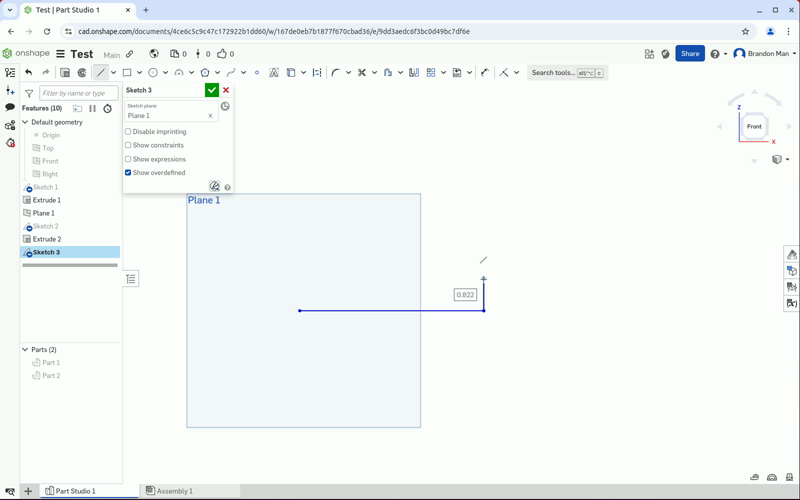
scroll(-6)
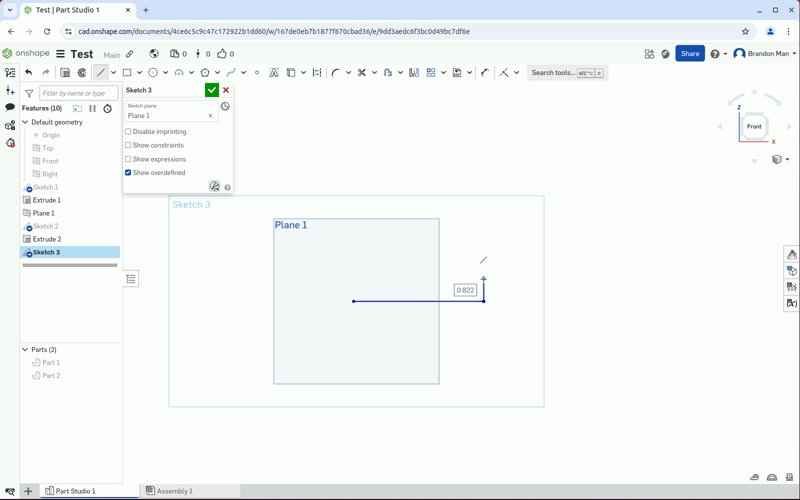
scroll(-6)
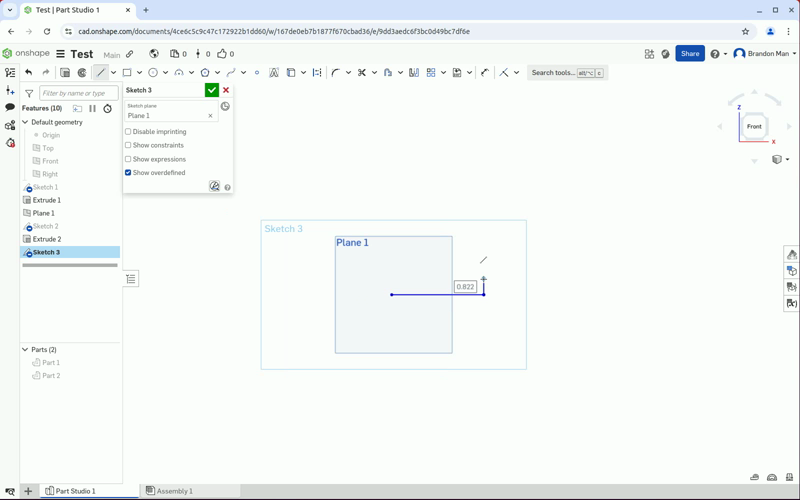
scroll(-6)
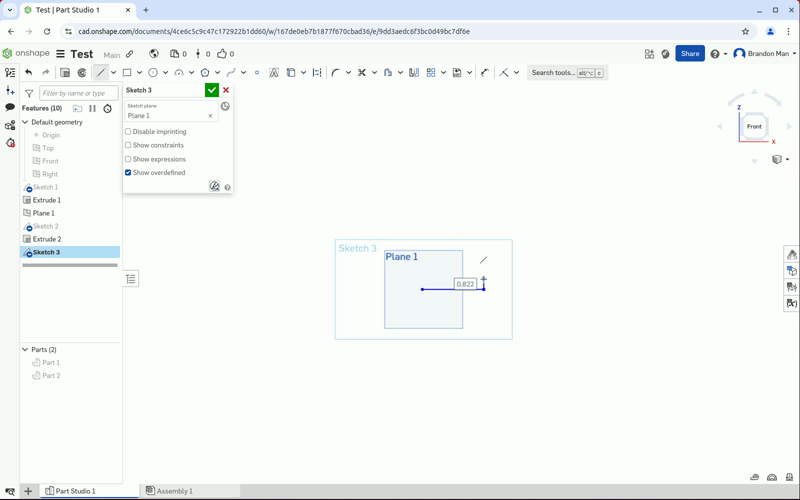
scroll(-6)
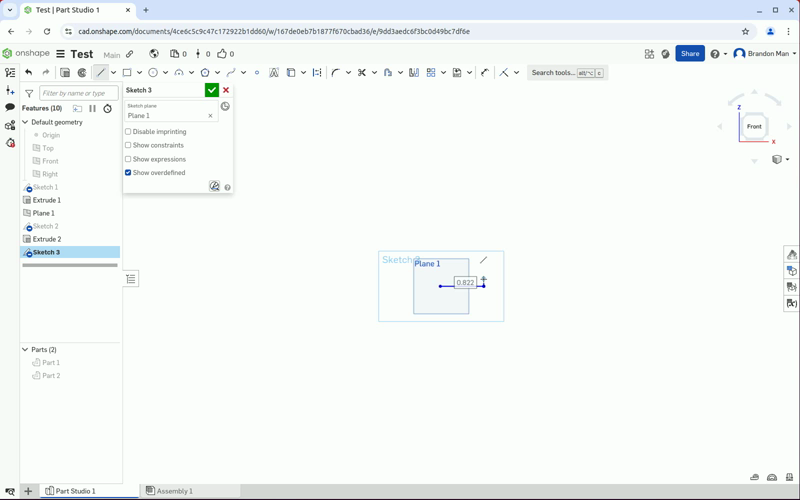
scroll(-6)
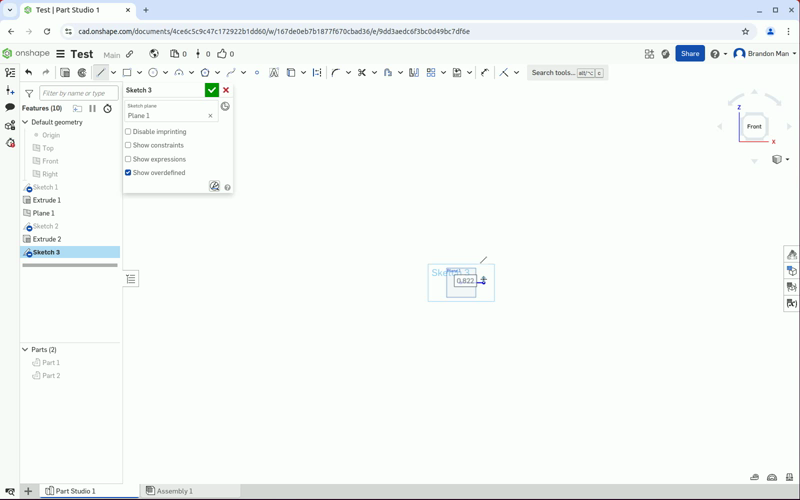
key_up(shift)
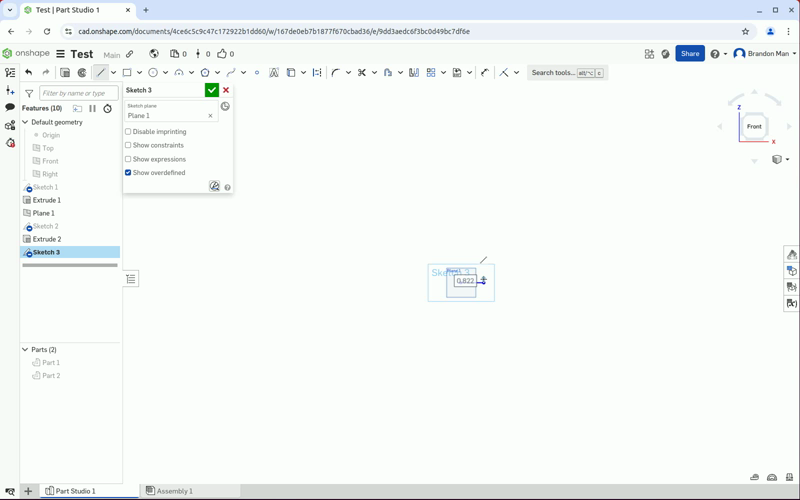
key_down(shift)
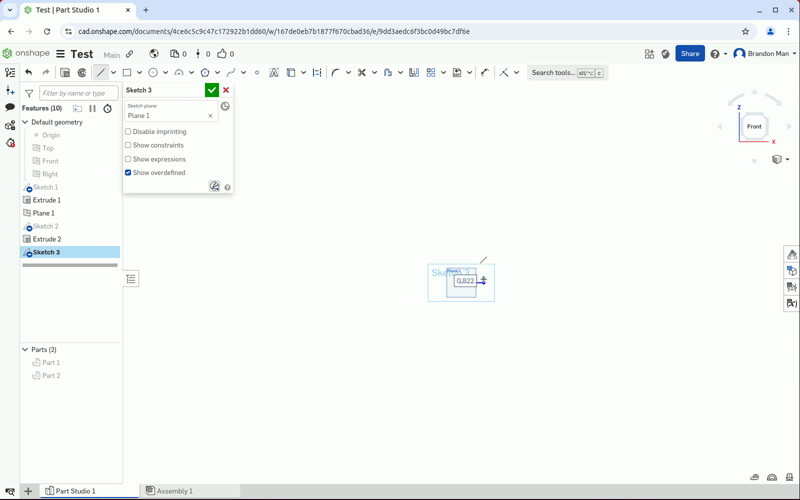
mouse_move(513, 278)
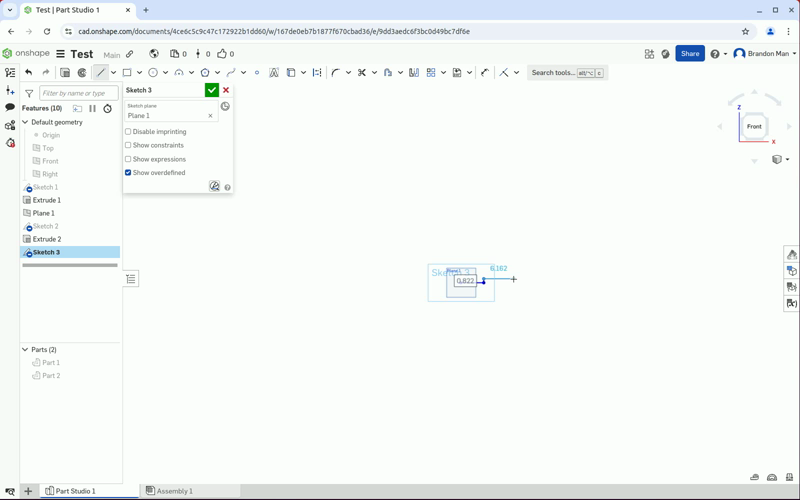
mouse_move(460, 278)
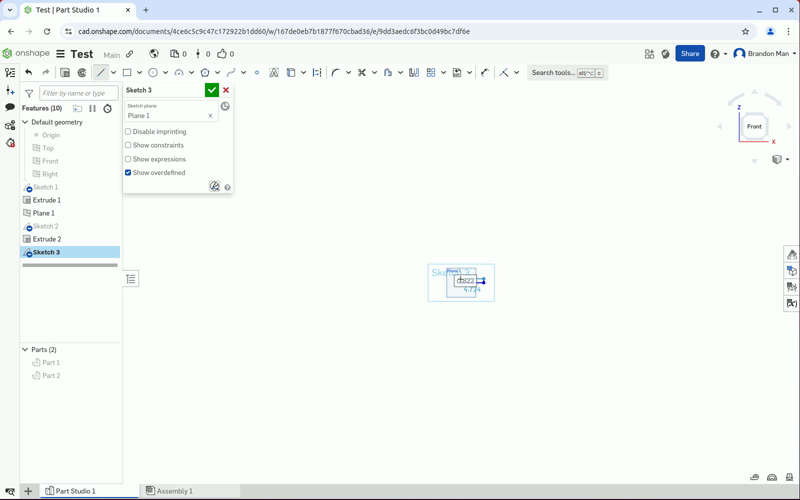
scroll(6)
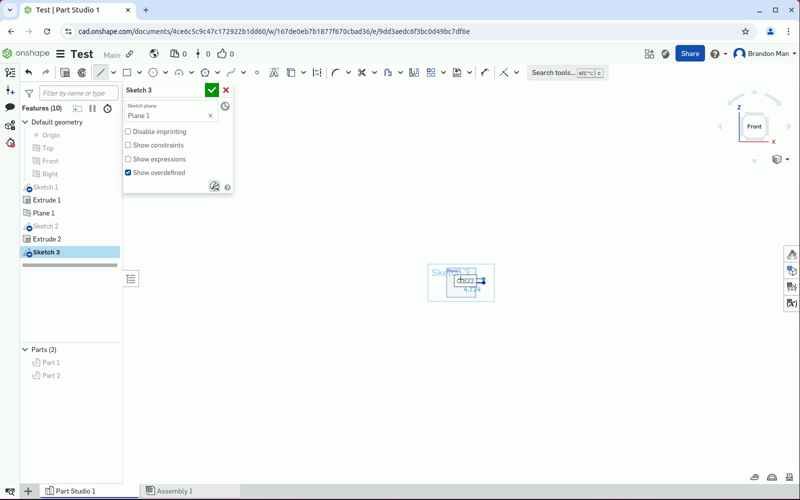
scroll(6)
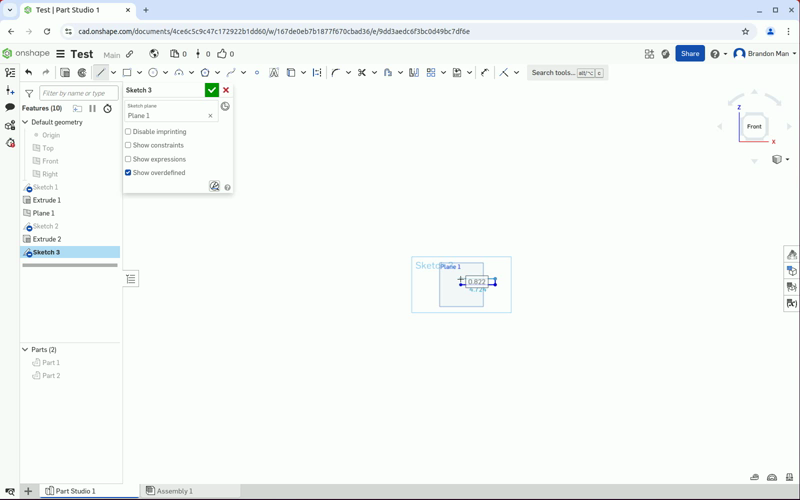
scroll(6)
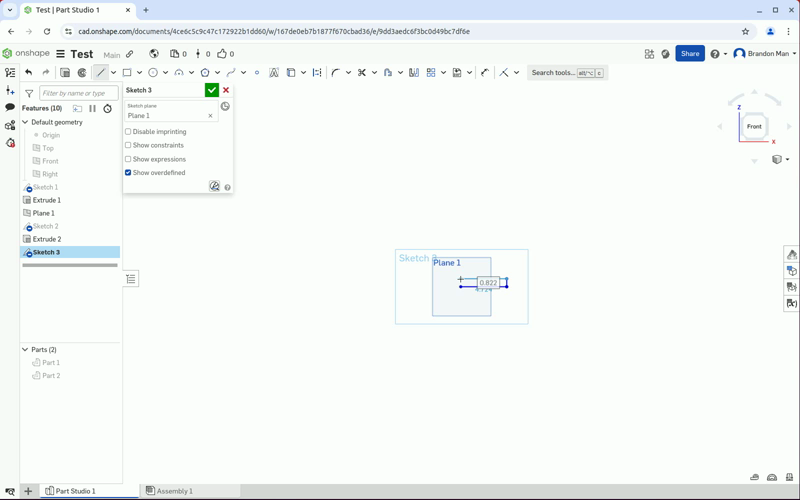
scroll(6)
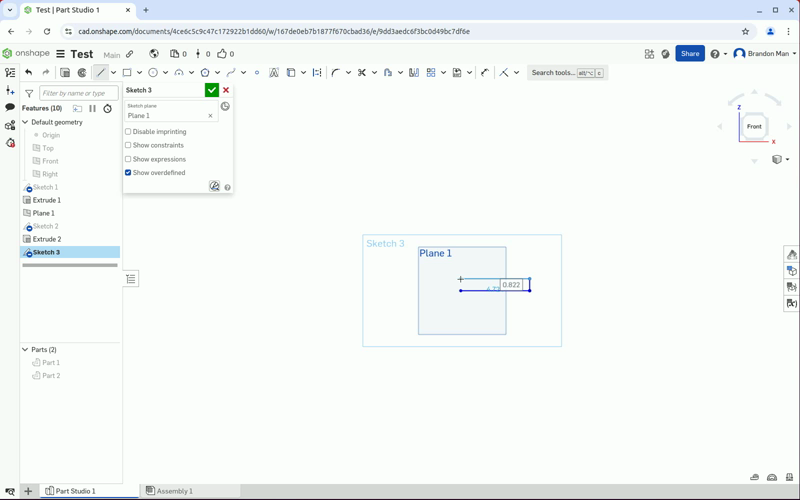
scroll(6)
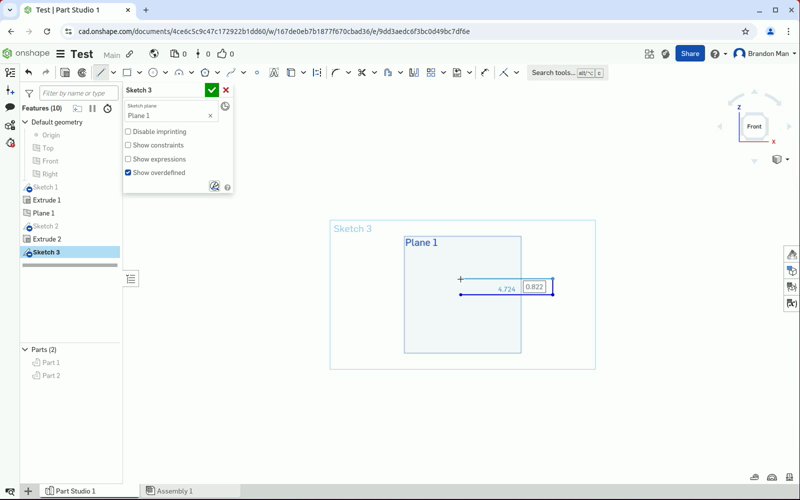
scroll(6)
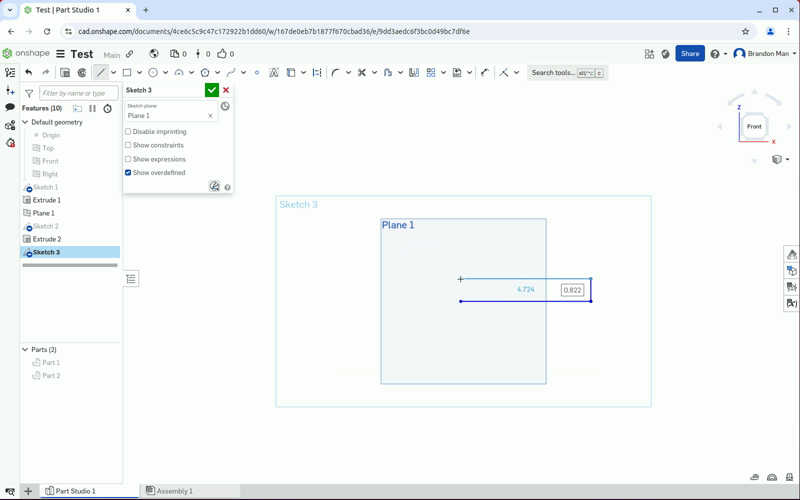
scroll(6)
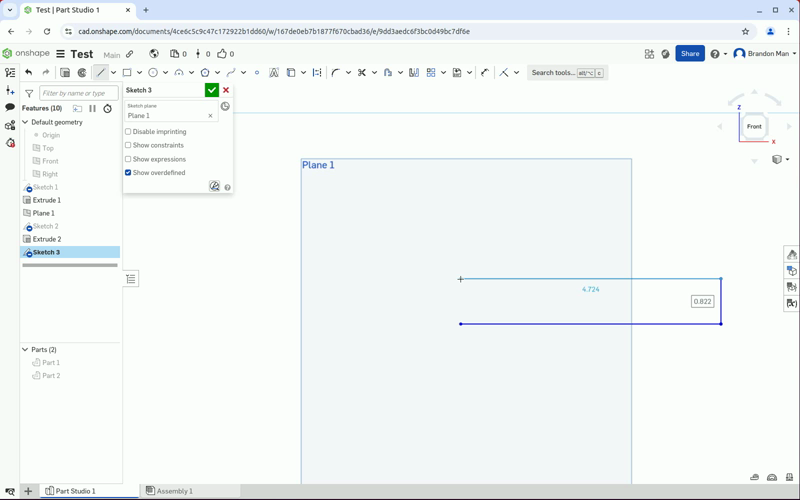
click(460, 278)
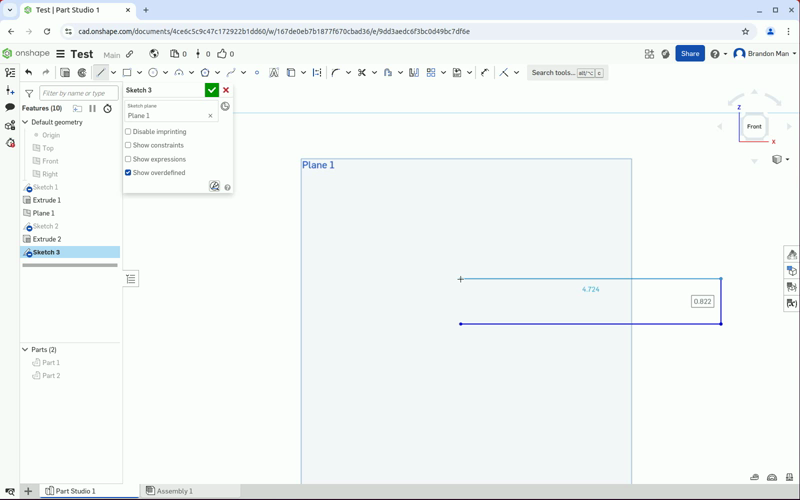
scroll(-6)
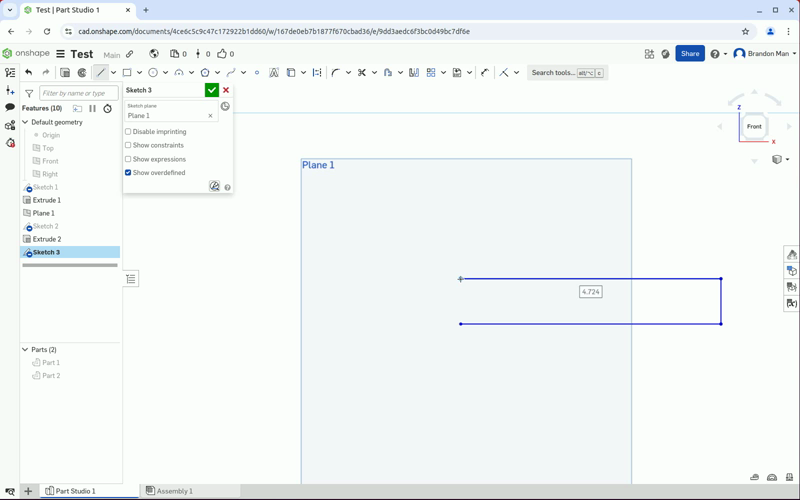
scroll(-6)
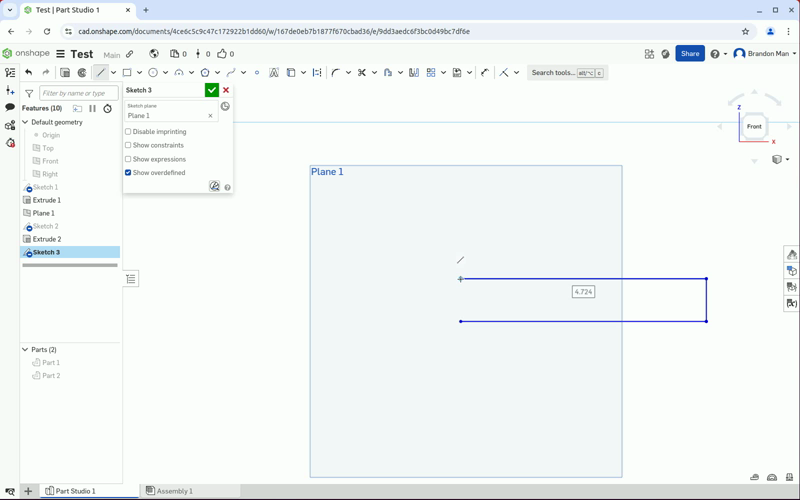
scroll(-6)
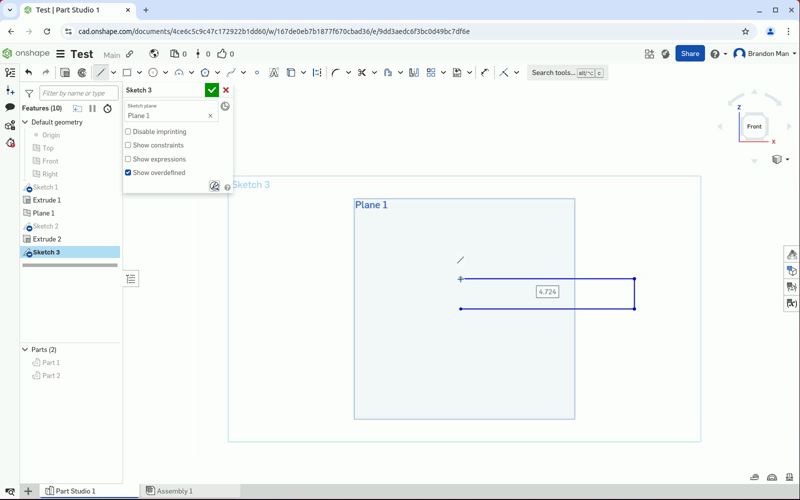
scroll(-6)
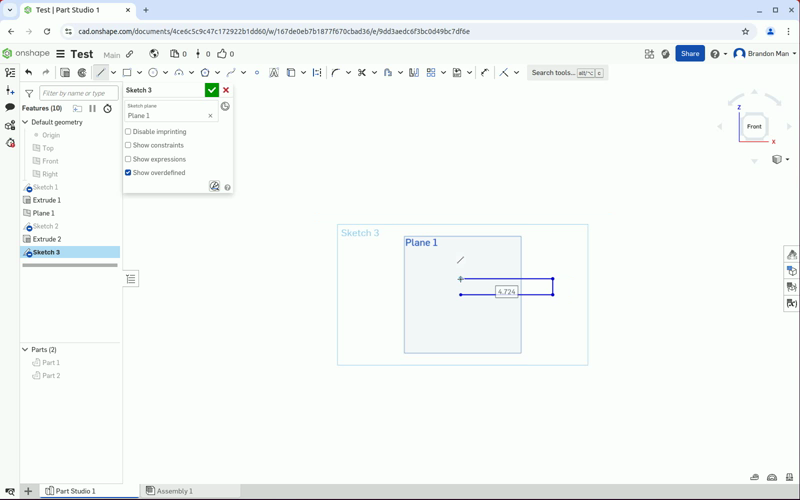
scroll(-6)
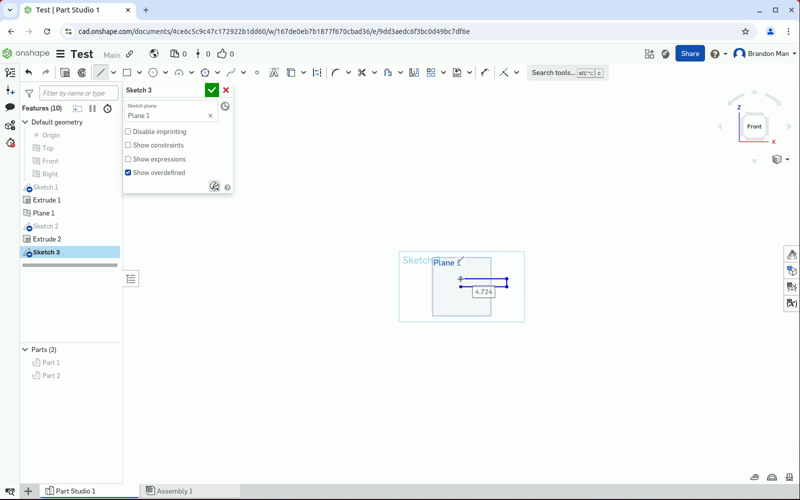
scroll(-6)
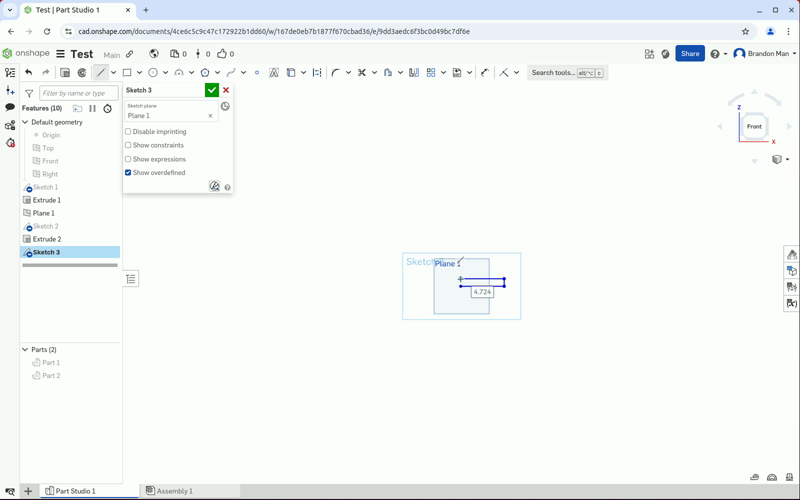
scroll(-6)
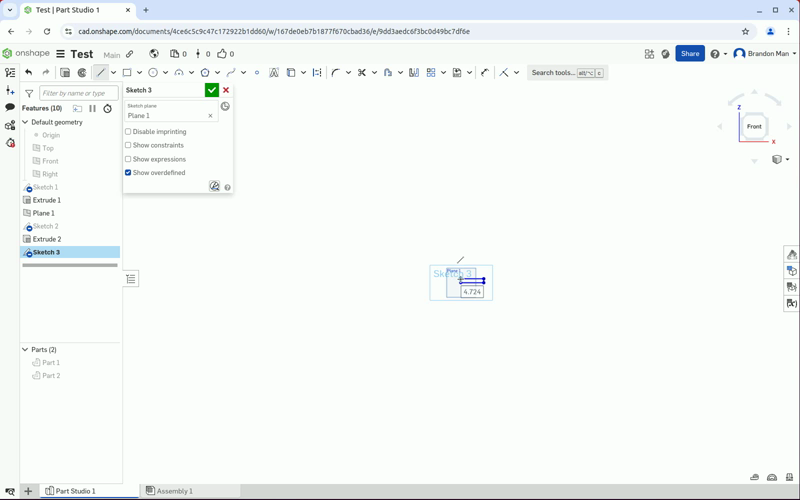
key_up(shift)
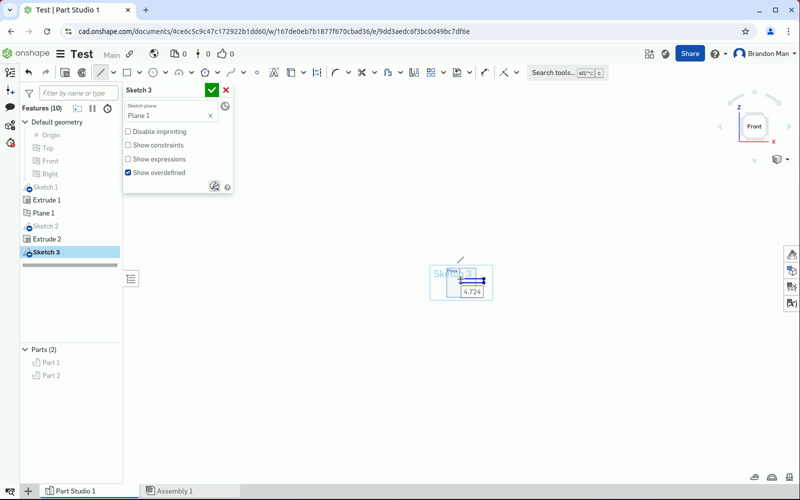
mouse_move(490, 278)
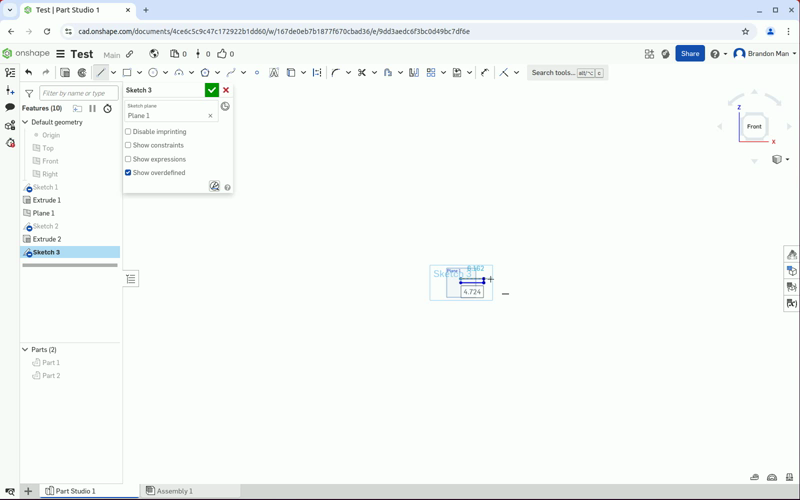
key_down(shift)
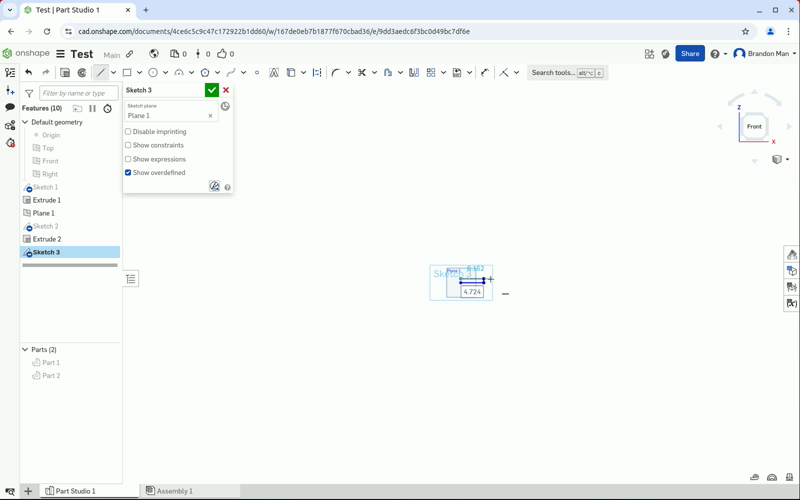
mouse_move(460, 282)
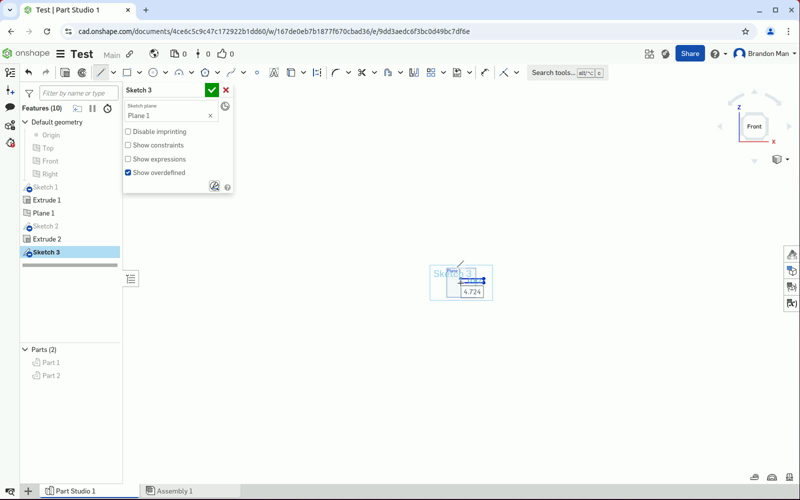
scroll(6)
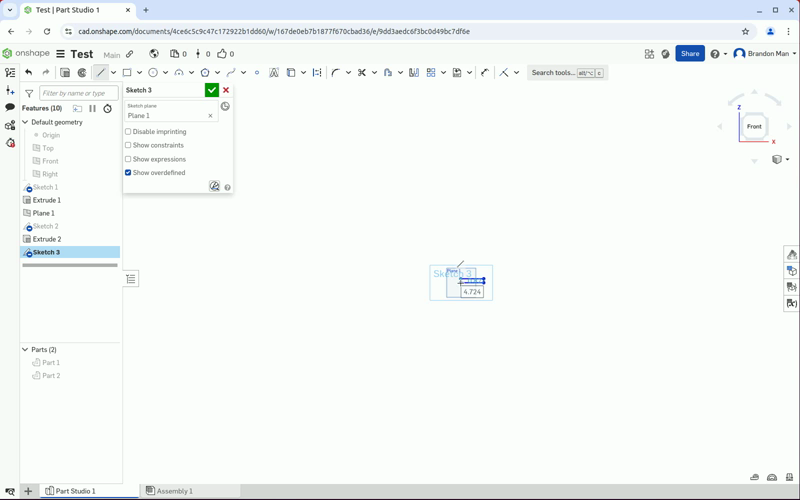
scroll(6)
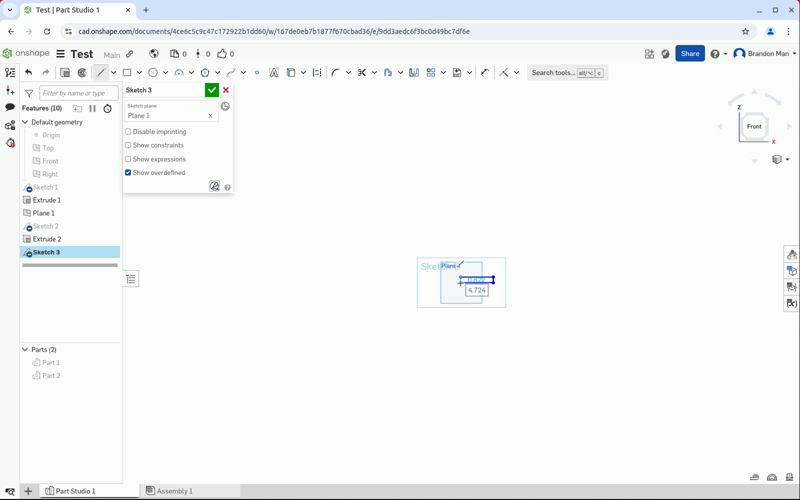
scroll(6)
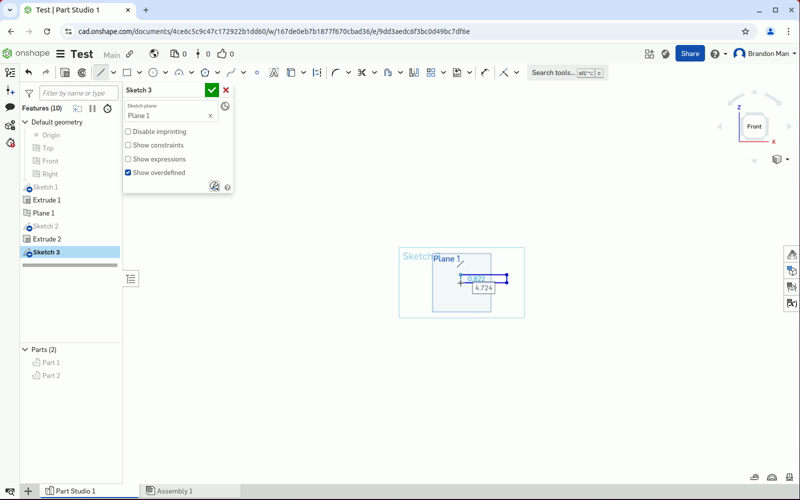
scroll(6)
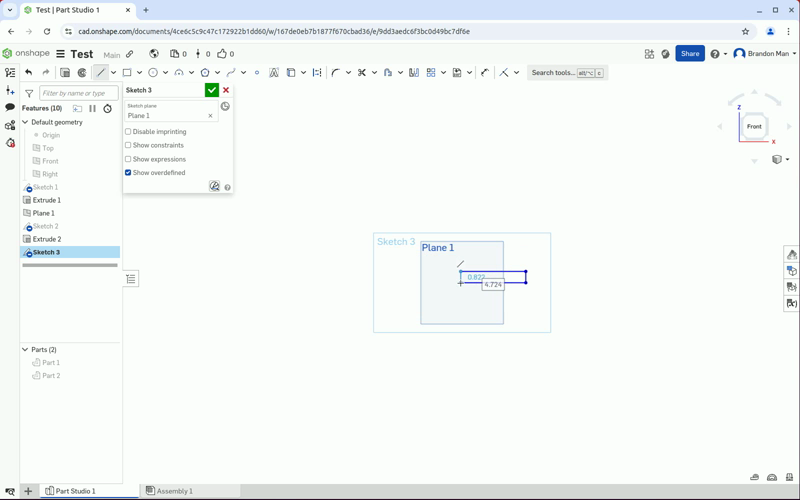
scroll(6)
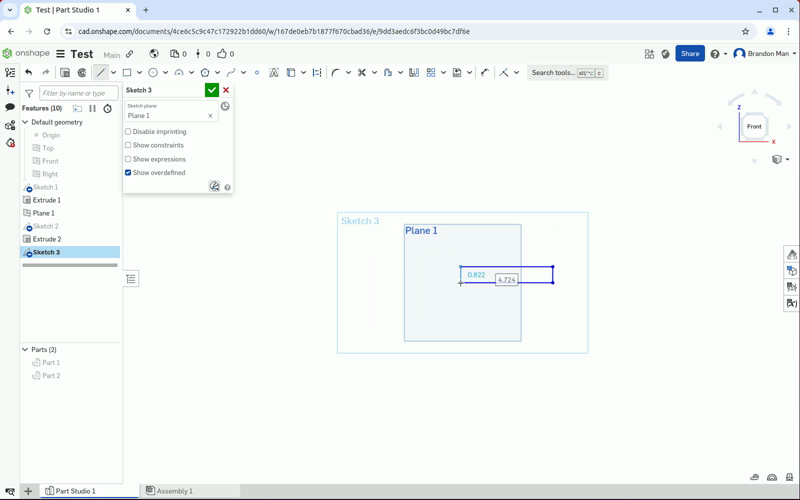
scroll(6)
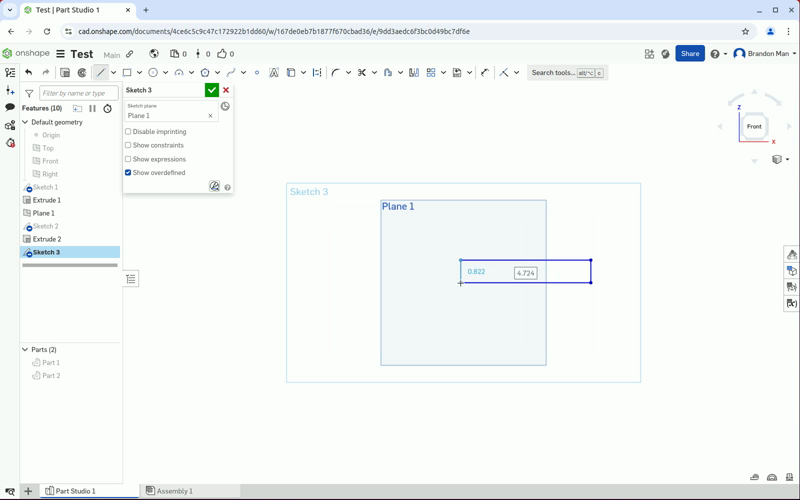
scroll(6)
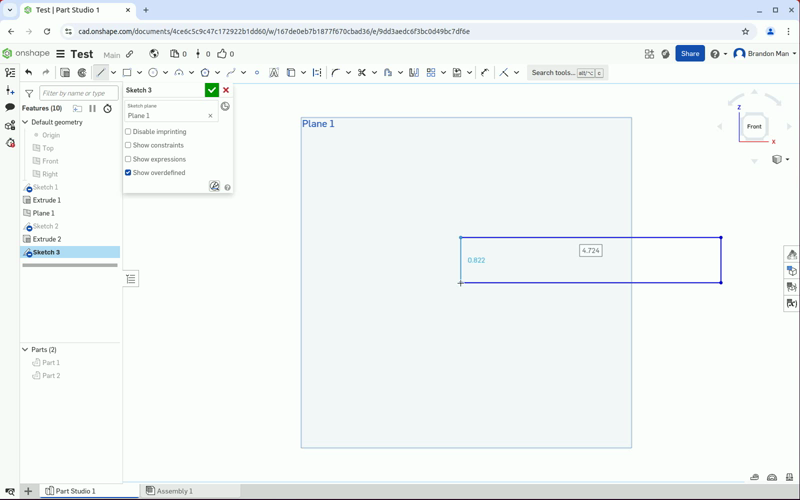
key_up(shift)
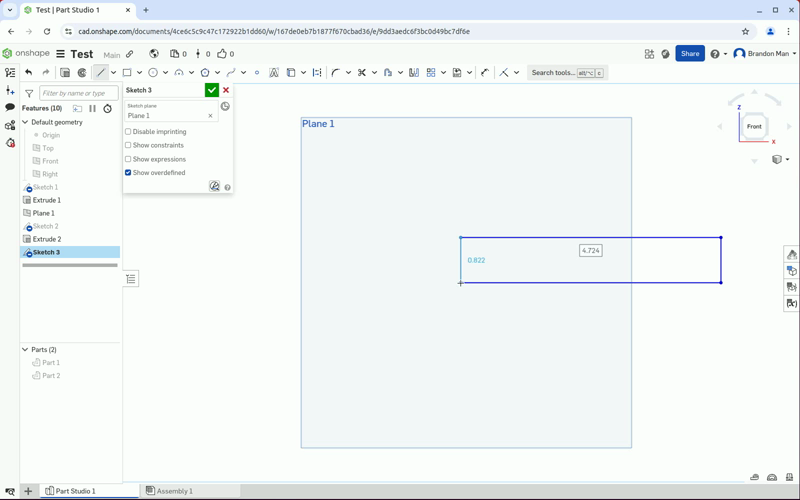
click(460, 282)
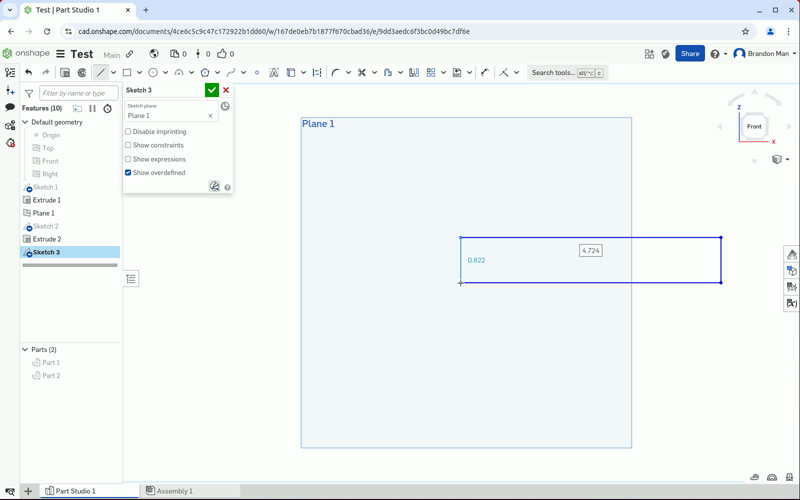
scroll(-6)
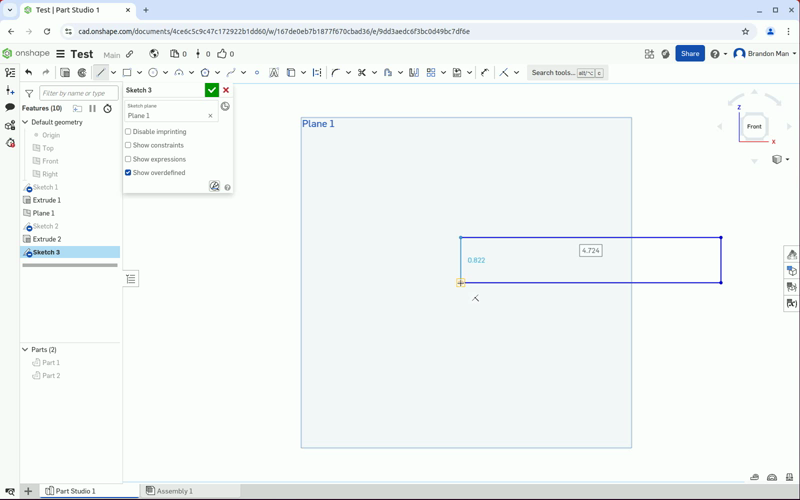
scroll(-6)
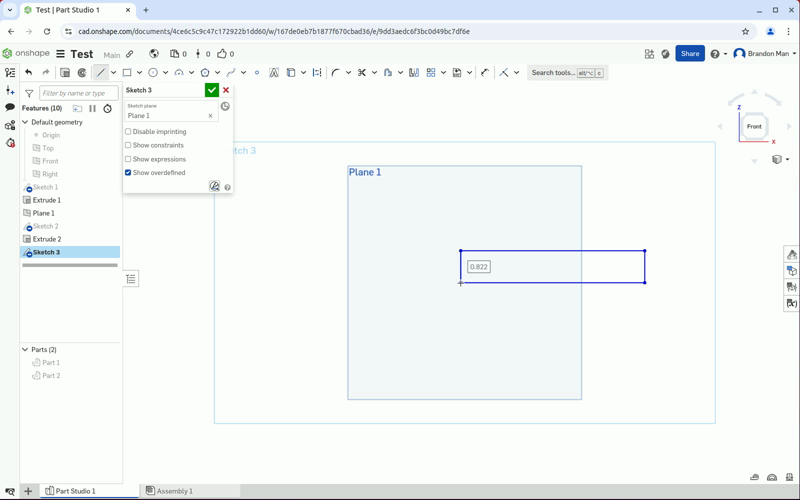
scroll(-6)
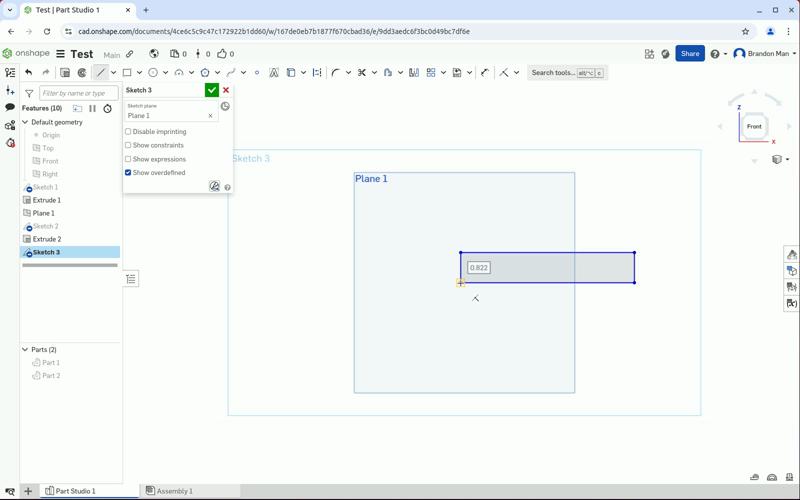
scroll(-6)
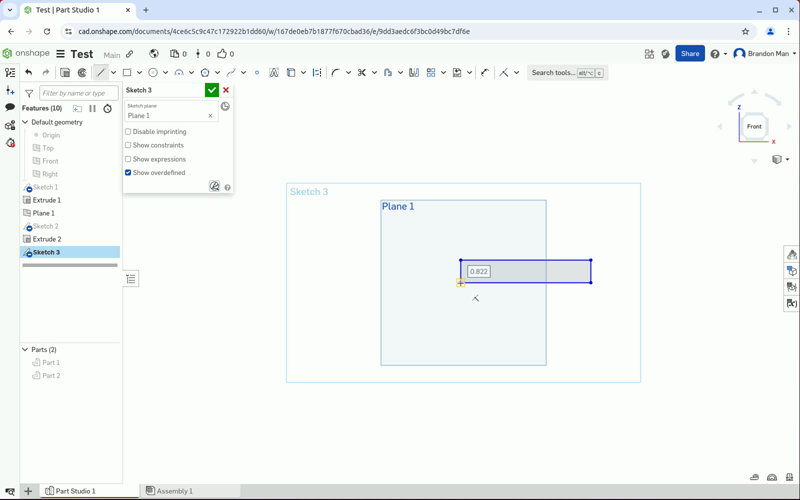
scroll(-6)
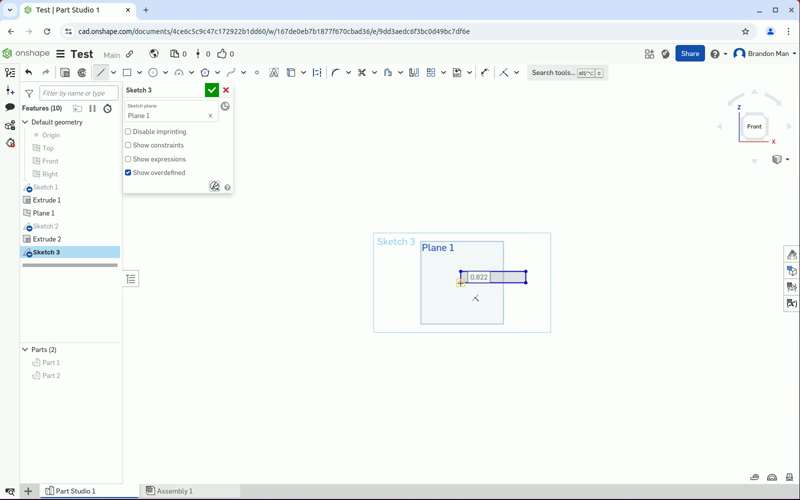
scroll(-6)
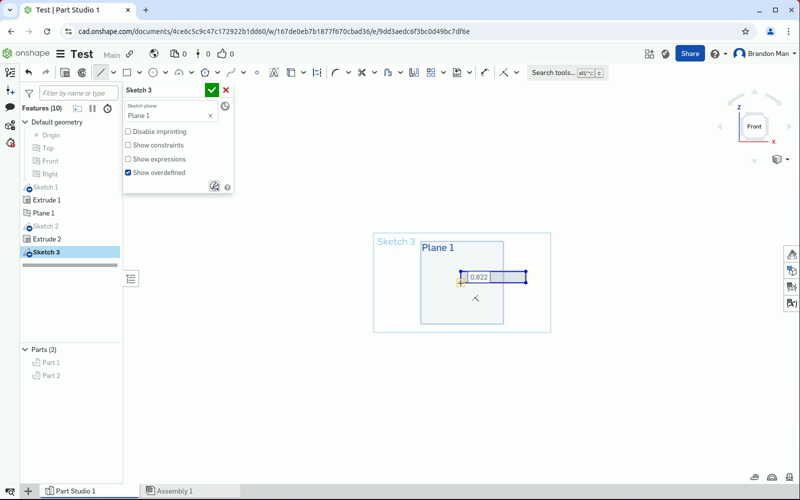
scroll(-6)
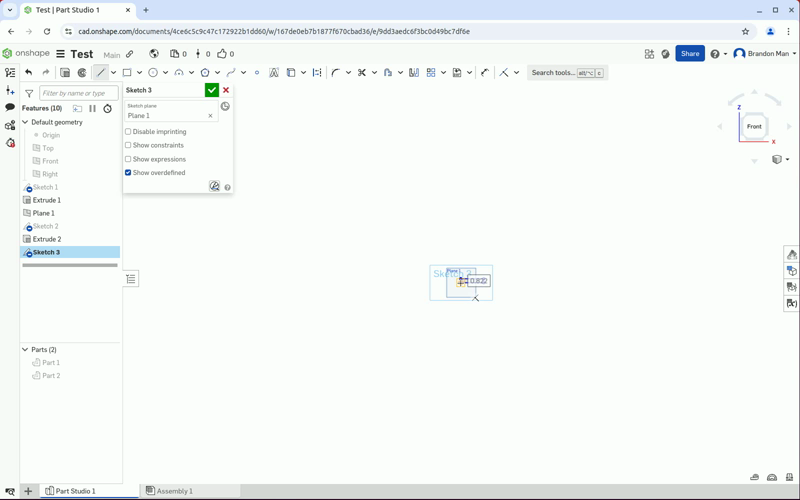
key(esc)
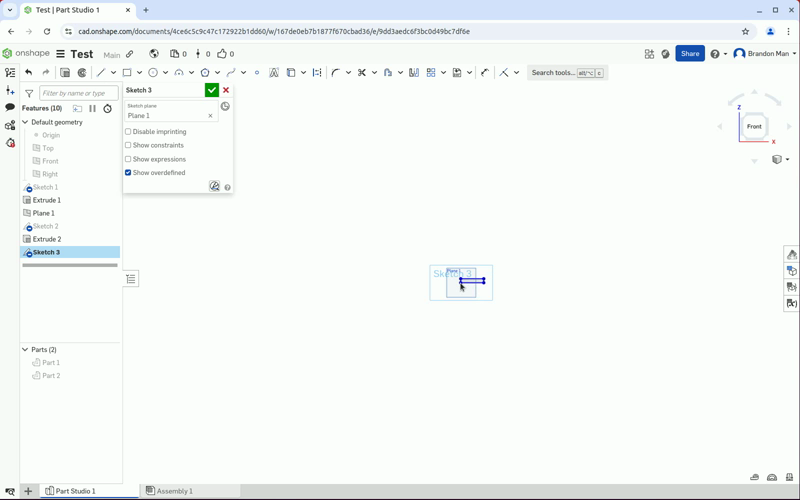
mouse_move(467, 282)
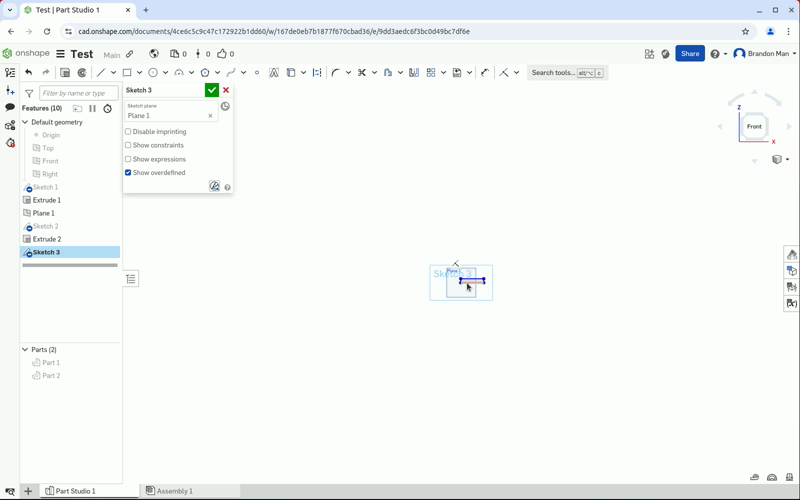
scroll(6)
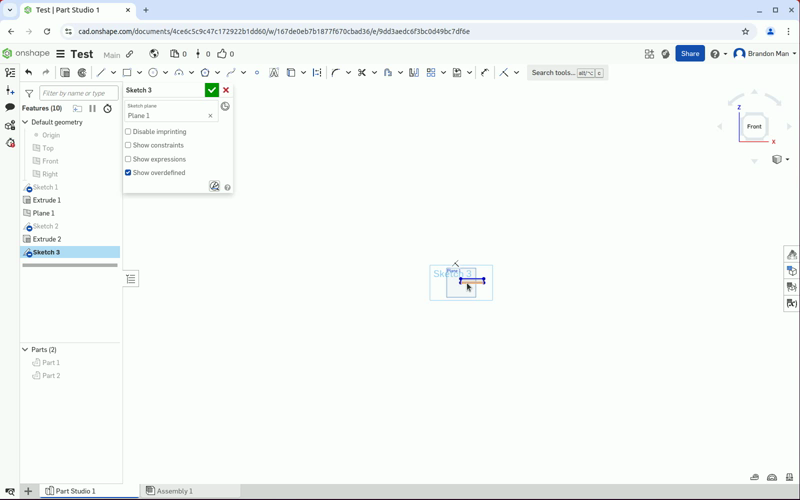
scroll(6)
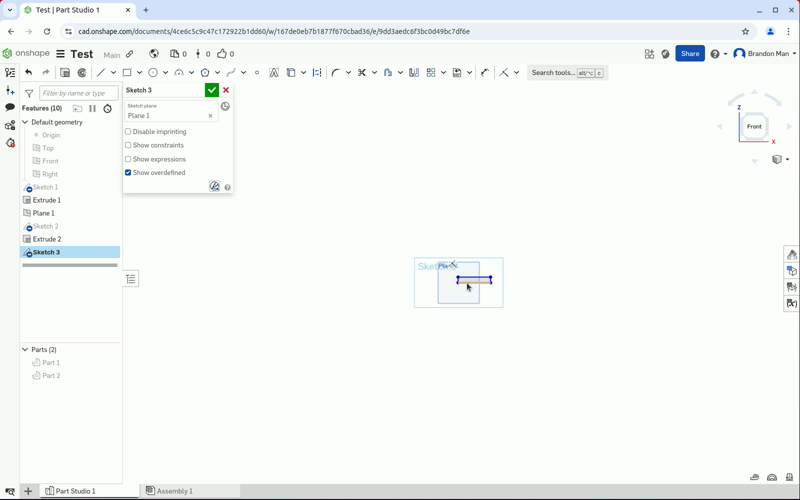
scroll(6)
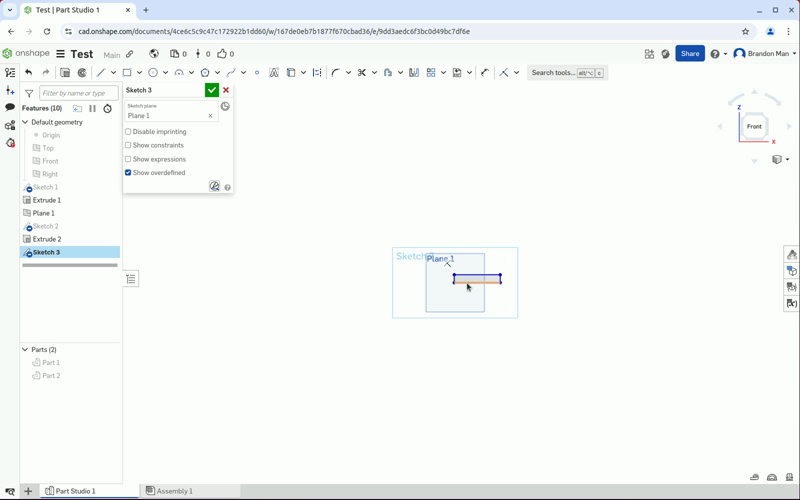
scroll(6)
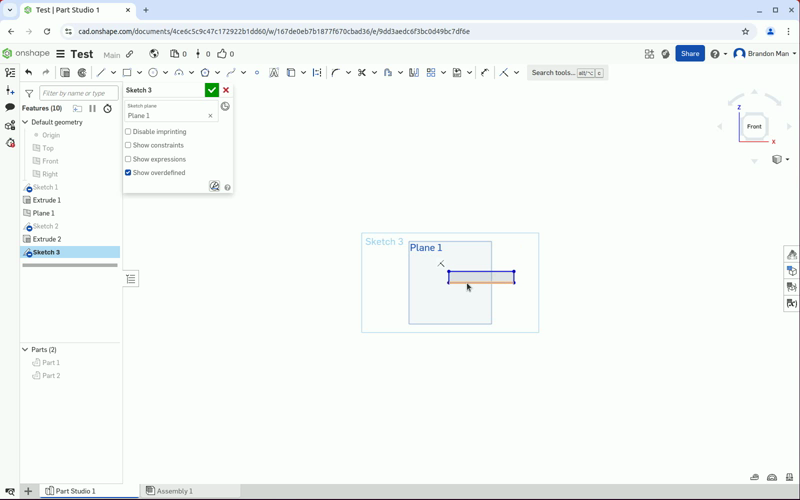
scroll(6)
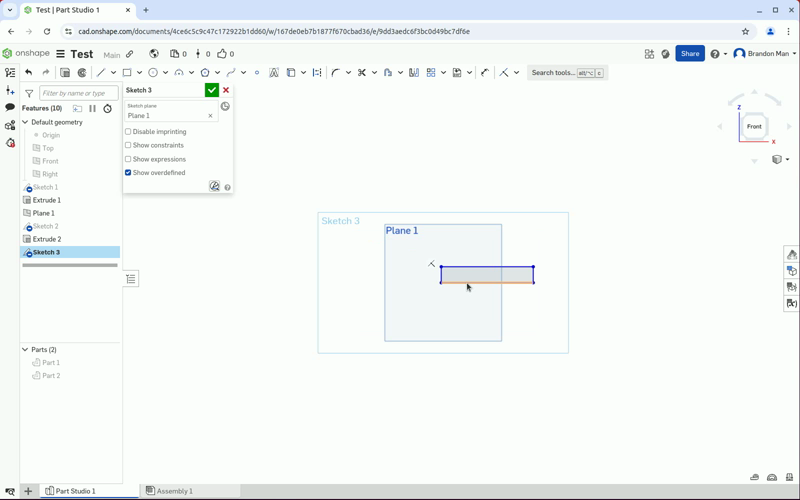
scroll(6)
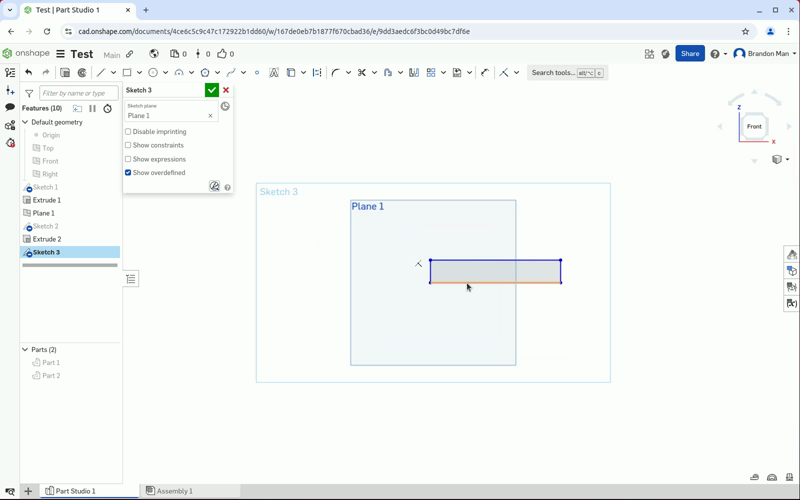
scroll(6)
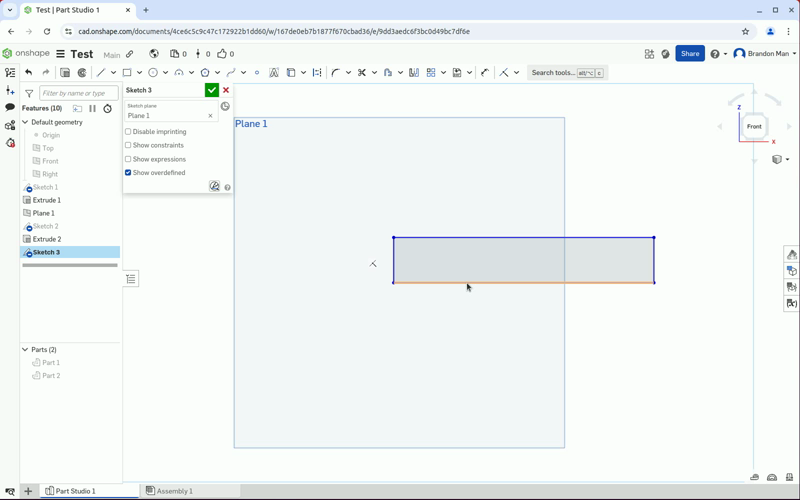
click(467, 282)
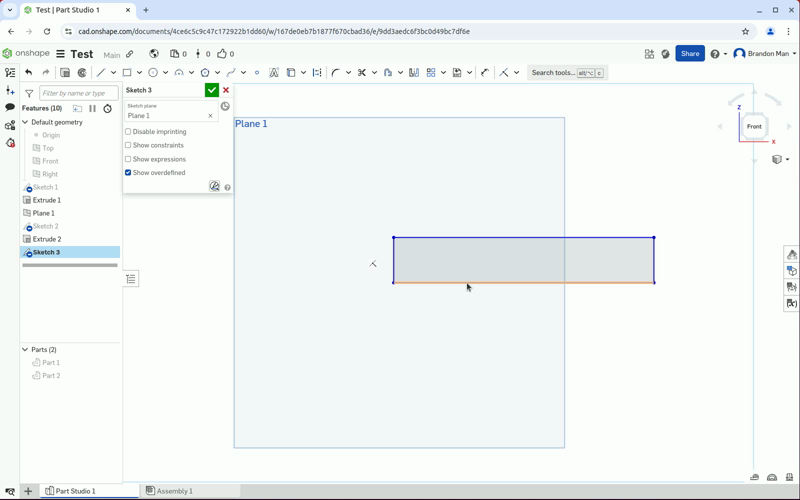
scroll(-6)
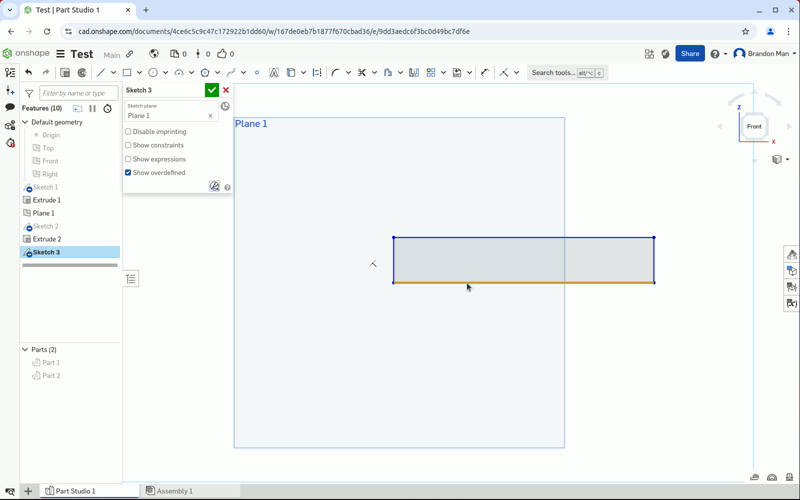
scroll(-6)
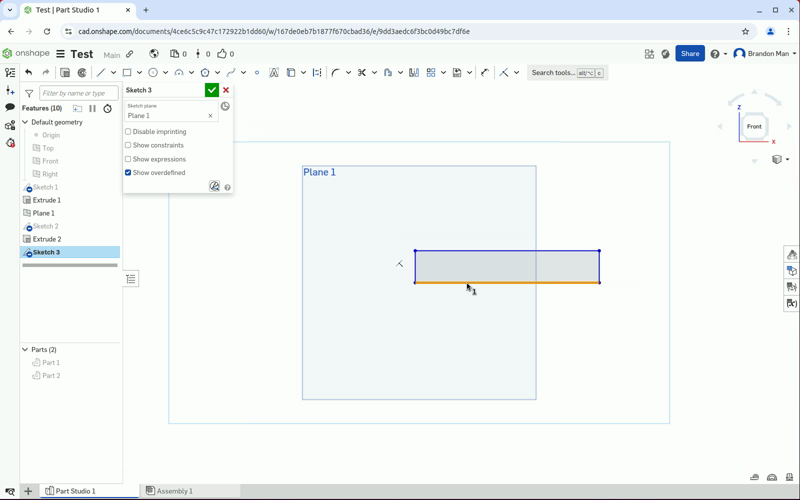
scroll(-6)
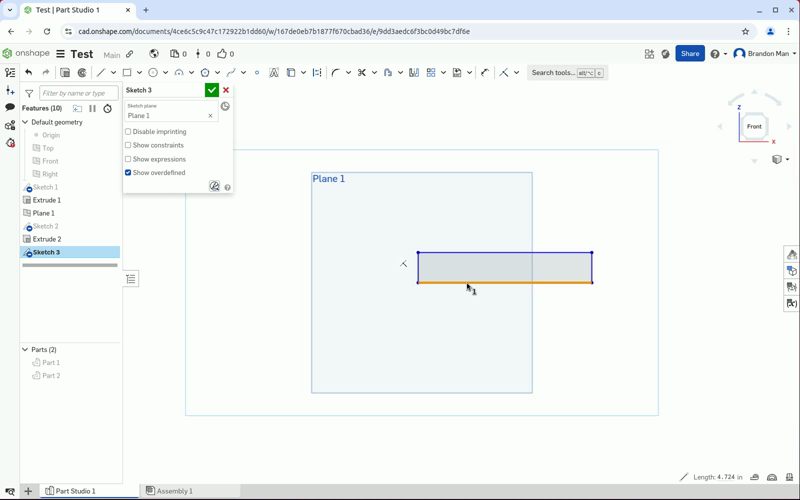
scroll(-6)
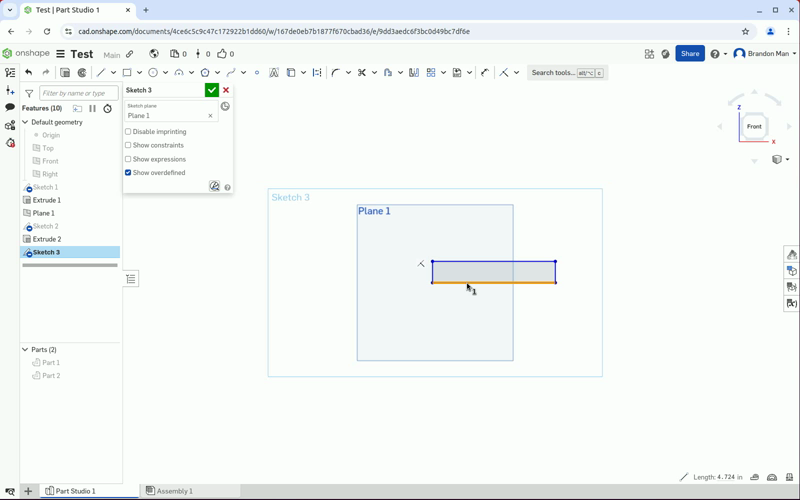
scroll(-6)
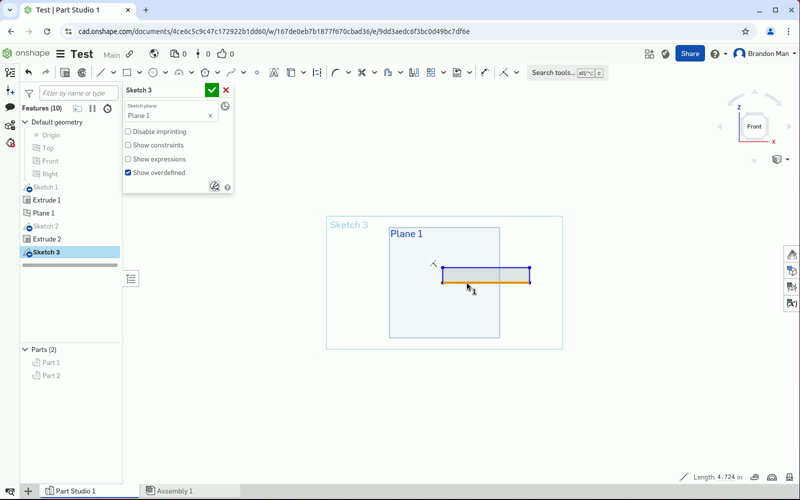
scroll(-6)
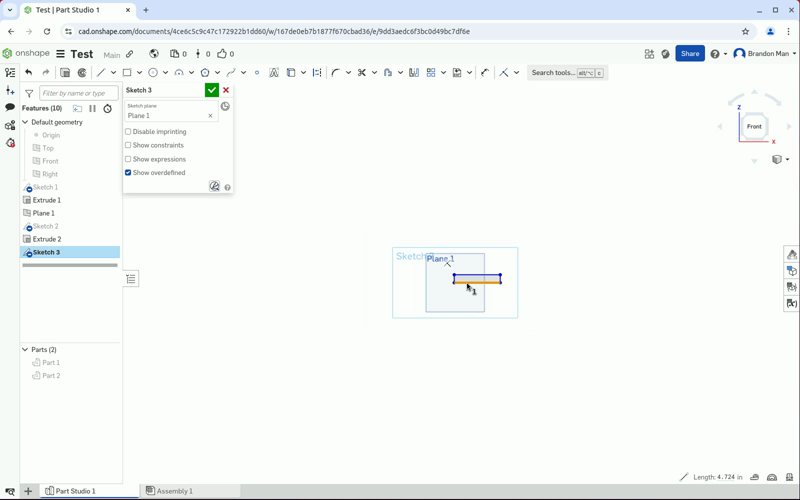
scroll(-6)
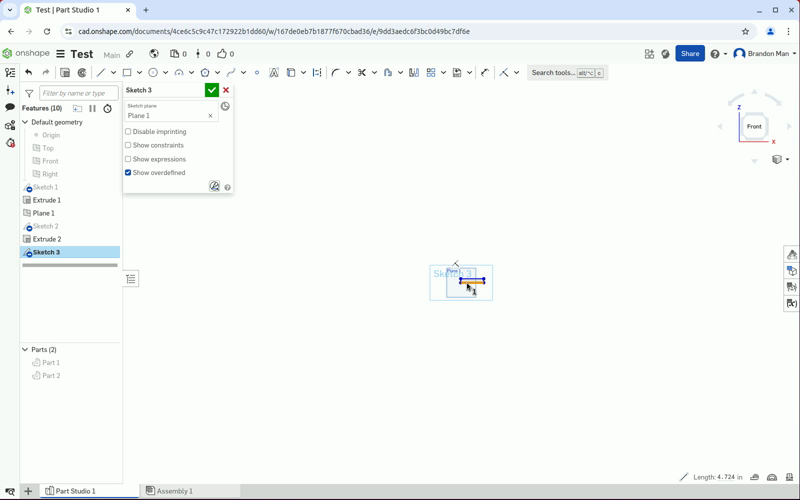
mouse_move(73, 352)
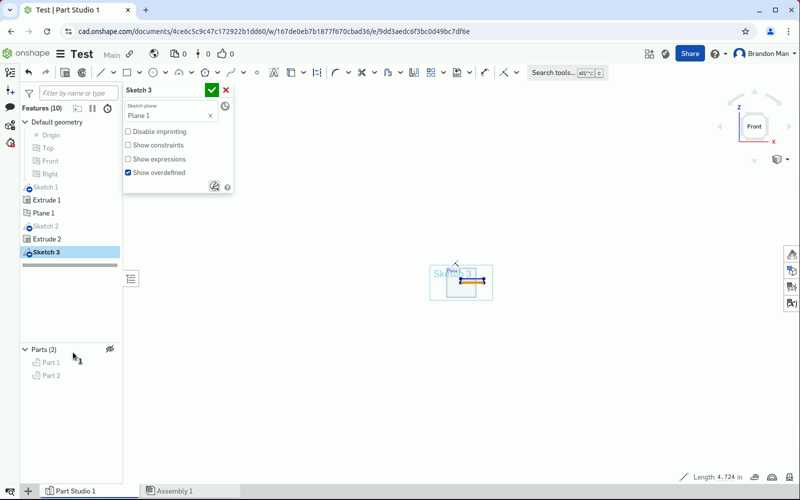
key(shift+y)
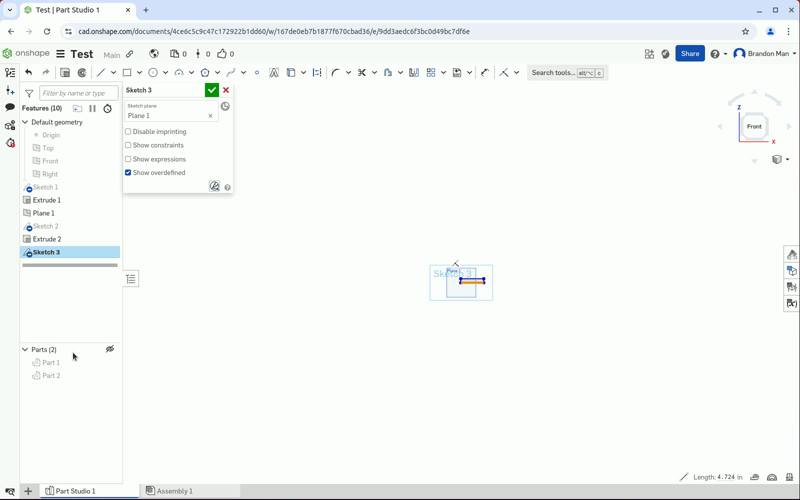
key(shift+e)
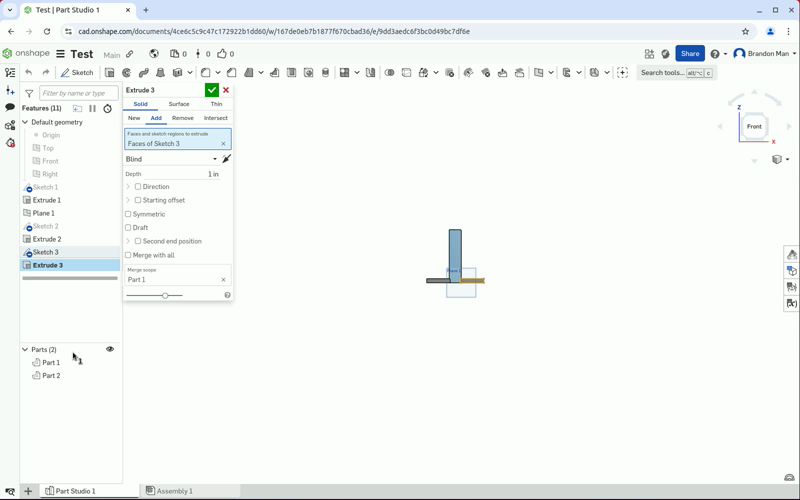
mouse_move(143, 106)
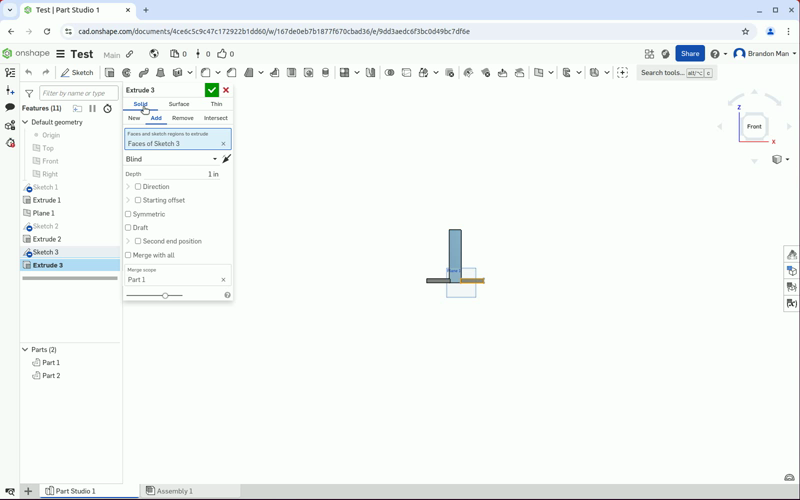
click(143, 106)
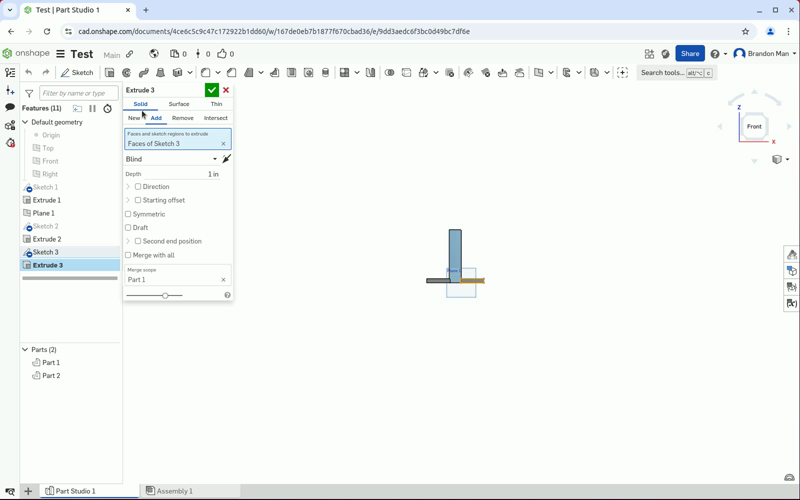
mouse_move(137, 120)
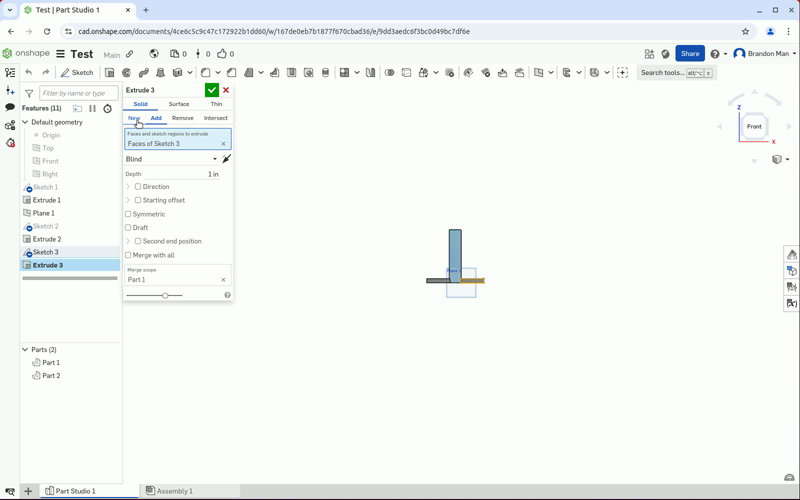
click(137, 120)
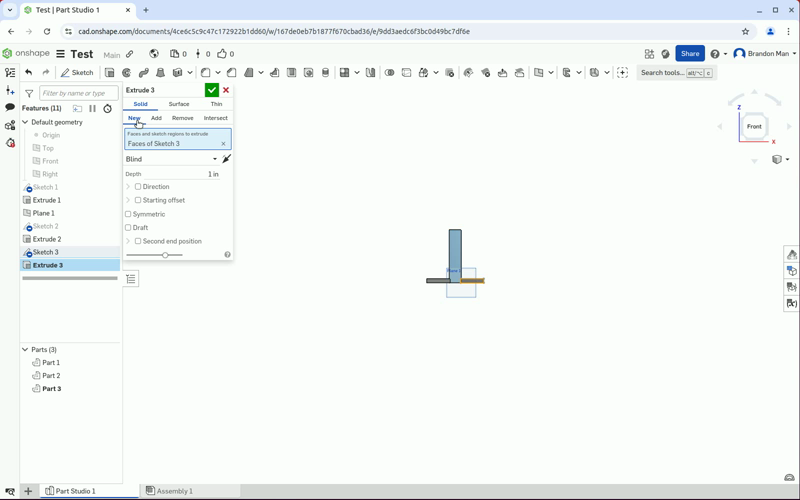
key(tab, 4)
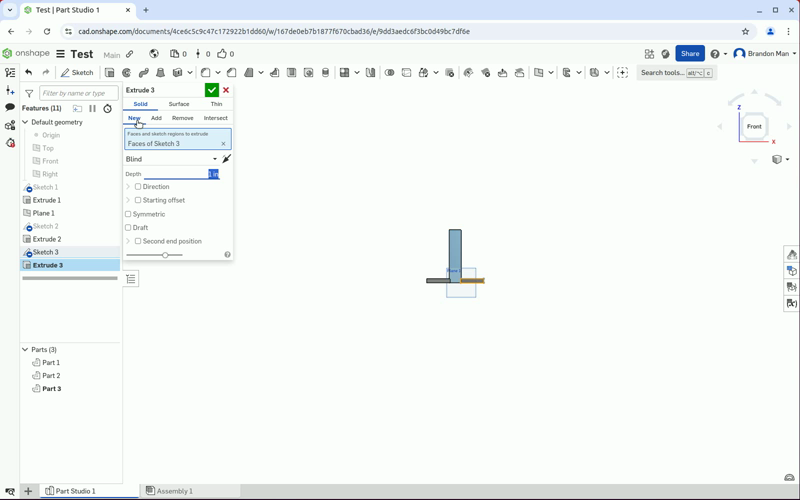
text(41.402)
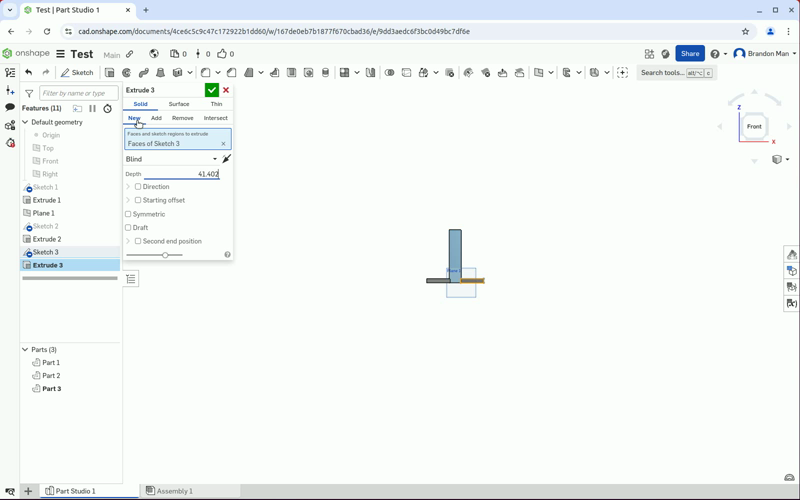
key(tab, 3)
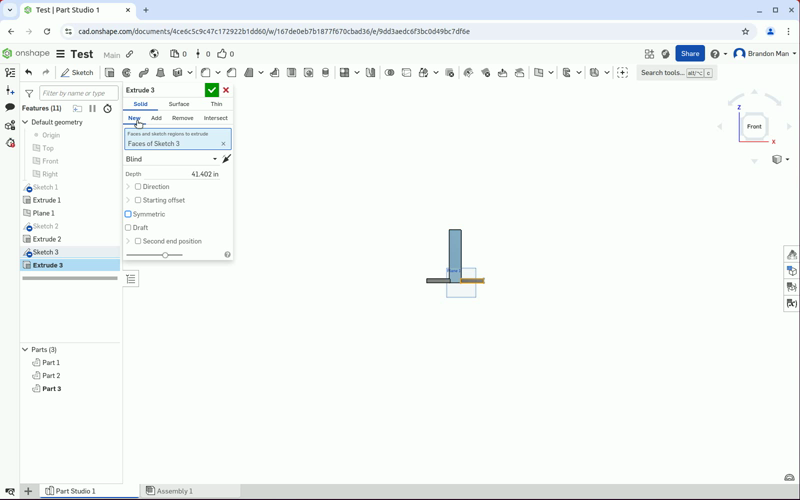
key(space)
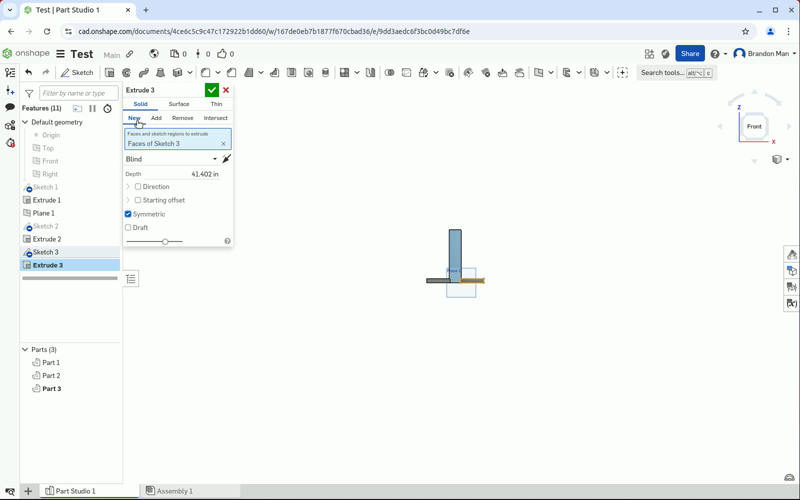
key(enter)
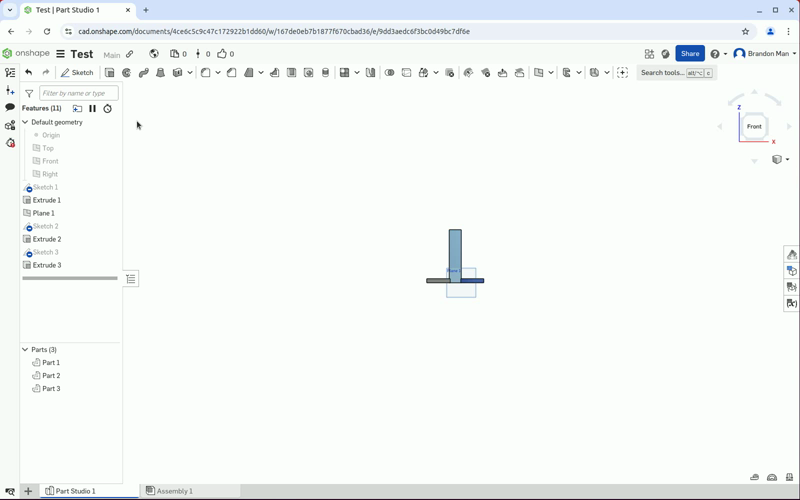
key(shift+h)
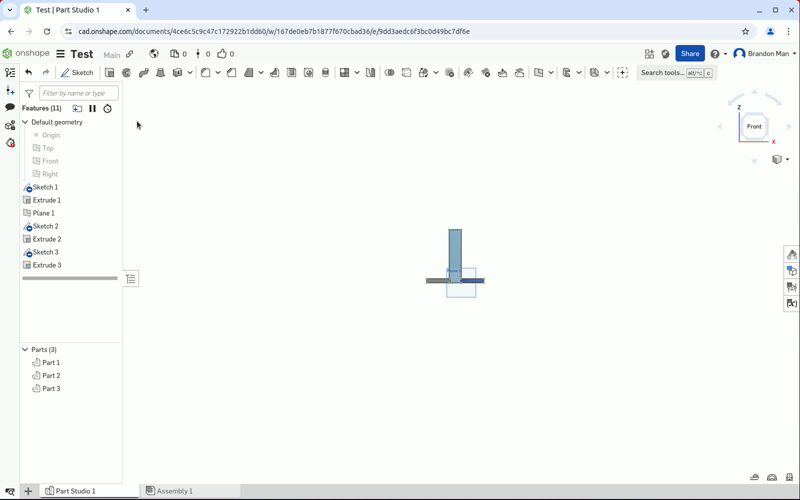
key(shift+h)
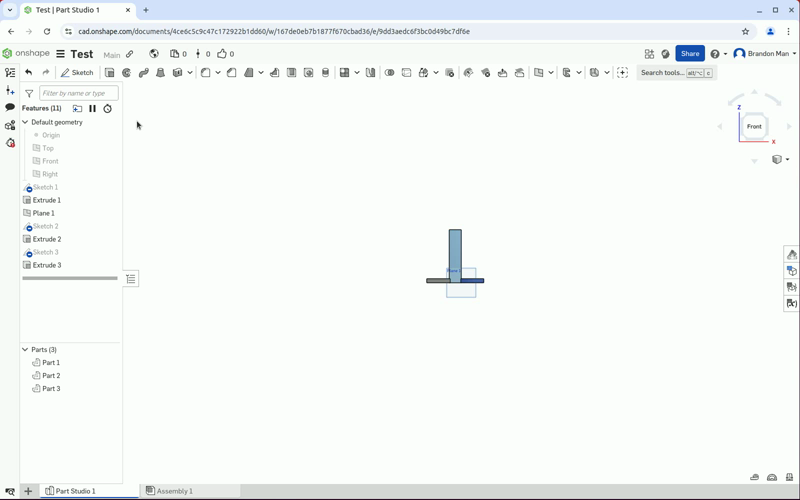
mouse_move(73, 189)
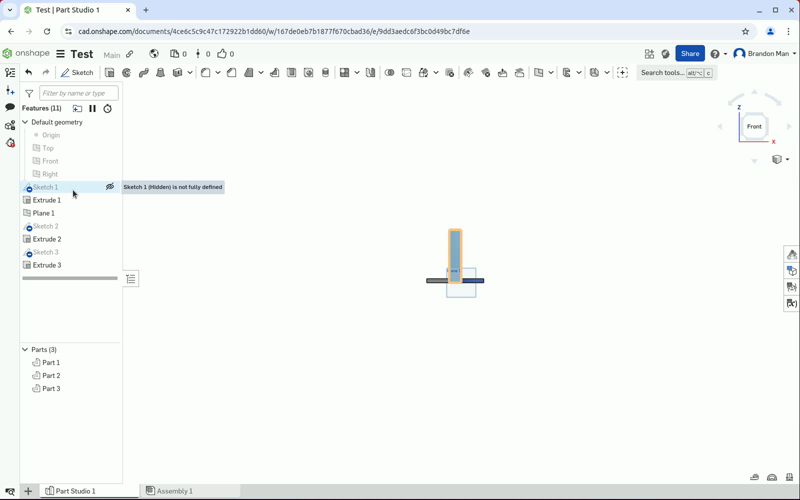
click(73, 189)
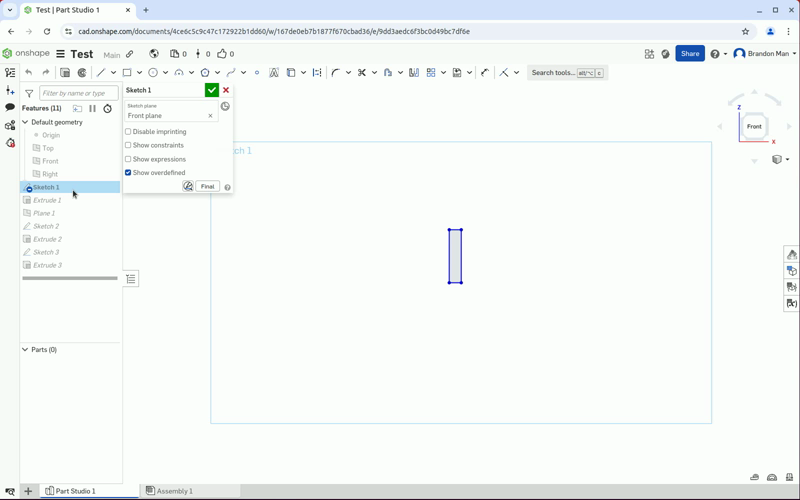
mouse_move(229, 92)
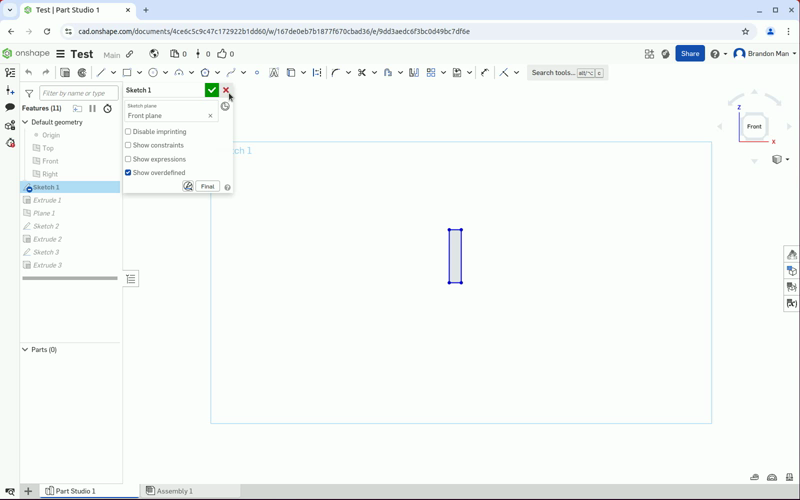
click(229, 92)
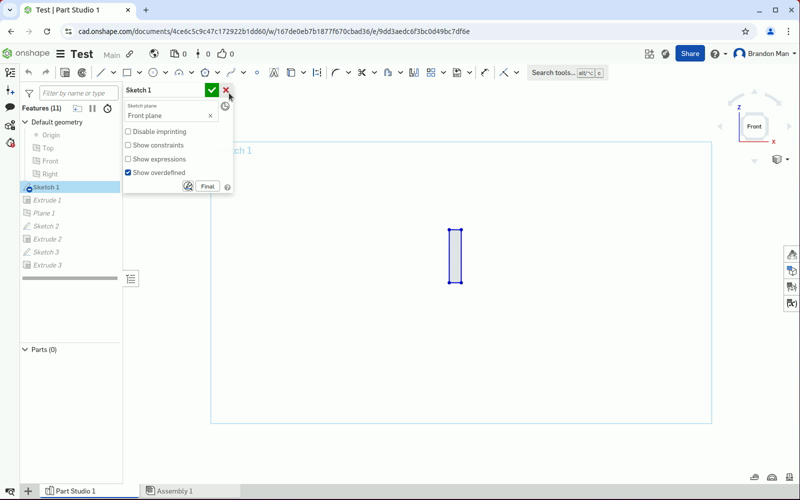
key(shift+s)
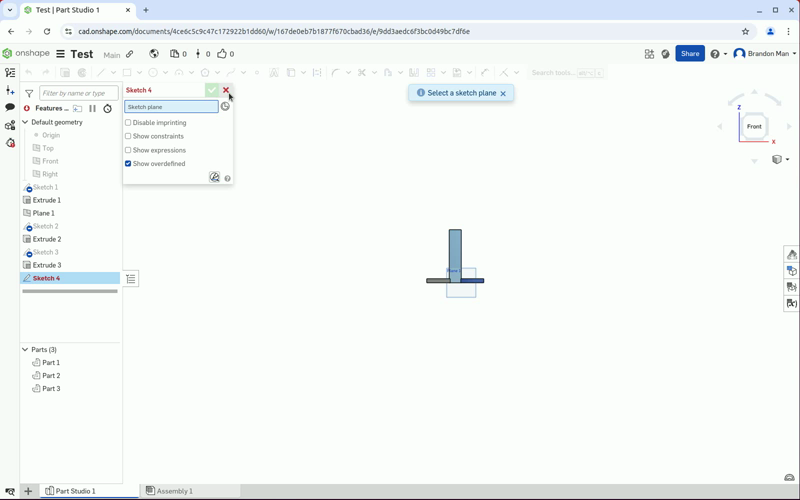
mouse_move(73, 215)
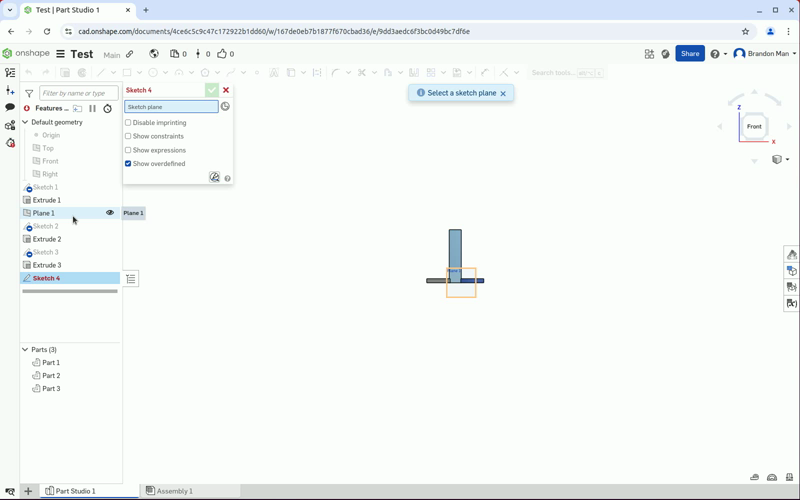
click(73, 215)
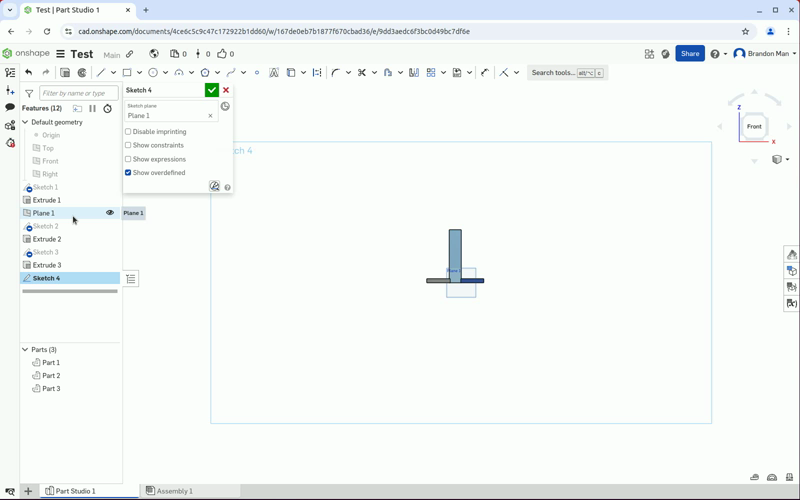
mouse_move(73, 352)
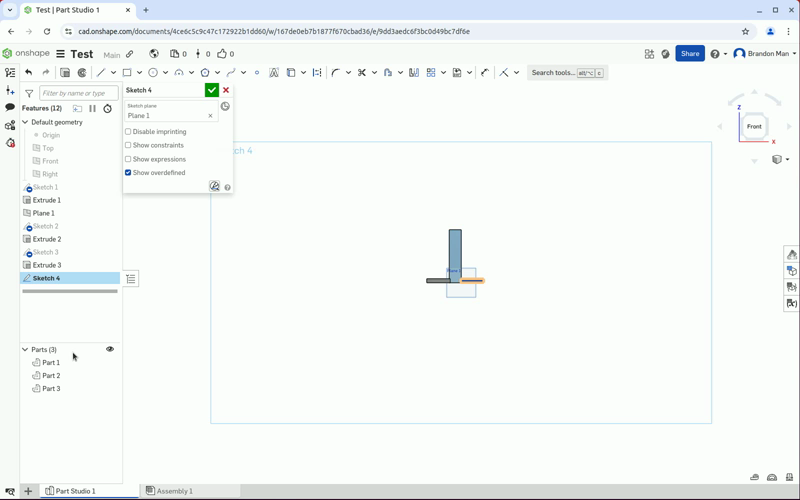
key(y)
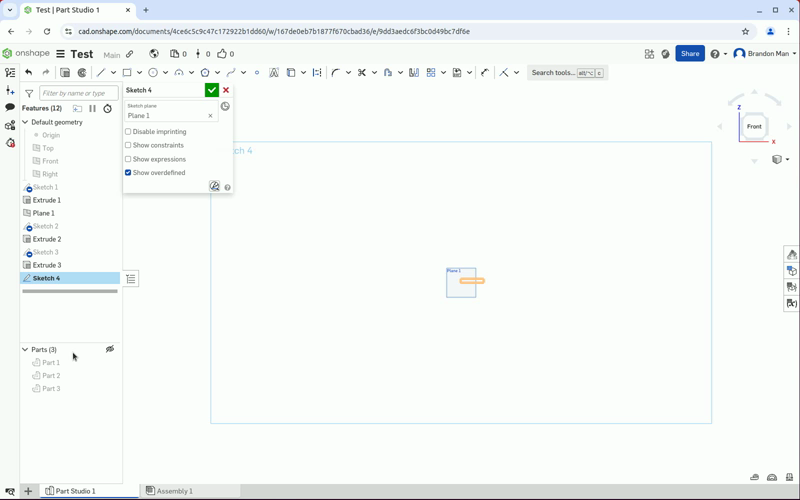
key(l)
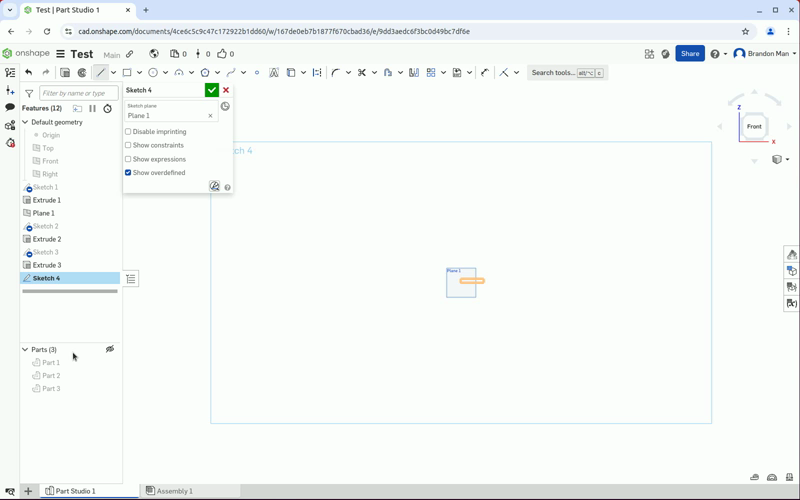
key_down(shift)
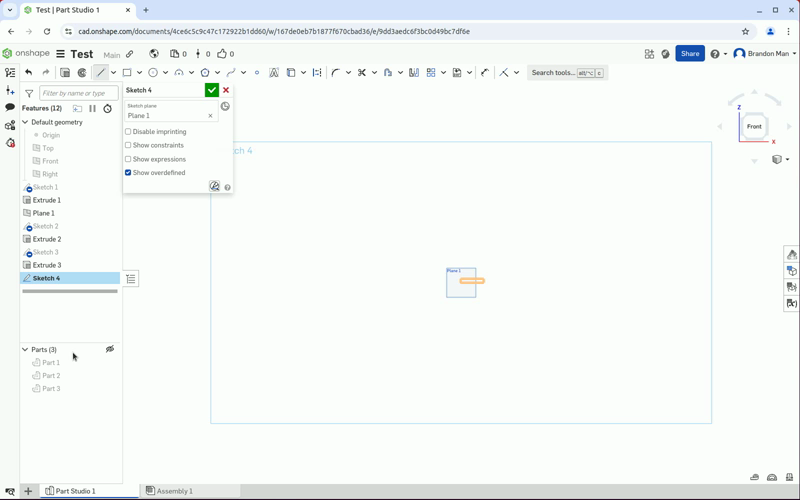
mouse_move(449, 282)
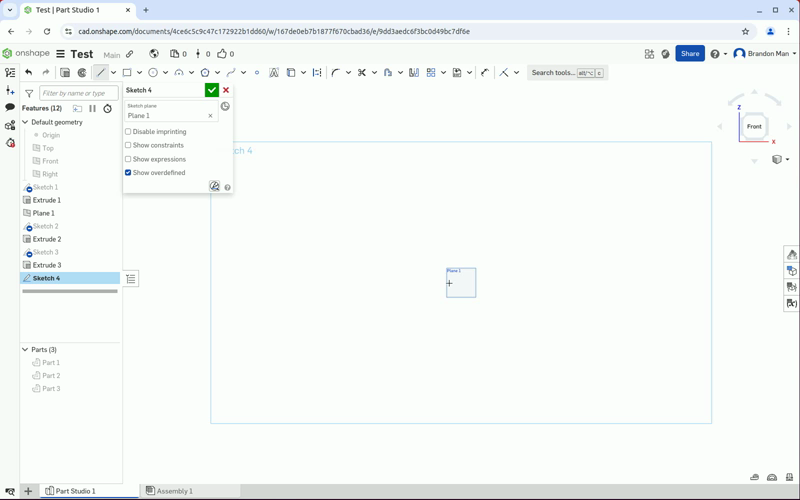
click(449, 282)
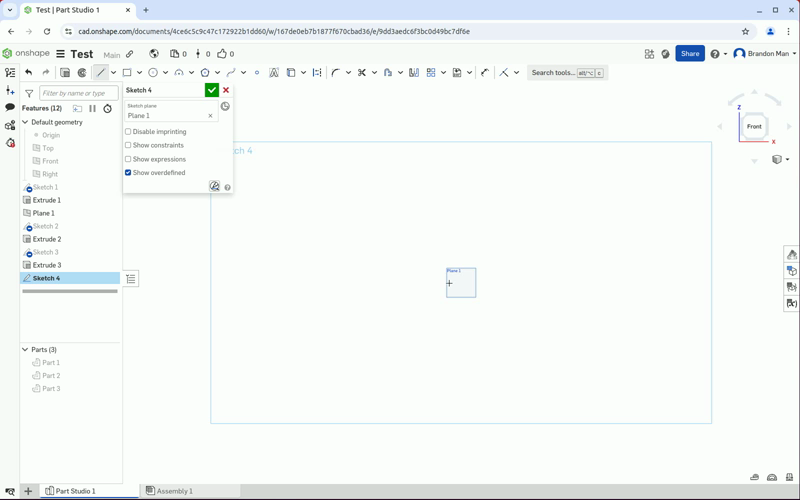
key_up(shift)
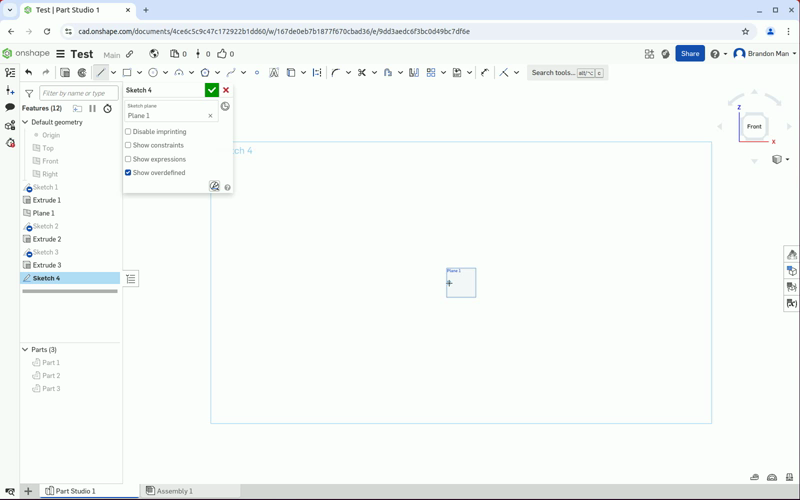
key_down(shift)
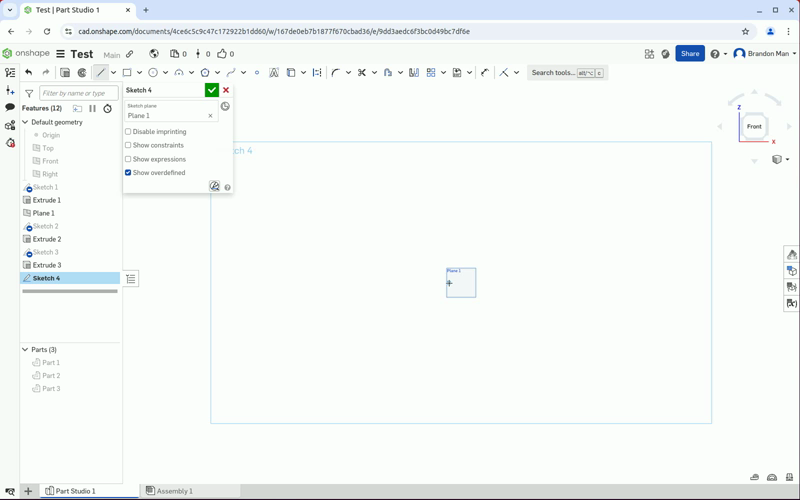
mouse_move(479, 282)
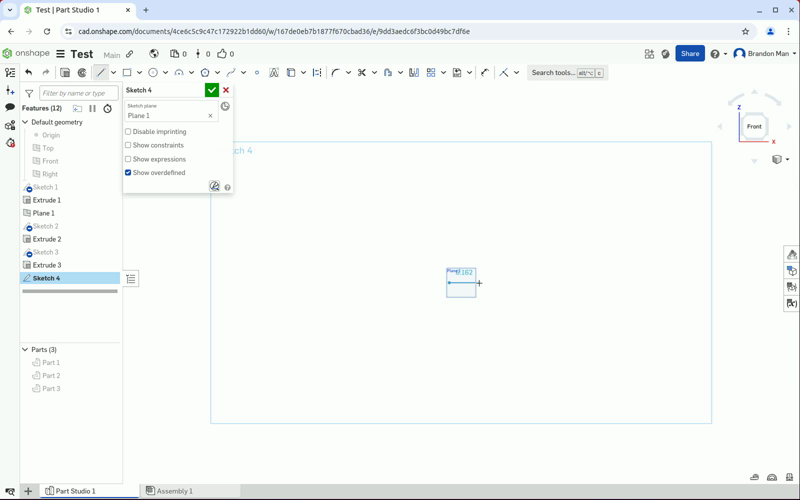
mouse_move(455, 282)
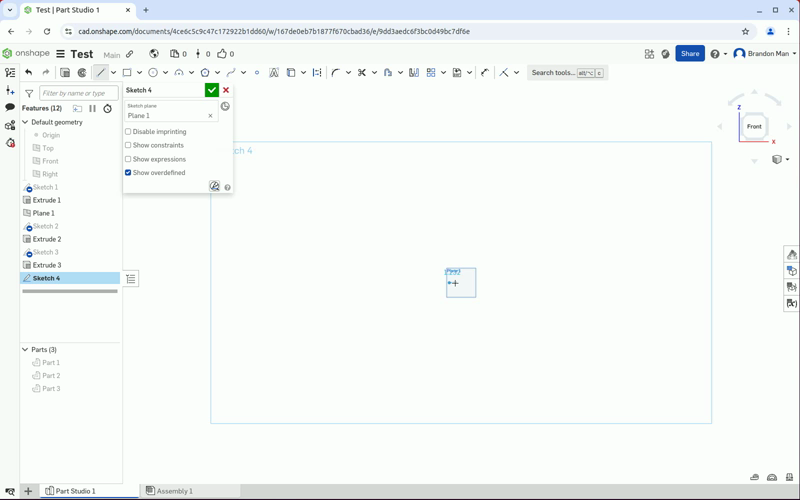
scroll(6)
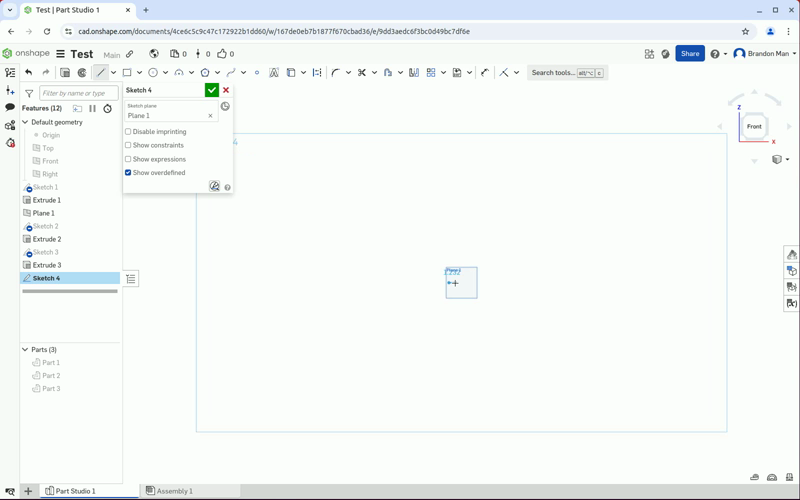
scroll(6)
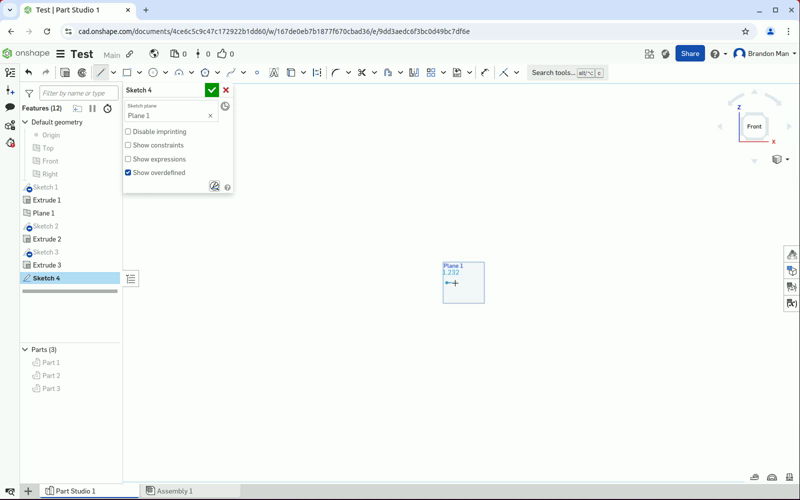
scroll(6)
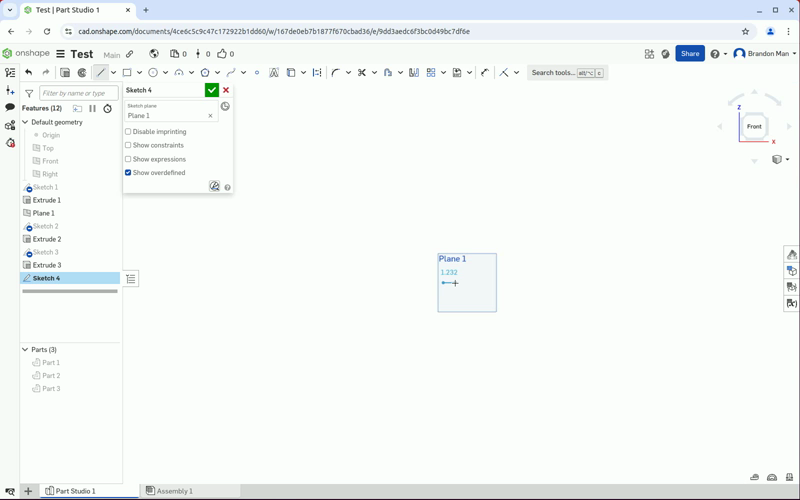
scroll(6)
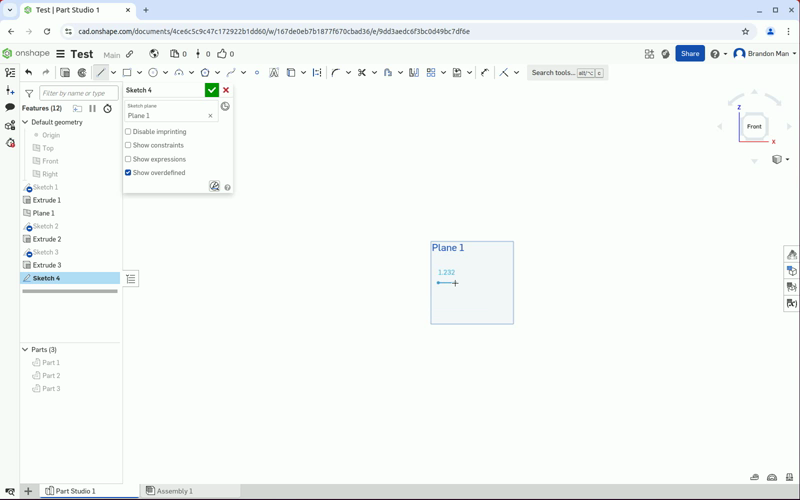
scroll(6)
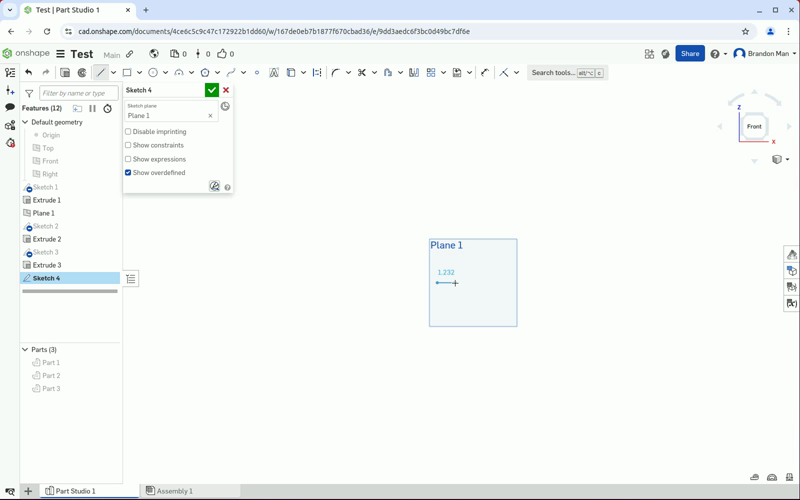
scroll(6)
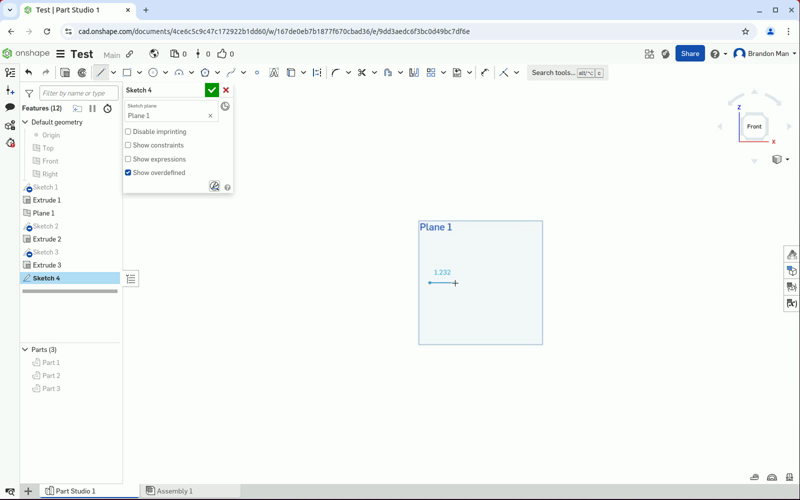
scroll(6)
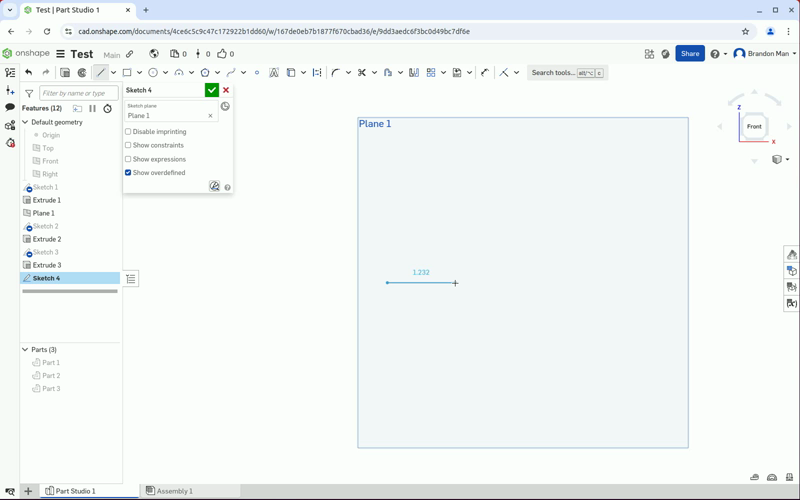
click(455, 282)
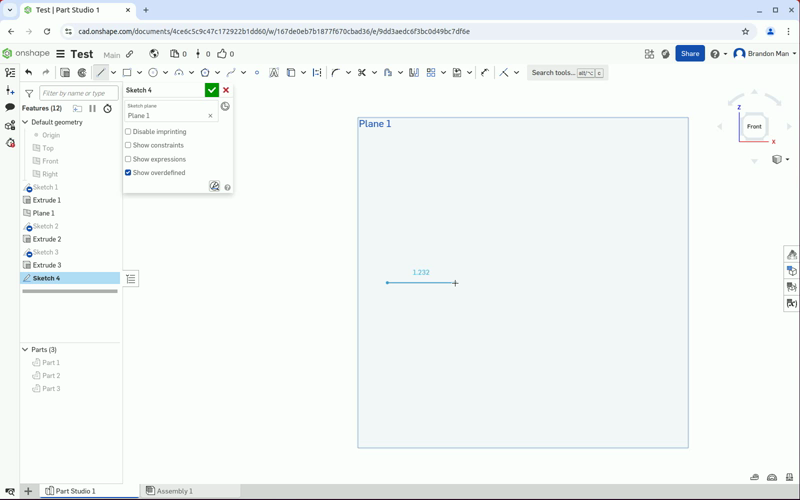
scroll(-6)
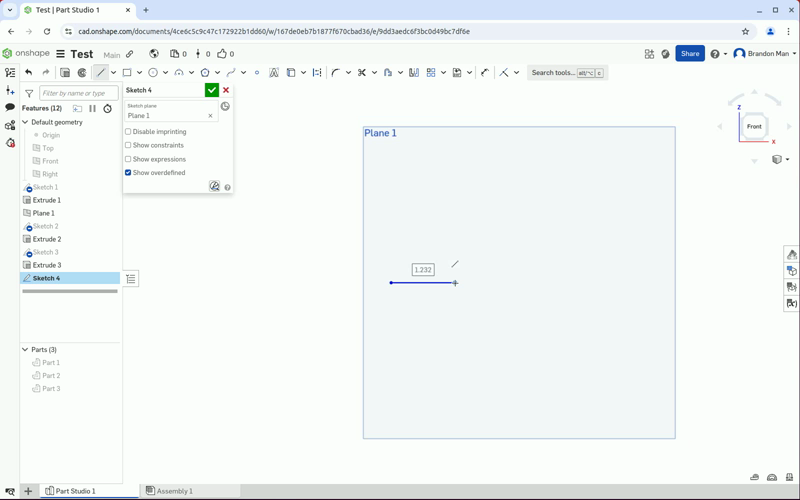
scroll(-6)
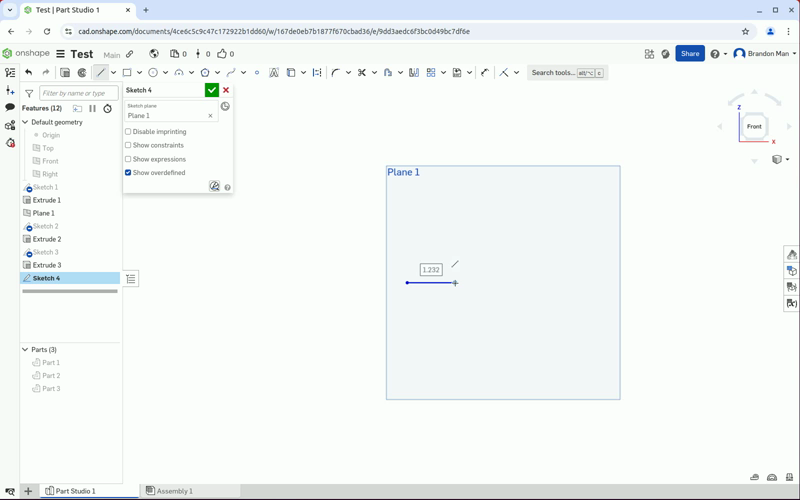
scroll(-6)
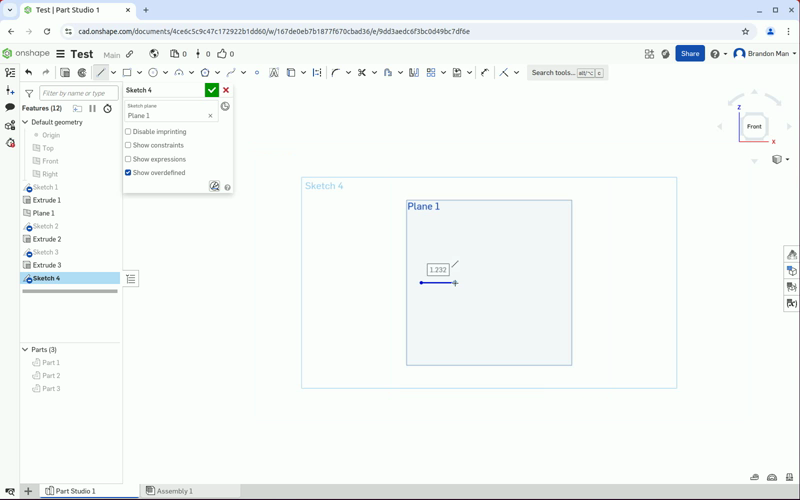
scroll(-6)
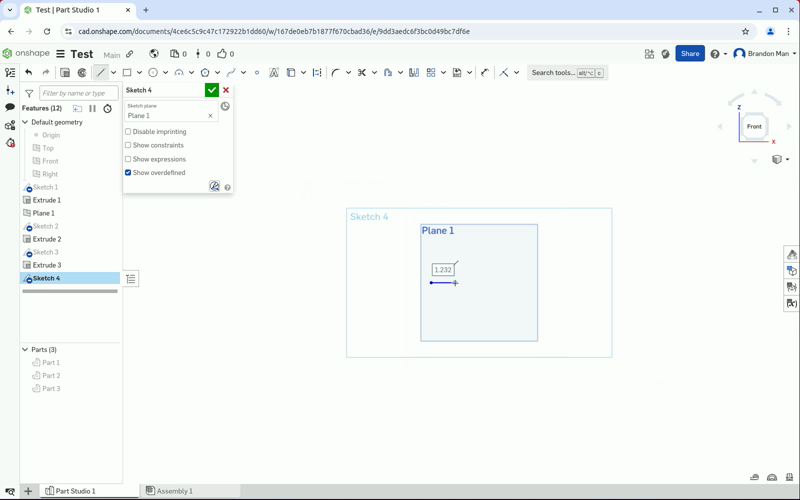
scroll(-6)
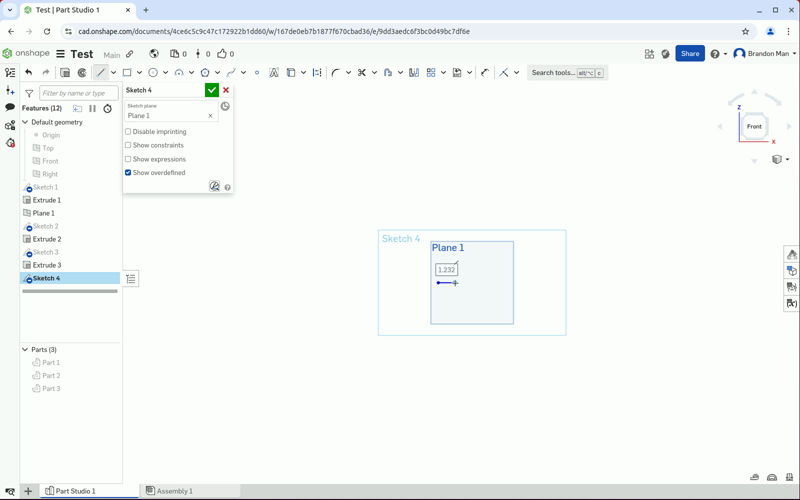
scroll(-6)
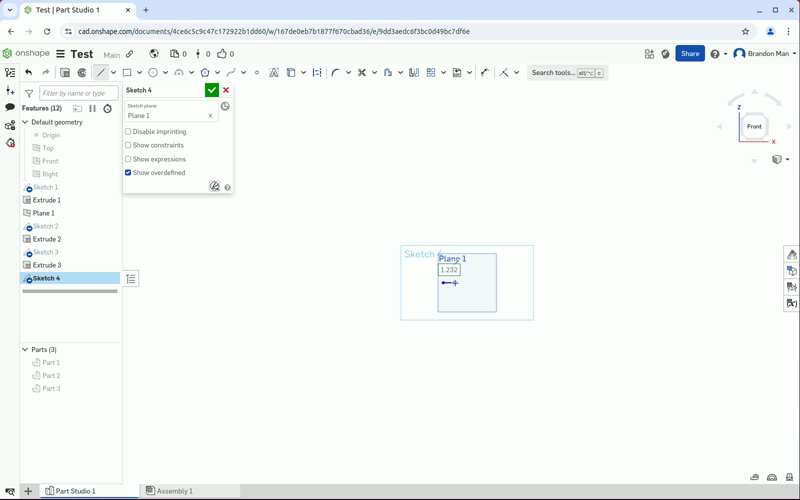
scroll(-6)
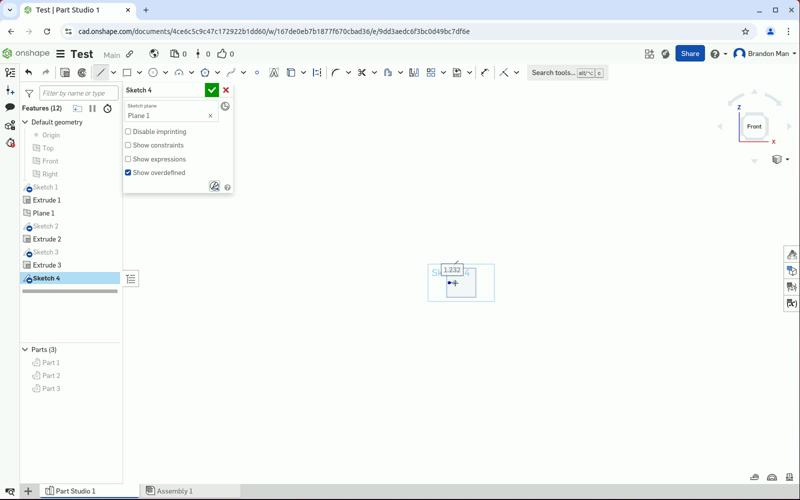
key_up(shift)
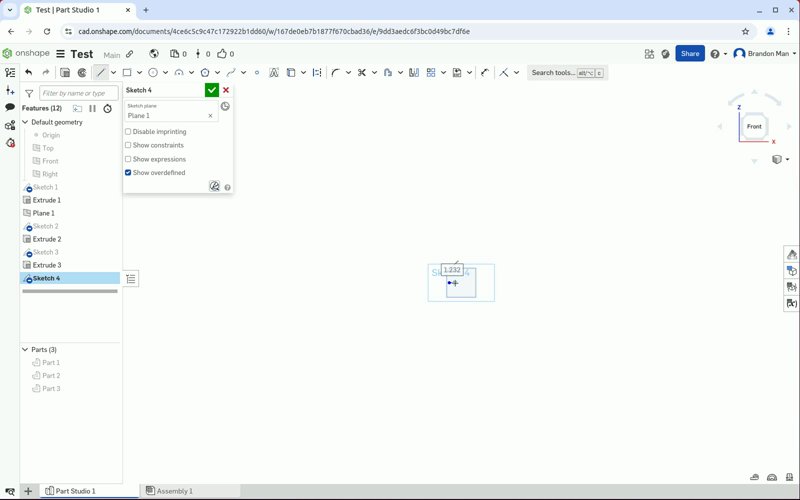
key_down(shift)
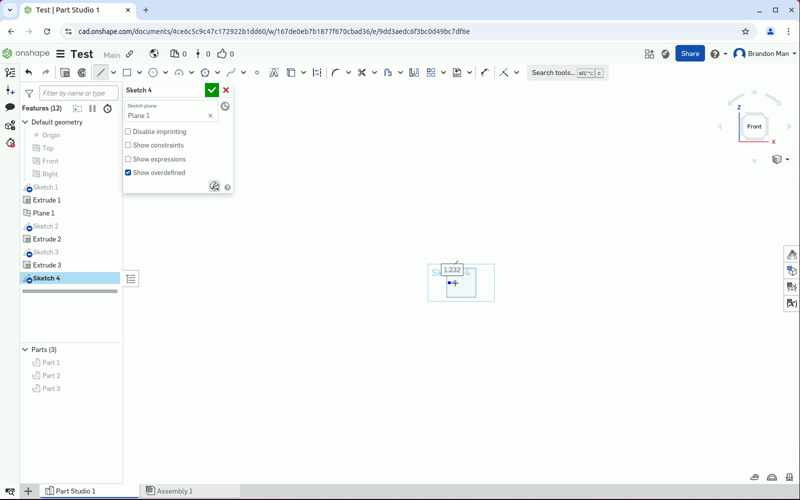
mouse_move(485, 282)
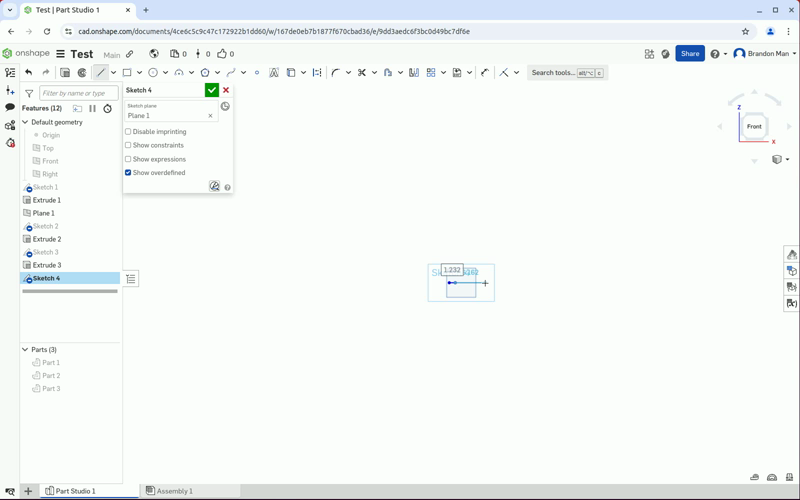
mouse_move(461, 282)
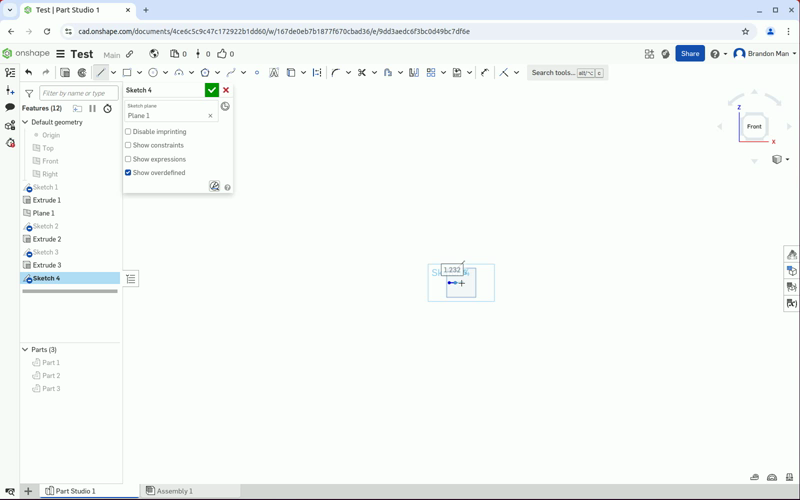
scroll(6)
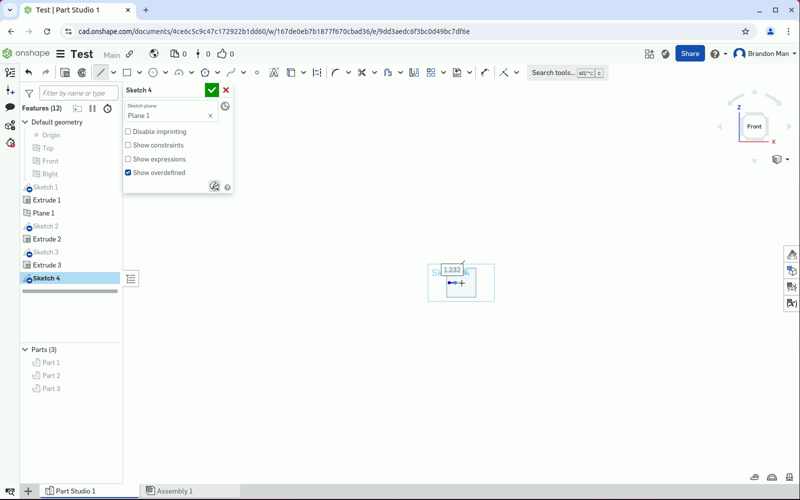
scroll(6)
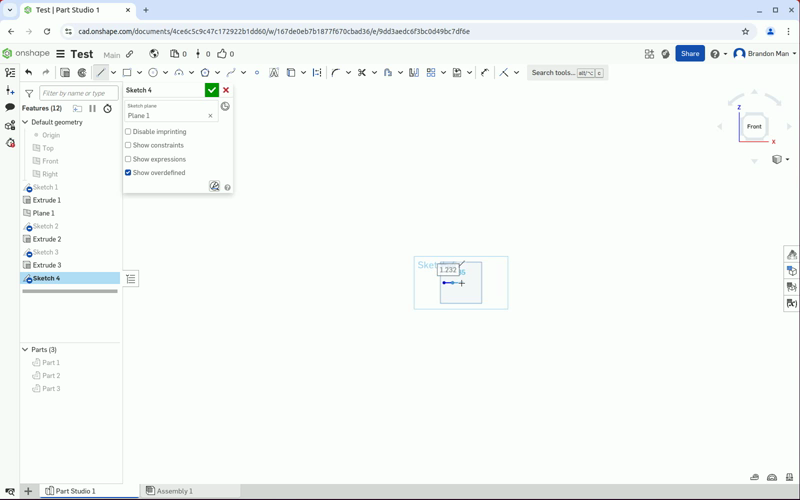
scroll(6)
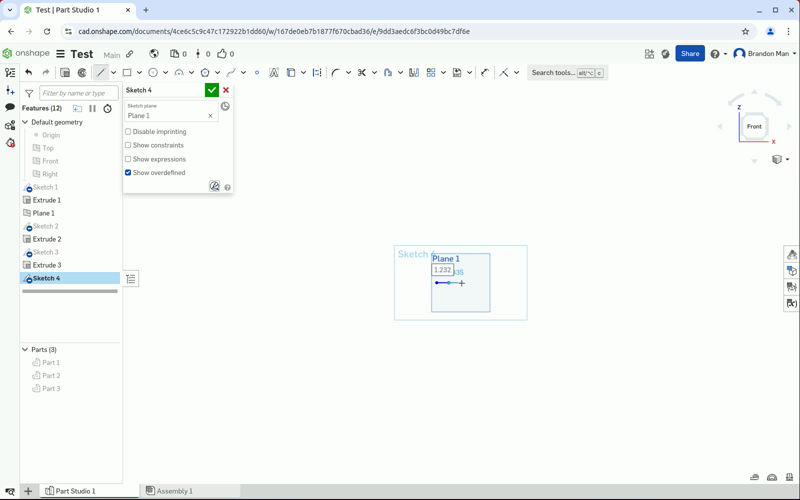
scroll(6)
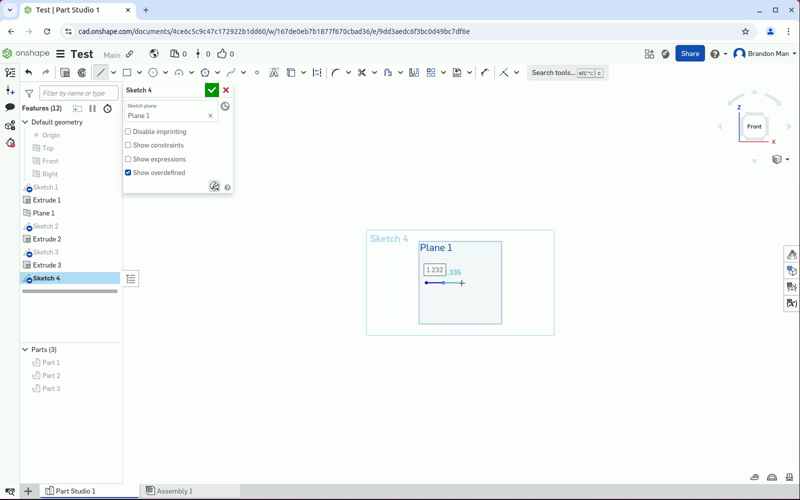
scroll(6)
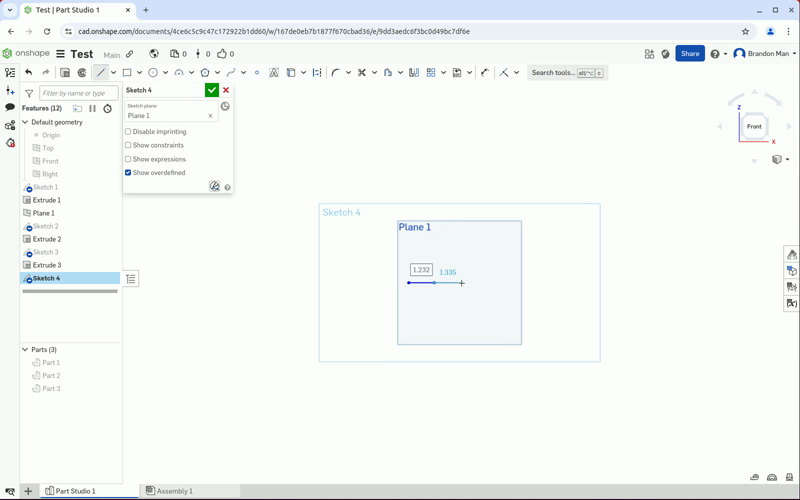
scroll(6)
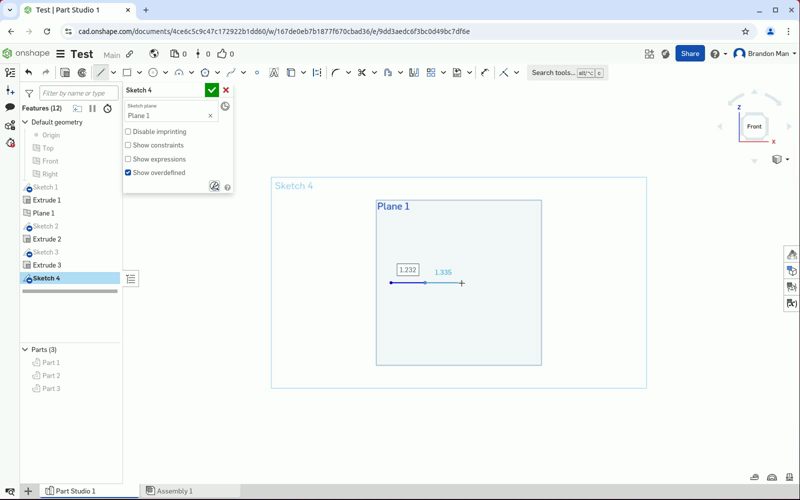
scroll(6)
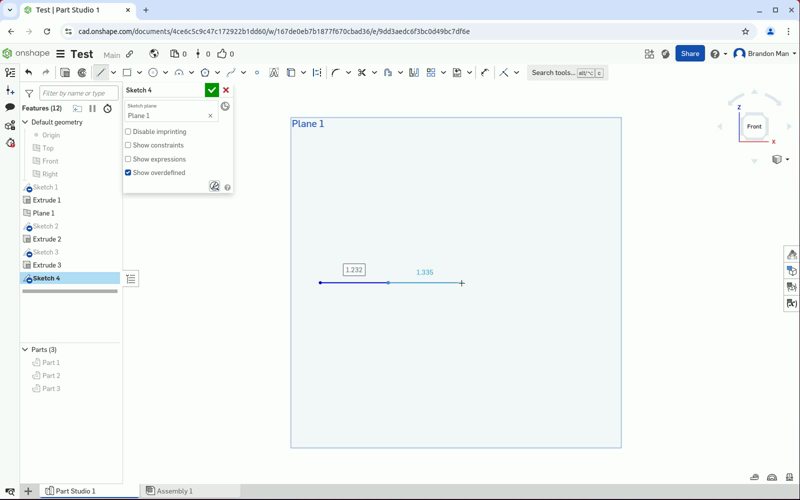
click(461, 282)
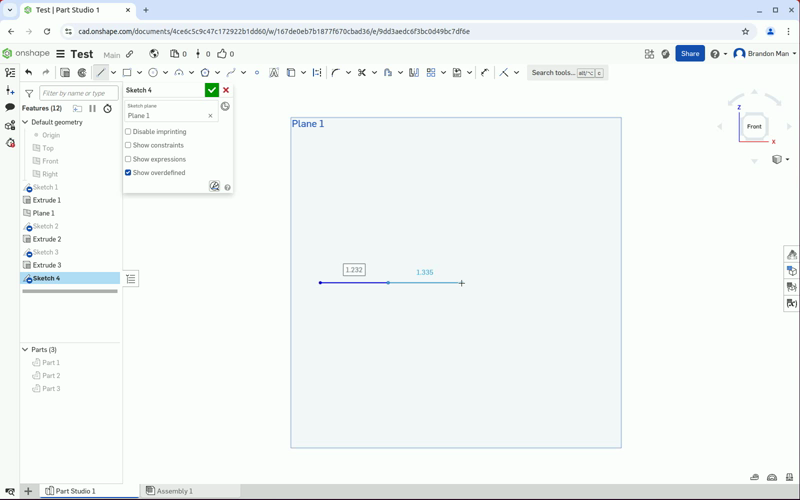
scroll(-6)
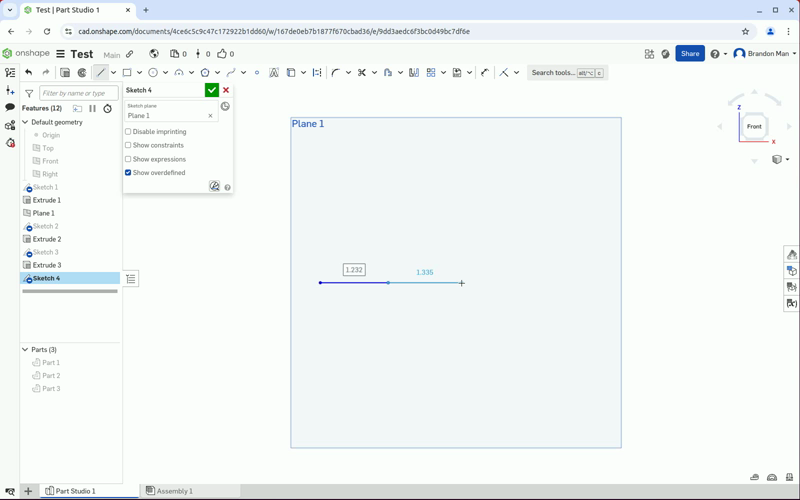
scroll(-6)
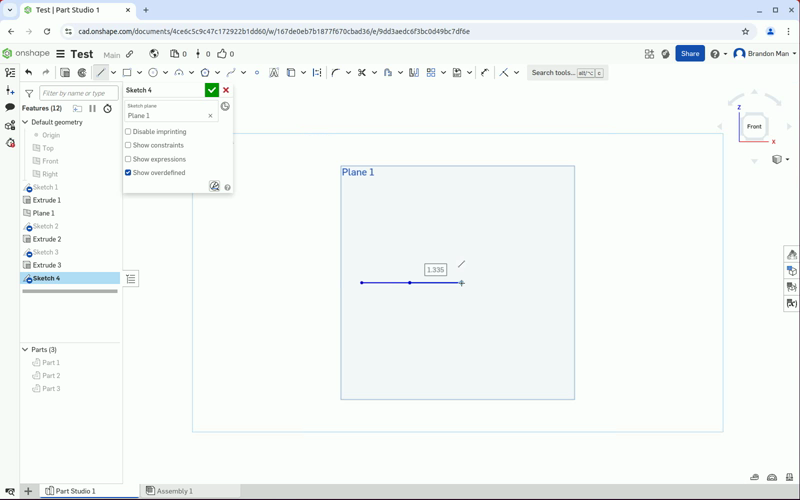
scroll(-6)
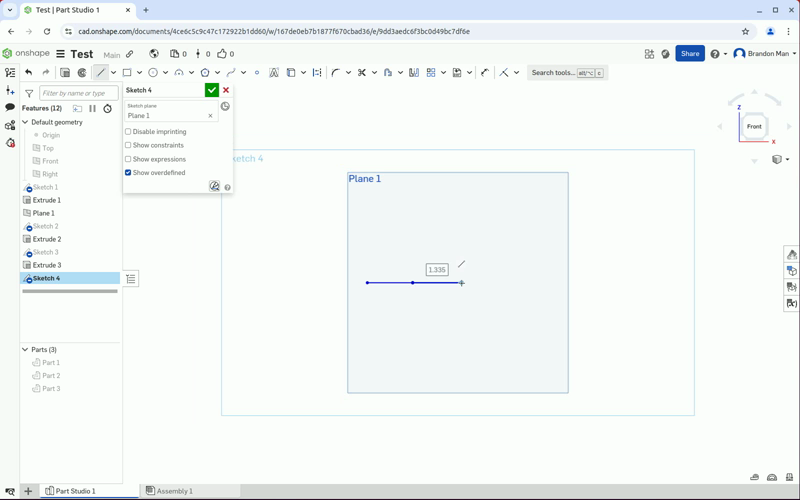
scroll(-6)
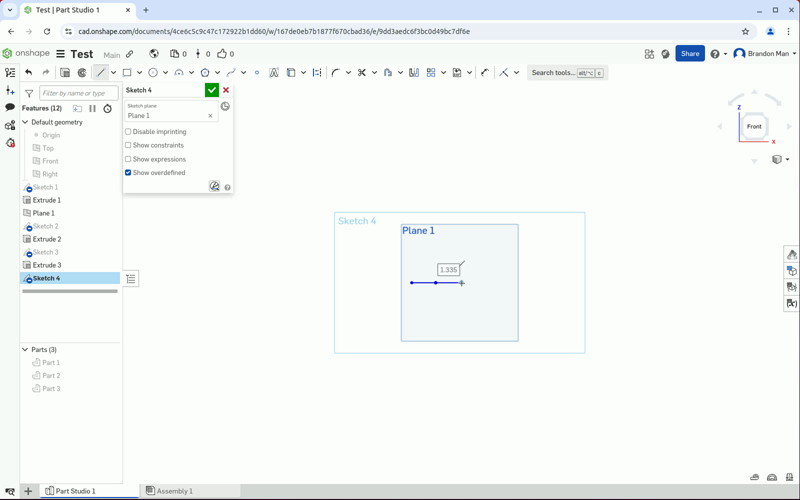
scroll(-6)
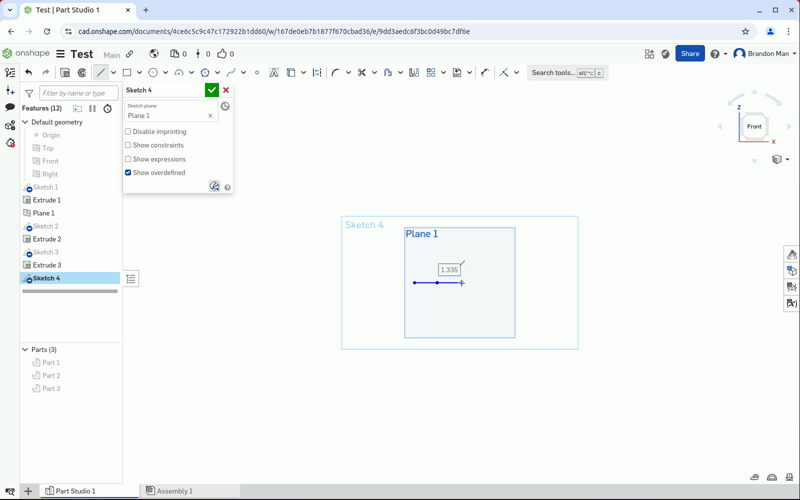
scroll(-6)
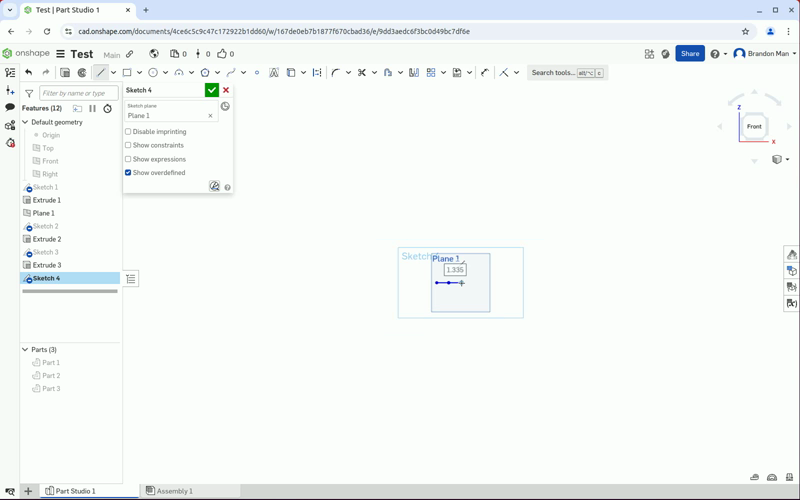
scroll(-6)
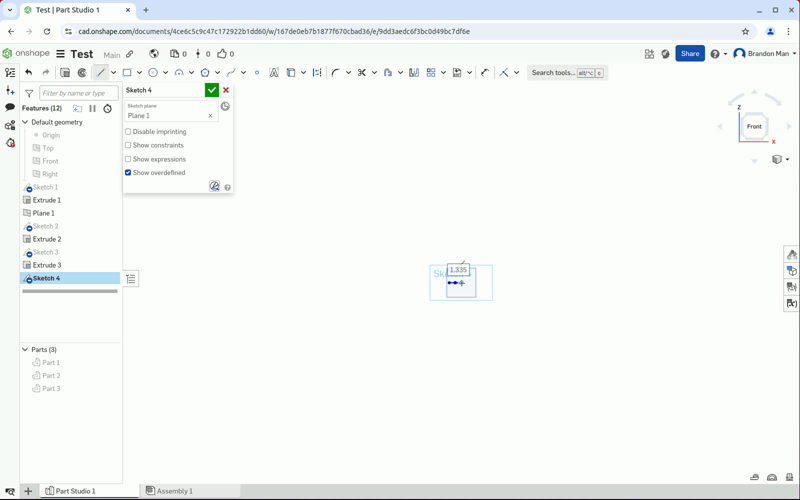
key_up(shift)
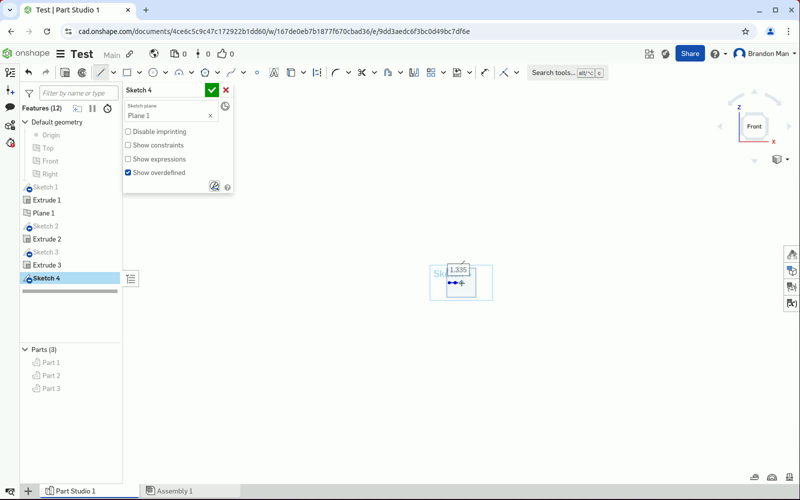
key_down(shift)
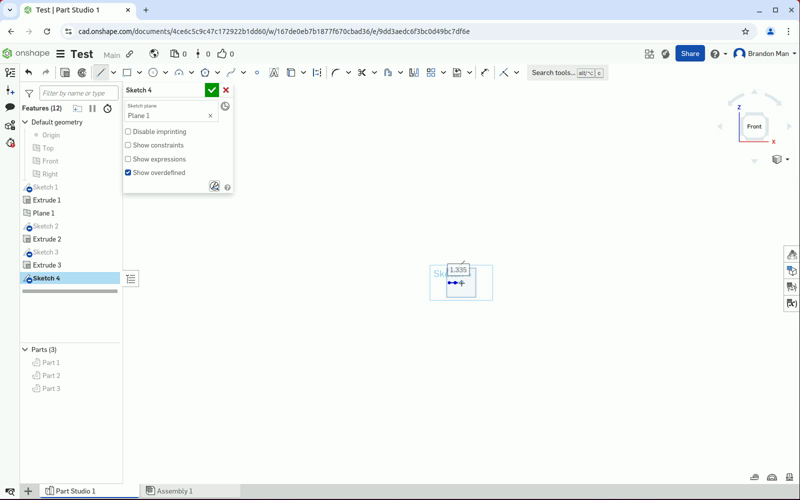
mouse_move(492, 282)
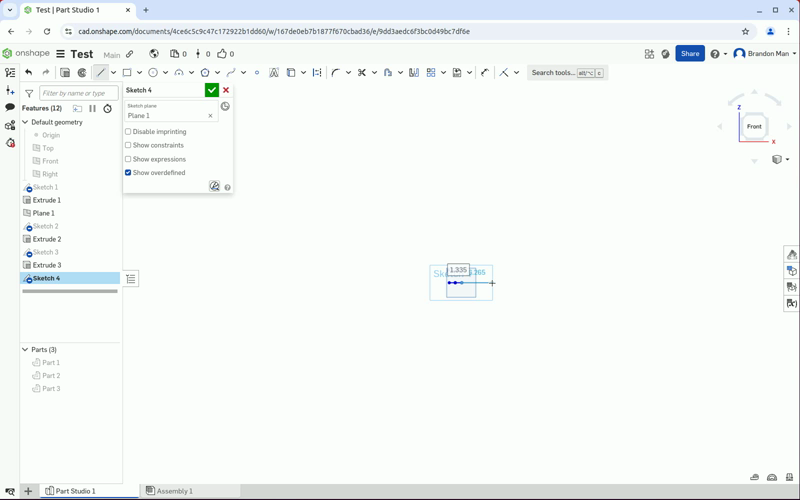
mouse_move(461, 279)
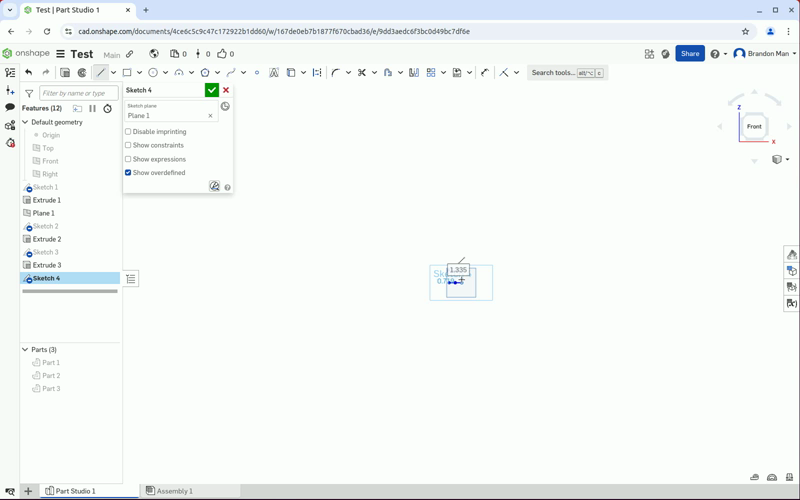
scroll(6)
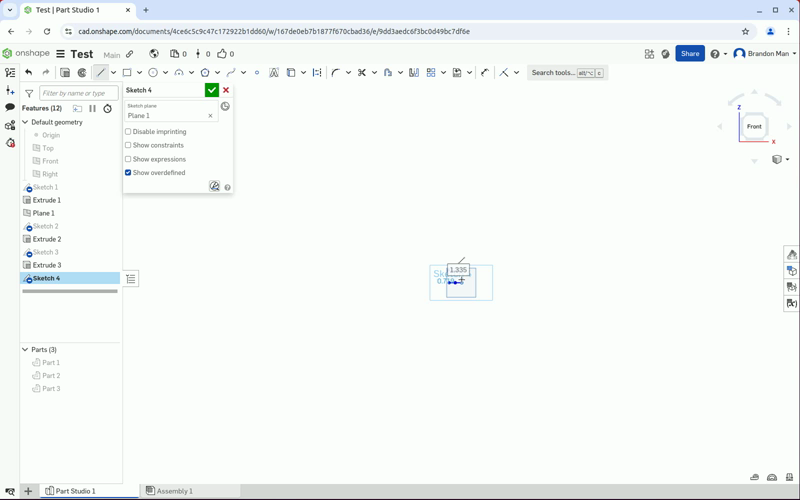
scroll(6)
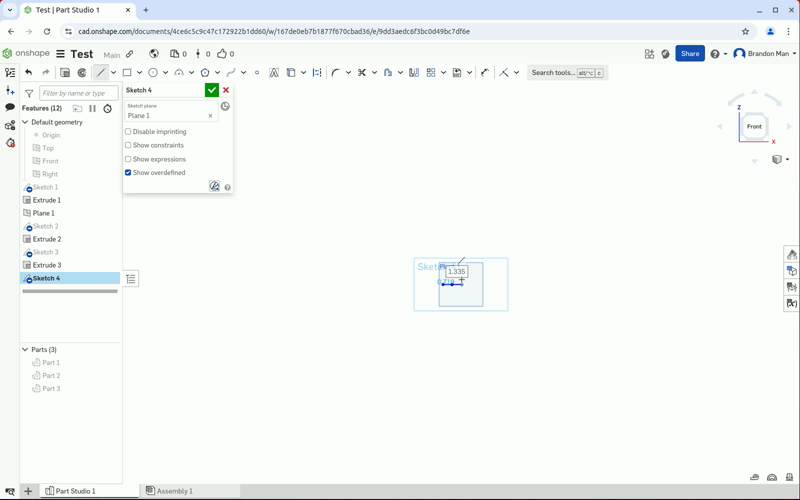
scroll(6)
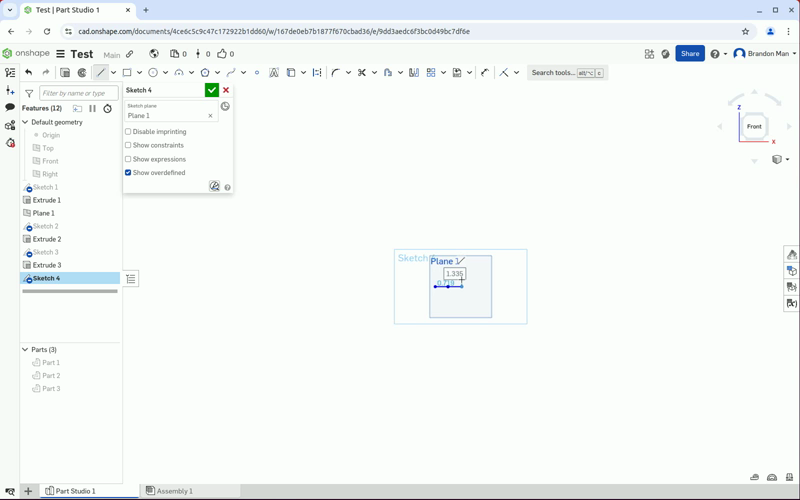
scroll(6)
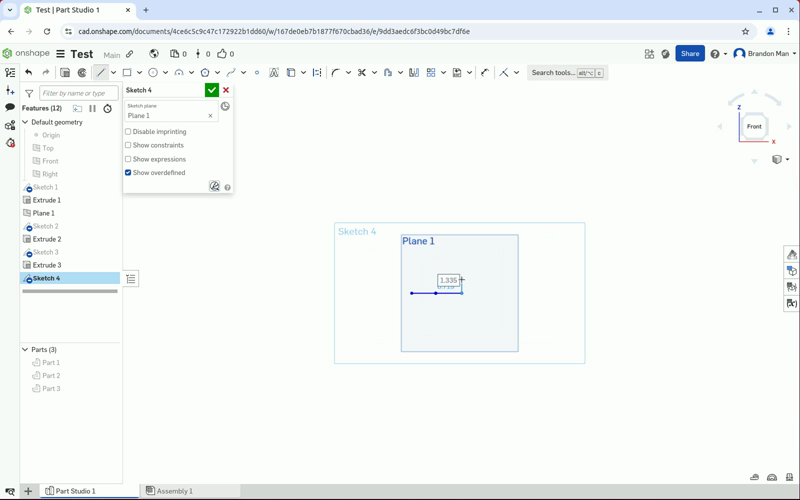
scroll(6)
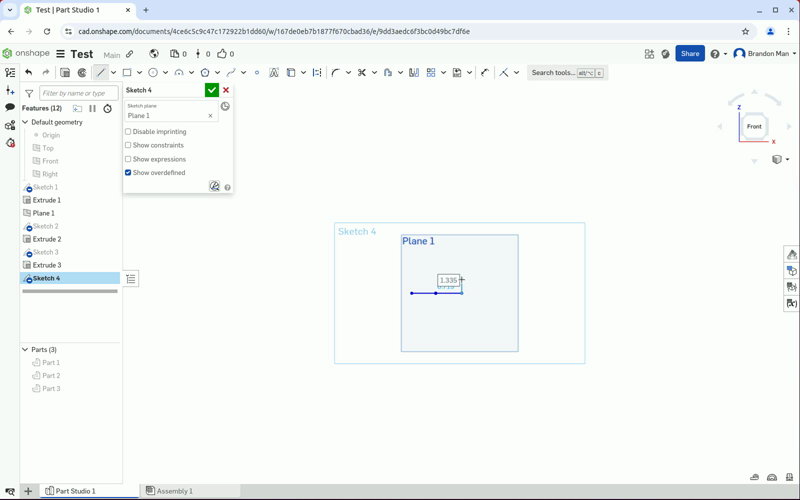
scroll(6)
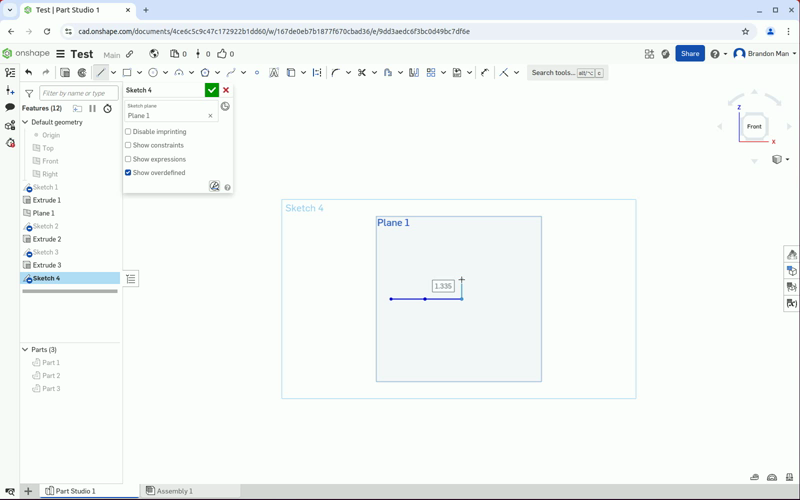
scroll(6)
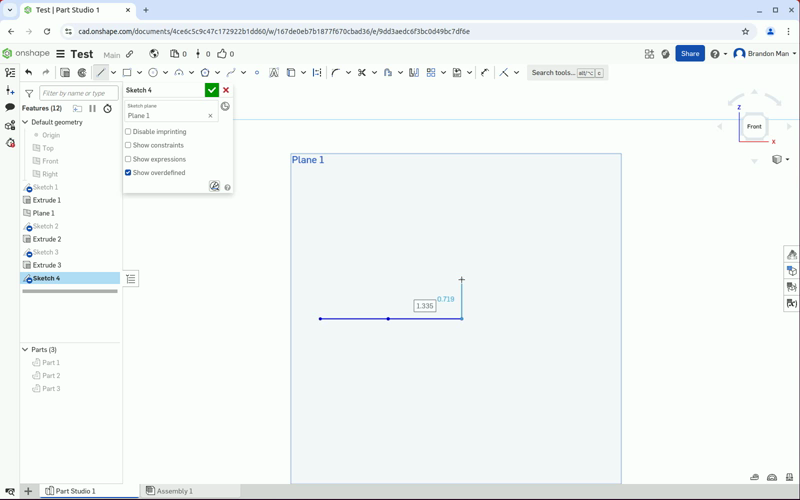
click(461, 279)
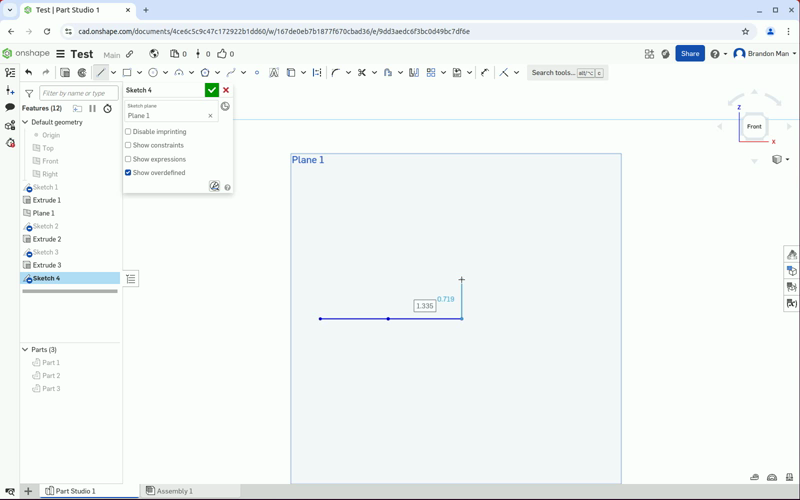
scroll(-6)
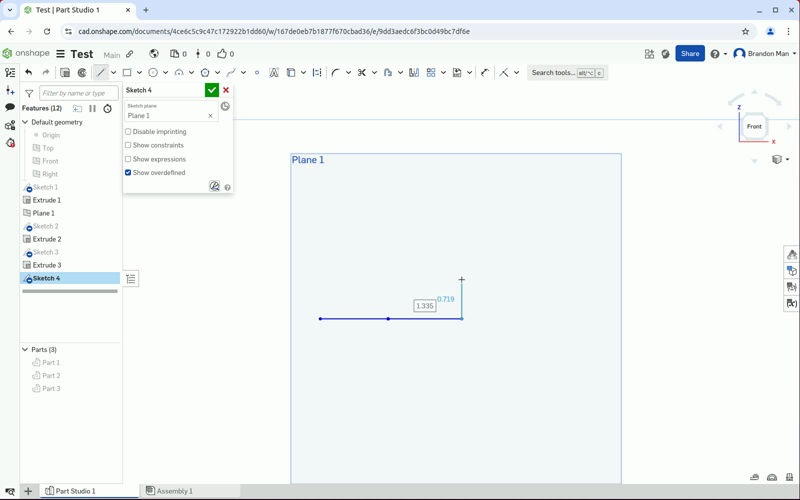
scroll(-6)
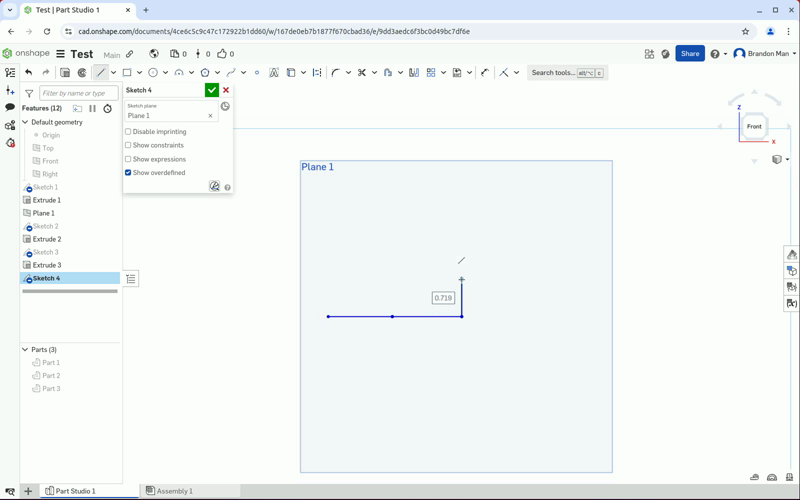
scroll(-6)
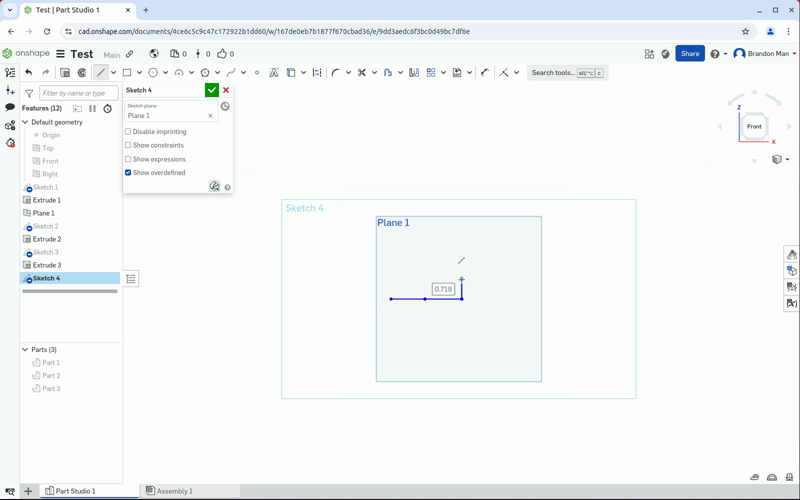
scroll(-6)
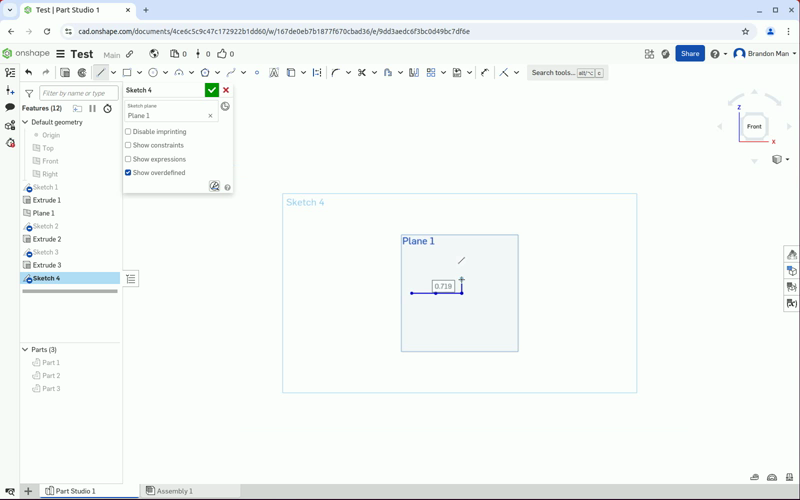
scroll(-6)
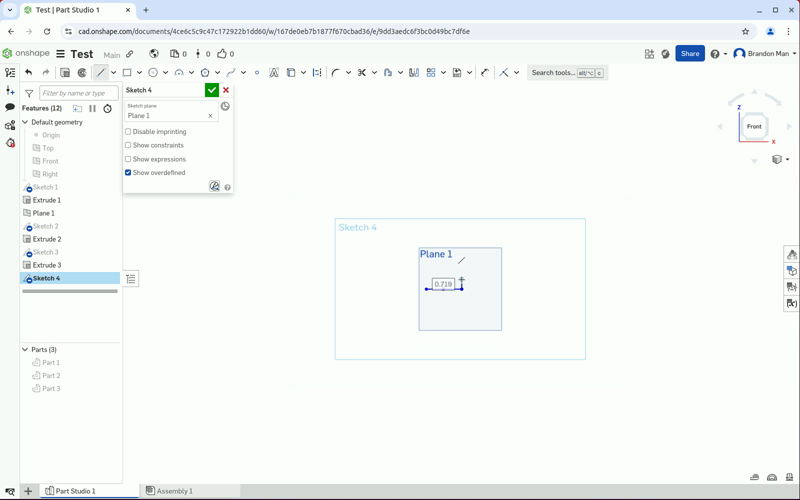
scroll(-6)
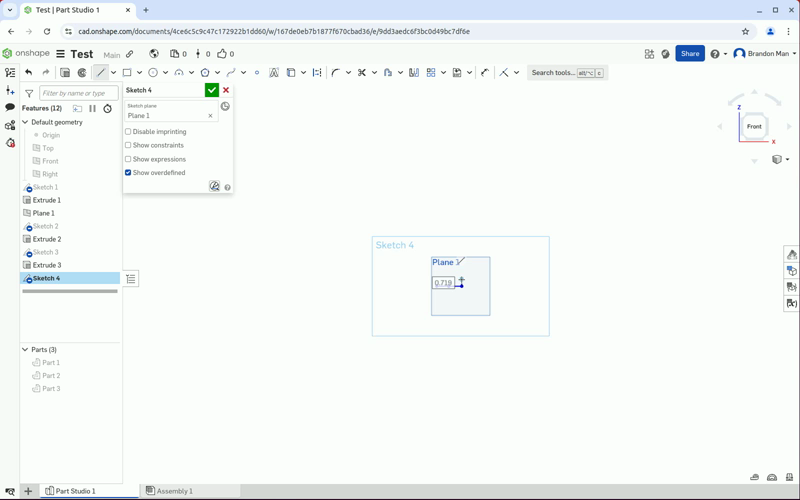
scroll(-6)
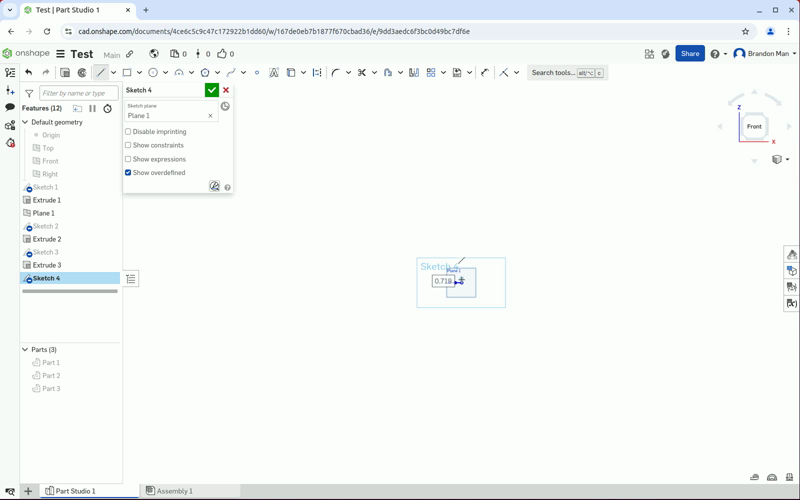
key_up(shift)
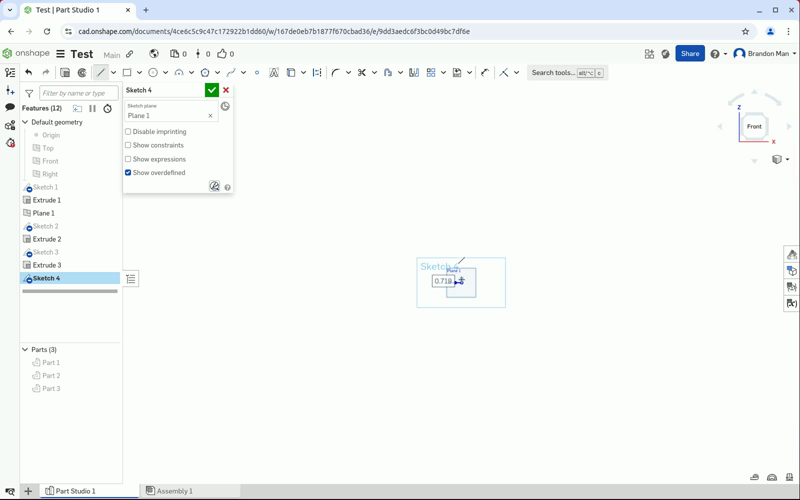
key_down(shift)
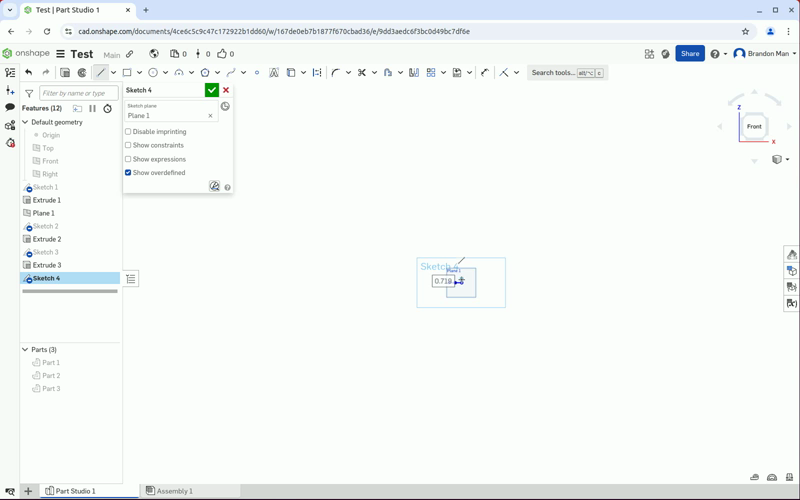
mouse_move(492, 279)
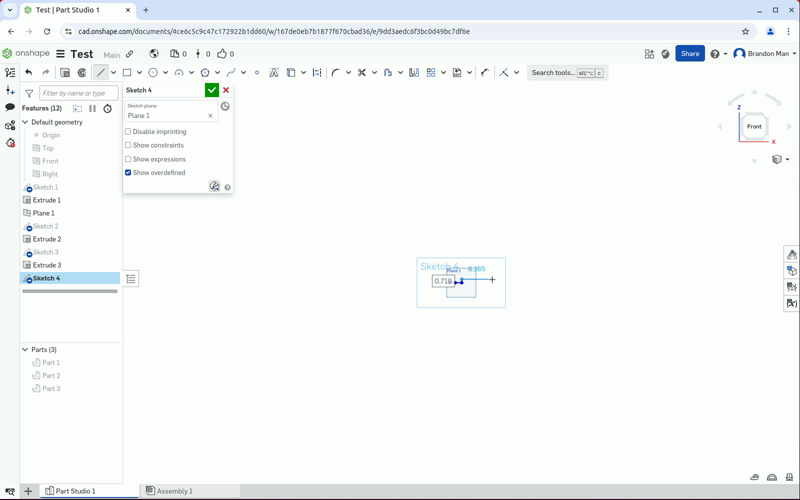
mouse_move(455, 279)
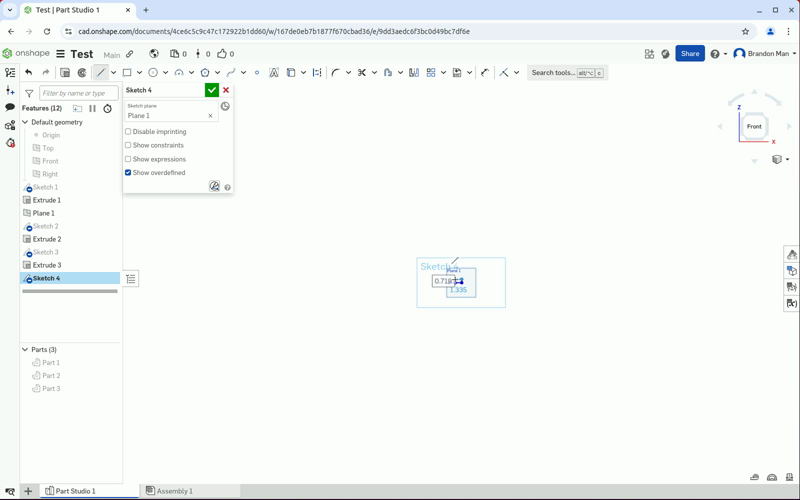
scroll(6)
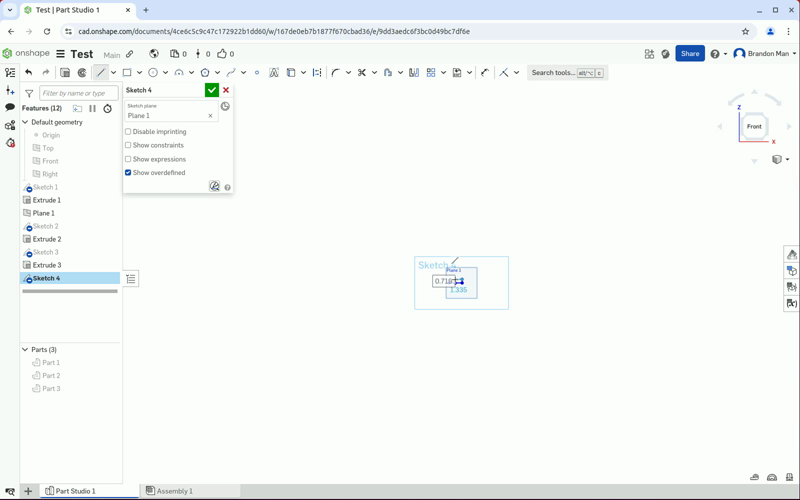
scroll(6)
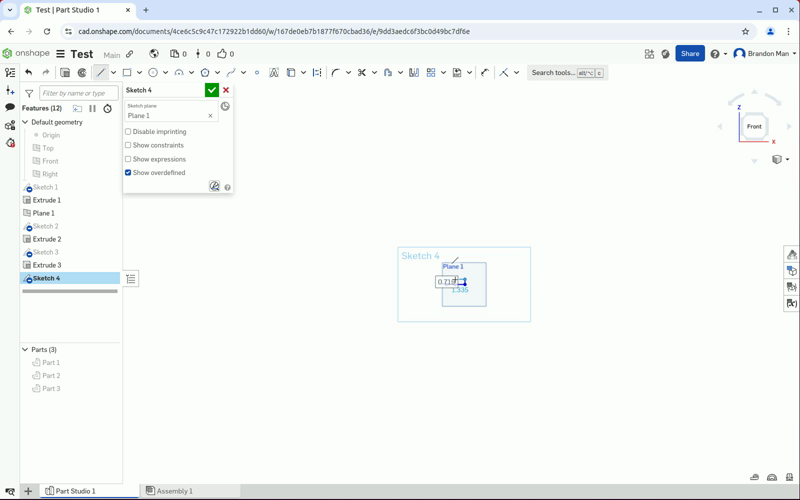
scroll(6)
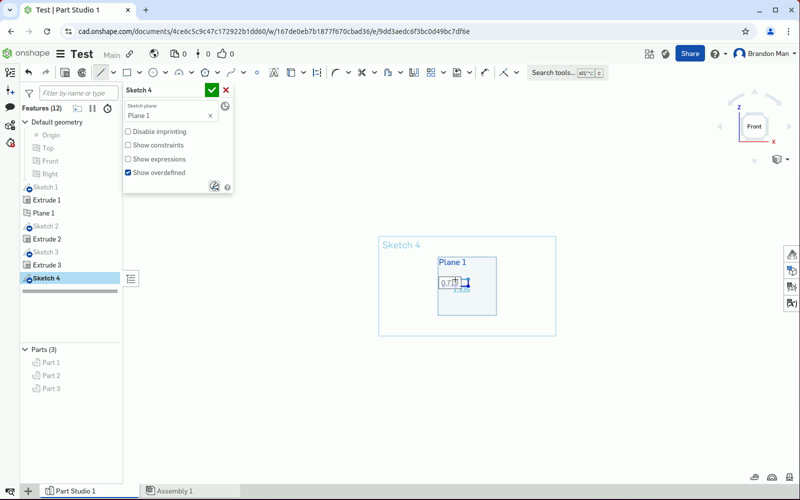
scroll(6)
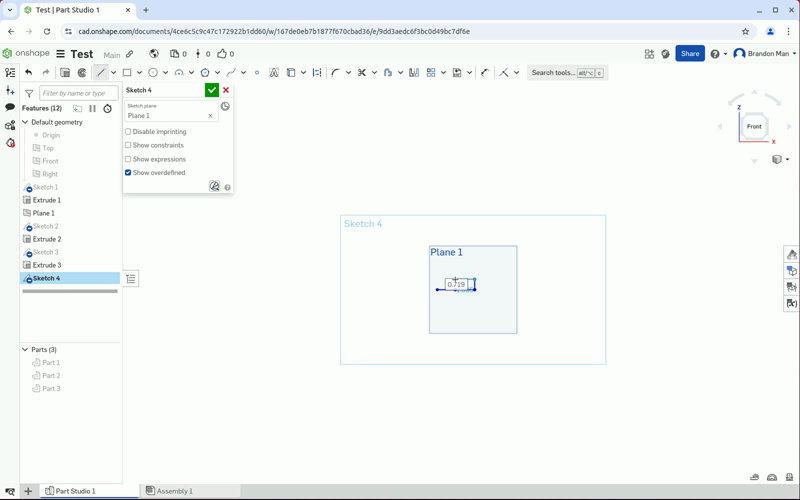
scroll(6)
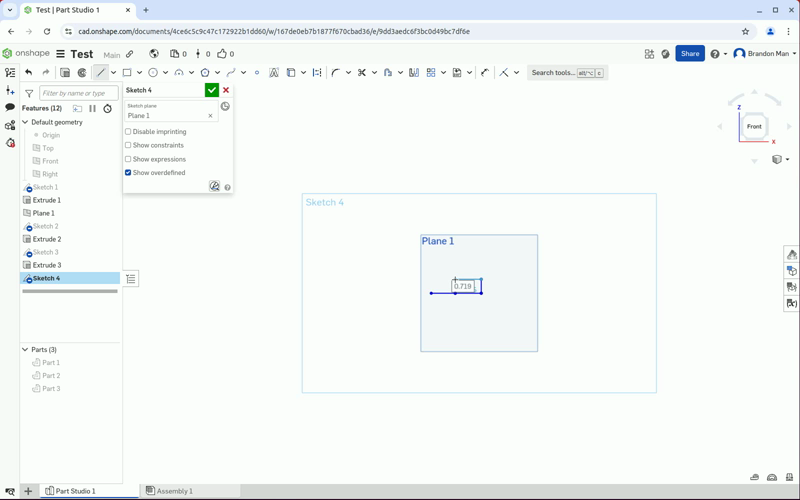
scroll(6)
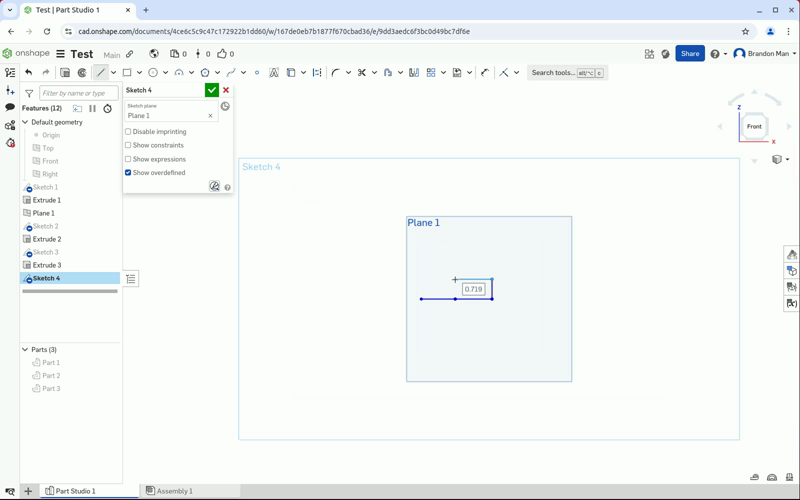
scroll(6)
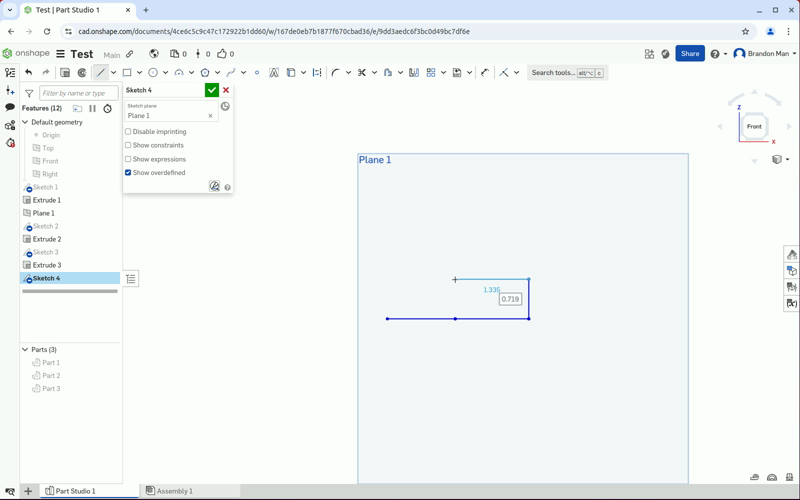
click(455, 279)
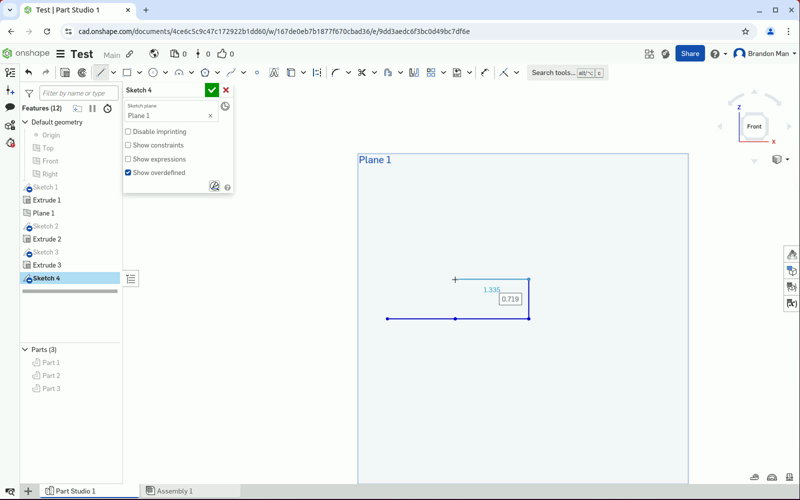
scroll(-6)
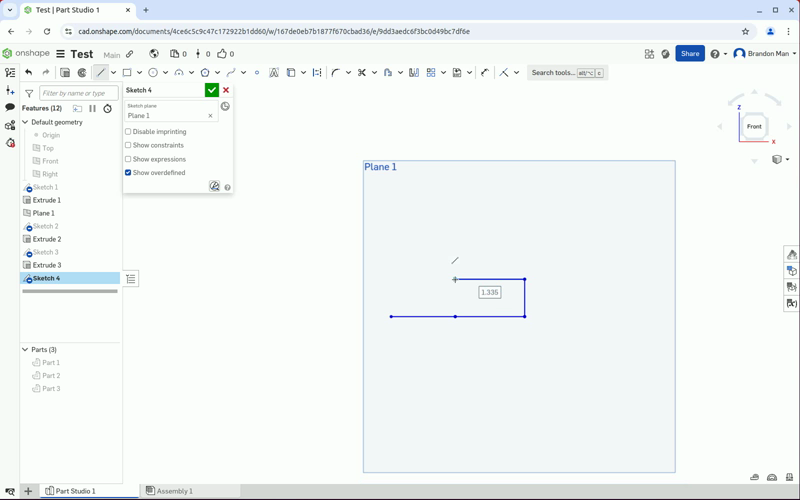
scroll(-6)
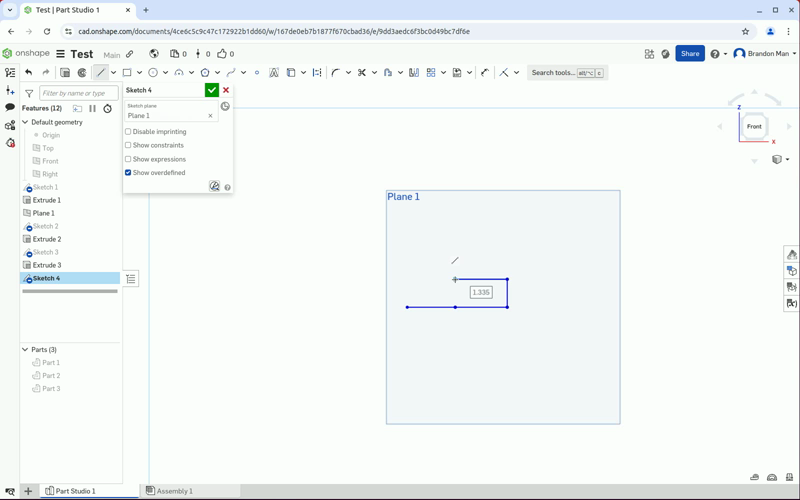
scroll(-6)
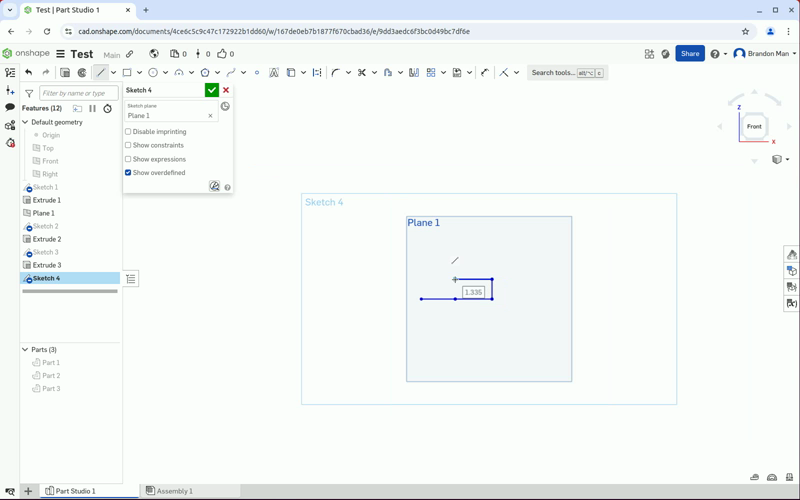
scroll(-6)
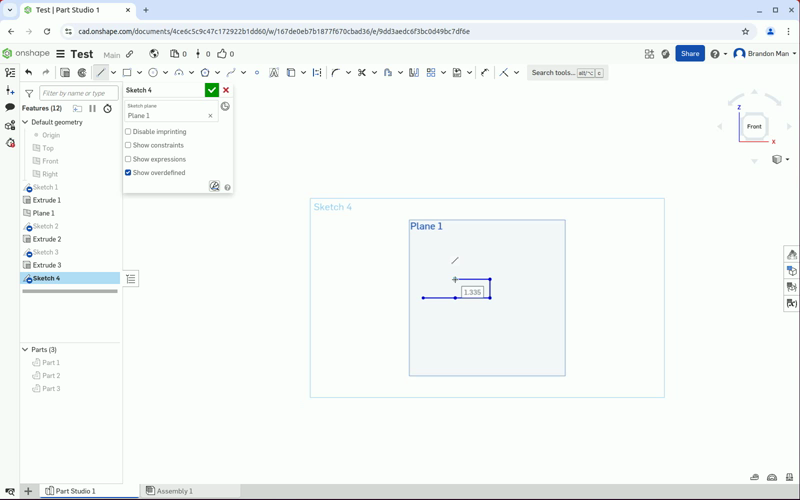
scroll(-6)
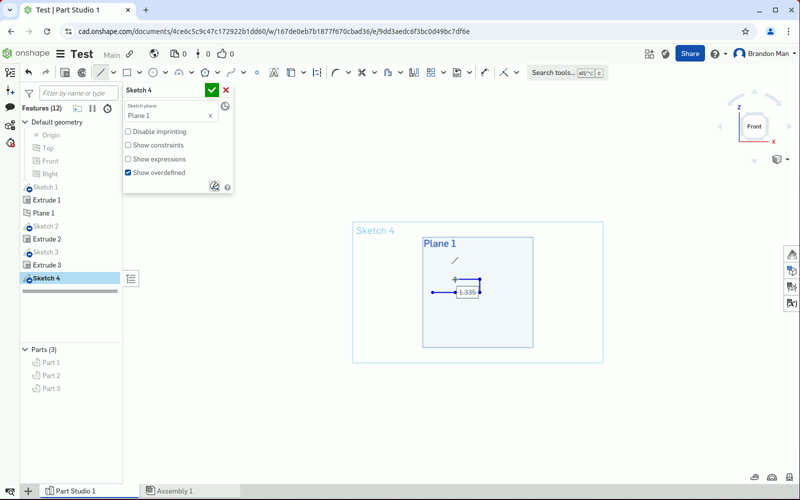
scroll(-6)
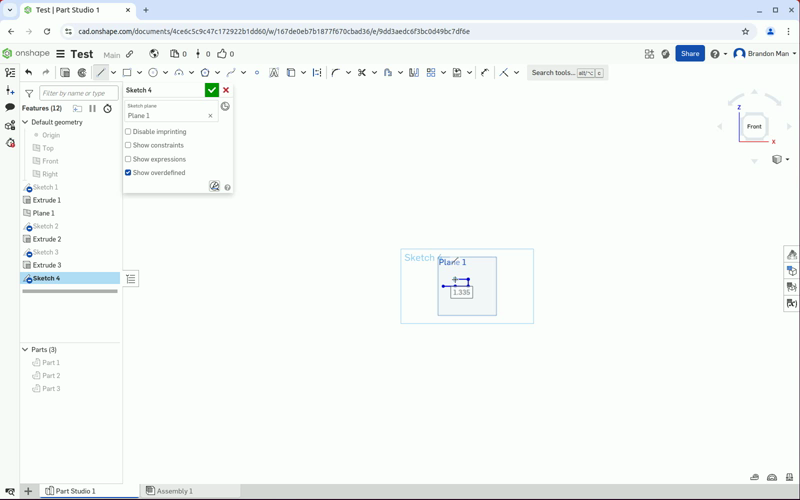
scroll(-6)
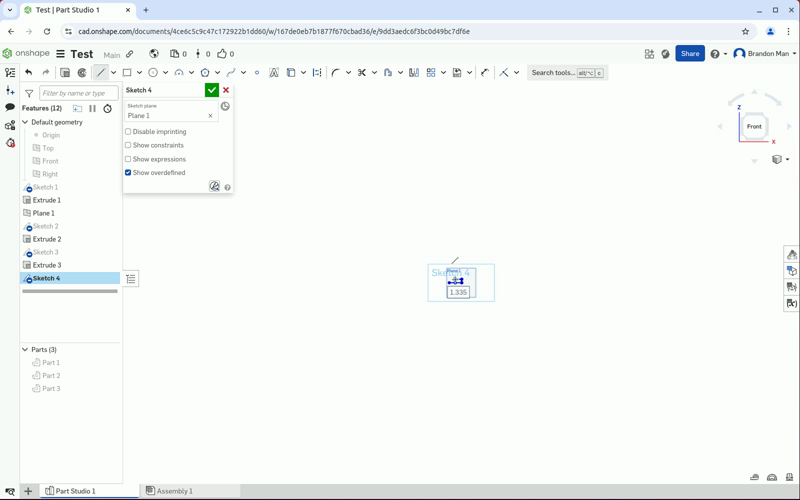
key_up(shift)
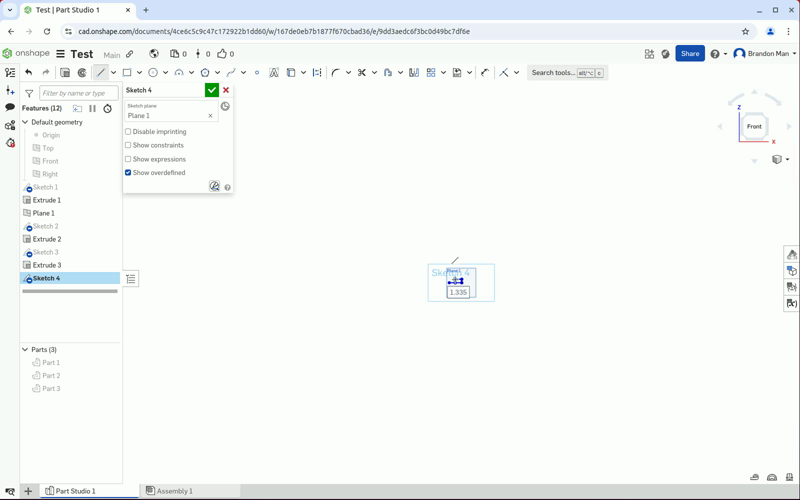
key_down(shift)
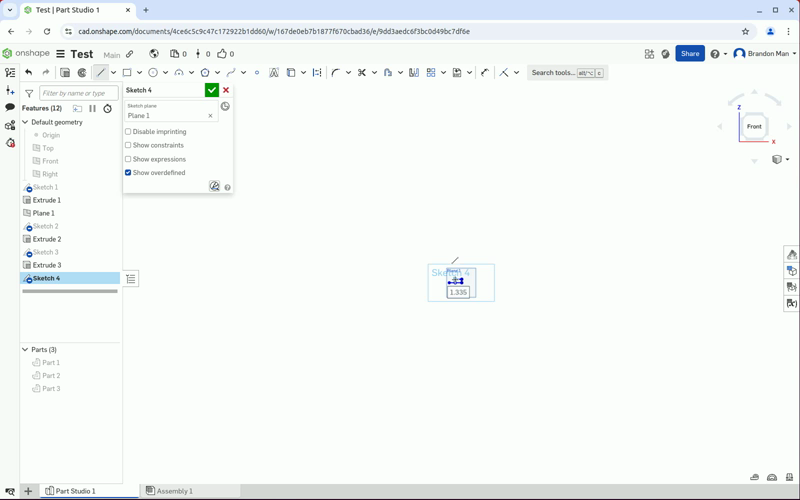
mouse_move(485, 279)
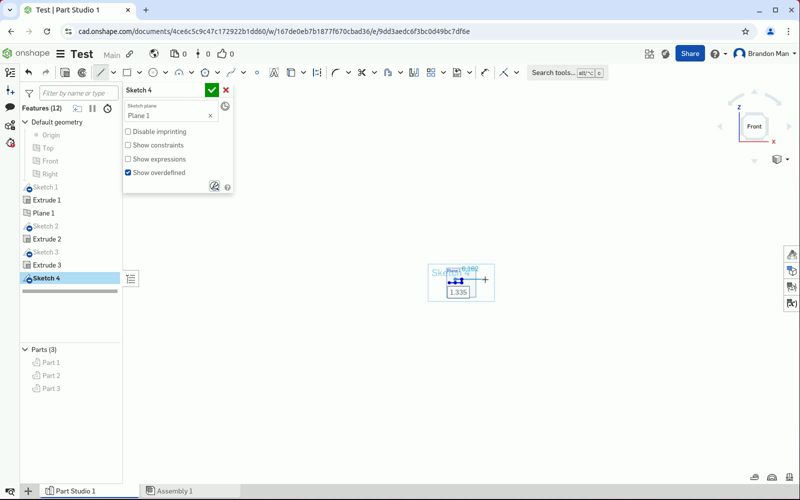
mouse_move(449, 279)
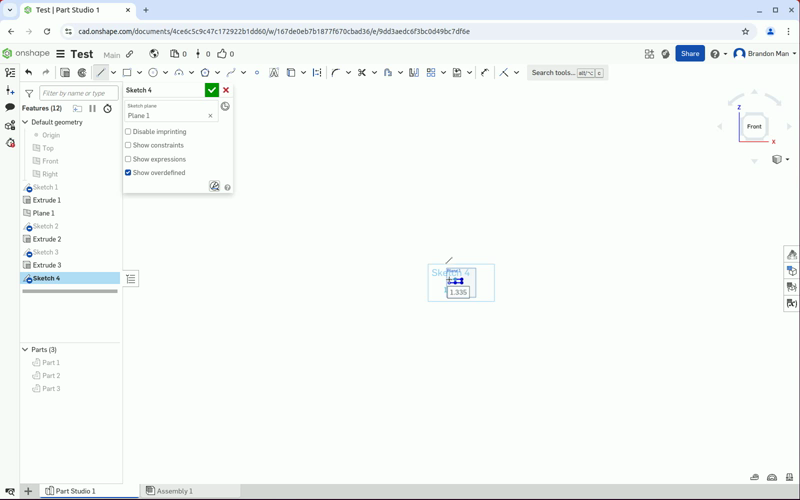
scroll(6)
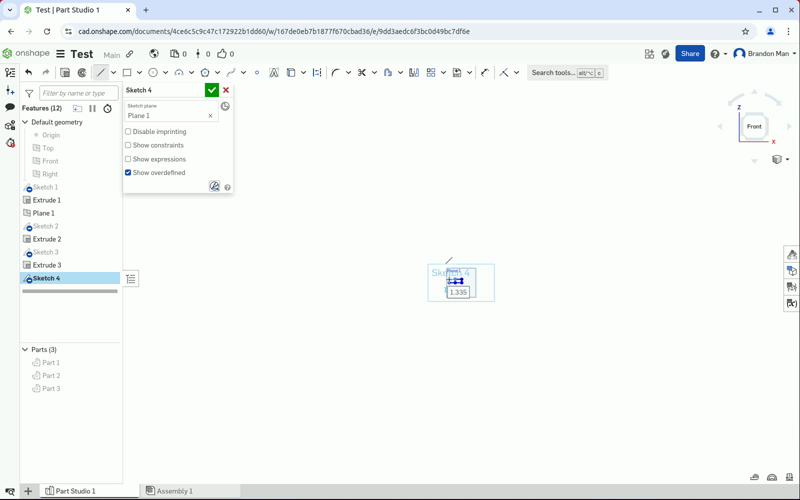
scroll(6)
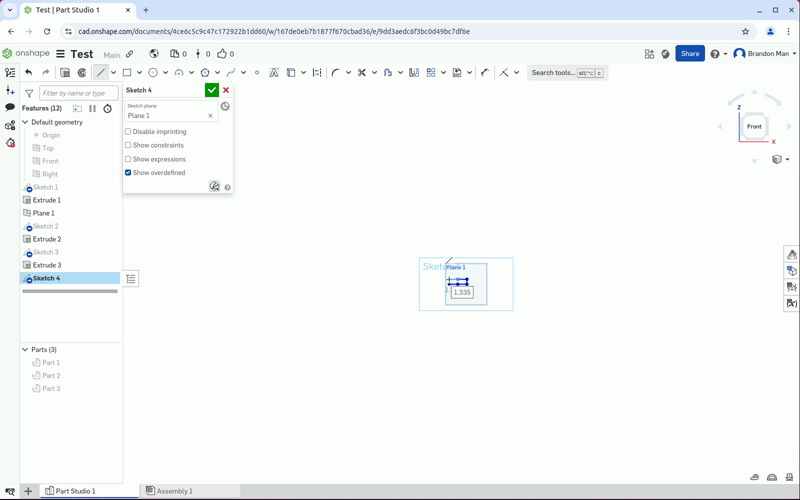
scroll(6)
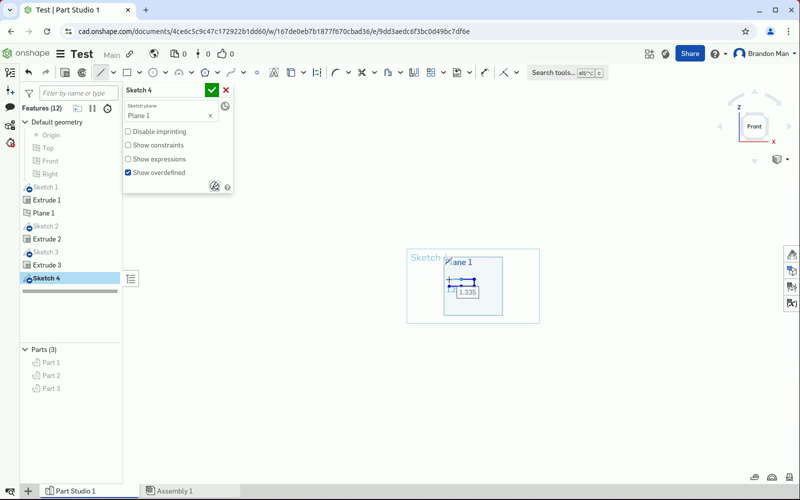
scroll(6)
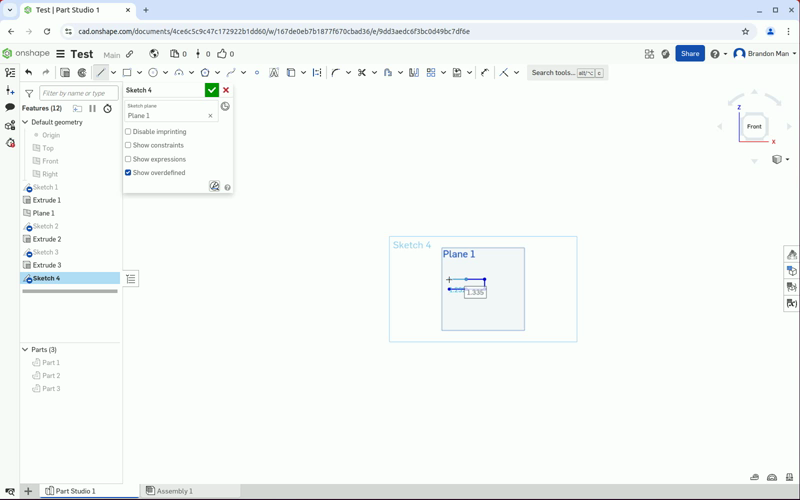
scroll(6)
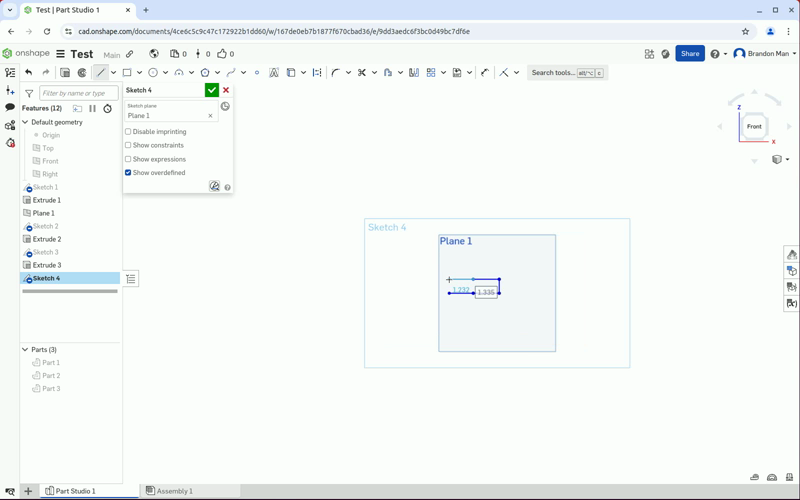
scroll(6)
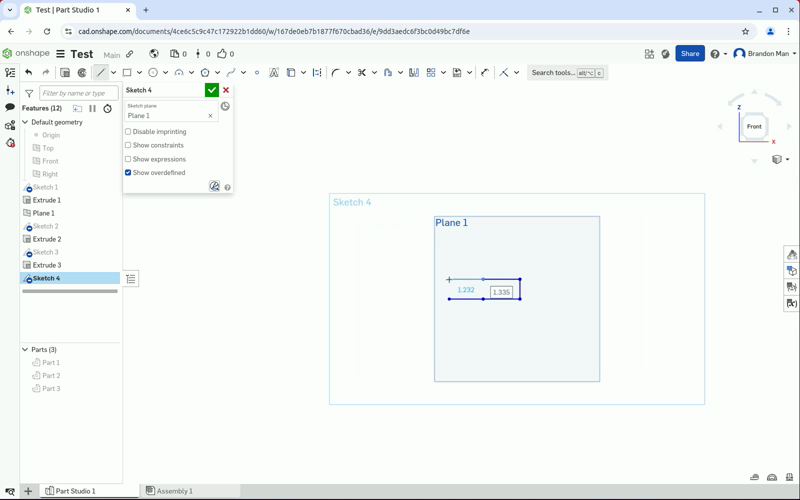
scroll(6)
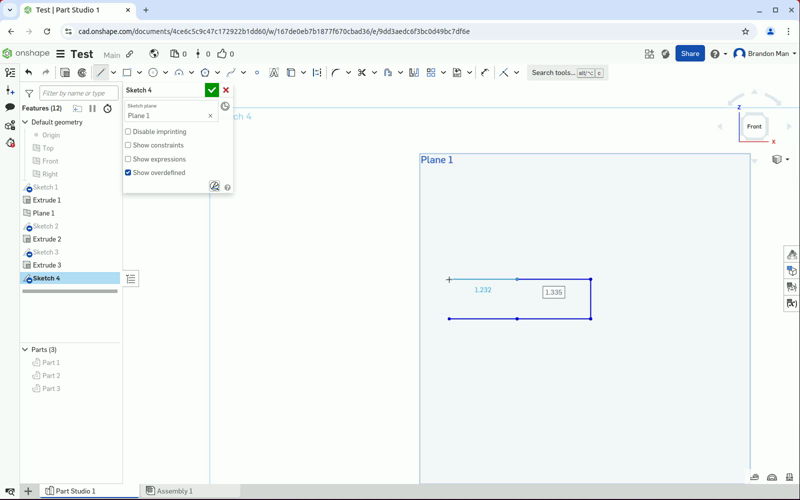
click(449, 279)
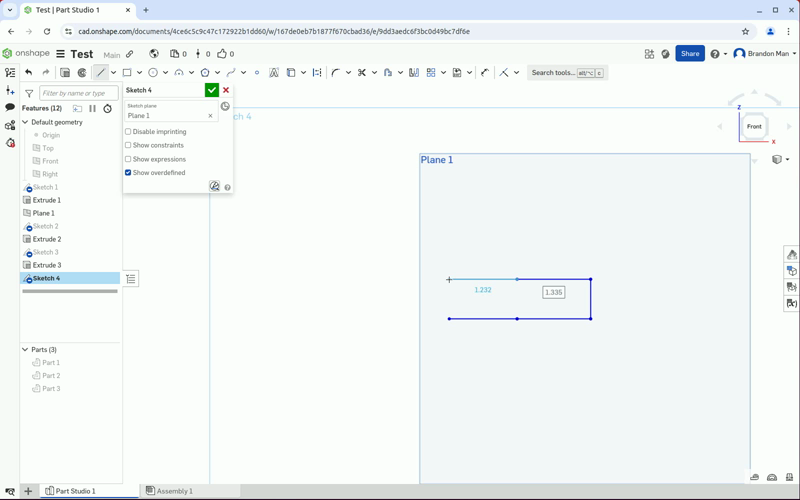
scroll(-6)
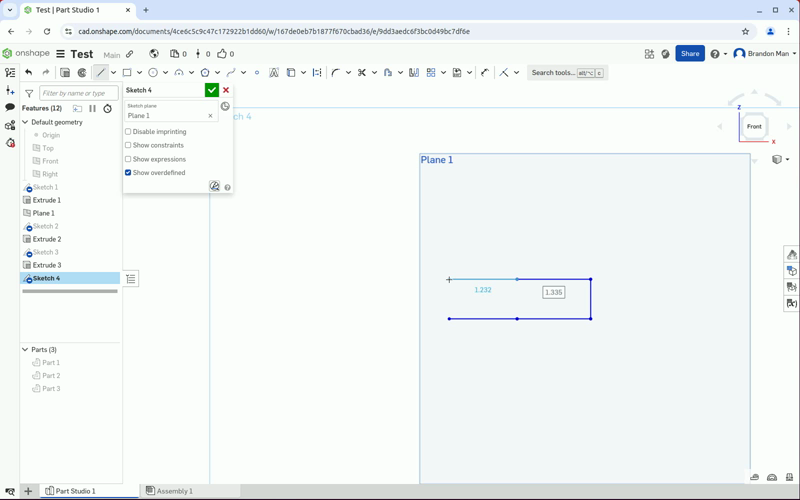
scroll(-6)
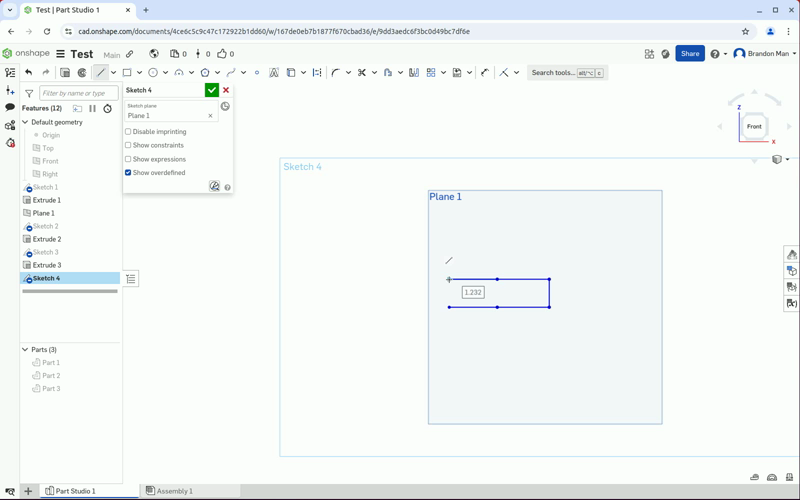
scroll(-6)
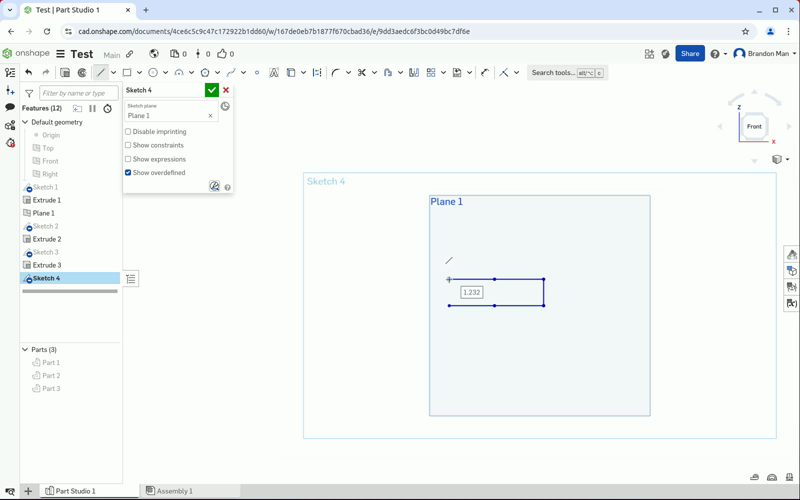
scroll(-6)
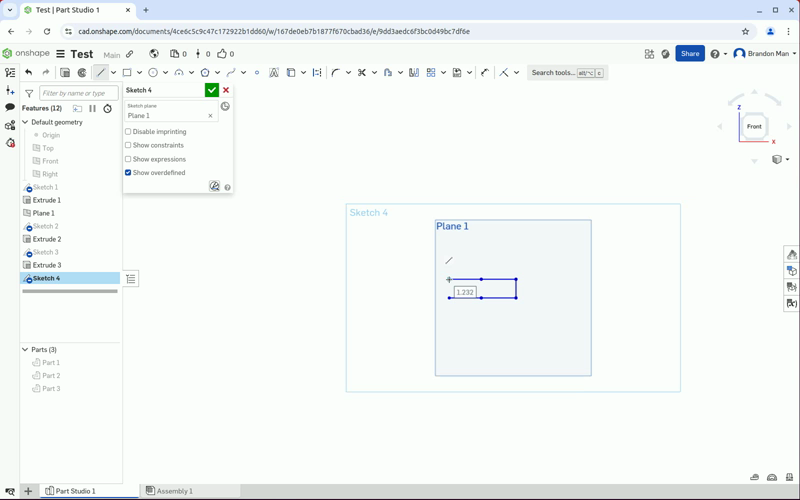
scroll(-6)
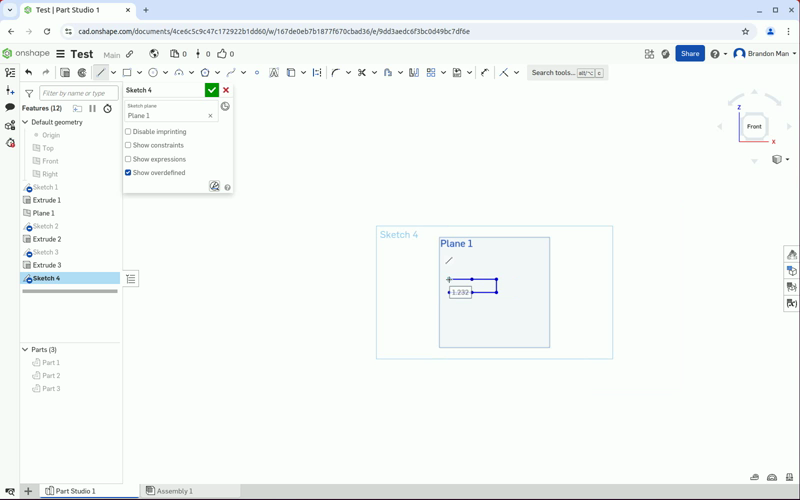
scroll(-6)
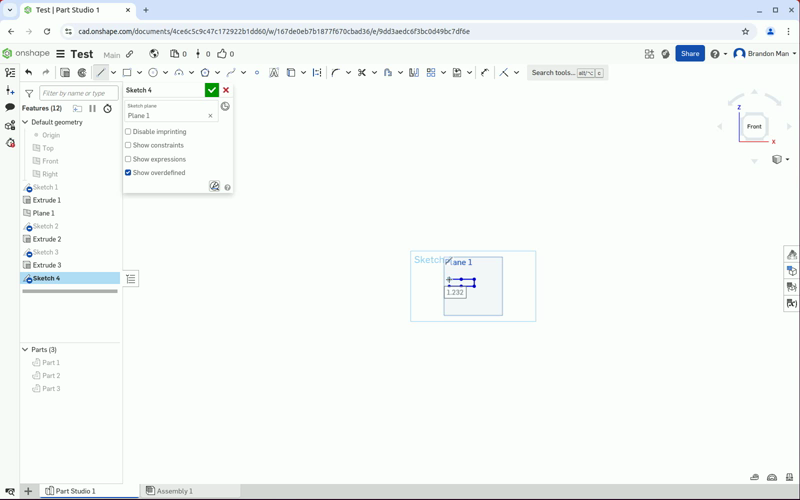
scroll(-6)
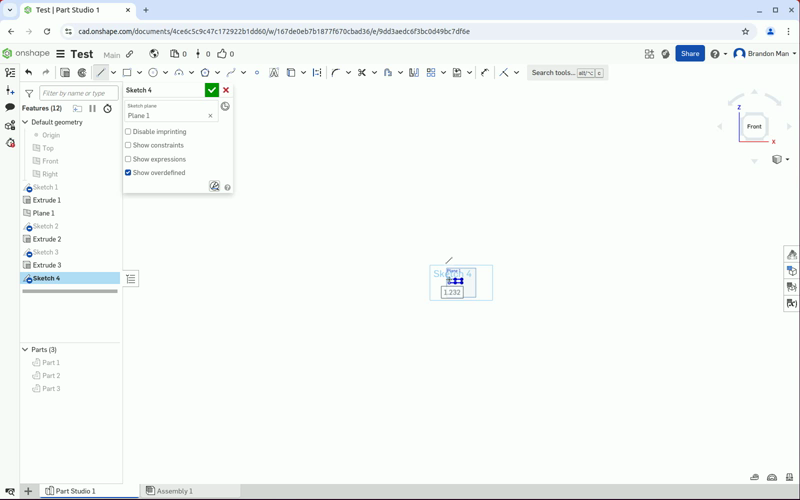
key_up(shift)
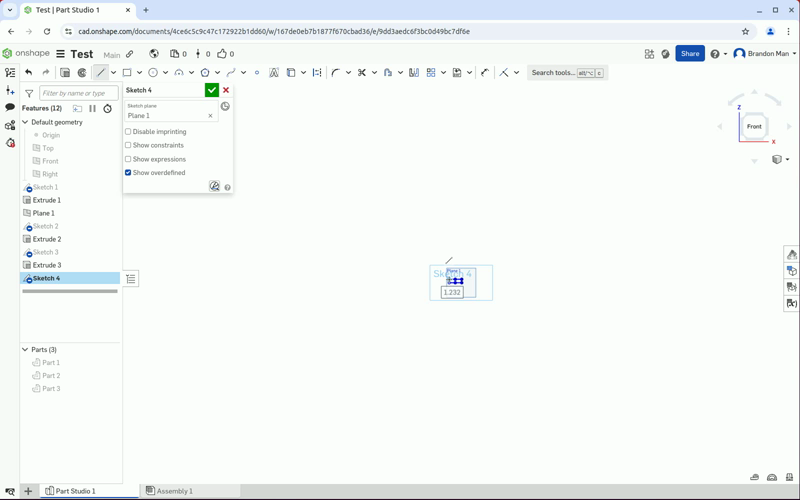
mouse_move(479, 279)
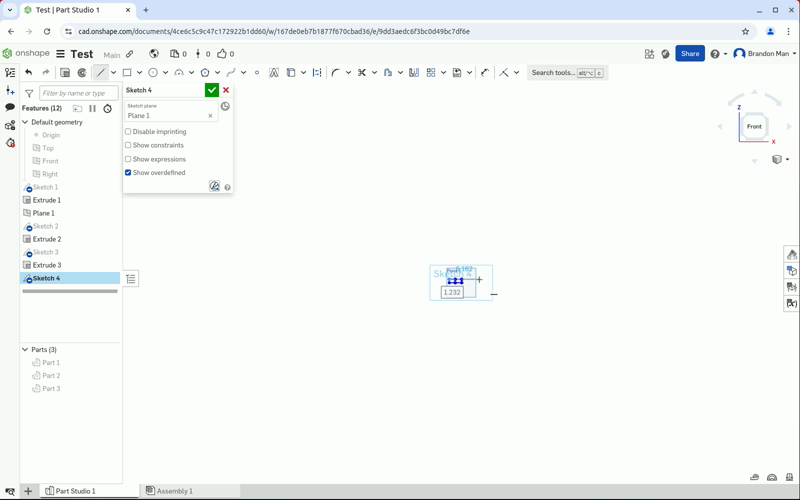
key_down(shift)
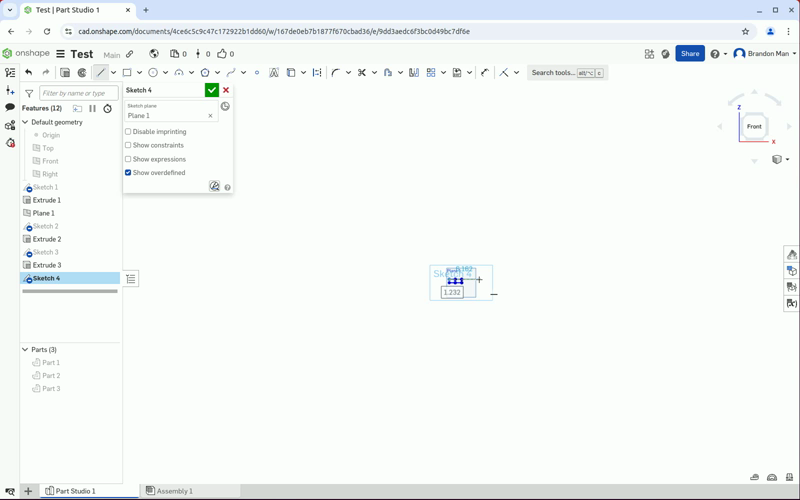
mouse_move(449, 282)
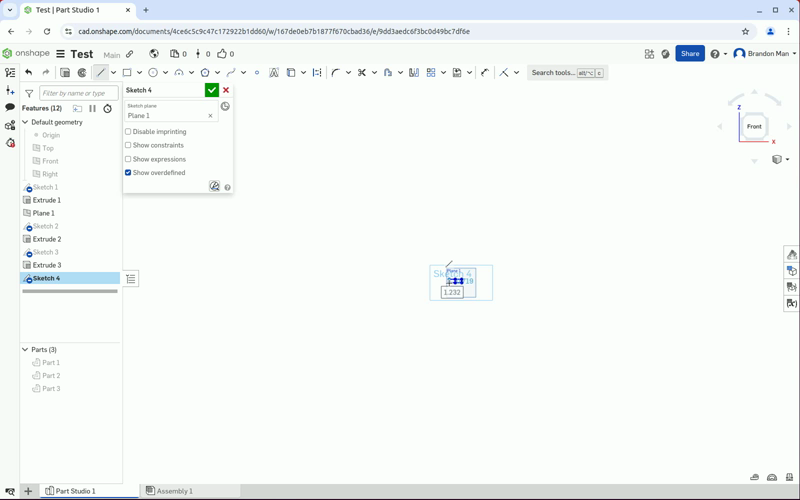
scroll(6)
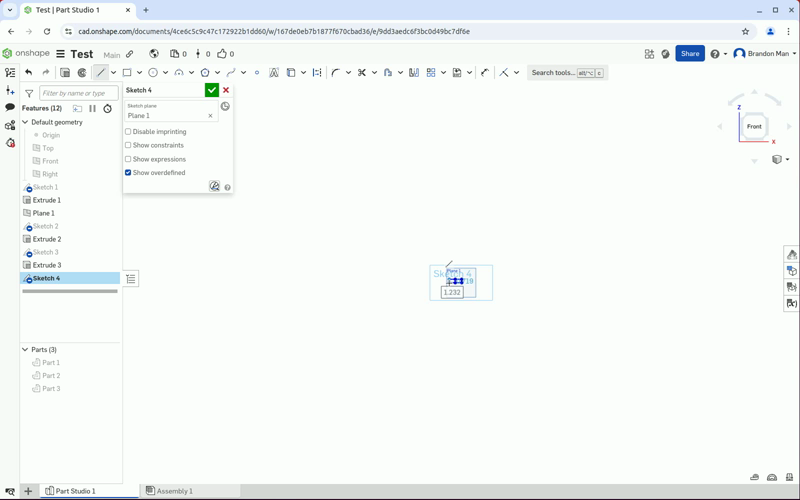
scroll(6)
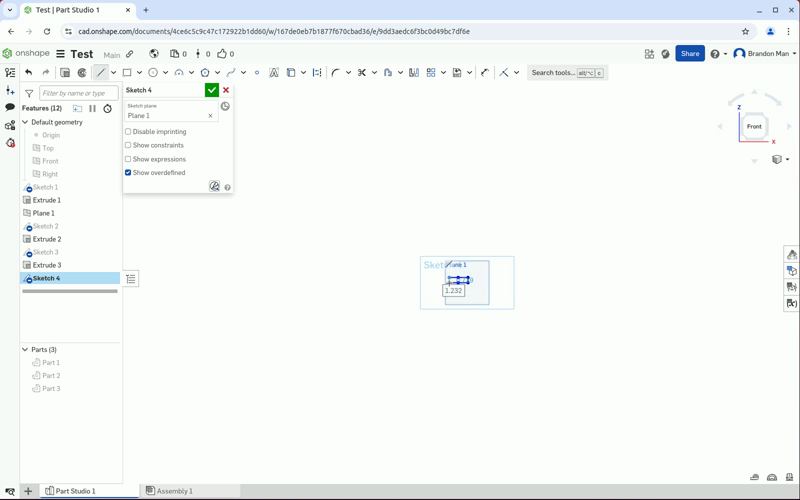
scroll(6)
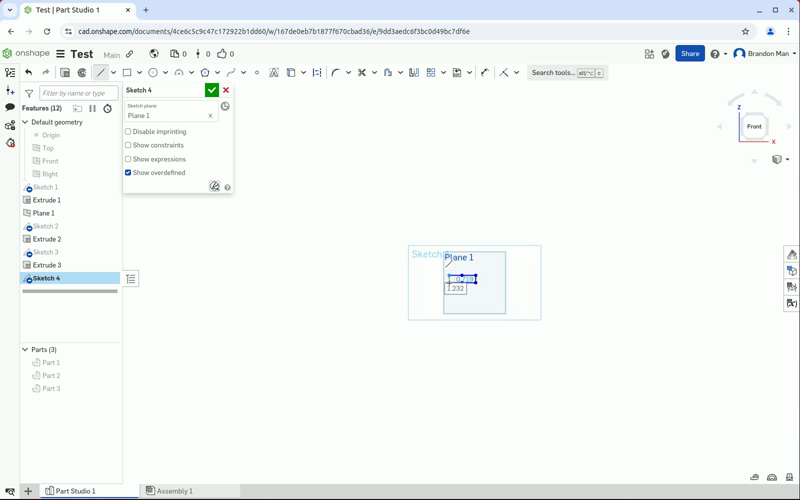
scroll(6)
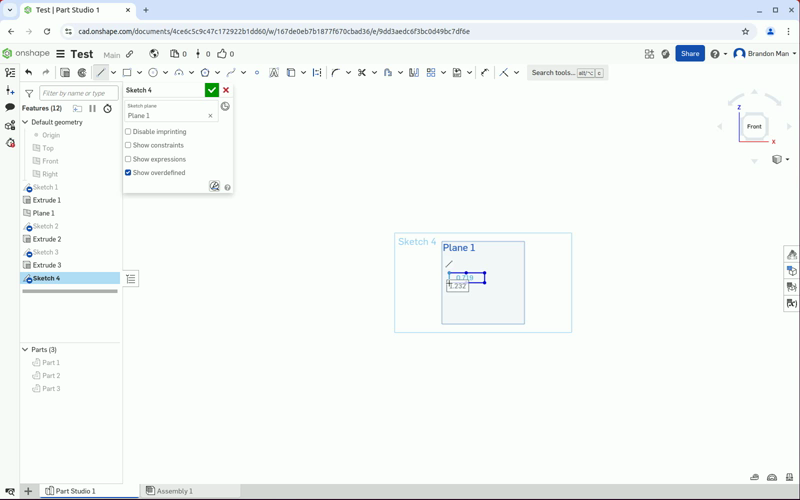
scroll(6)
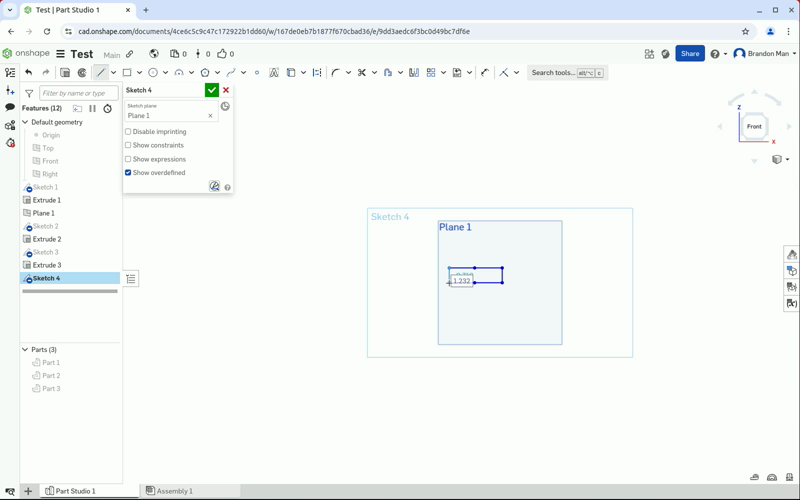
scroll(6)
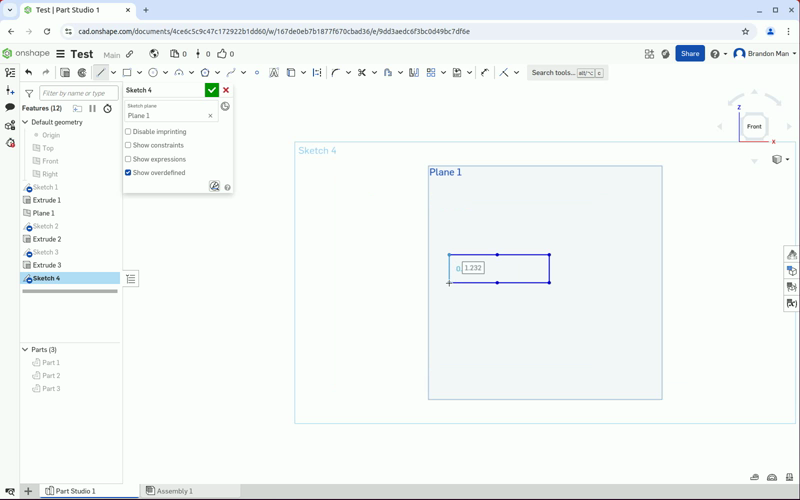
scroll(6)
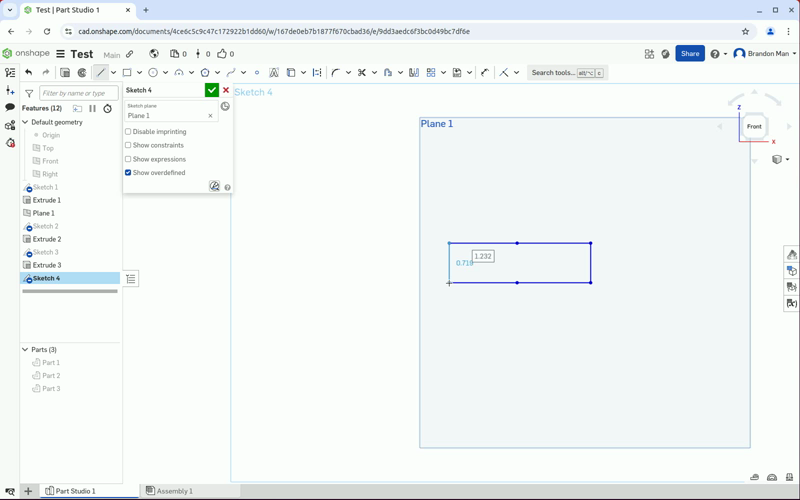
key_up(shift)
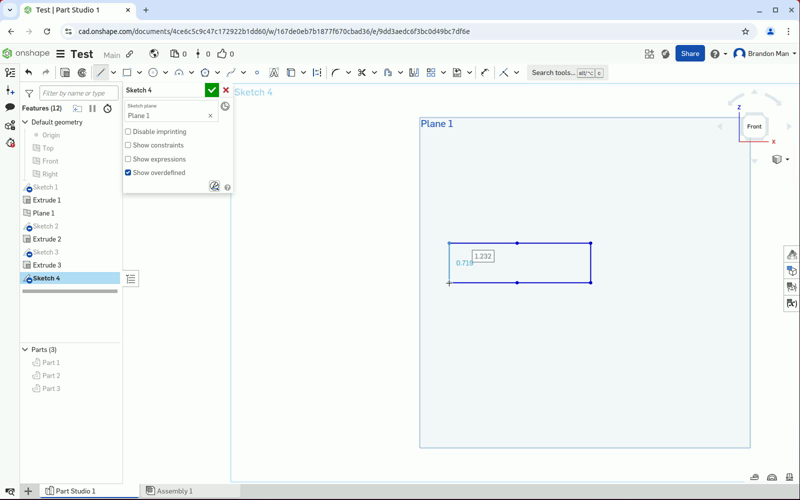
click(449, 282)
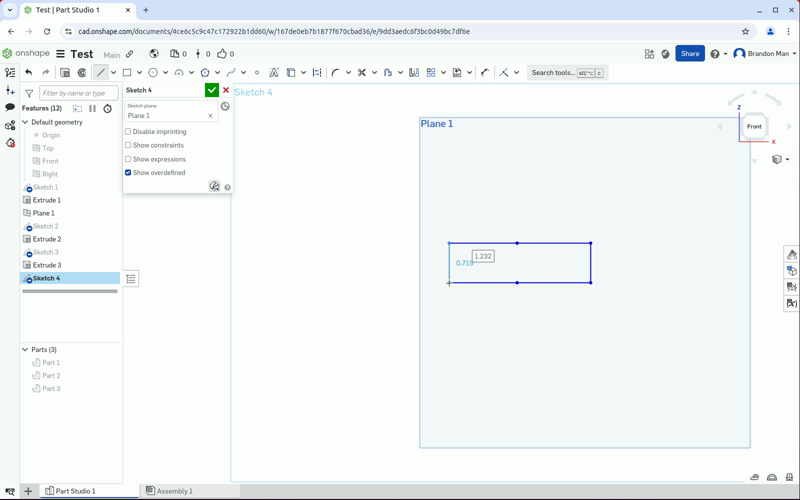
scroll(-6)
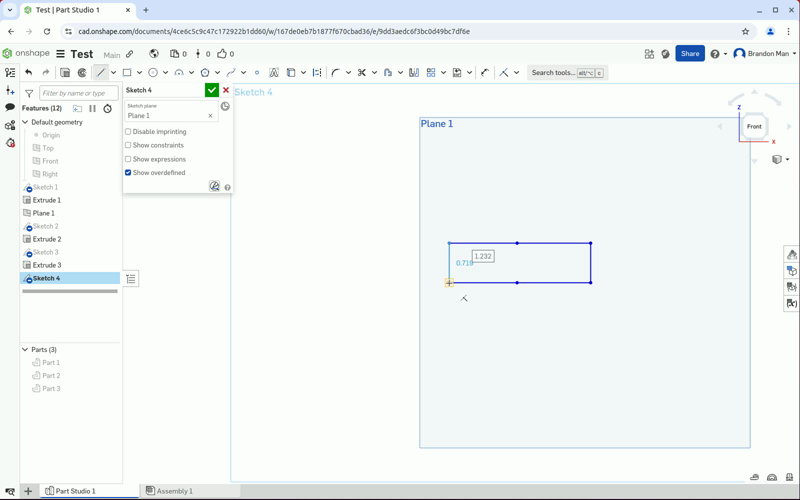
scroll(-6)
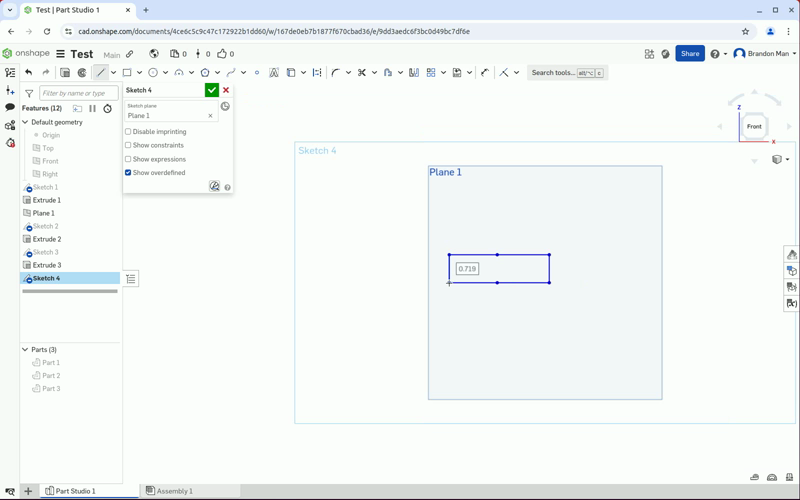
scroll(-6)
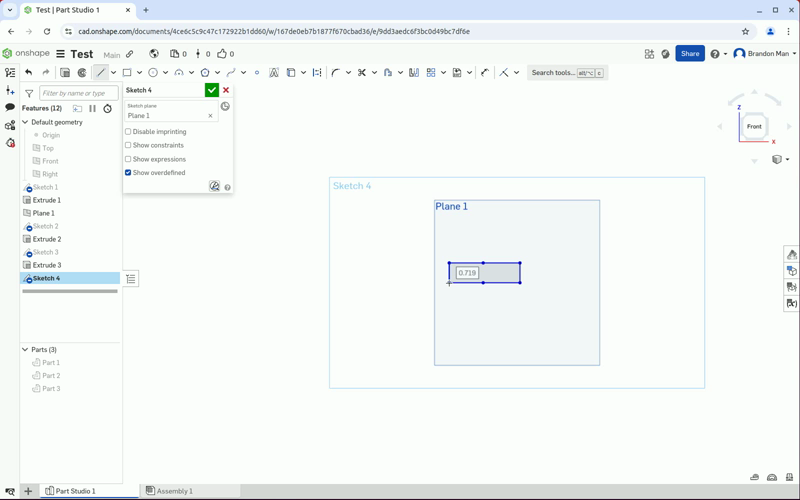
scroll(-6)
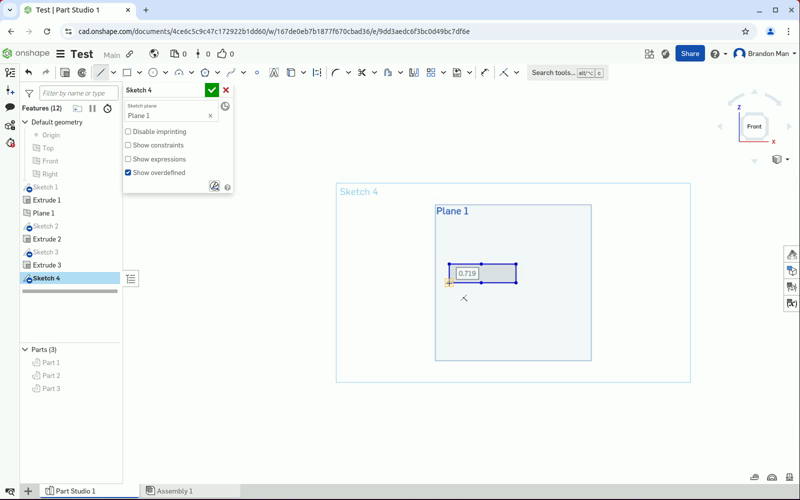
scroll(-6)
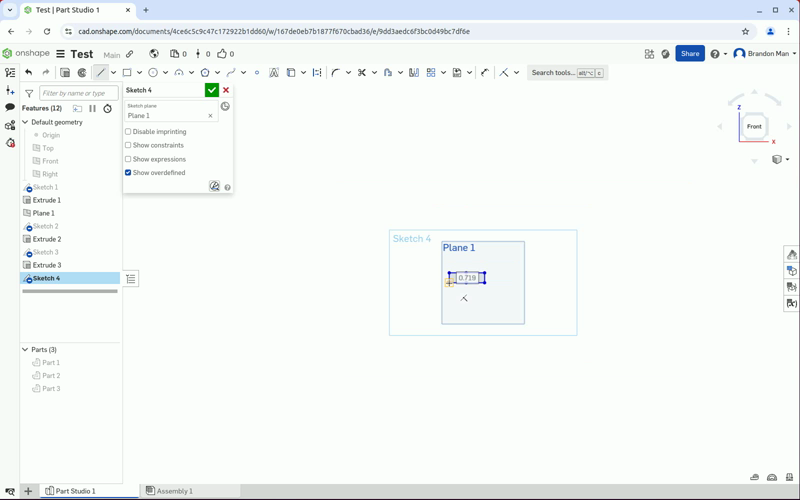
scroll(-6)
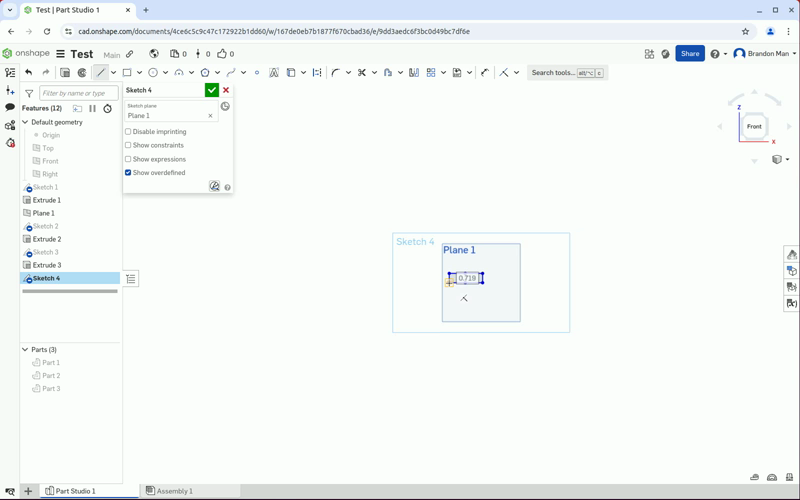
scroll(-6)
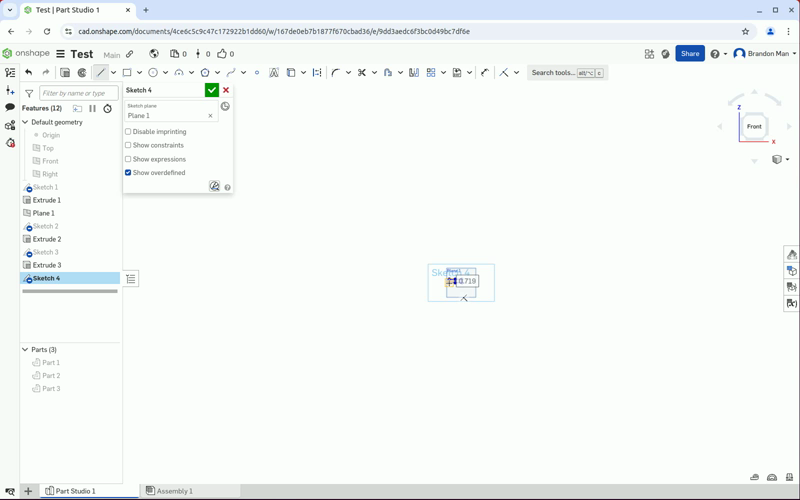
key(esc)
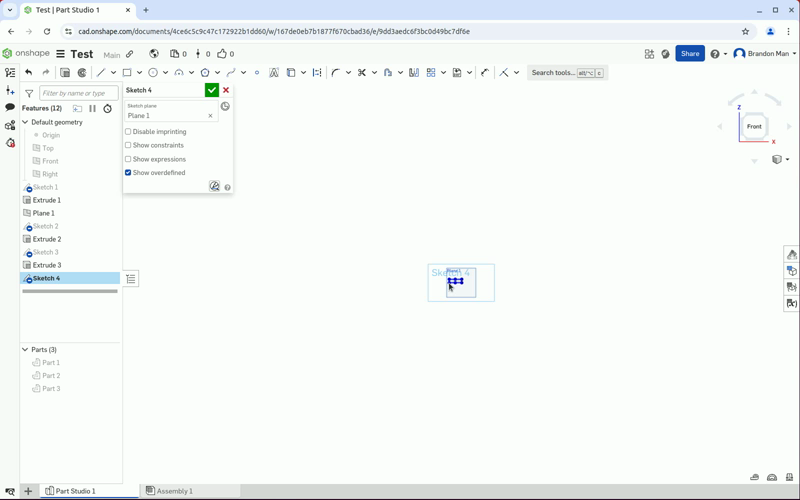
mouse_move(460, 280)
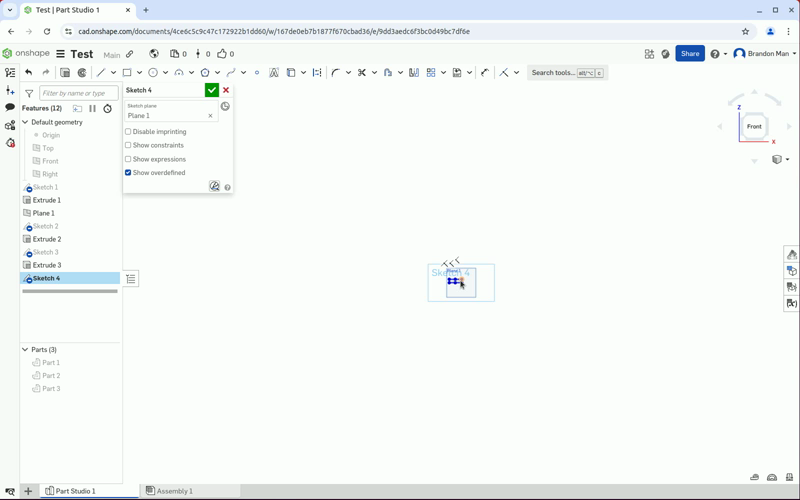
scroll(6)
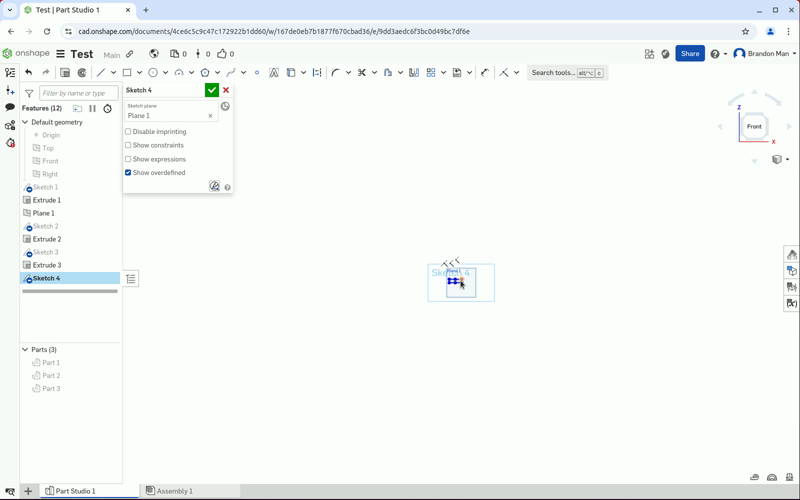
scroll(6)
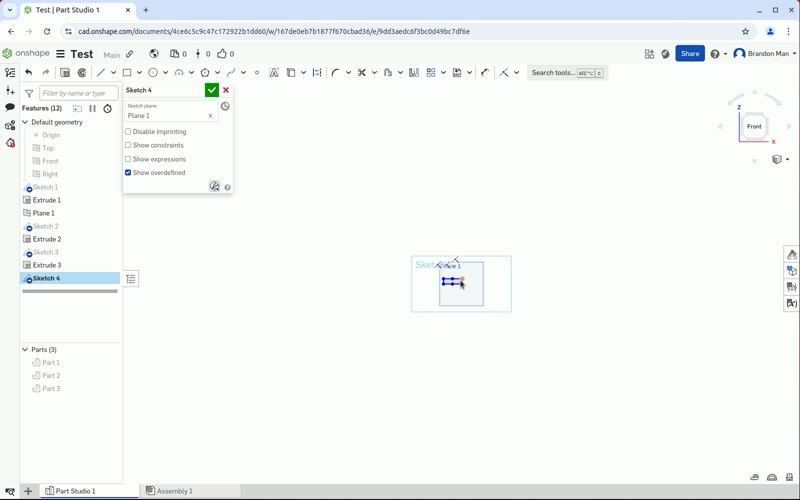
scroll(6)
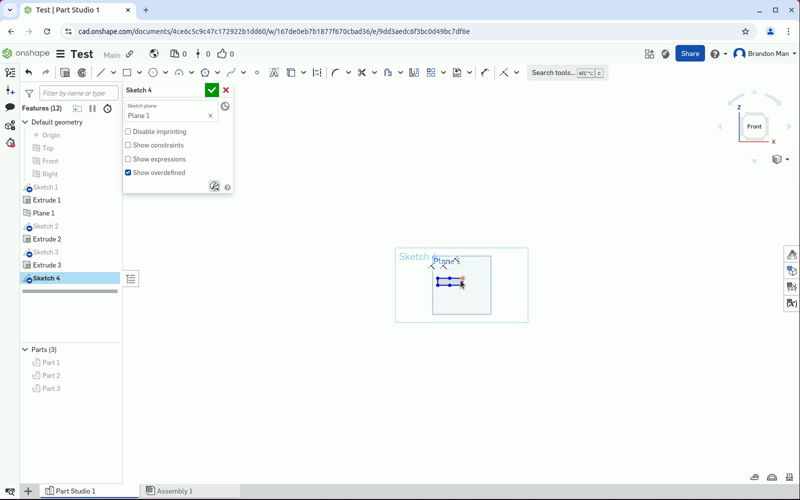
scroll(6)
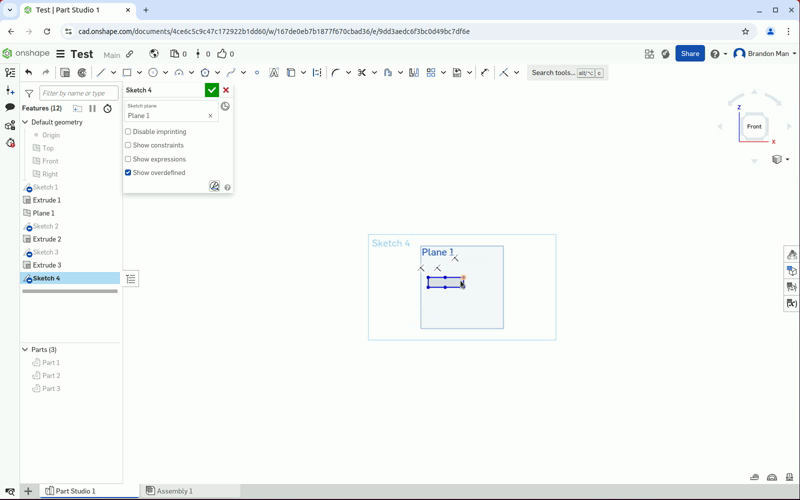
scroll(6)
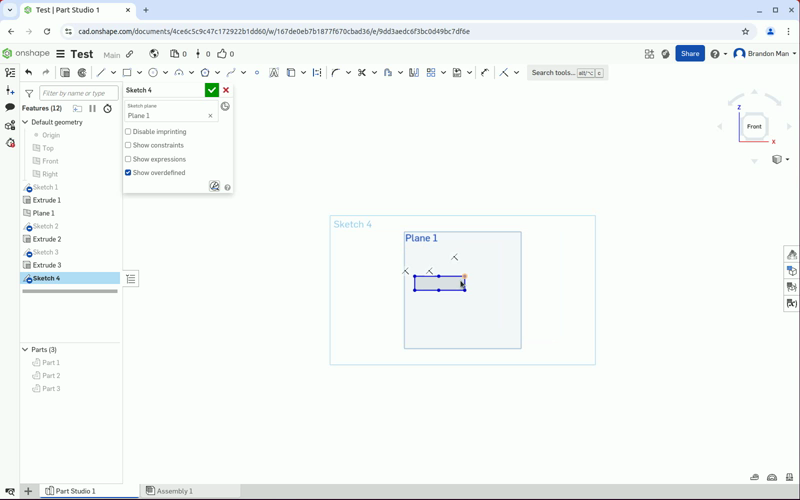
scroll(6)
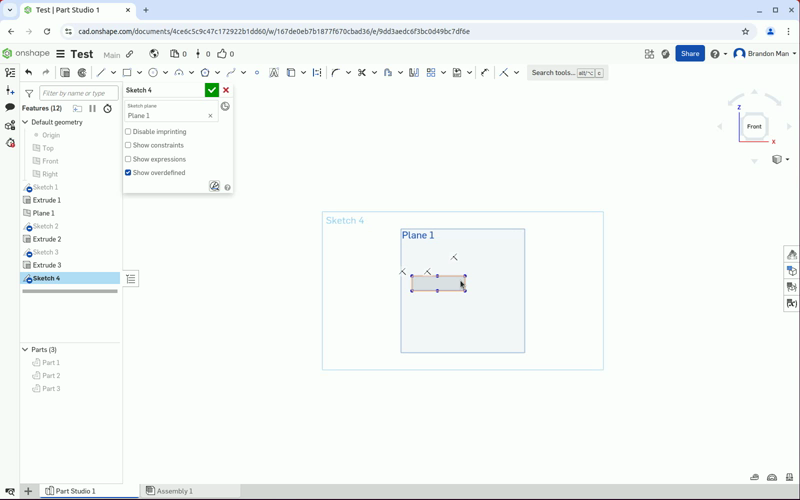
scroll(6)
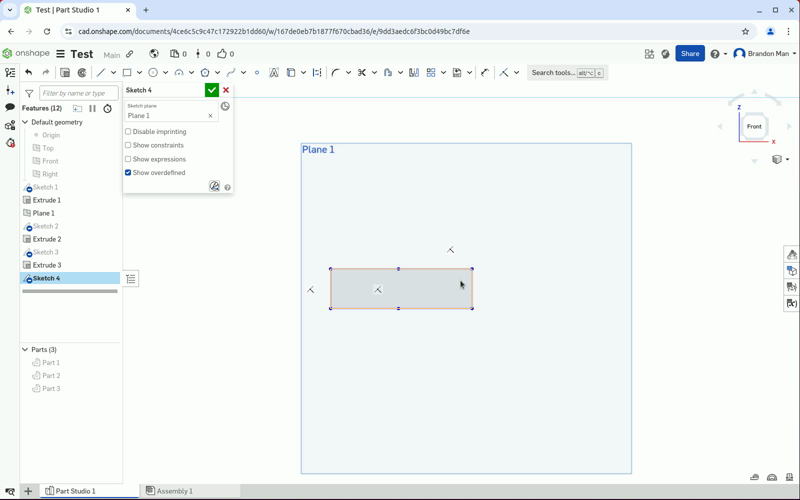
click(460, 280)
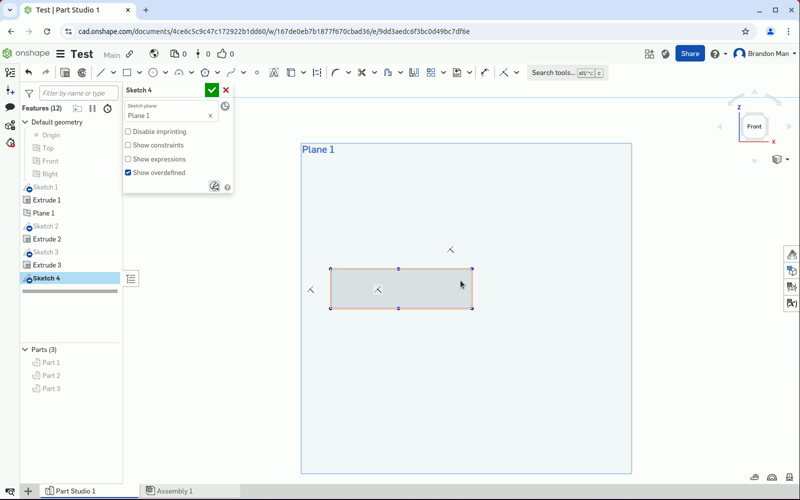
scroll(-6)
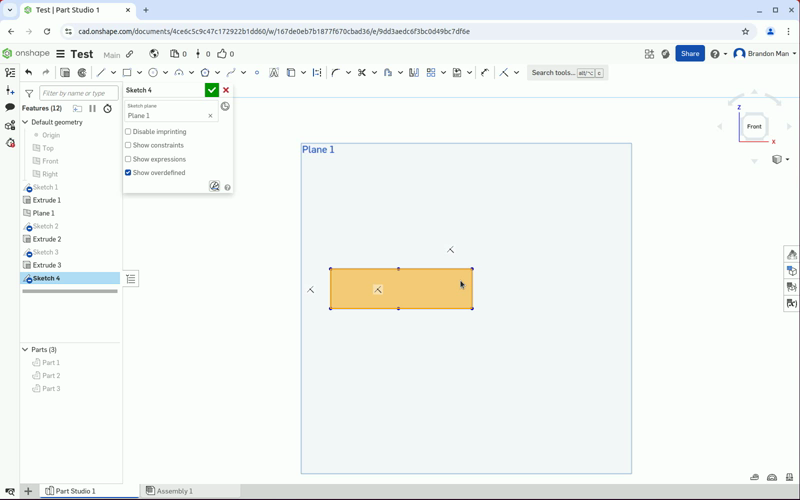
scroll(-6)
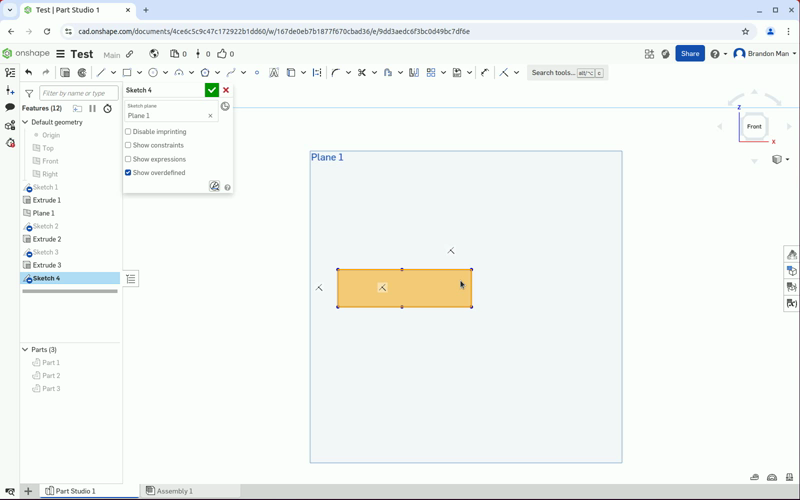
scroll(-6)
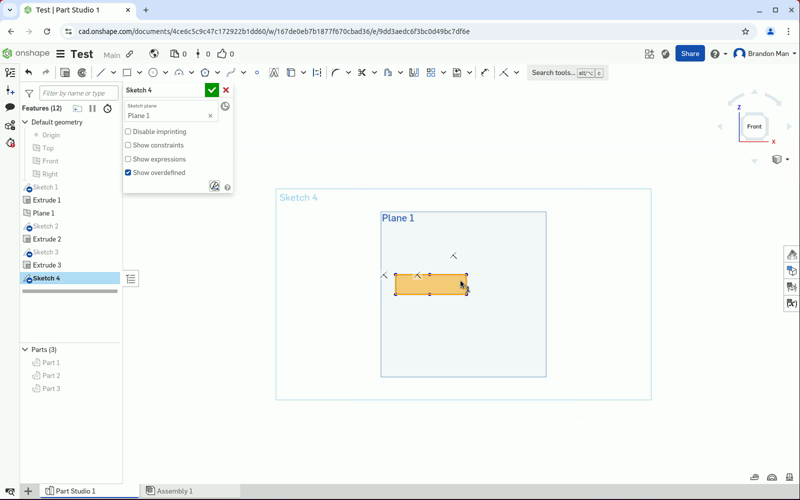
scroll(-6)
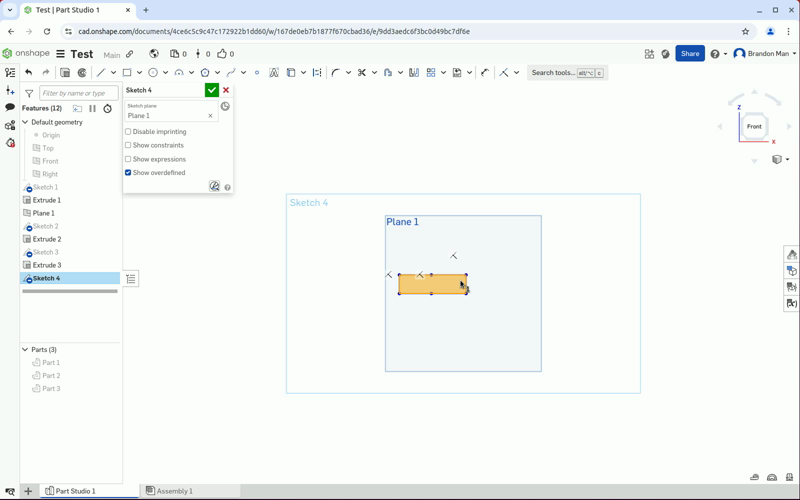
scroll(-6)
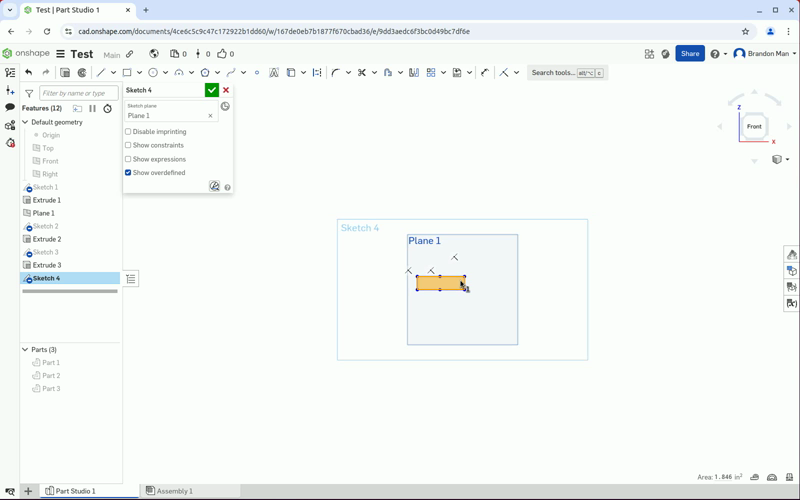
scroll(-6)
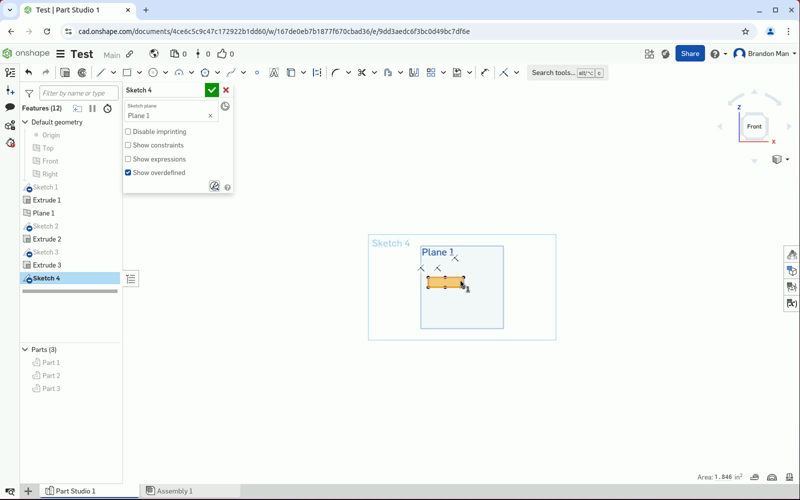
scroll(-6)
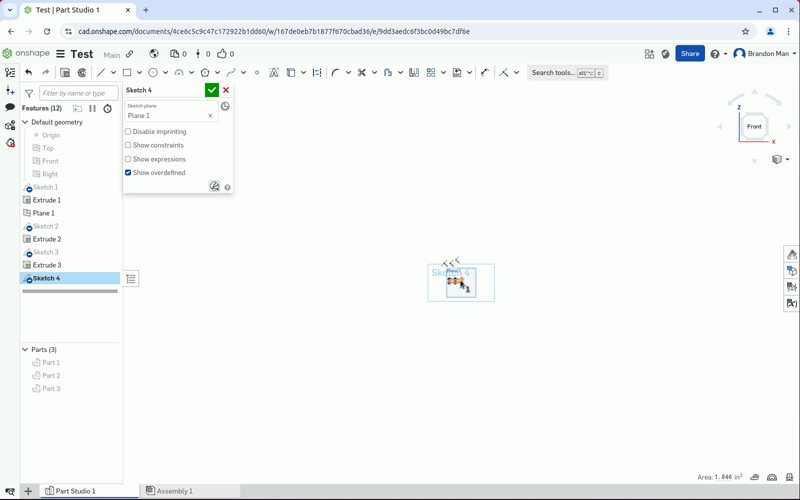
mouse_move(73, 352)
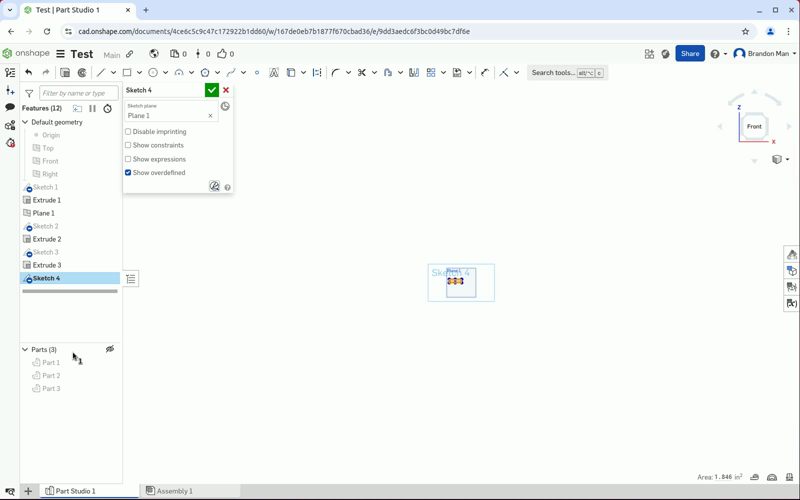
key(shift+y)
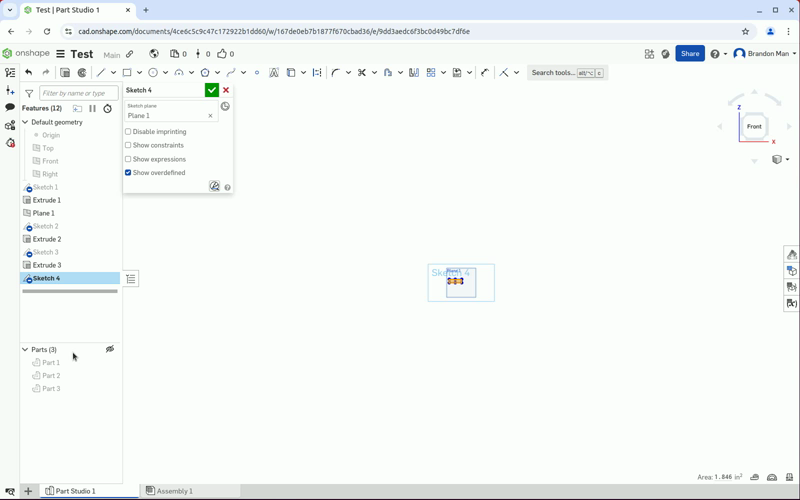
key(shift+e)
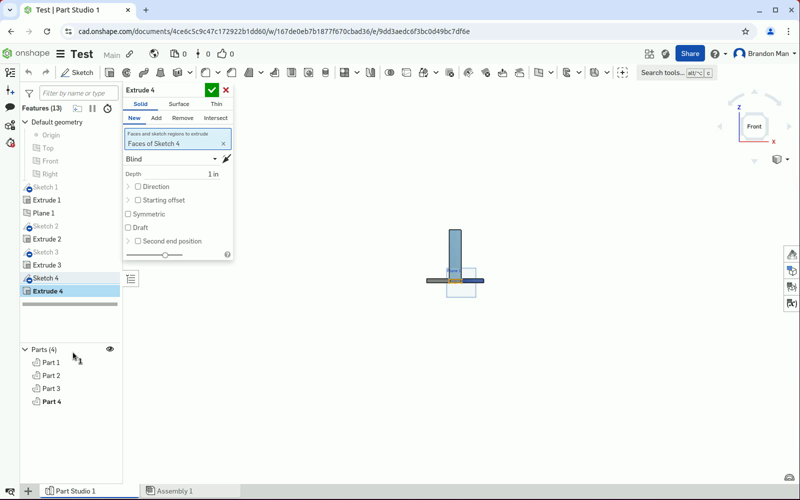
mouse_move(143, 106)
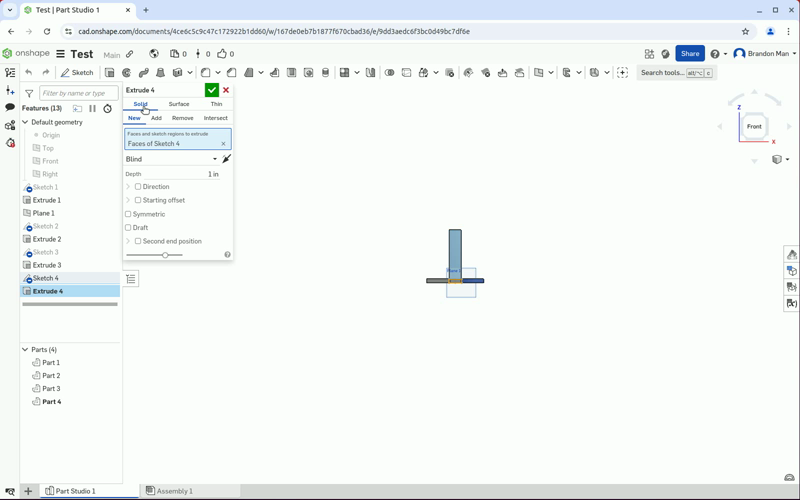
click(143, 106)
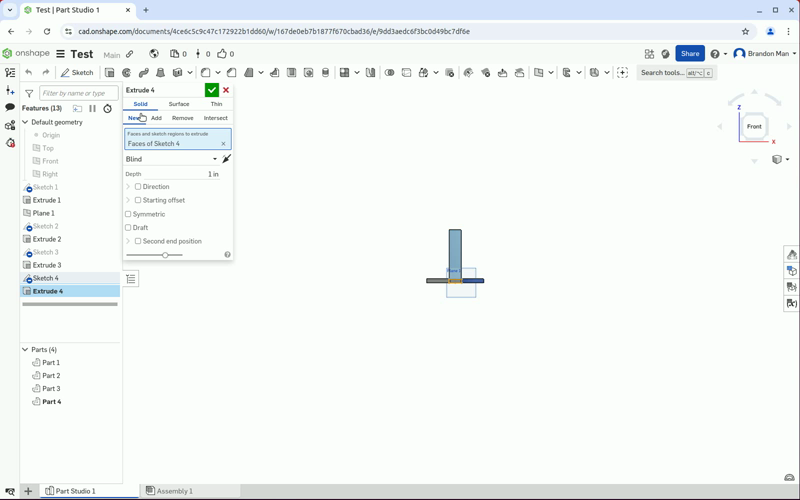
mouse_move(137, 120)
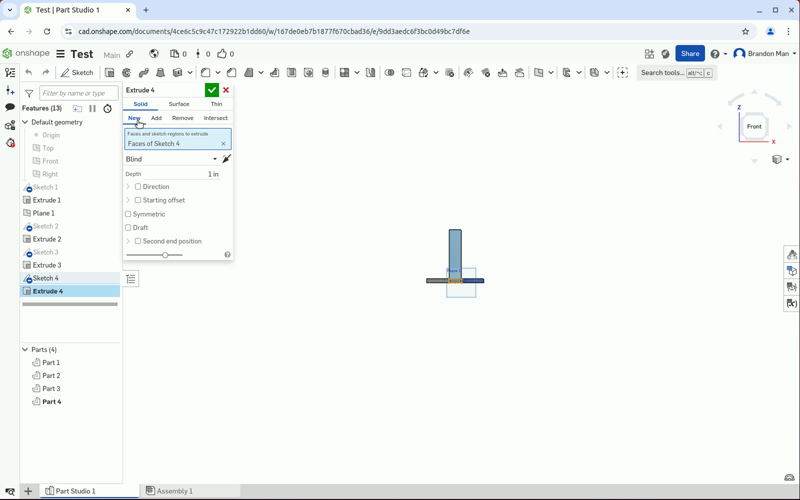
click(137, 120)
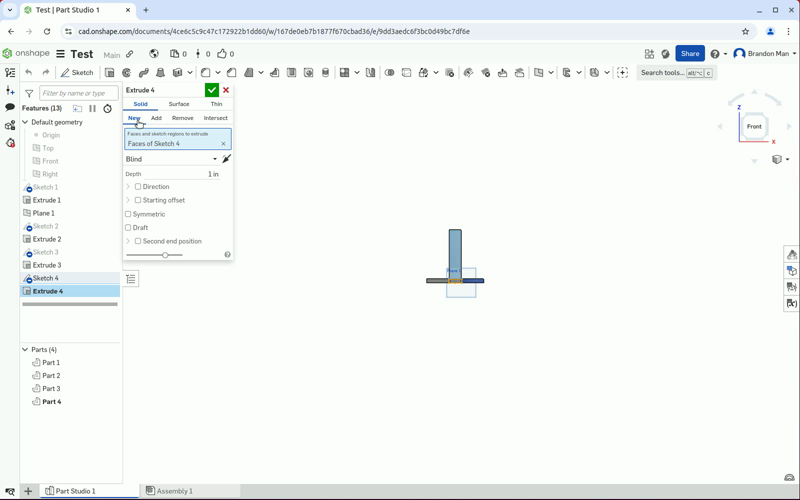
key(tab, 4)
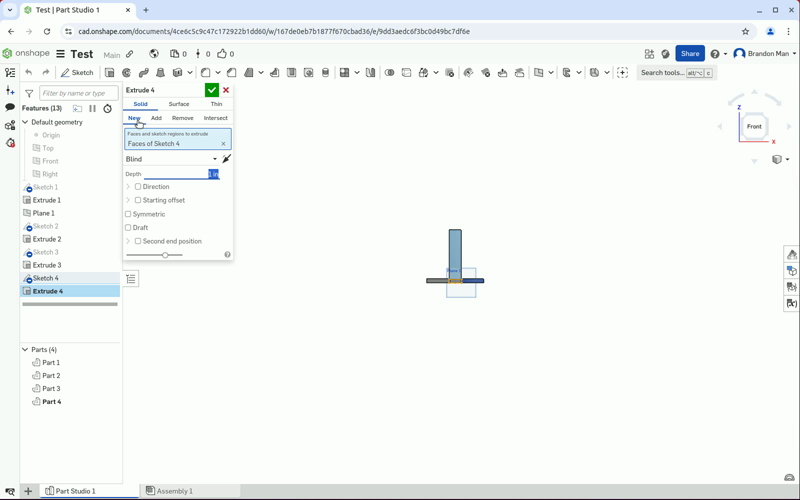
text(41.402)
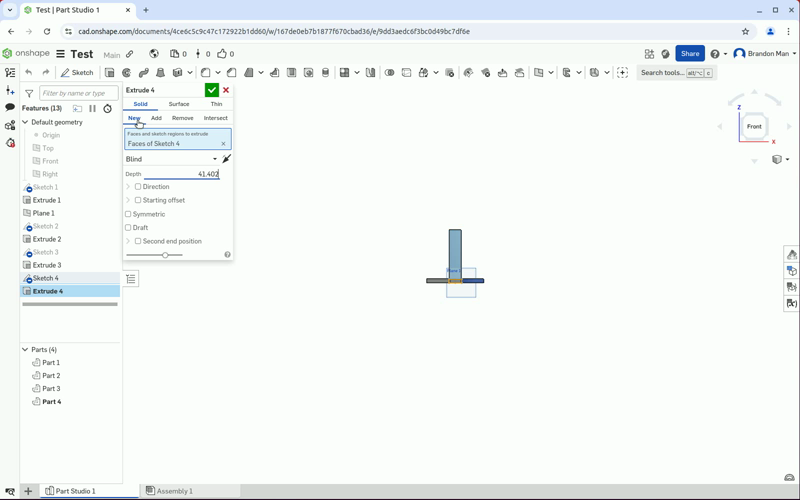
key(tab, 3)
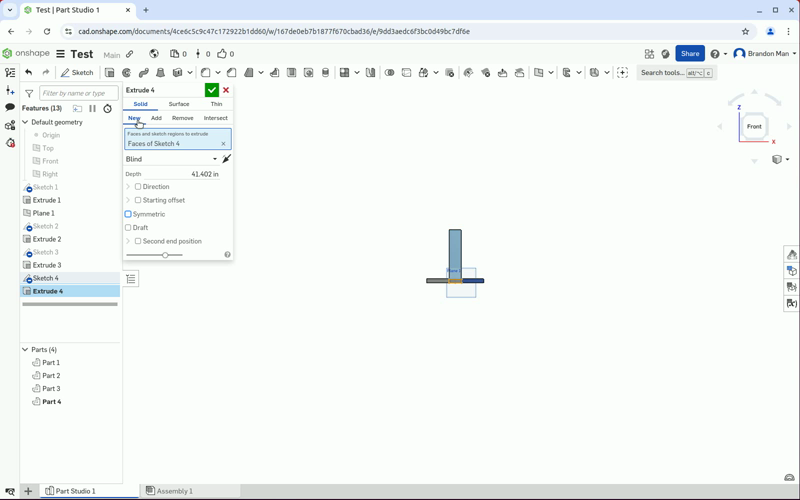
key(space)
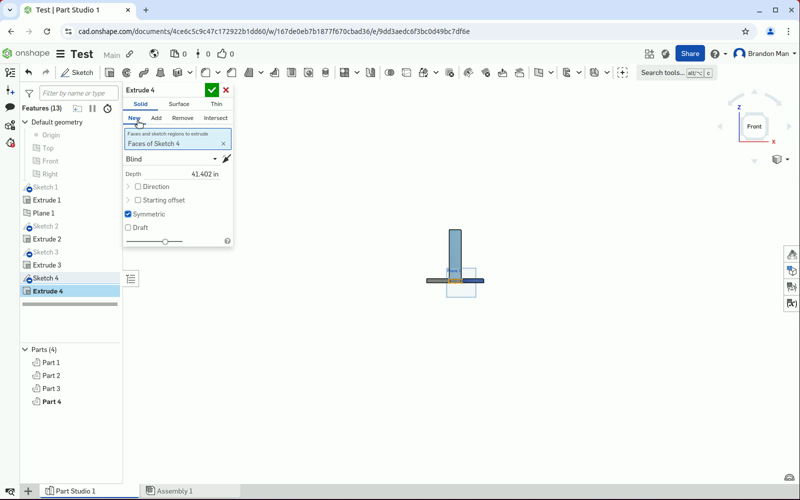
key(enter)
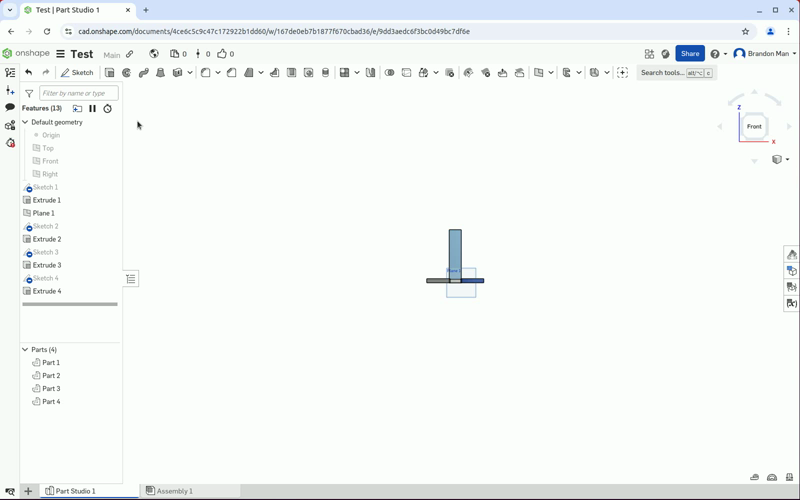
key(shift+h)
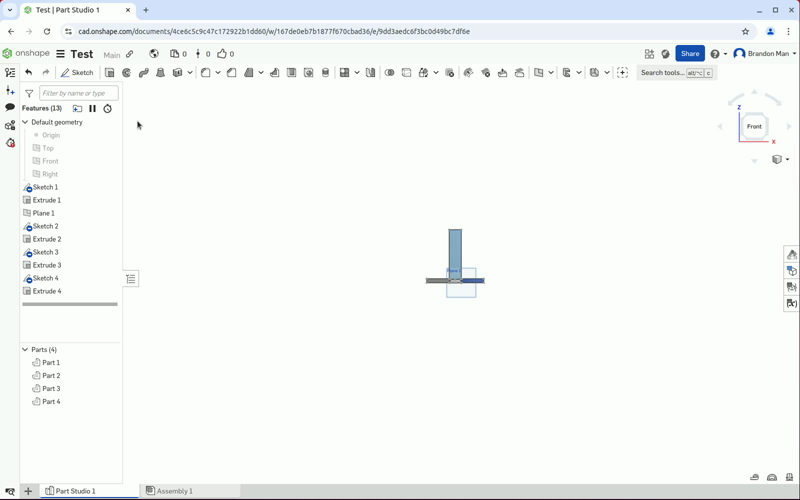
key(shift+h)
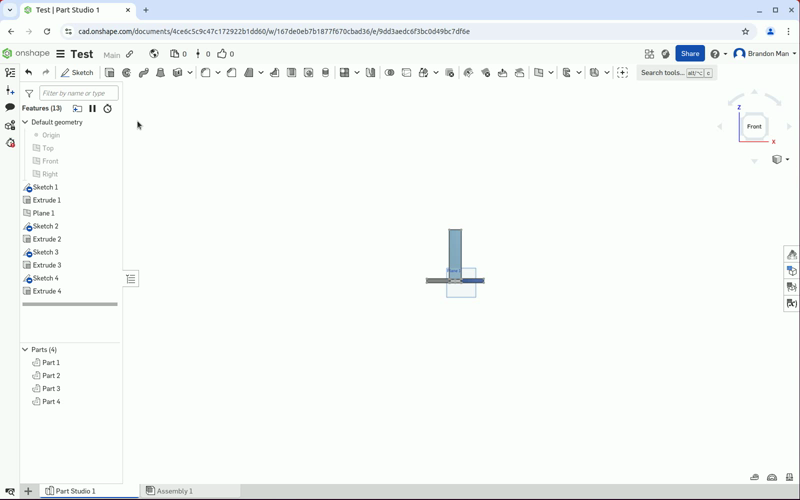
key(shift+7)
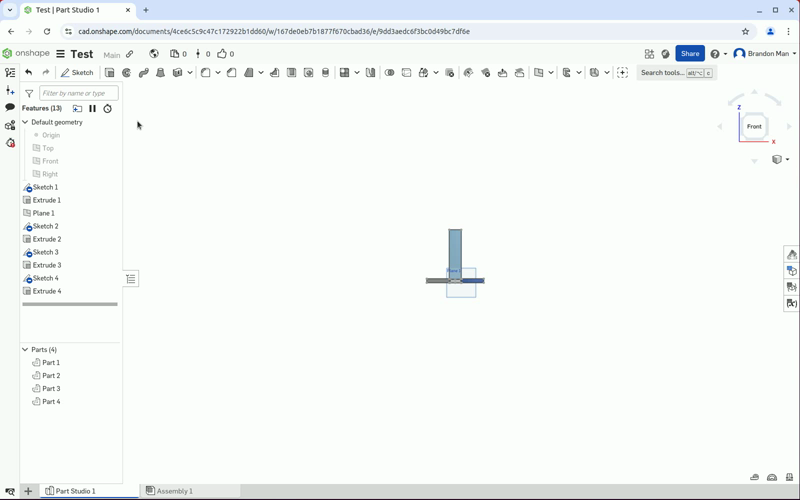
key(left, 2)
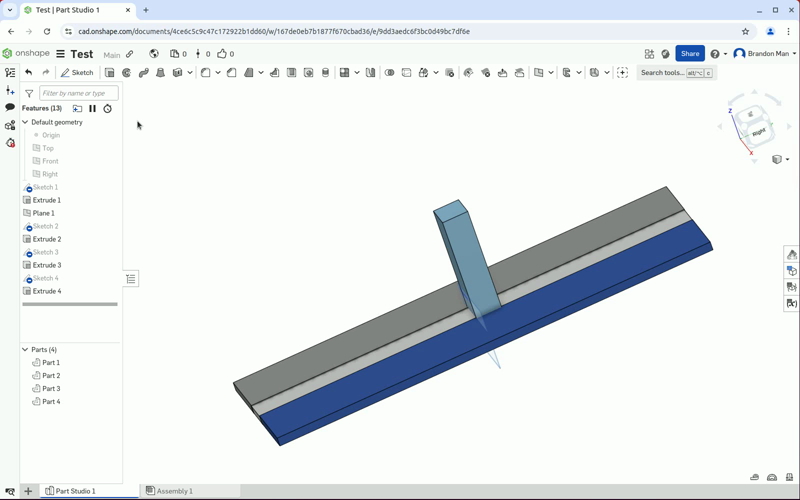
key(down, 2)
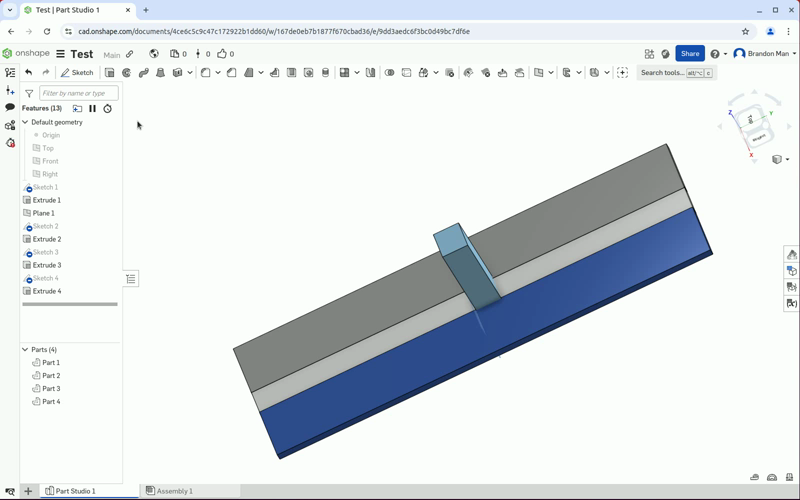
key(up, 2)
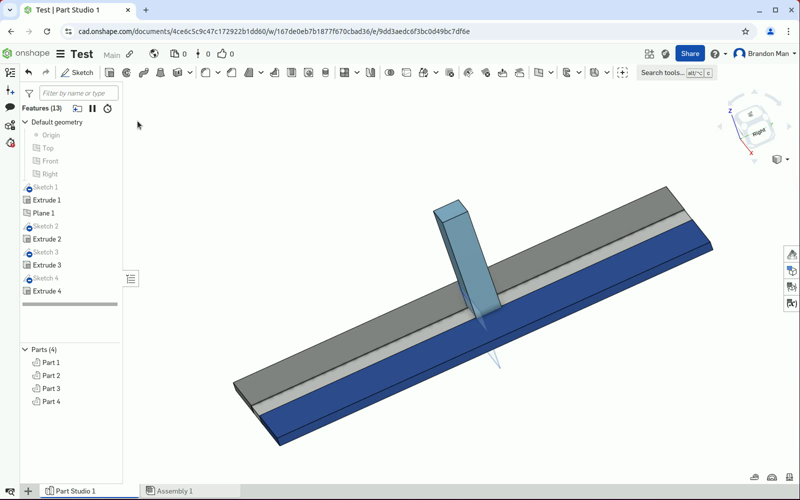
key(right, 2)
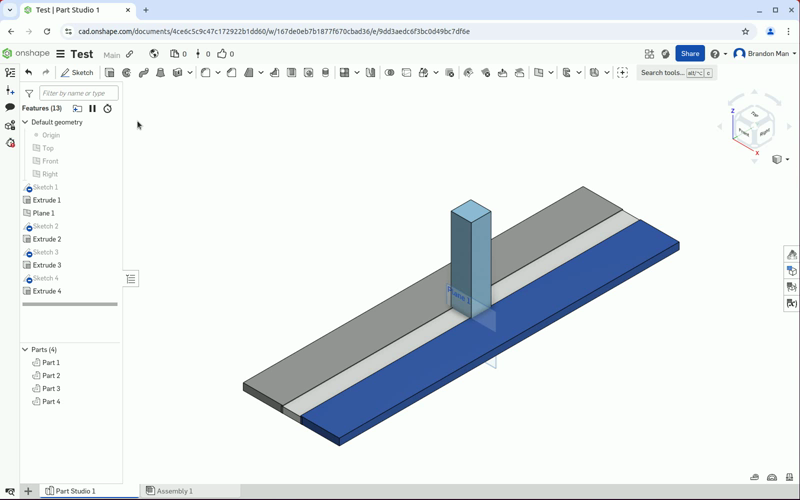
mouse_move(73, 189)
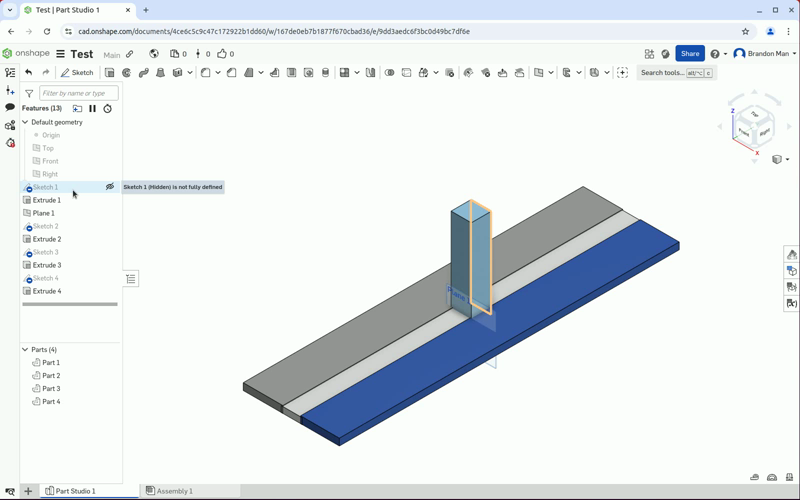
click(73, 189)